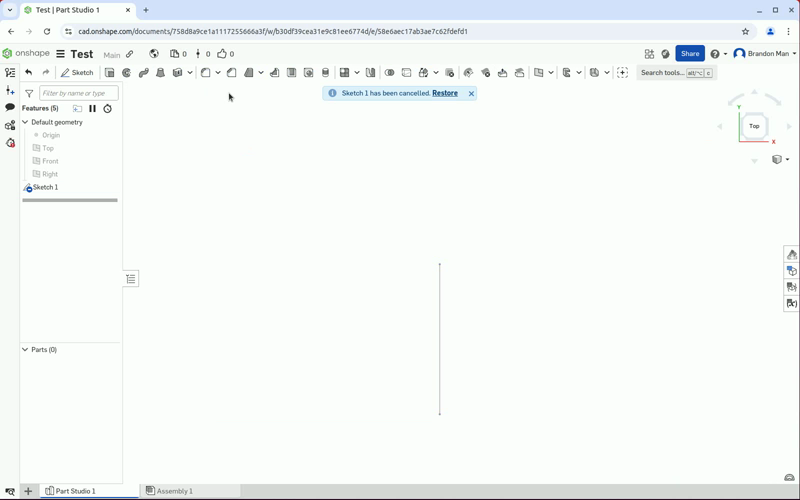
key(shift+h)
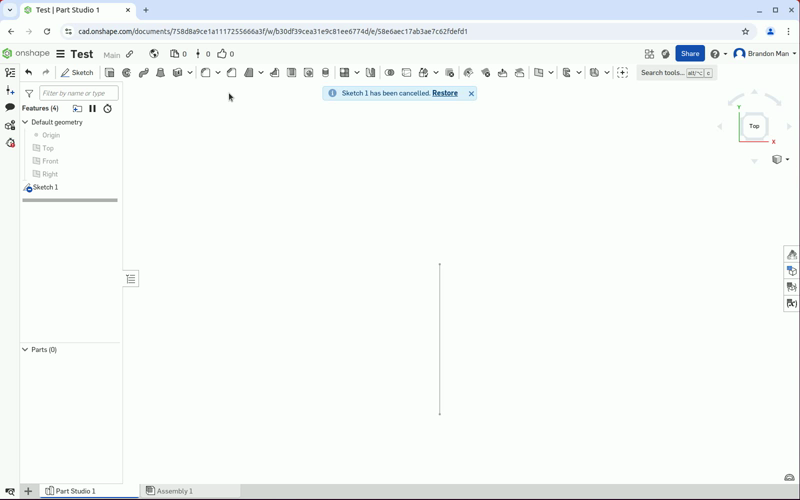
key(shift+s)
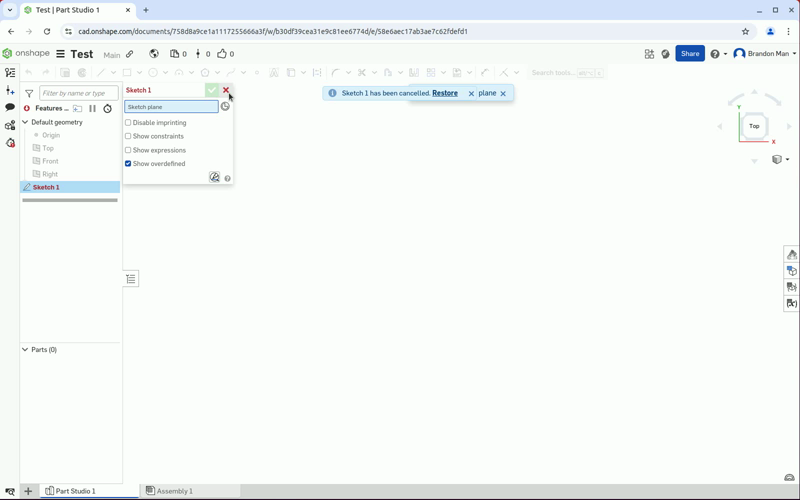
mouse_move(73, 150)
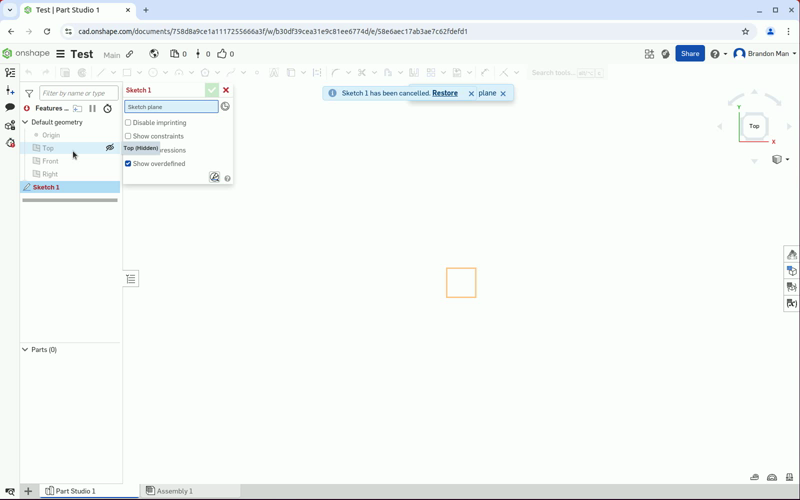
click(73, 150)
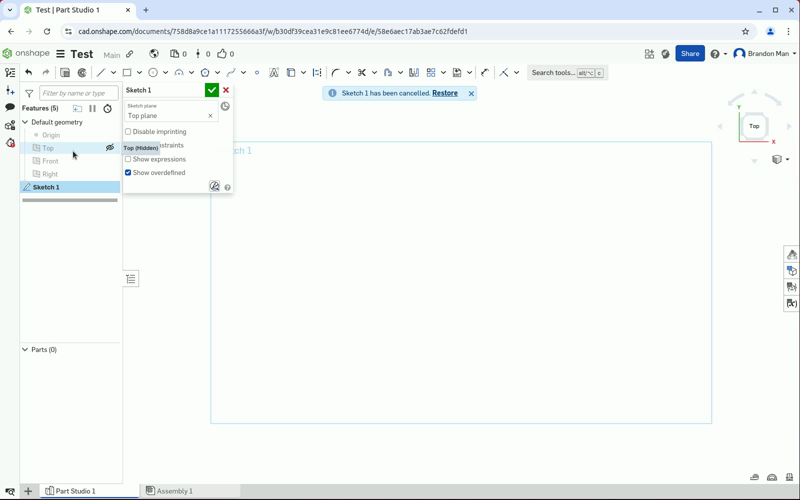
mouse_move(73, 352)
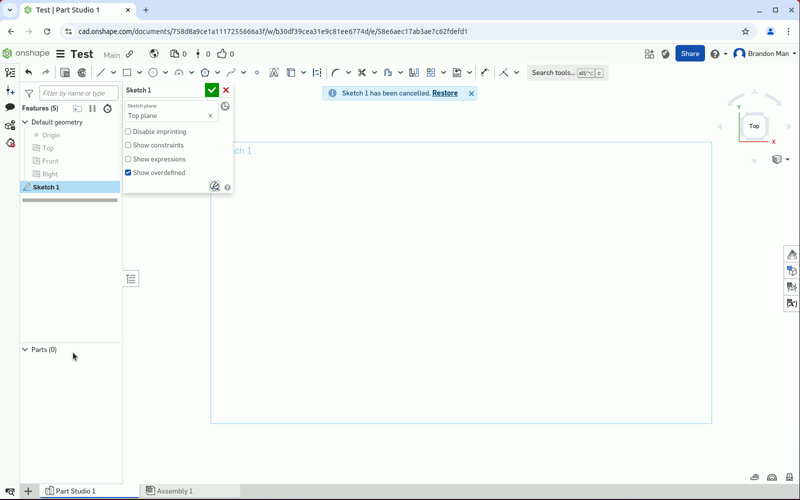
key(y)
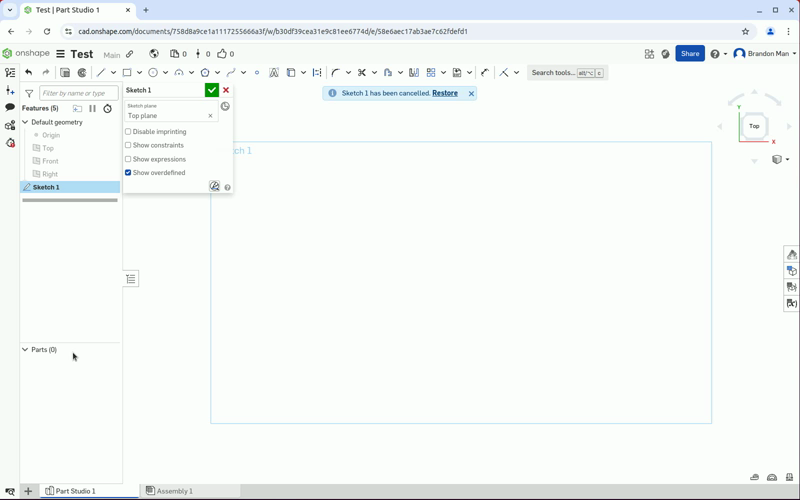
key(l)
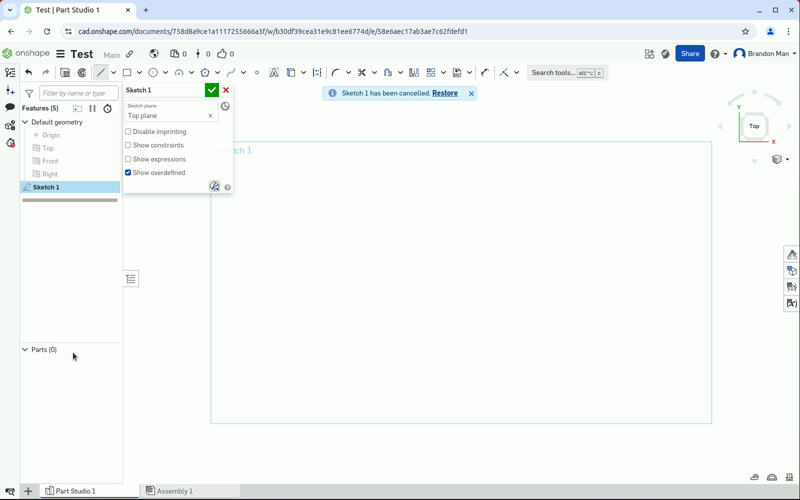
key_down(shift)
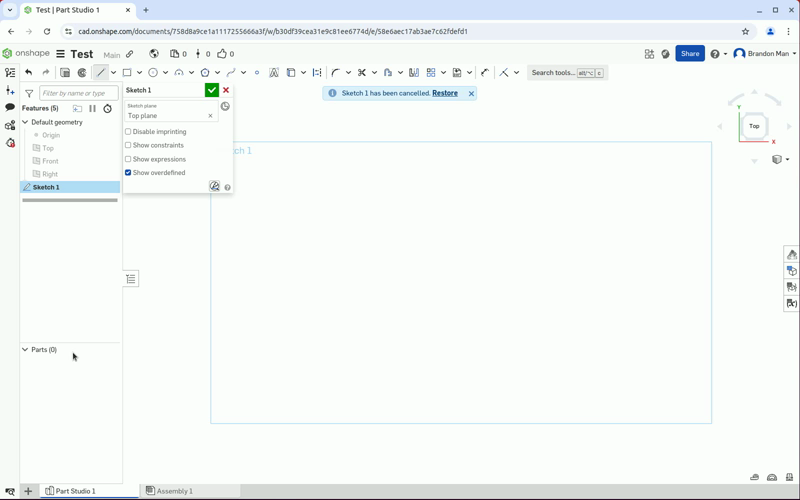
mouse_move(461, 281)
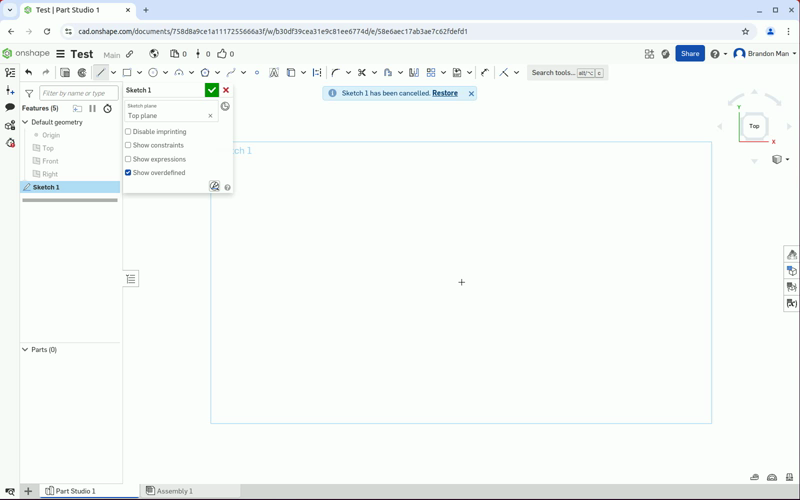
click(461, 281)
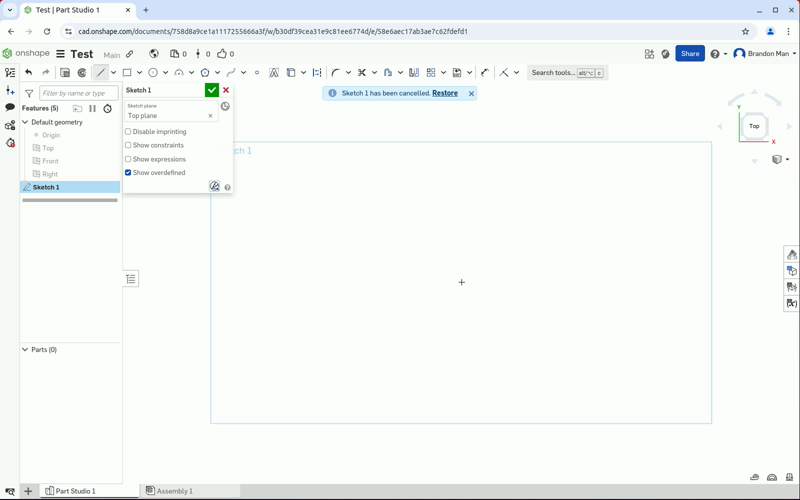
key_up(shift)
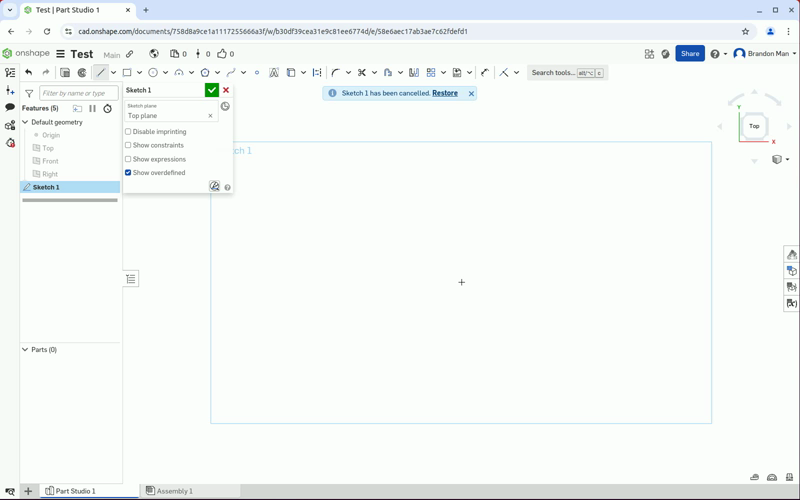
key_down(shift)
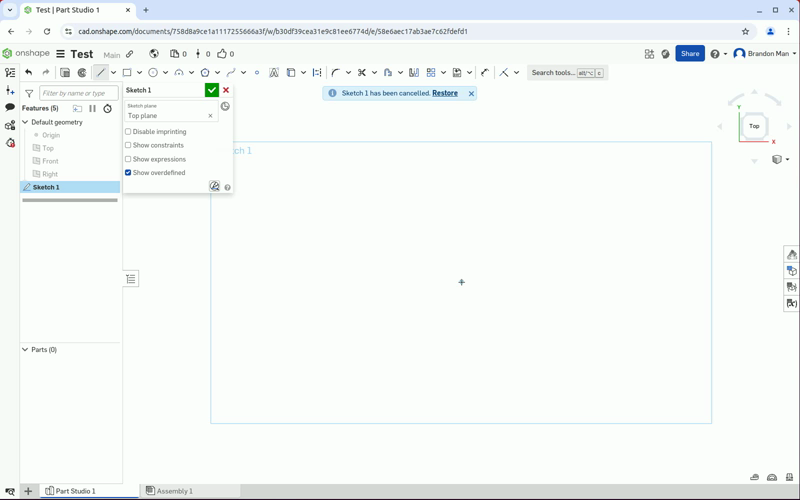
mouse_move(570, 281)
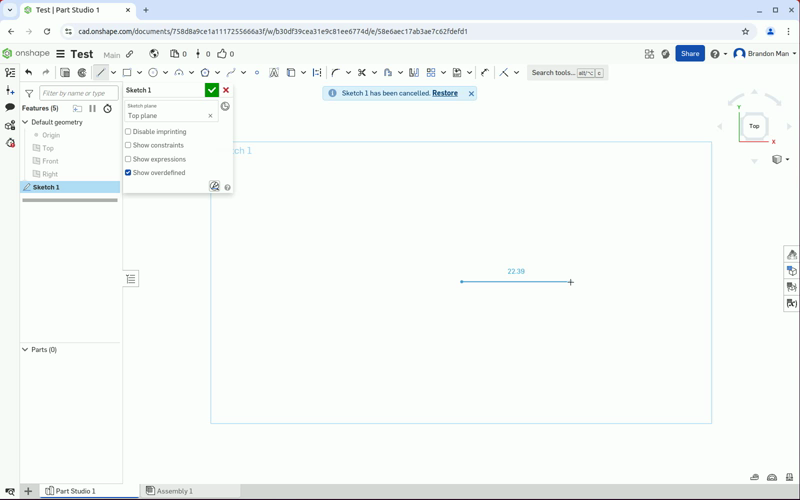
click(570, 281)
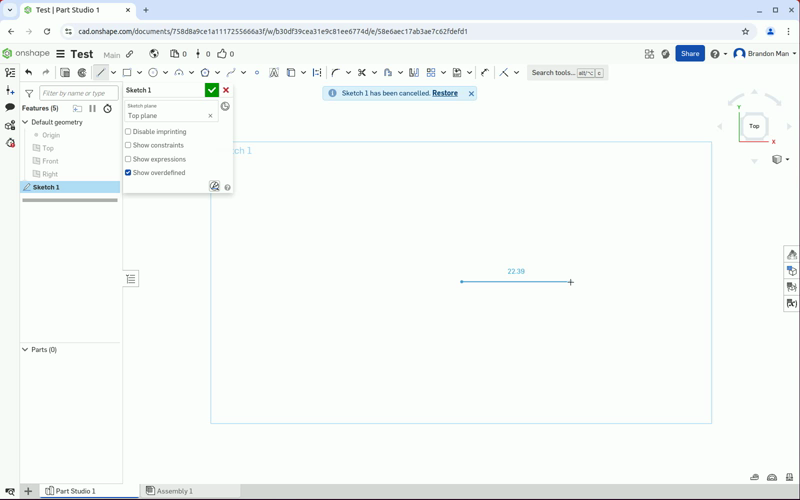
key_up(shift)
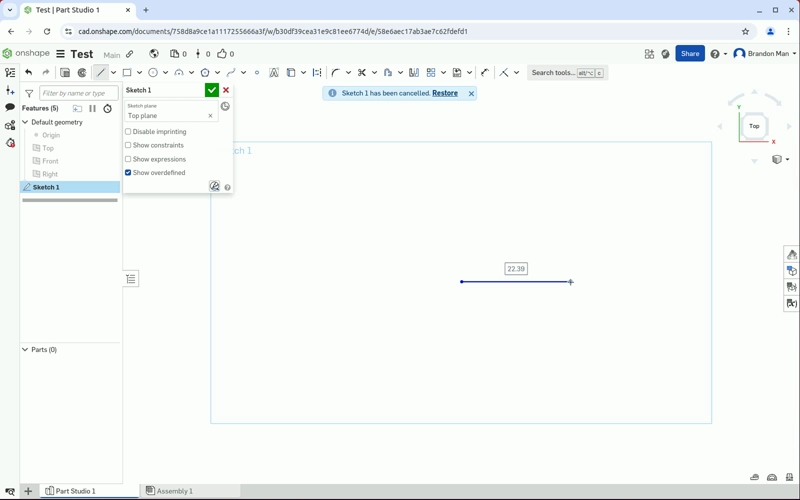
key_down(shift)
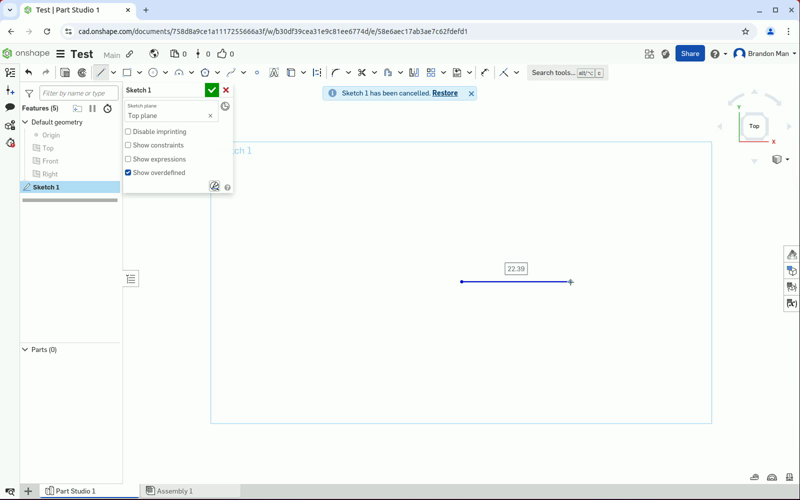
mouse_move(589, 281)
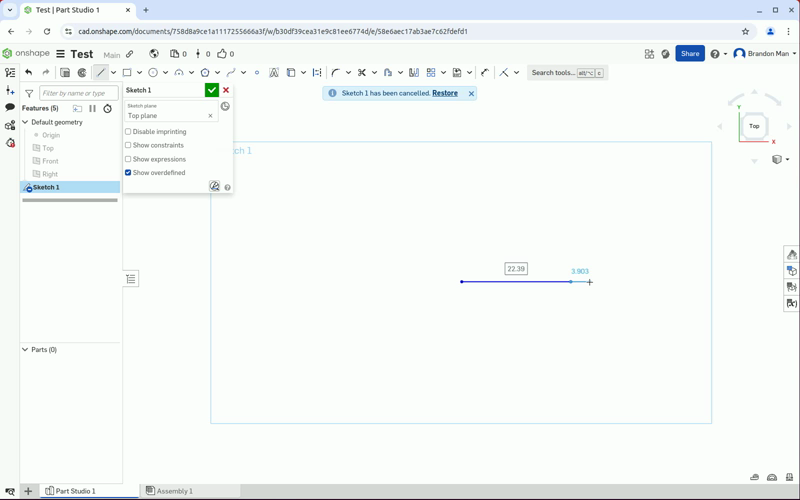
mouse_move(570, 250)
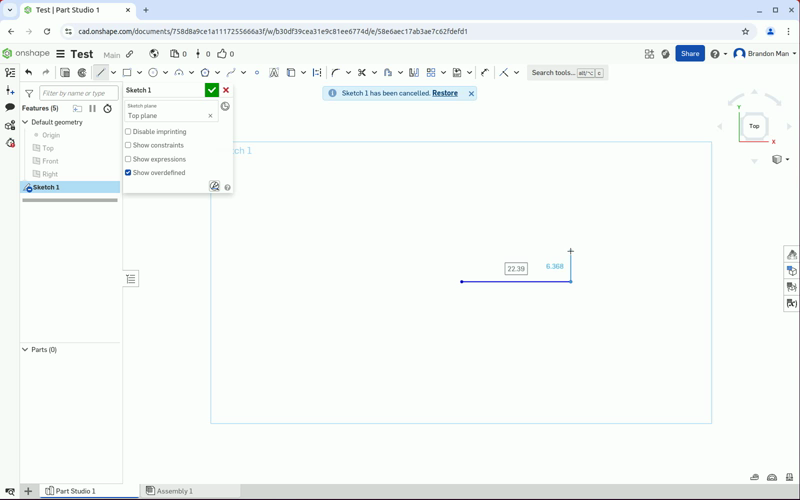
click(570, 250)
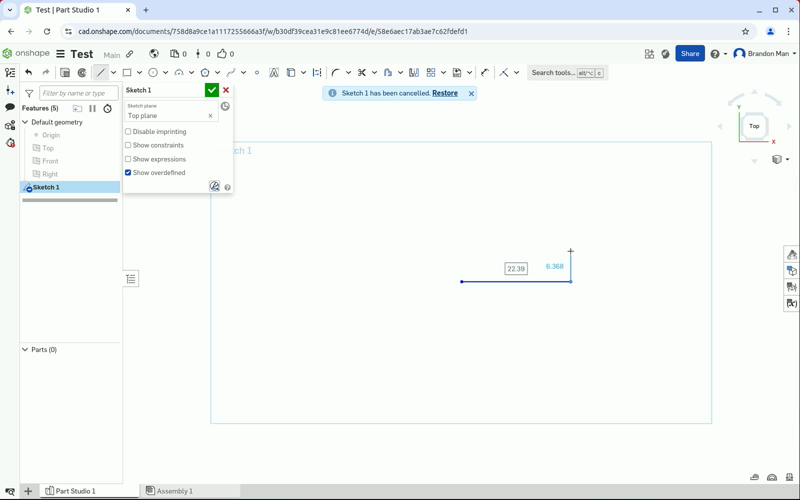
key_up(shift)
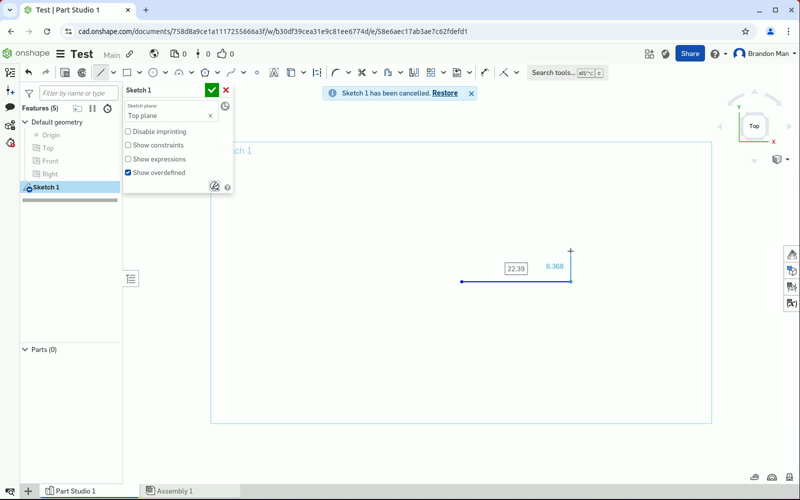
key_down(shift)
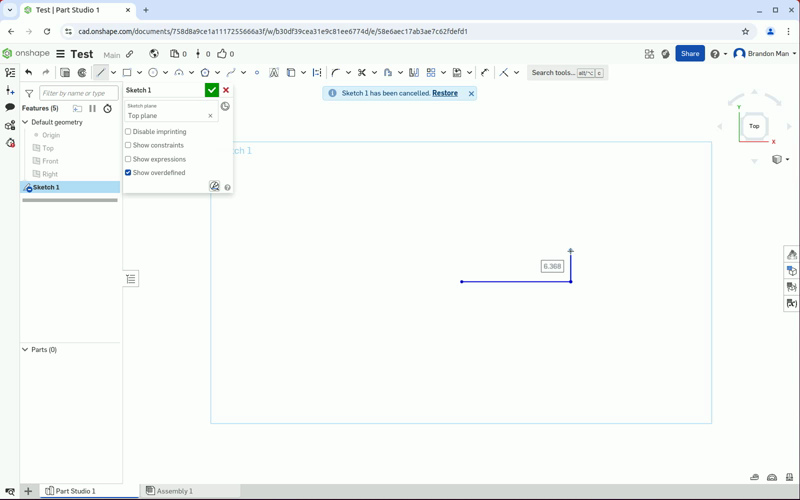
mouse_move(461, 250)
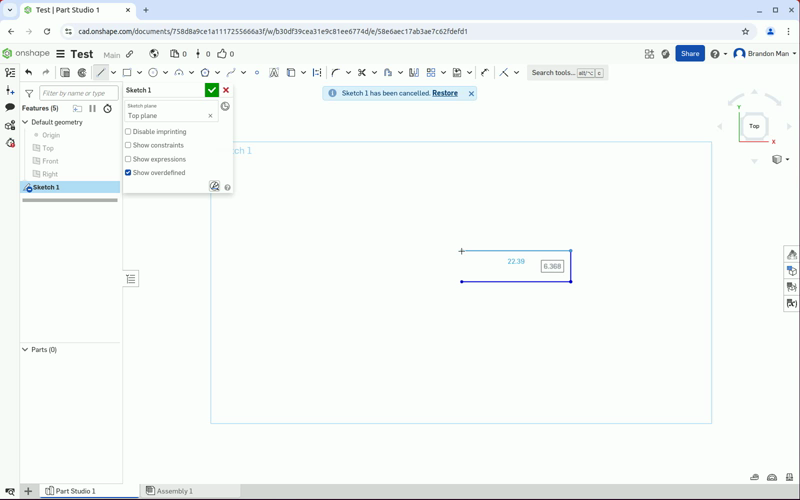
click(461, 250)
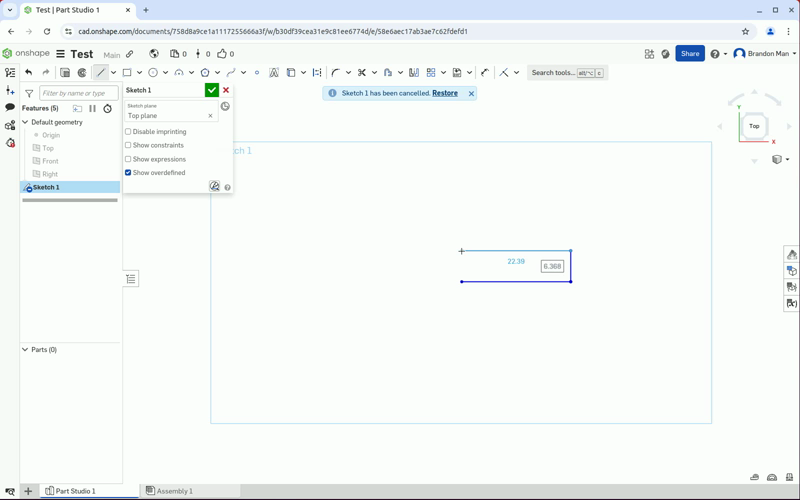
key_up(shift)
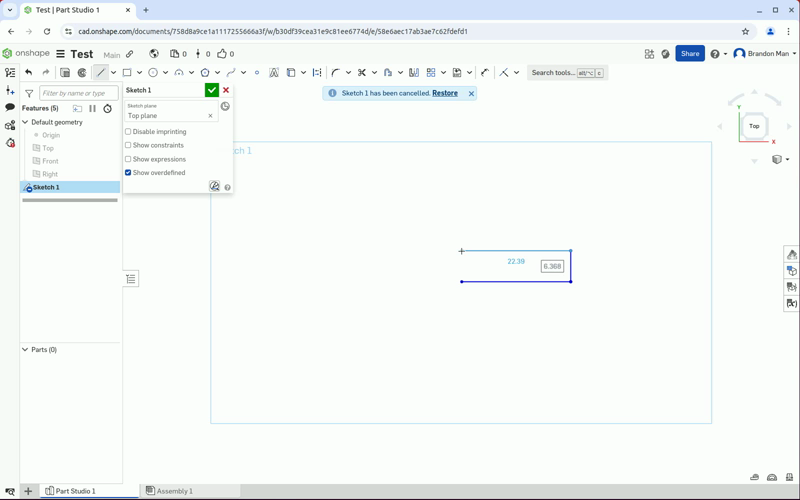
mouse_move(492, 250)
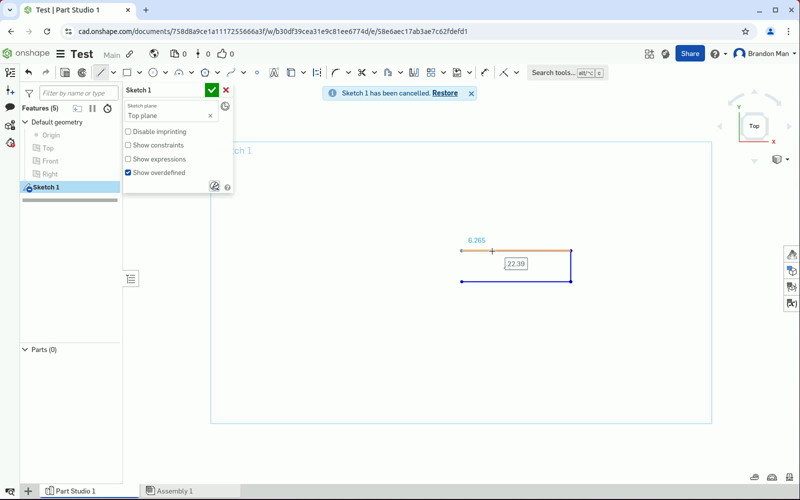
key_down(shift)
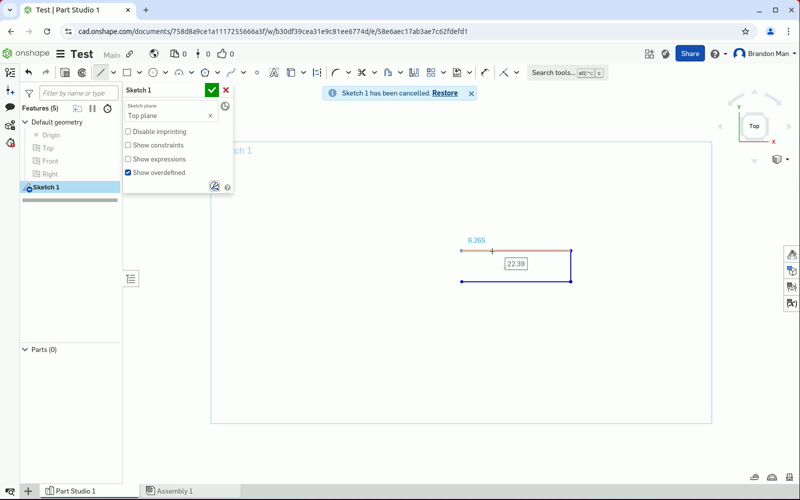
mouse_move(461, 281)
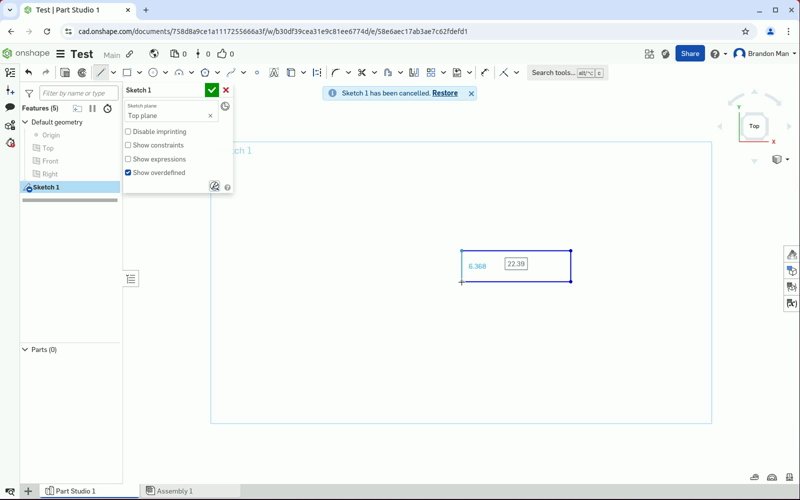
key_up(shift)
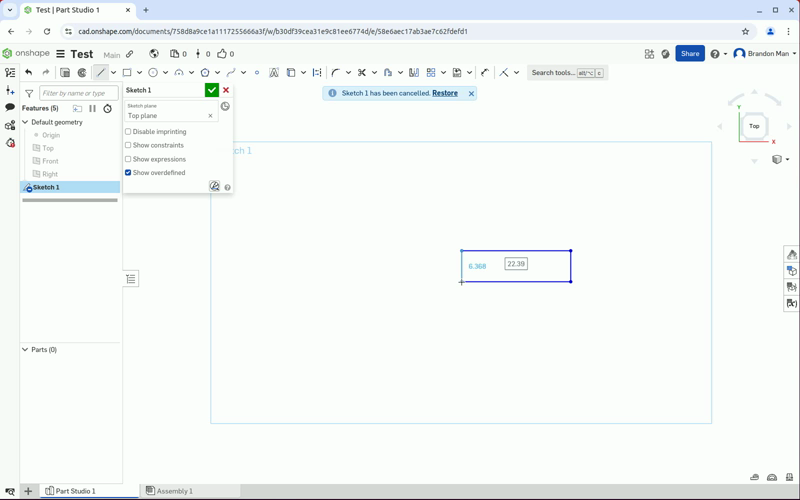
click(461, 281)
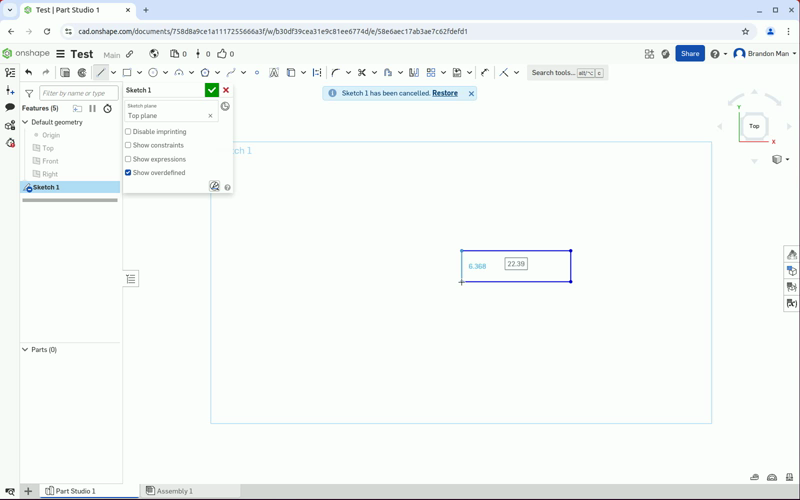
key(esc)
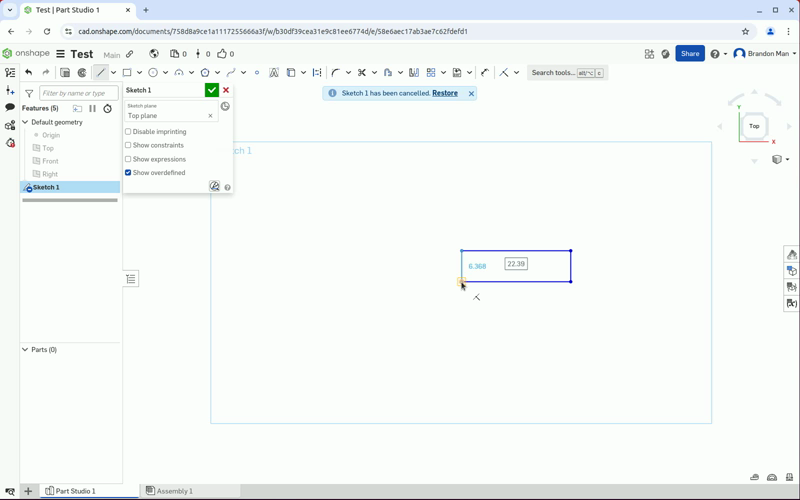
mouse_move(505, 273)
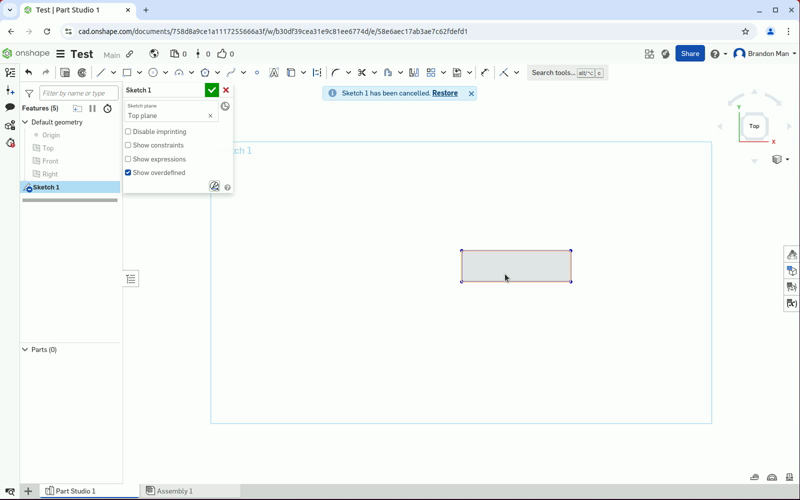
click(505, 273)
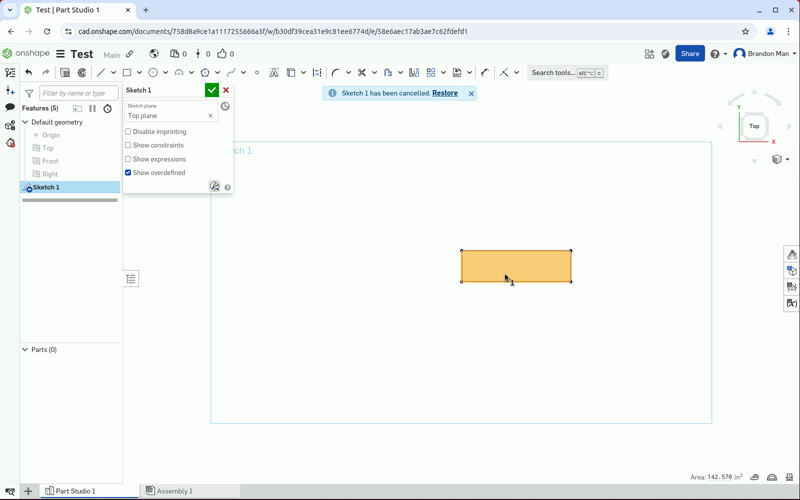
mouse_move(73, 352)
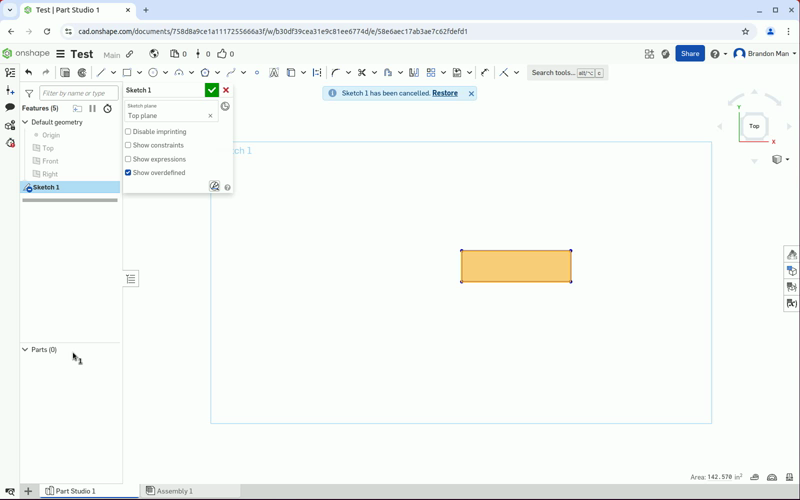
key(shift+y)
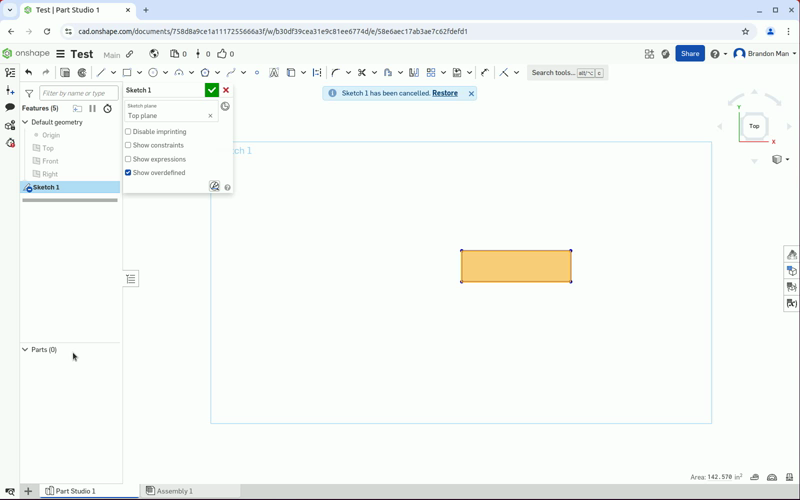
key(shift+e)
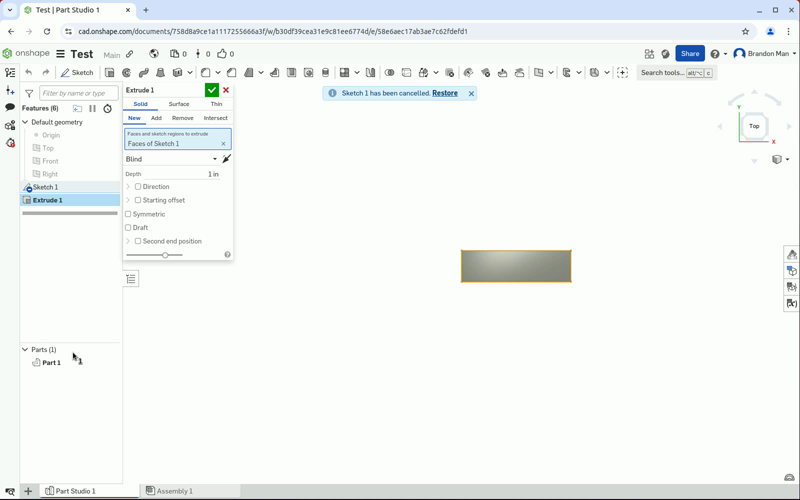
mouse_move(143, 106)
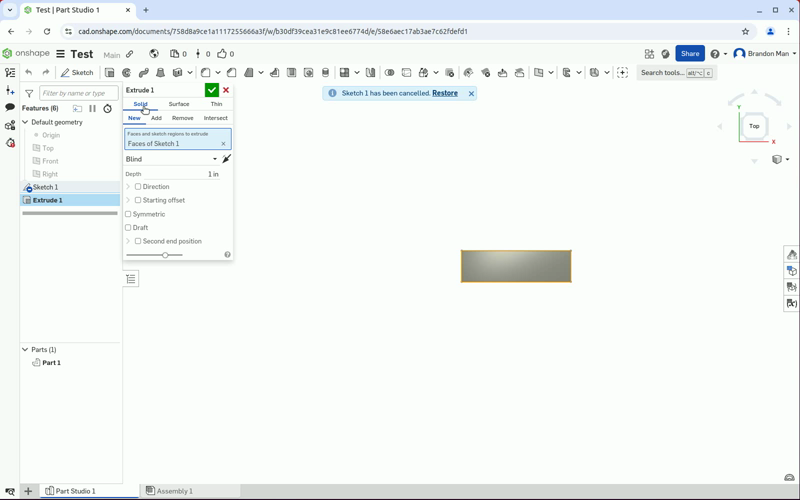
click(143, 106)
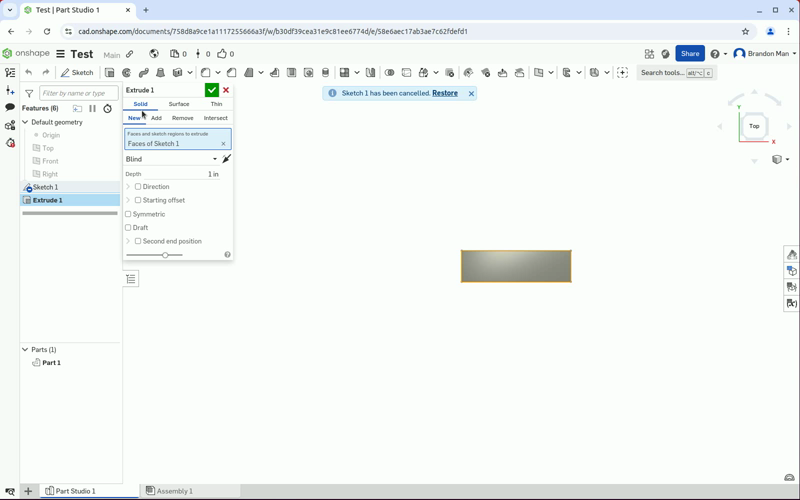
mouse_move(137, 120)
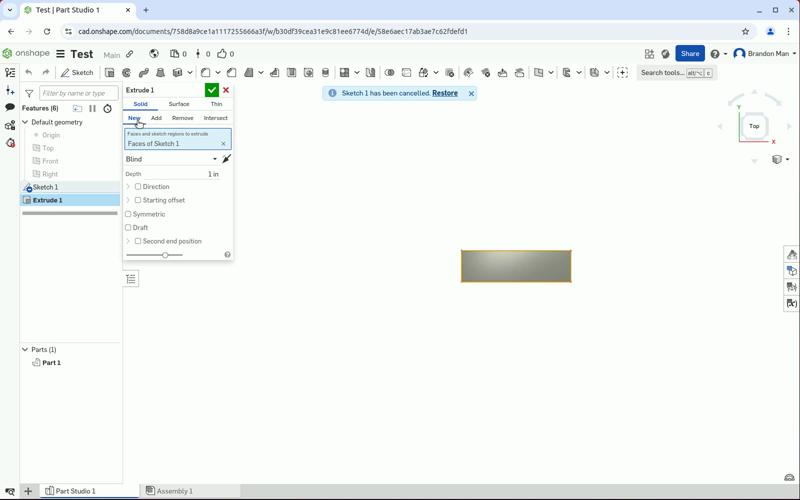
click(137, 120)
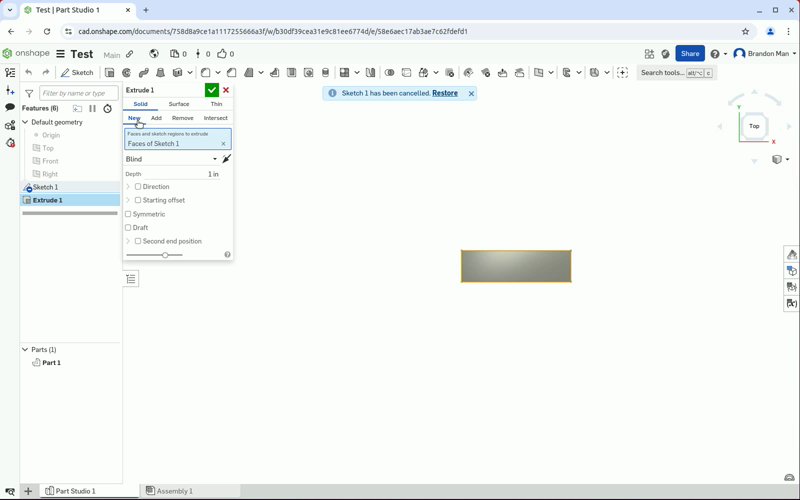
key(tab, 4)
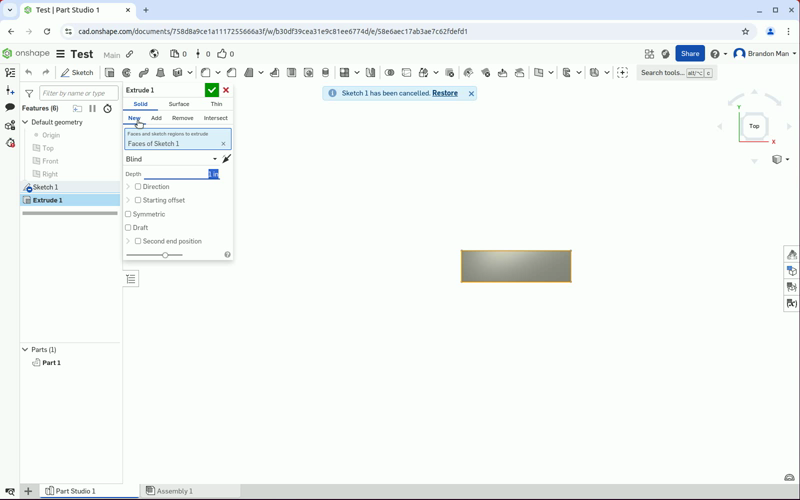
text(-0.481)
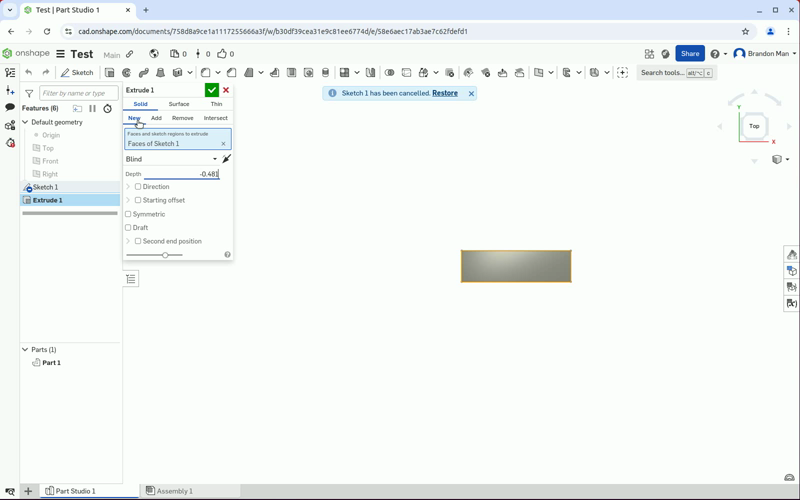
key(enter)
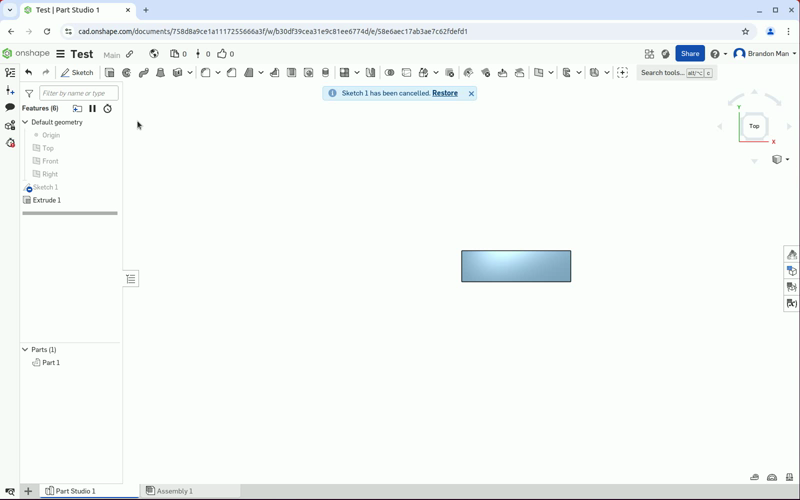
key(shift+h)
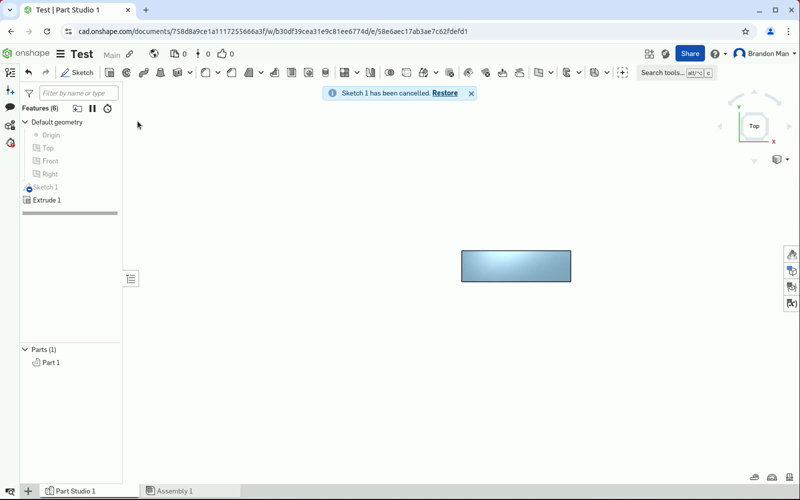
key(shift+h)
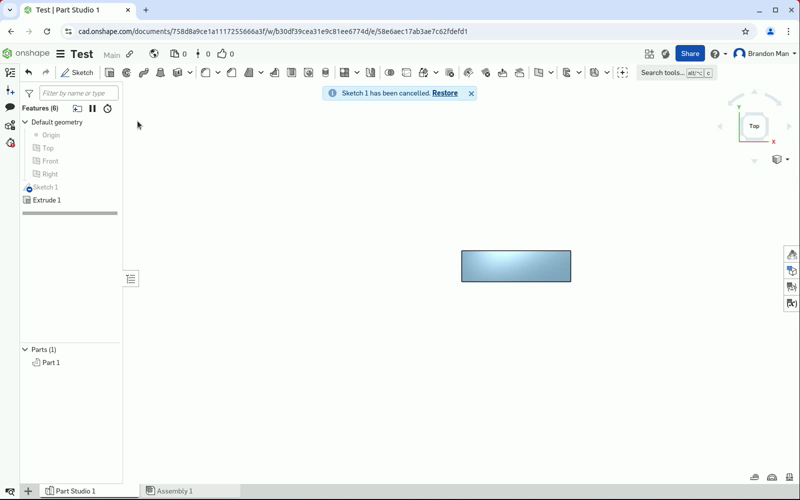
mouse_move(73, 189)
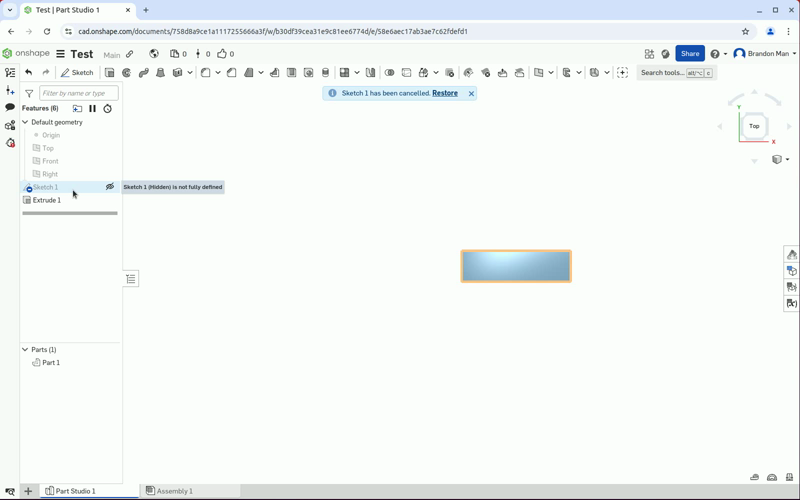
click(73, 189)
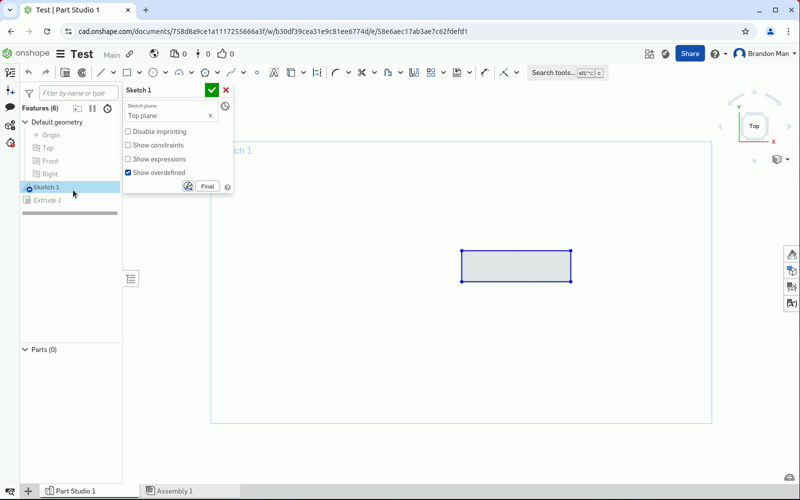
mouse_move(229, 92)
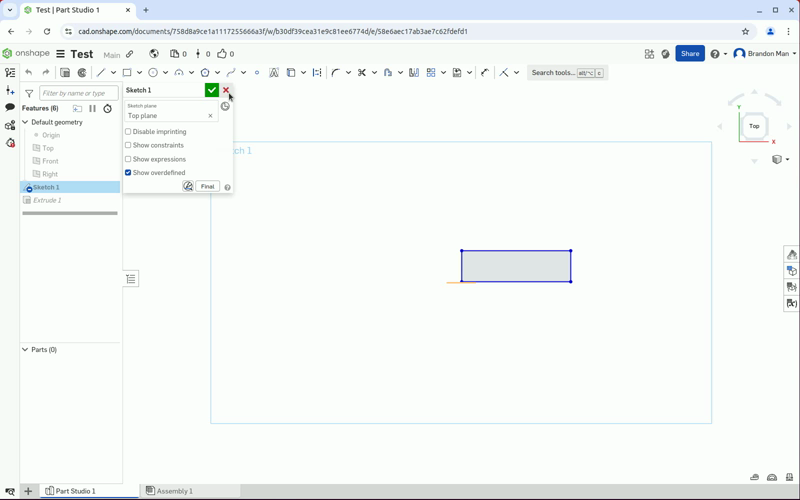
click(229, 92)
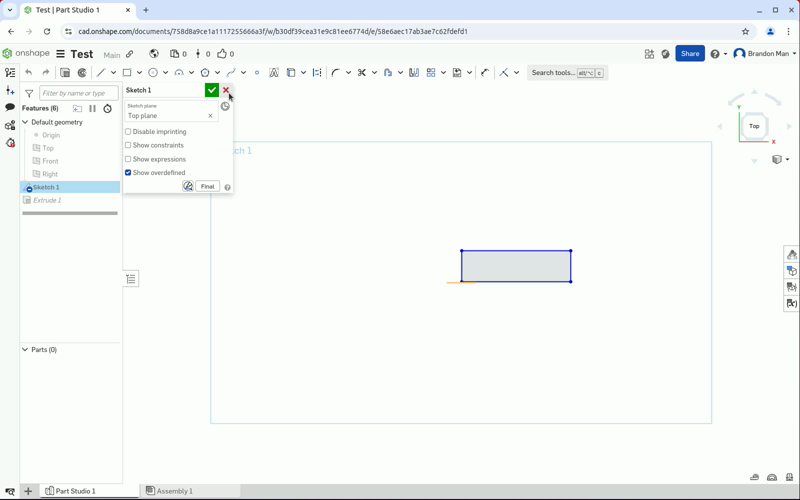
key(shift+s)
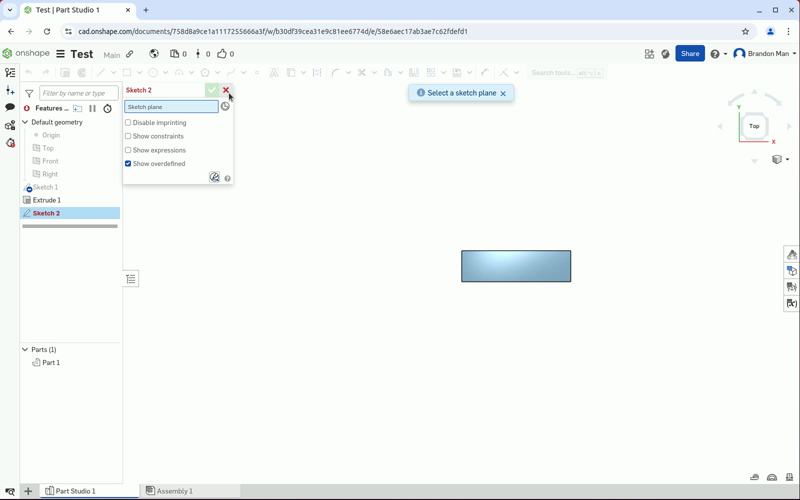
mouse_move(73, 150)
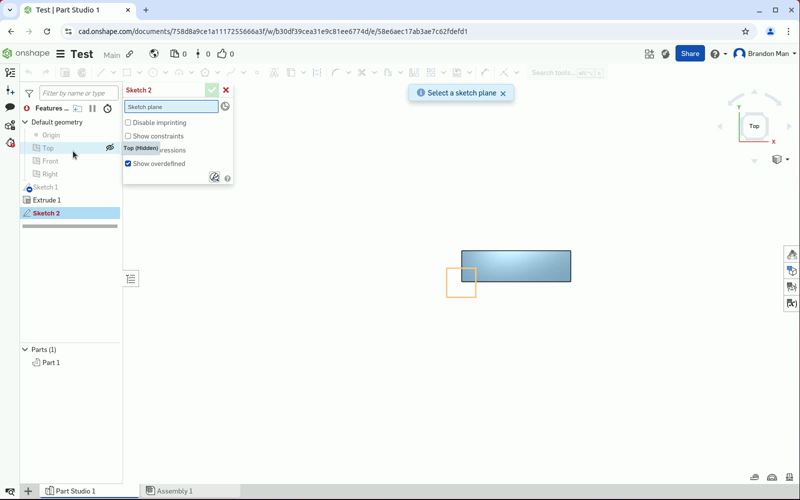
click(73, 150)
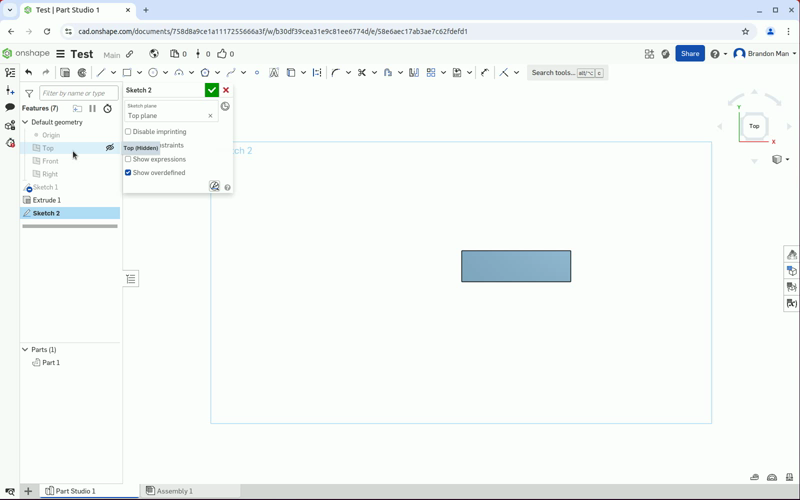
mouse_move(73, 352)
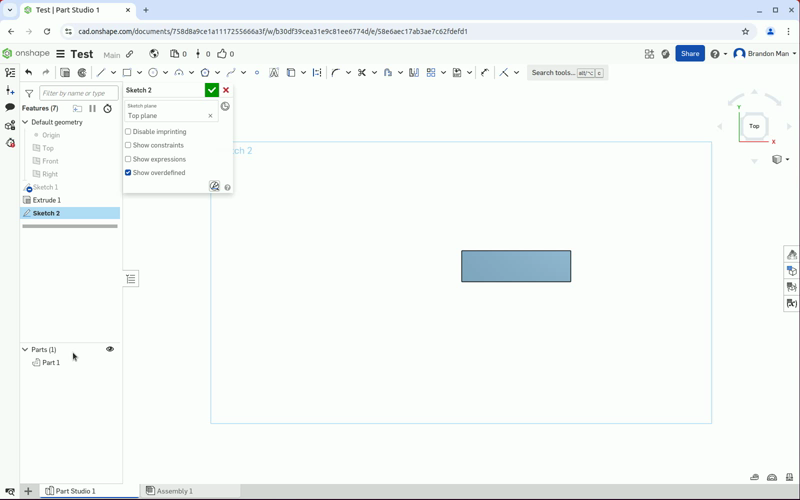
key(y)
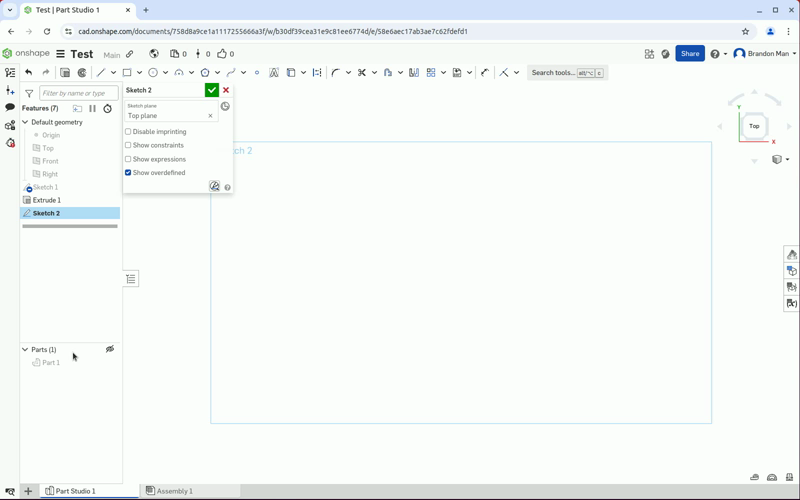
key(l)
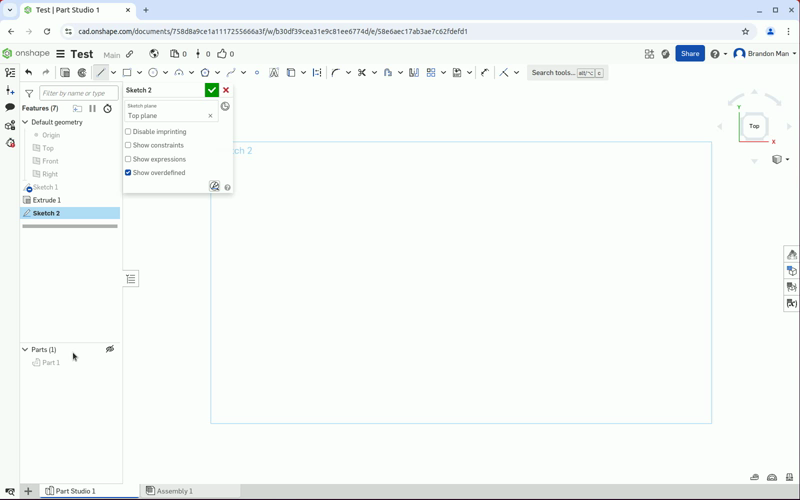
key_down(shift)
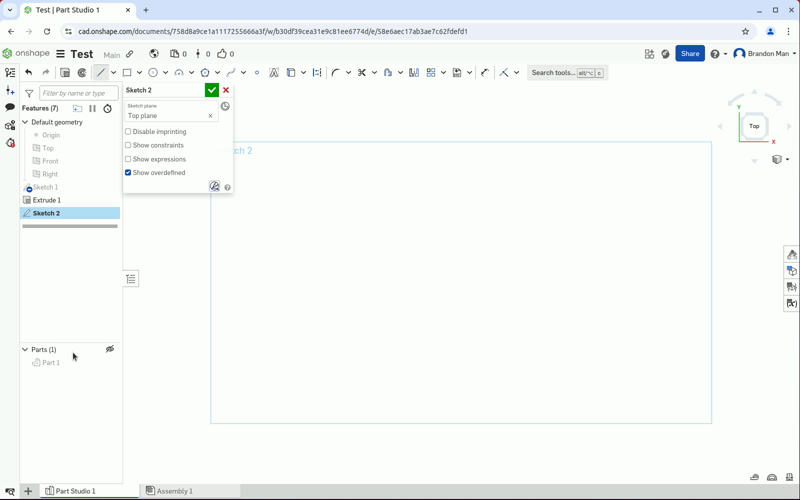
mouse_move(460, 282)
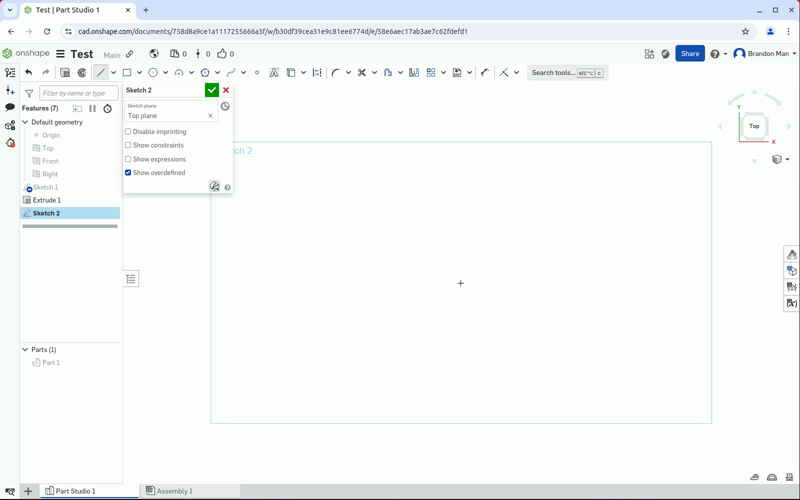
click(460, 282)
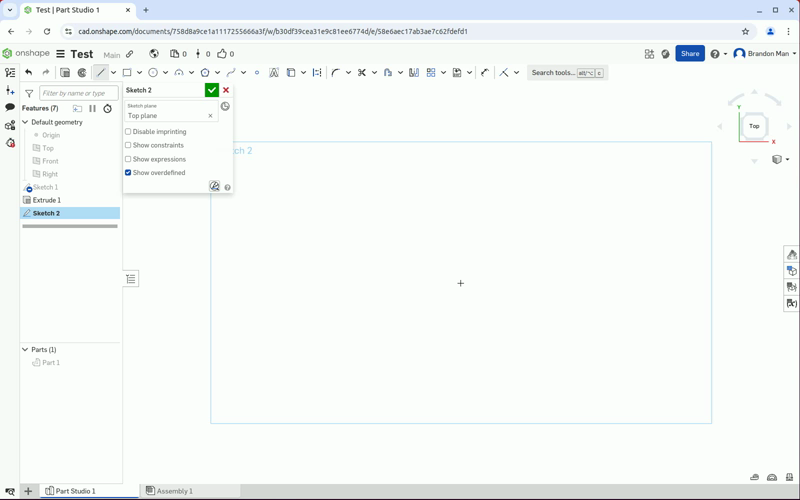
key_up(shift)
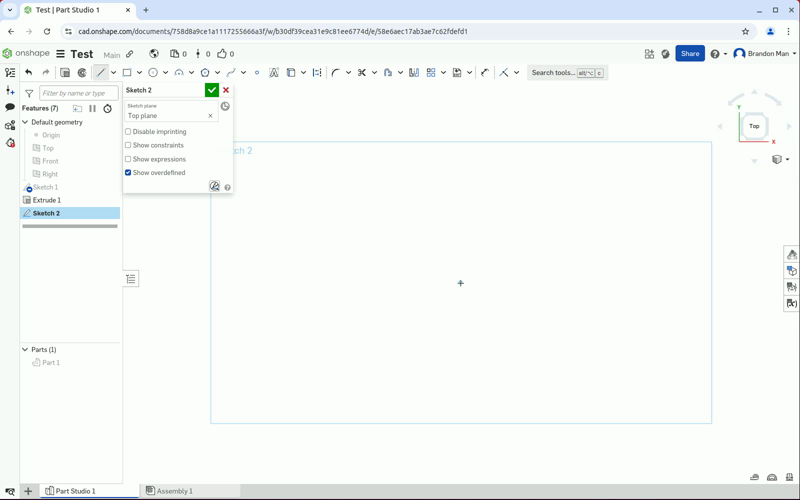
key_down(shift)
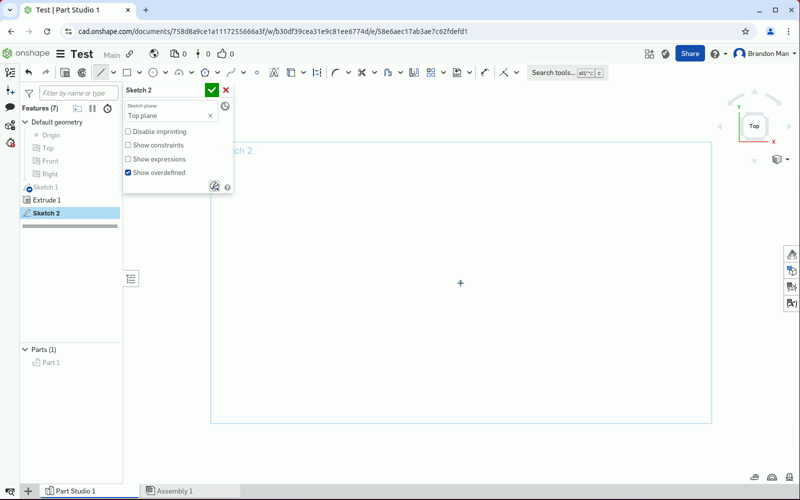
mouse_move(573, 282)
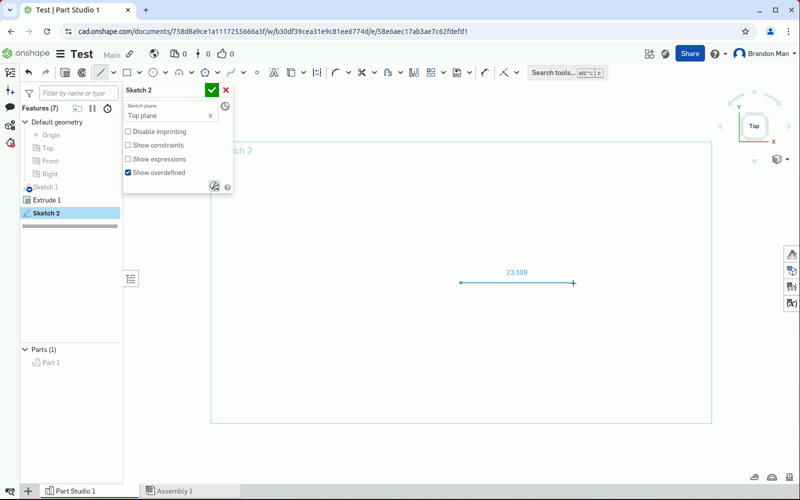
click(573, 282)
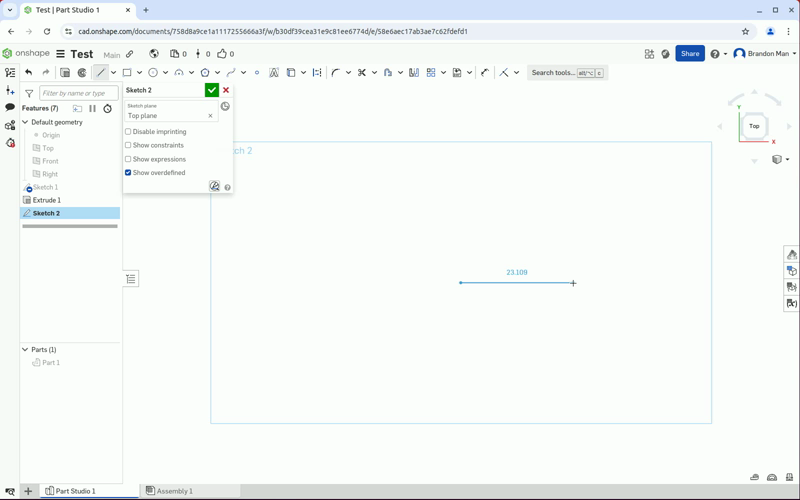
key_up(shift)
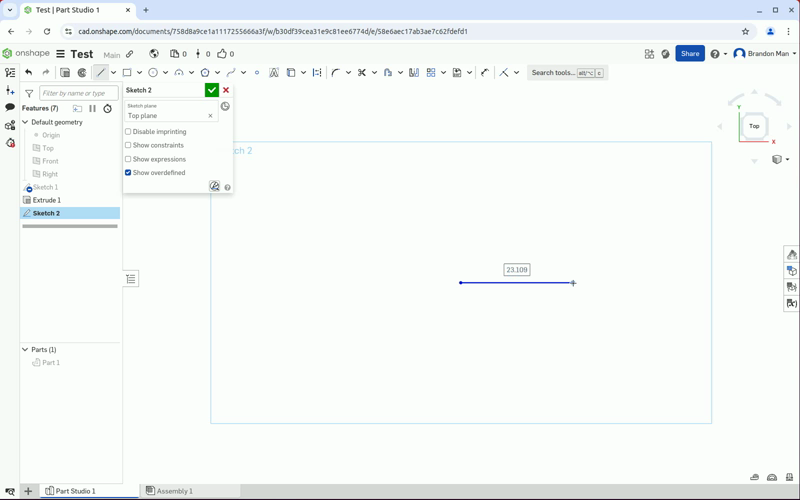
key_down(shift)
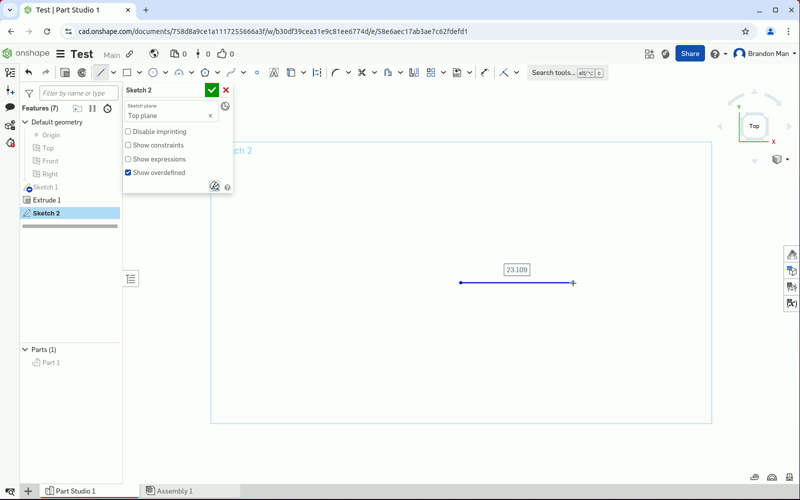
mouse_move(589, 282)
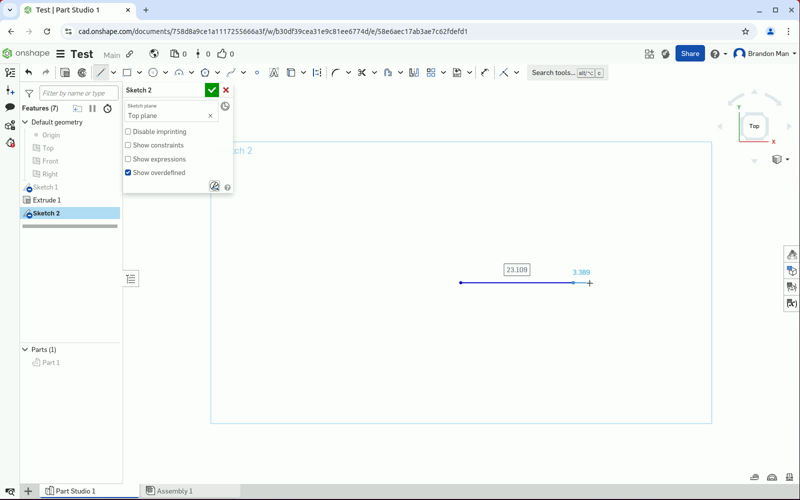
mouse_move(573, 248)
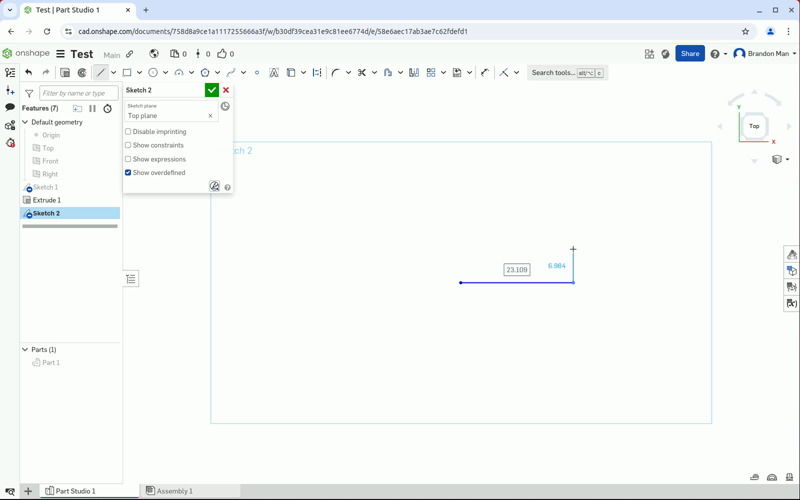
click(573, 248)
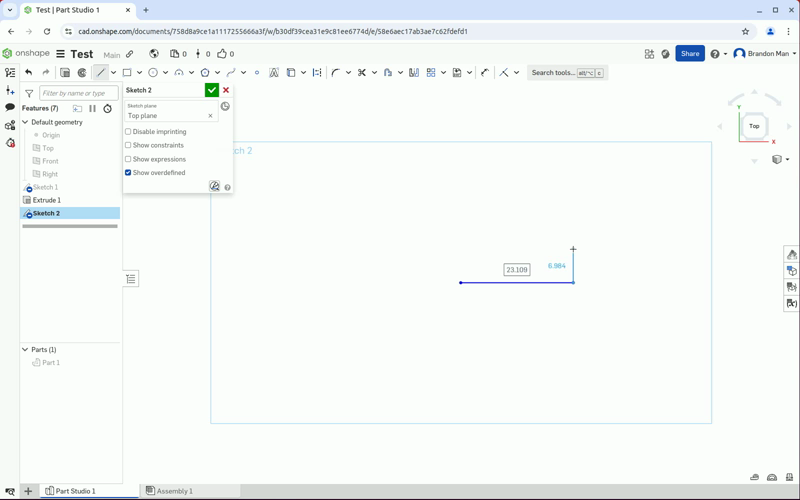
key_up(shift)
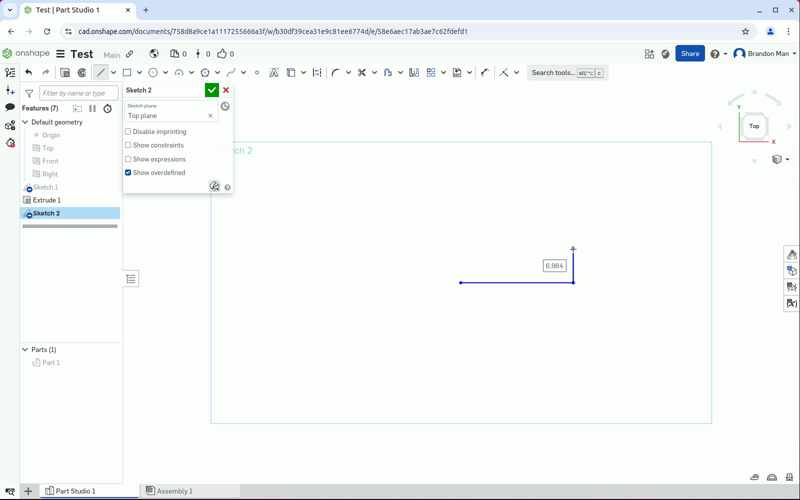
key_down(shift)
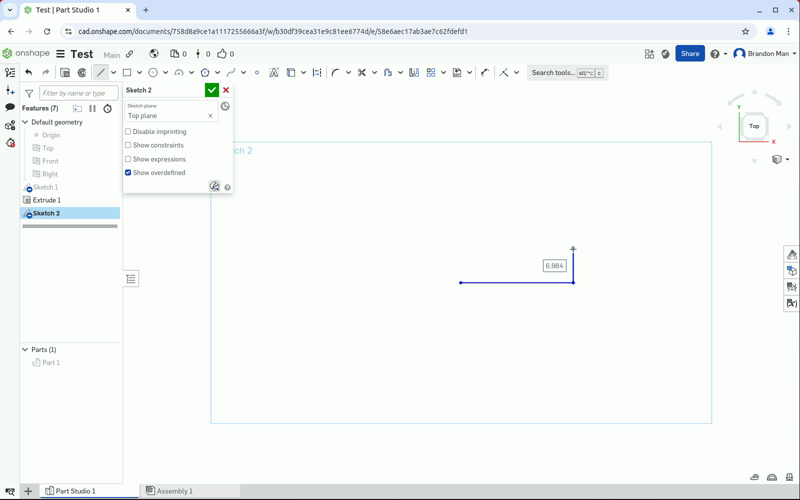
mouse_move(460, 248)
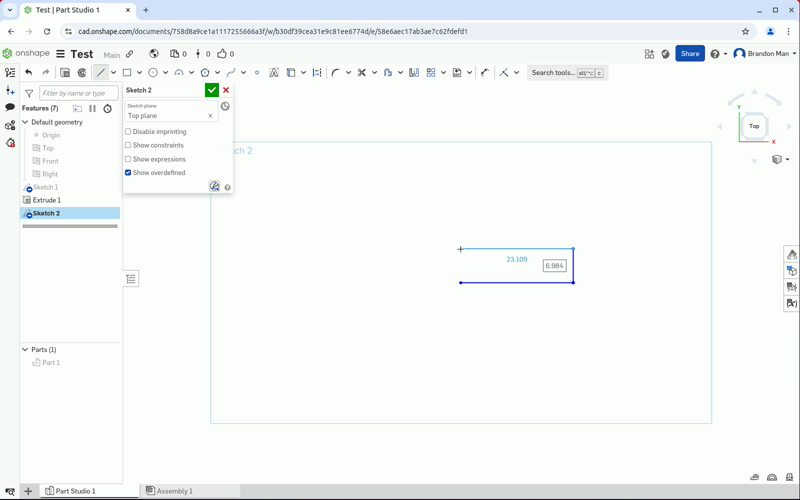
click(460, 248)
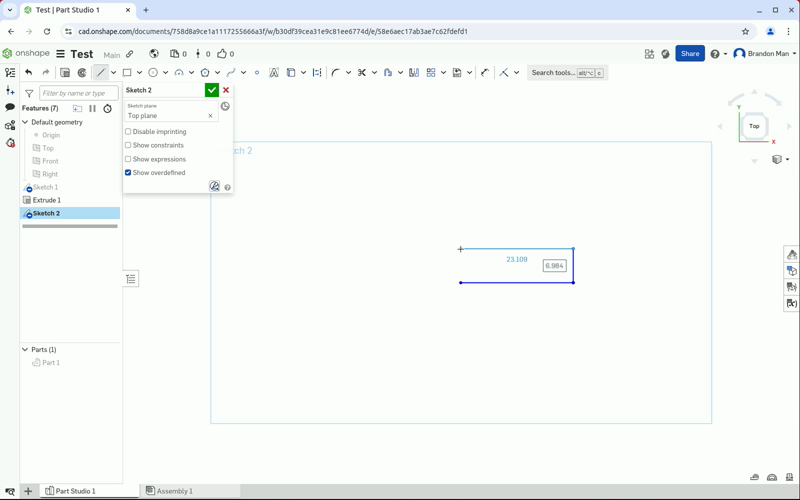
key_up(shift)
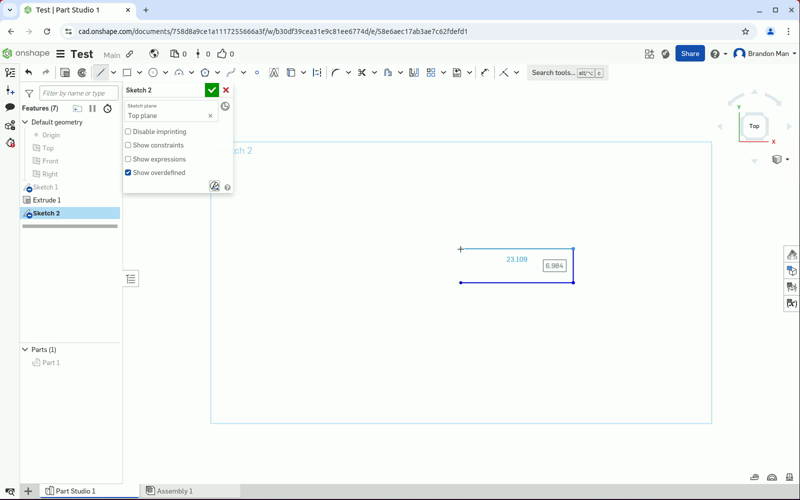
mouse_move(490, 248)
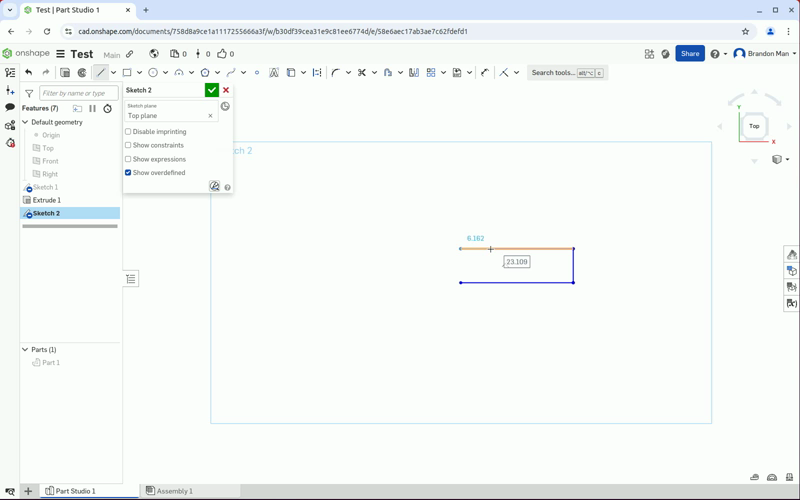
key_down(shift)
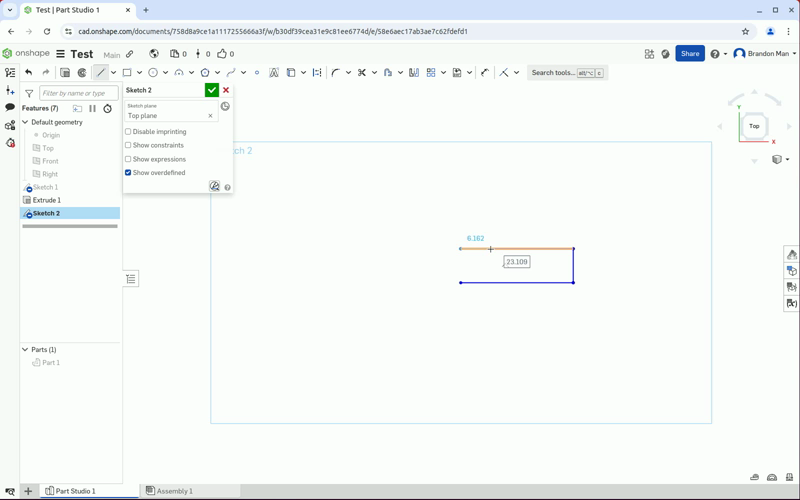
mouse_move(460, 282)
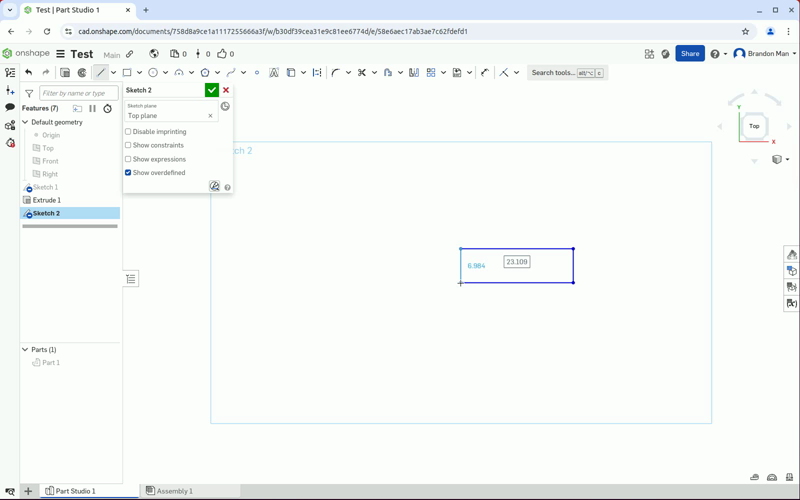
key_up(shift)
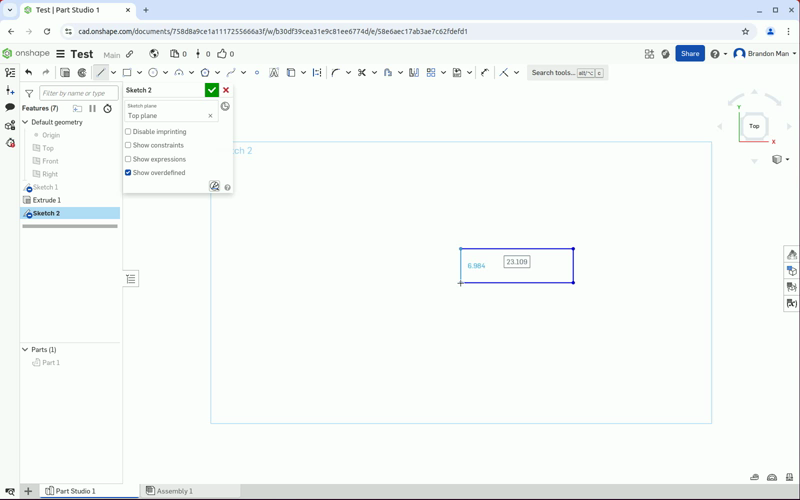
click(460, 282)
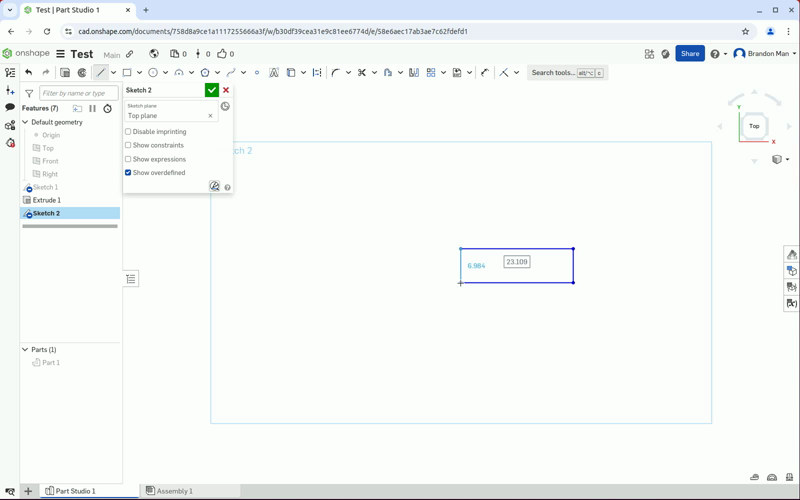
key(esc)
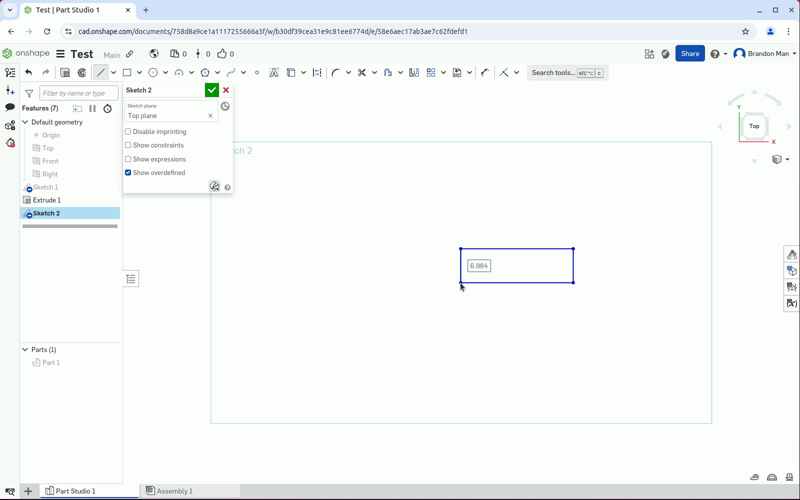
key(l)
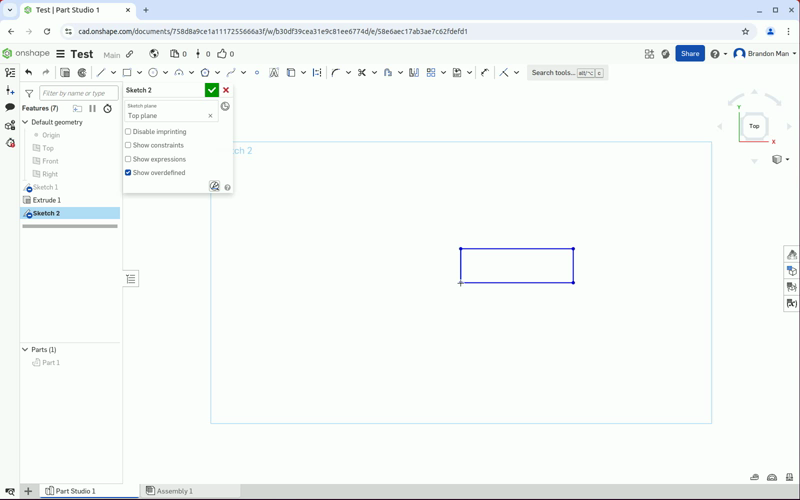
key_down(shift)
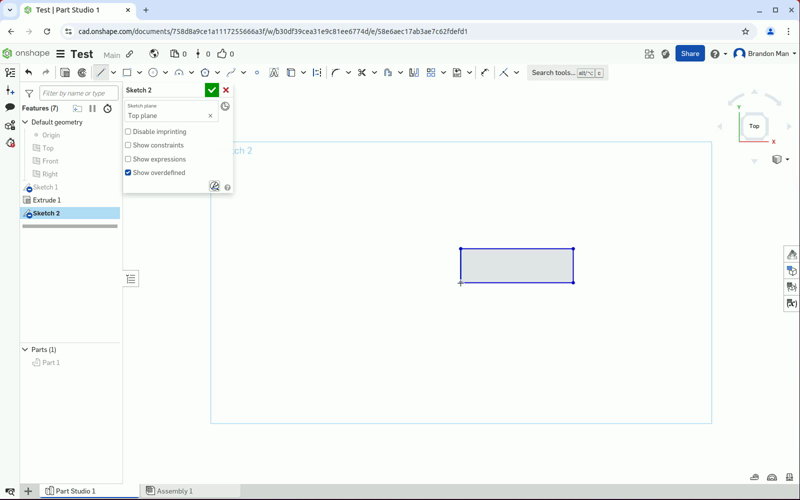
mouse_move(461, 281)
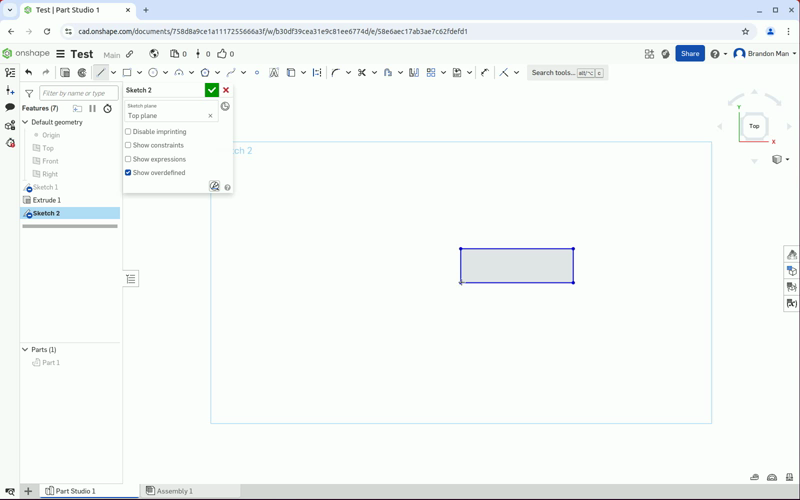
scroll(6)
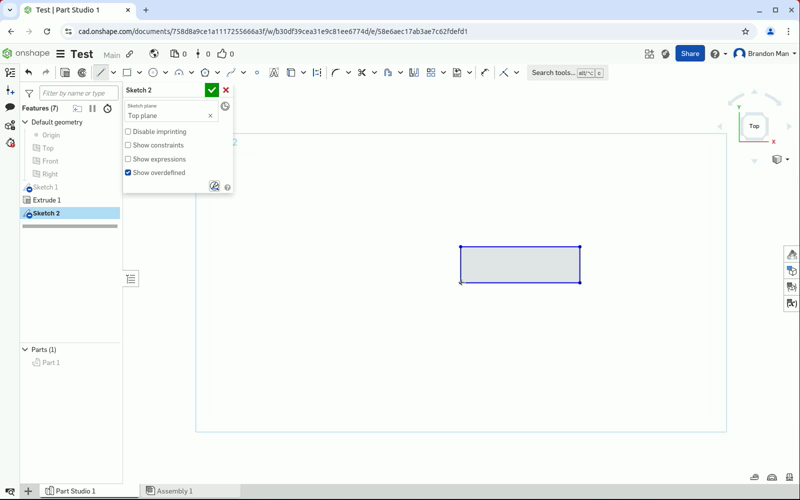
scroll(6)
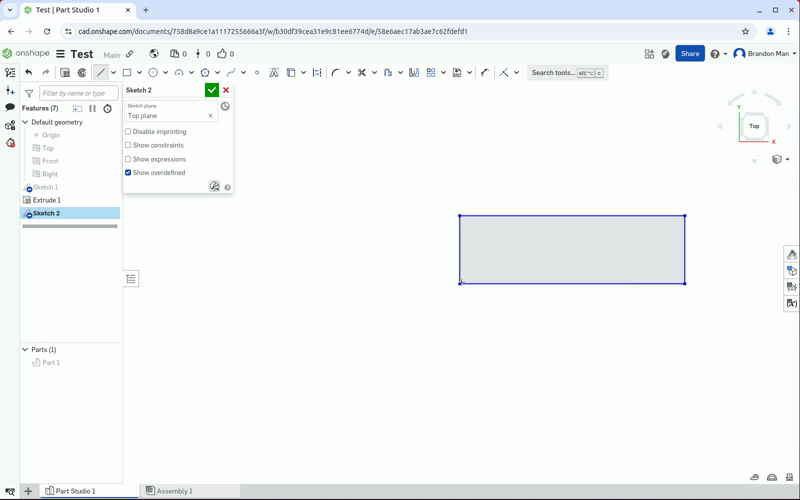
scroll(6)
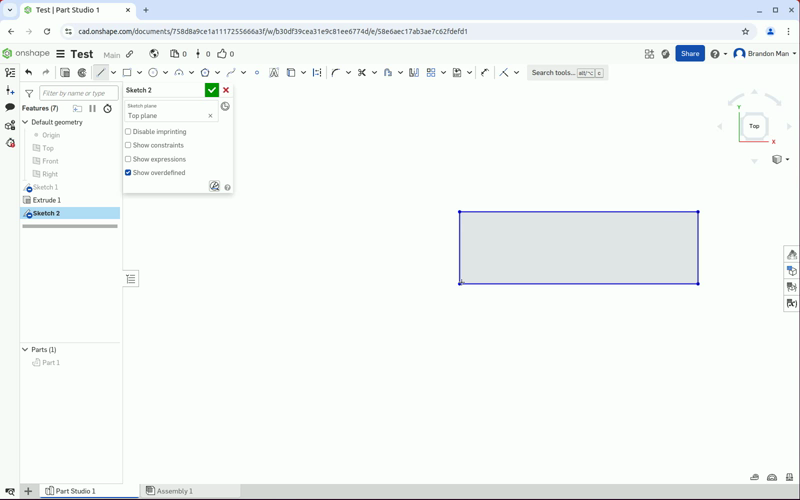
scroll(6)
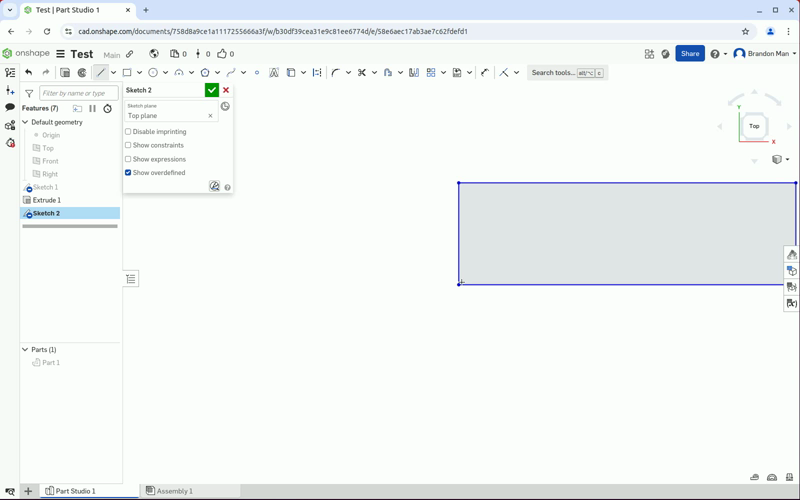
scroll(6)
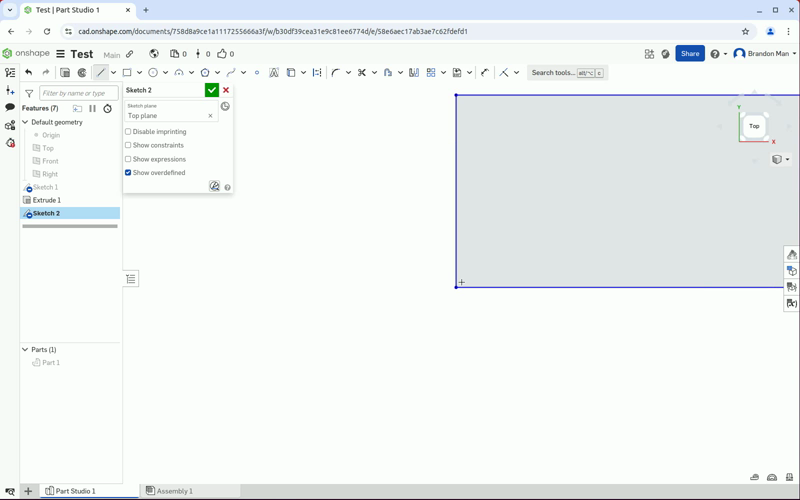
scroll(6)
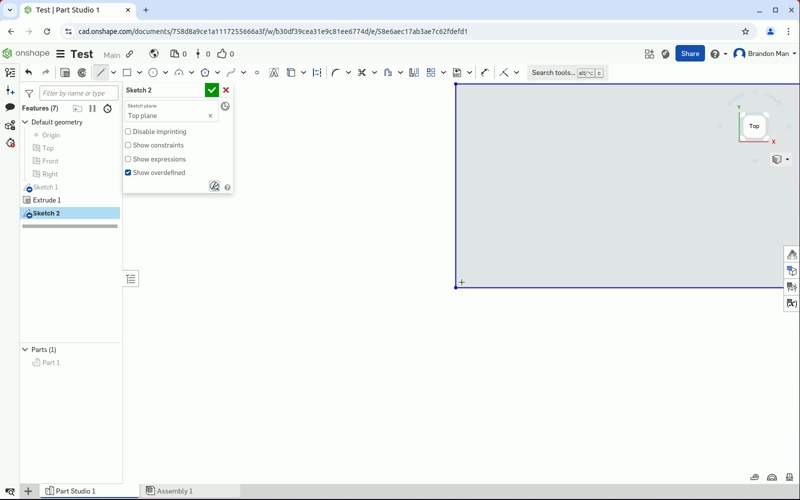
scroll(6)
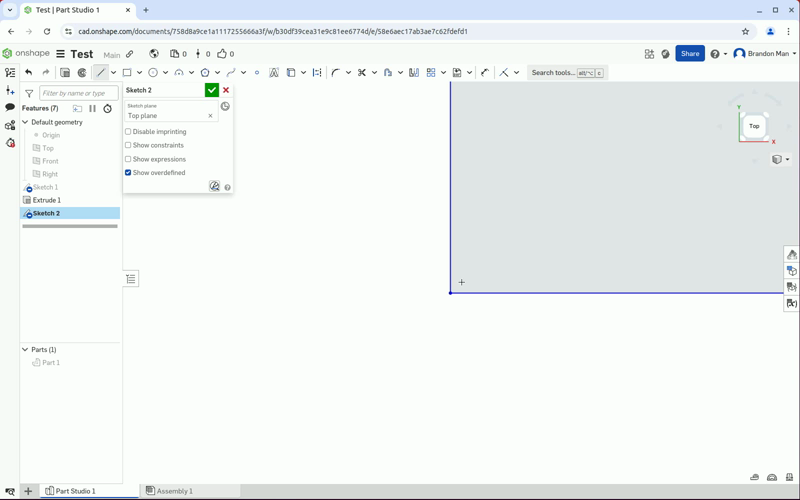
click(461, 281)
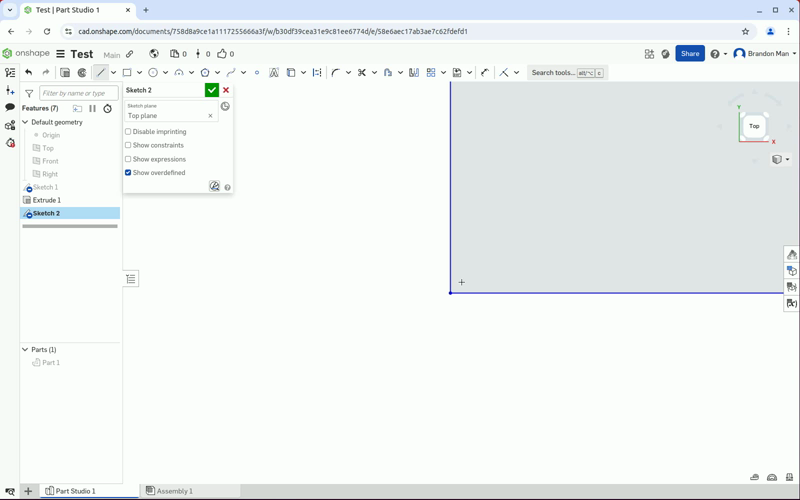
scroll(-6)
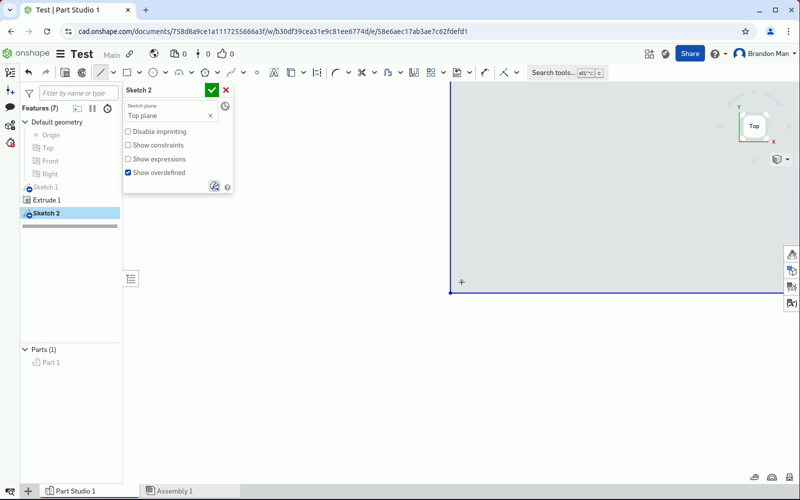
scroll(-6)
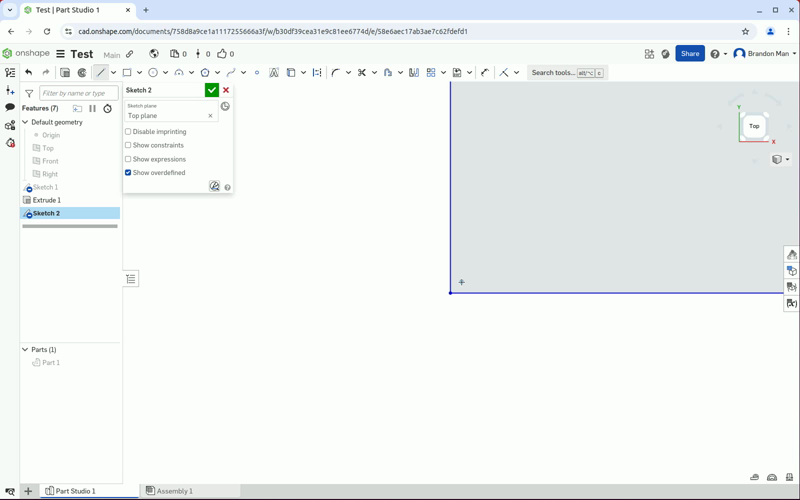
scroll(-6)
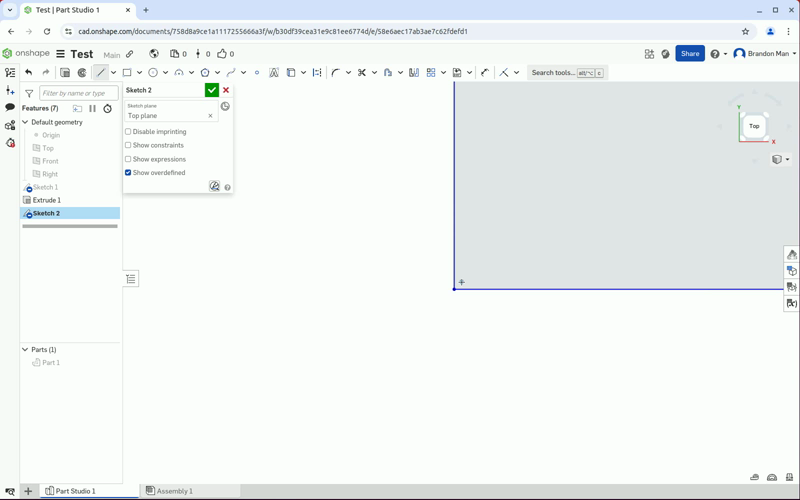
scroll(-6)
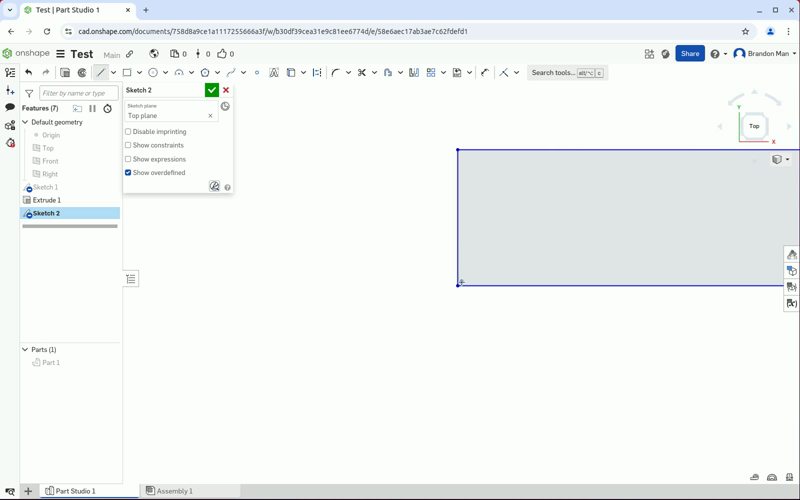
scroll(-6)
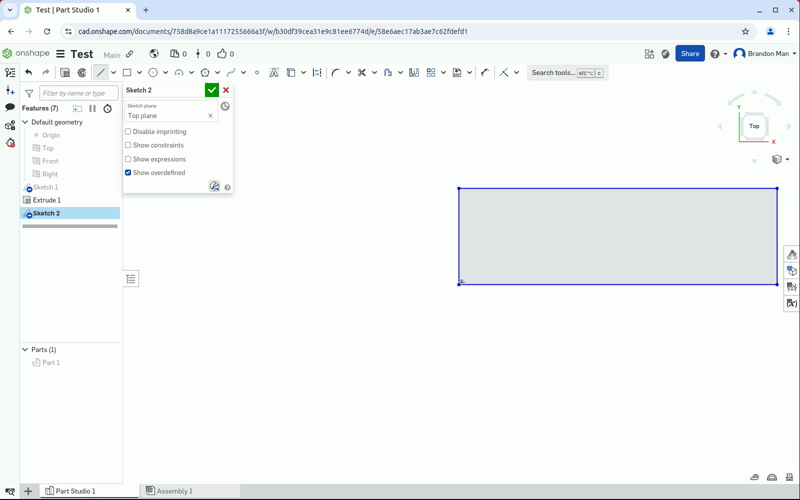
scroll(-6)
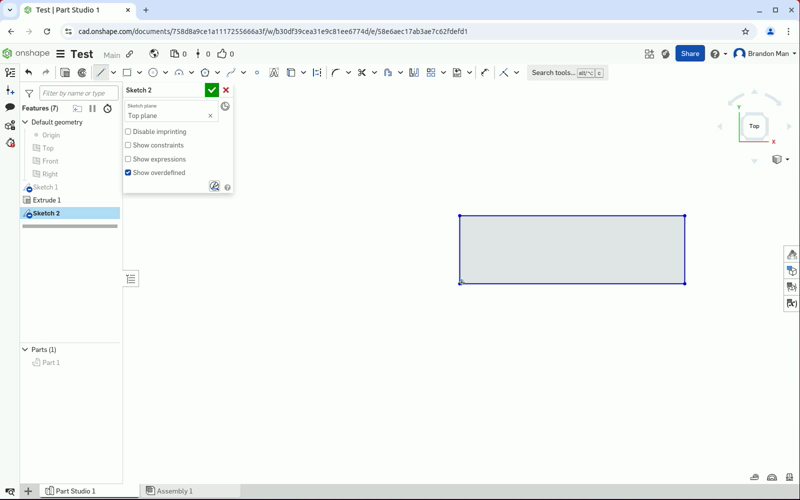
scroll(-6)
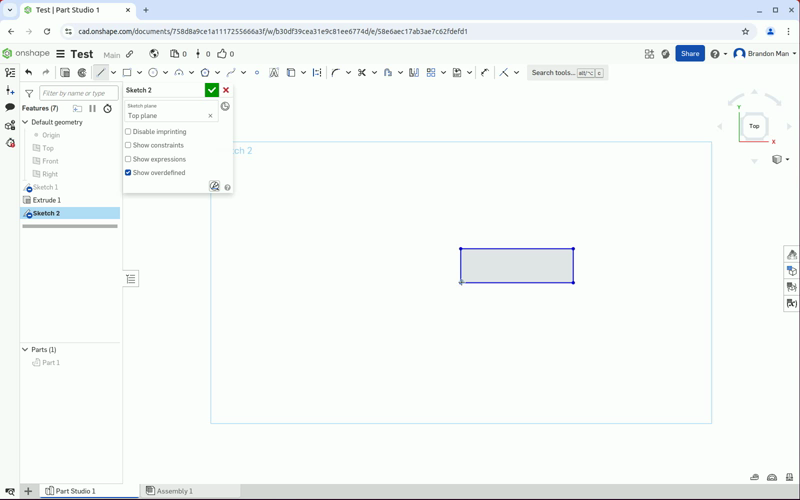
key_up(shift)
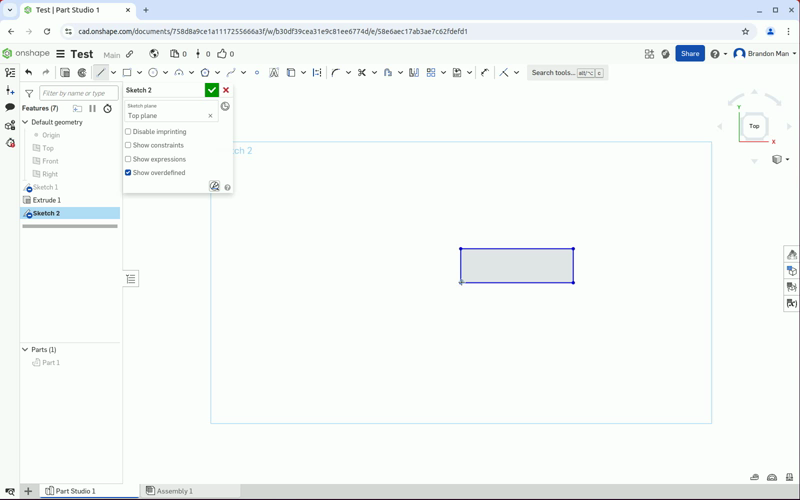
key_down(shift)
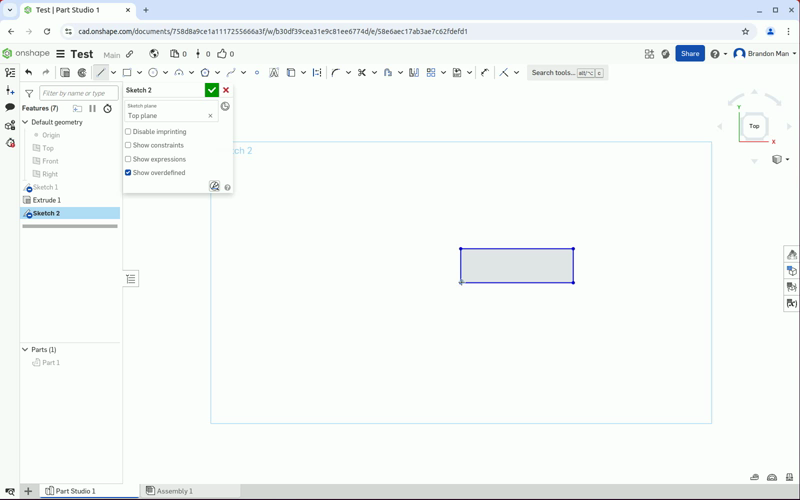
mouse_move(572, 281)
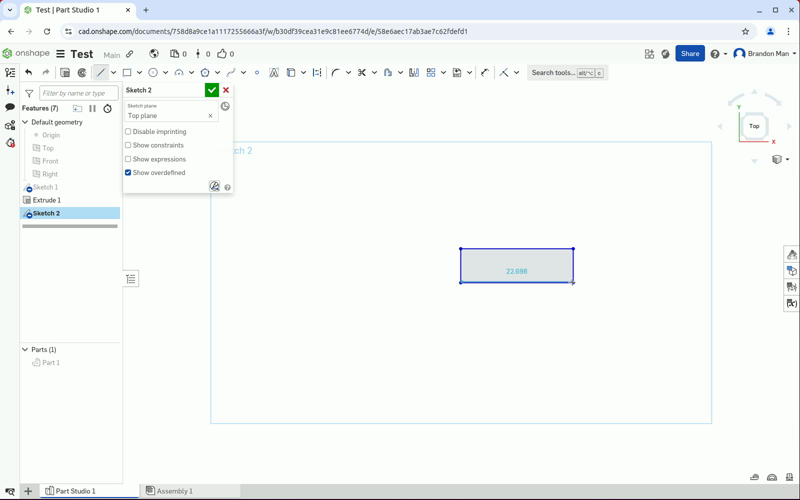
scroll(6)
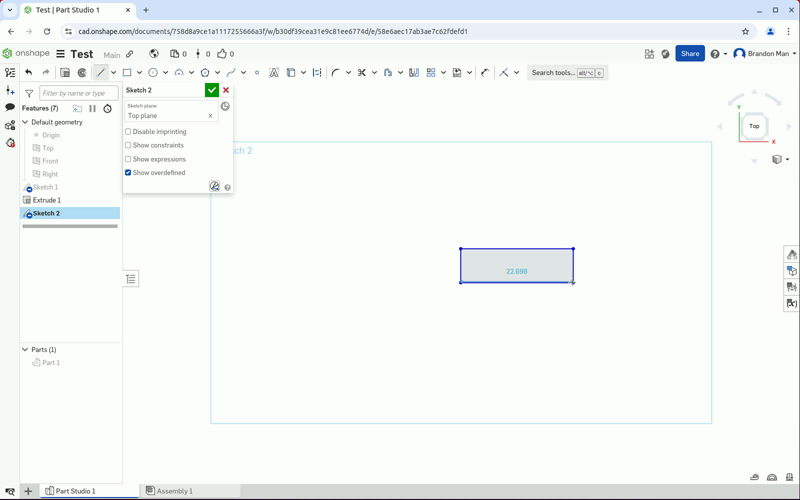
scroll(6)
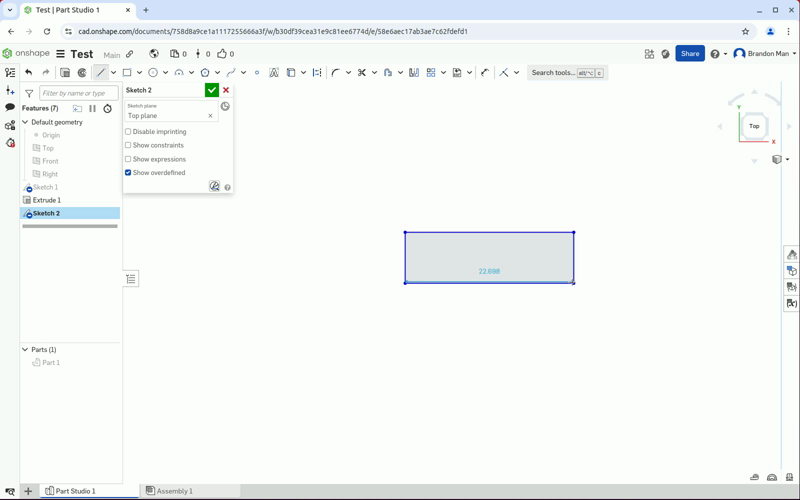
scroll(6)
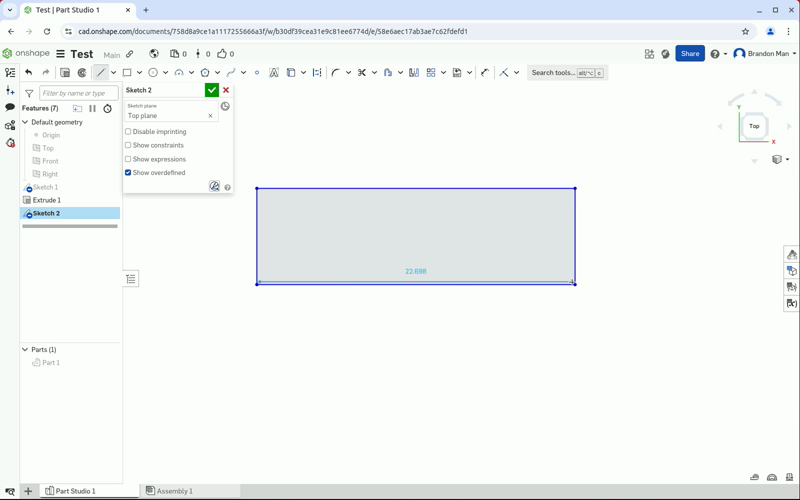
scroll(6)
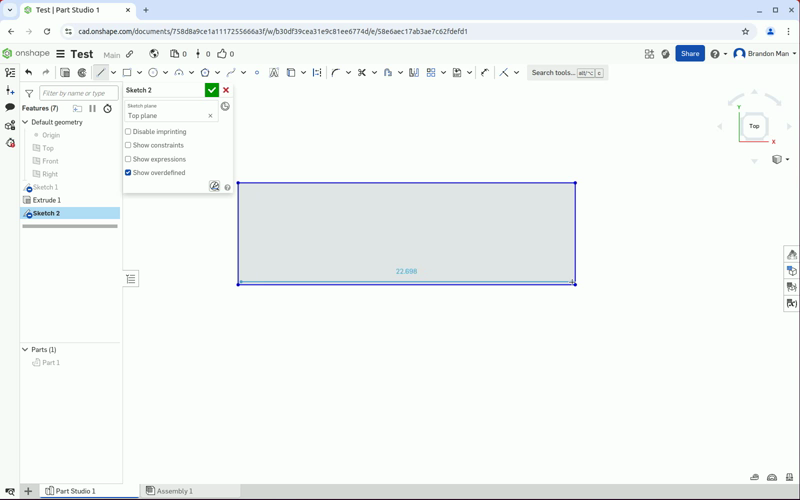
scroll(6)
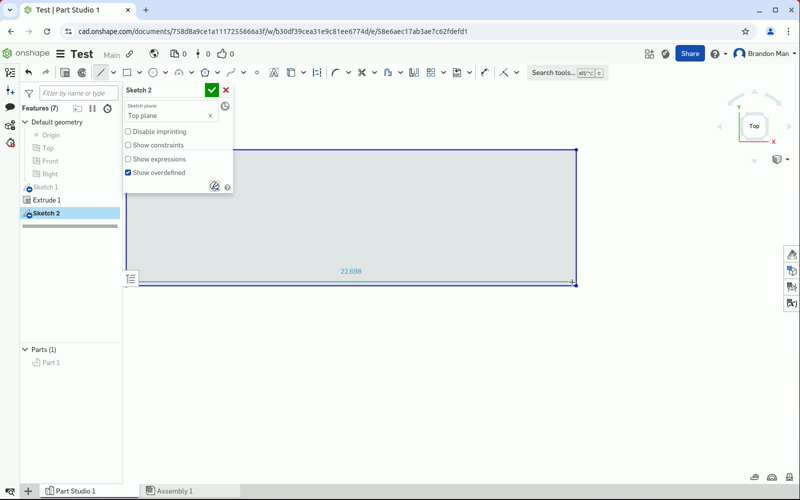
scroll(6)
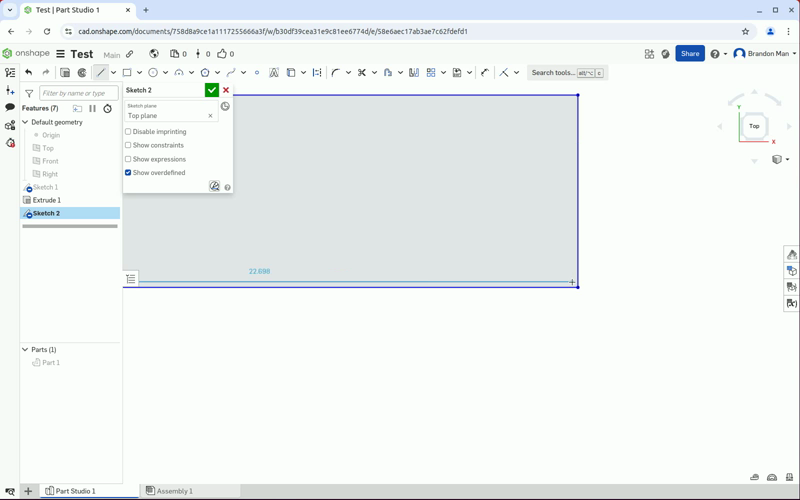
scroll(6)
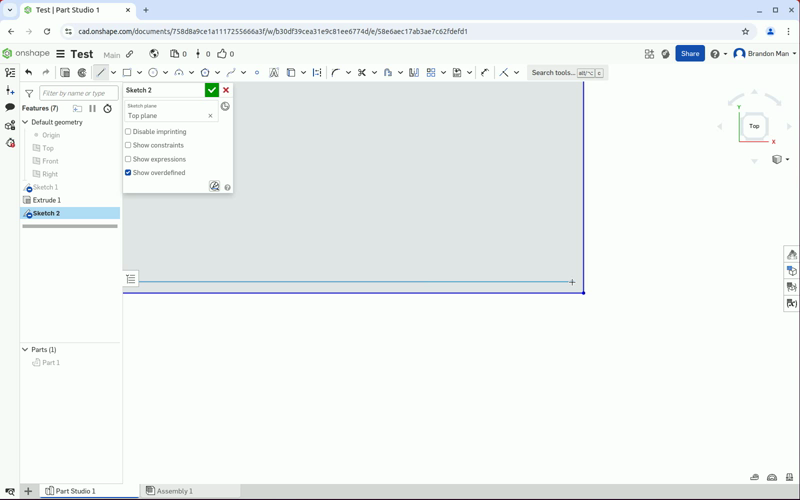
click(572, 281)
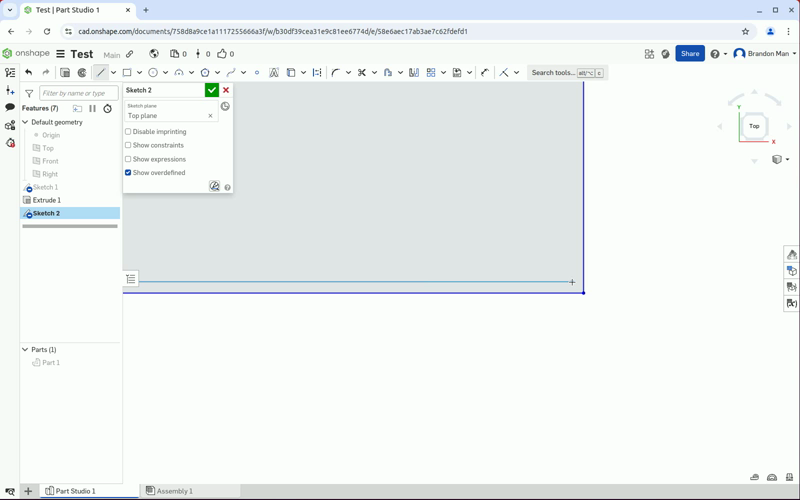
scroll(-6)
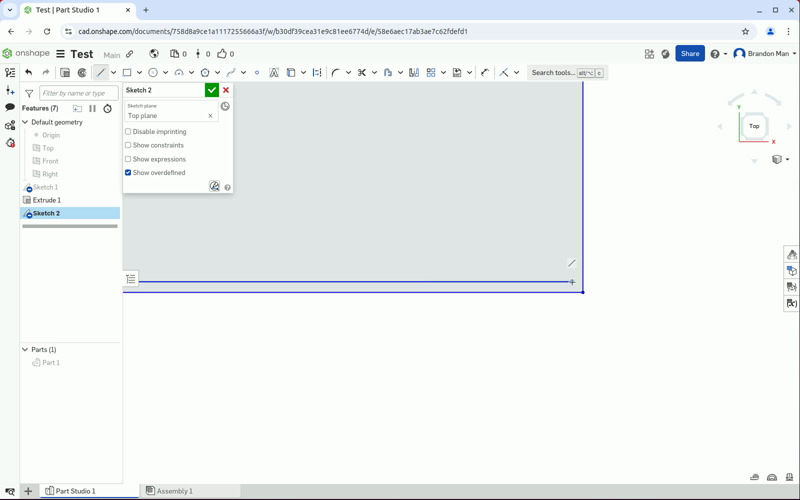
scroll(-6)
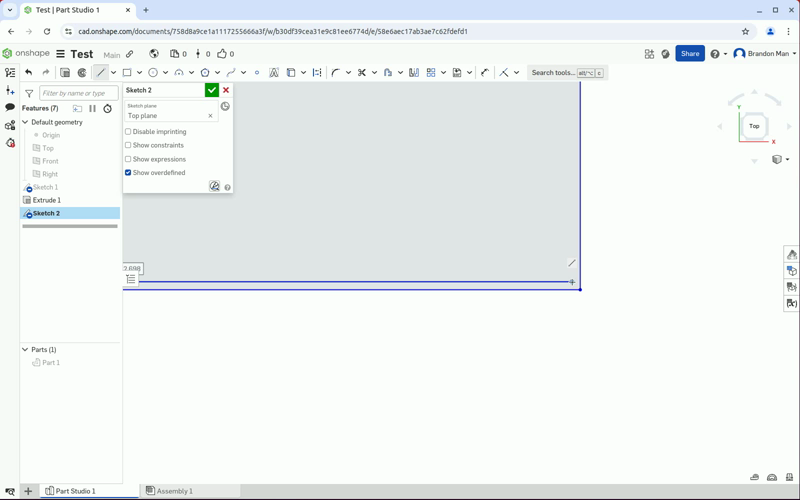
scroll(-6)
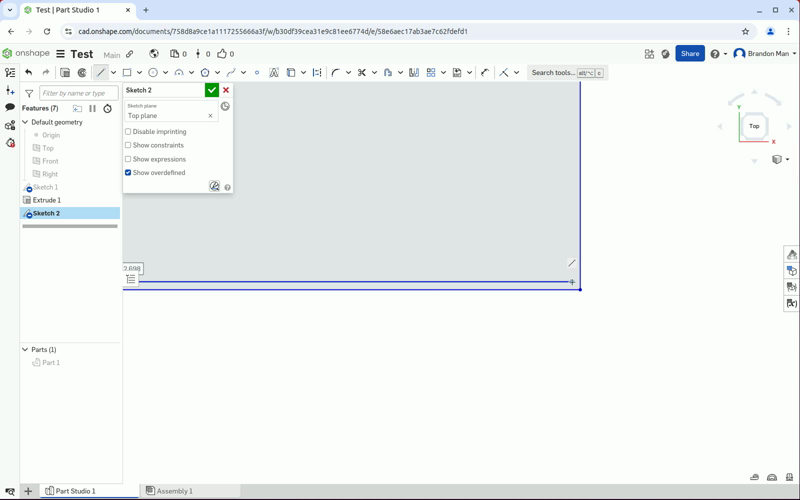
scroll(-6)
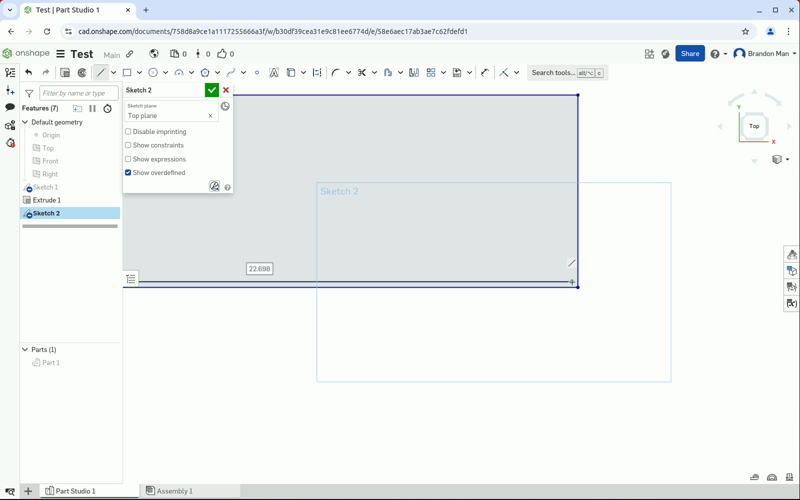
scroll(-6)
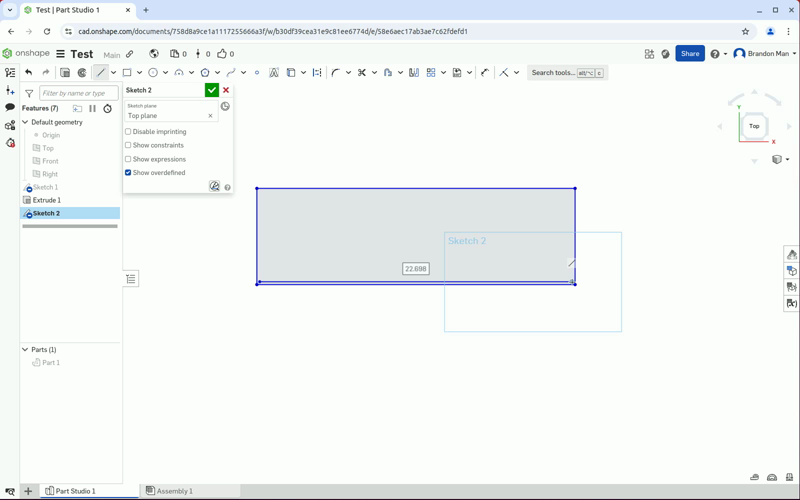
scroll(-6)
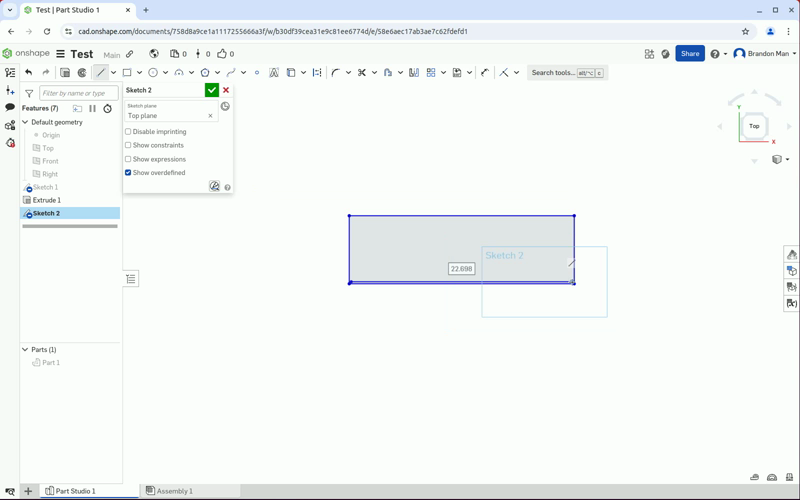
scroll(-6)
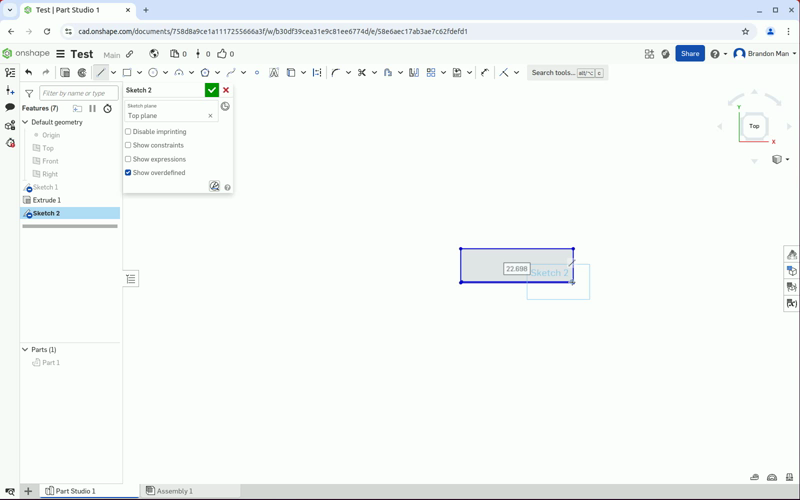
key_up(shift)
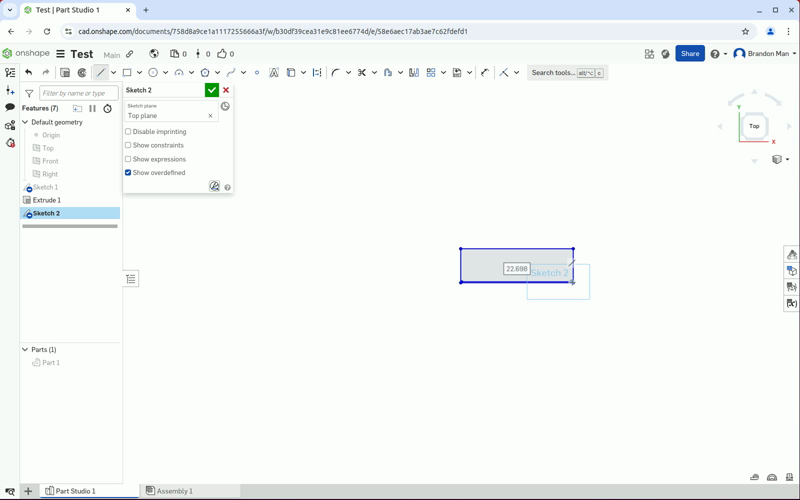
key_down(shift)
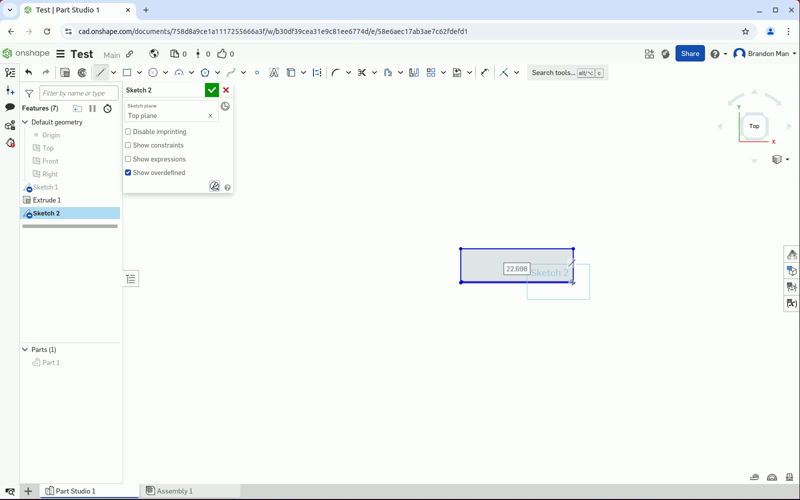
mouse_move(589, 281)
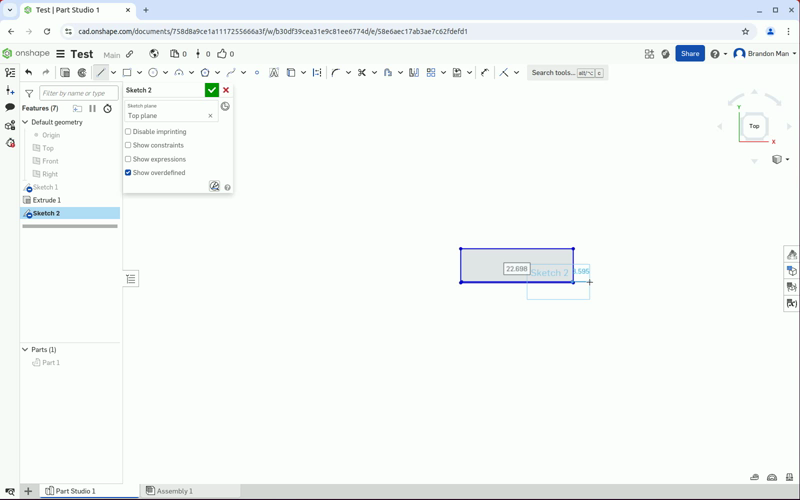
mouse_move(572, 249)
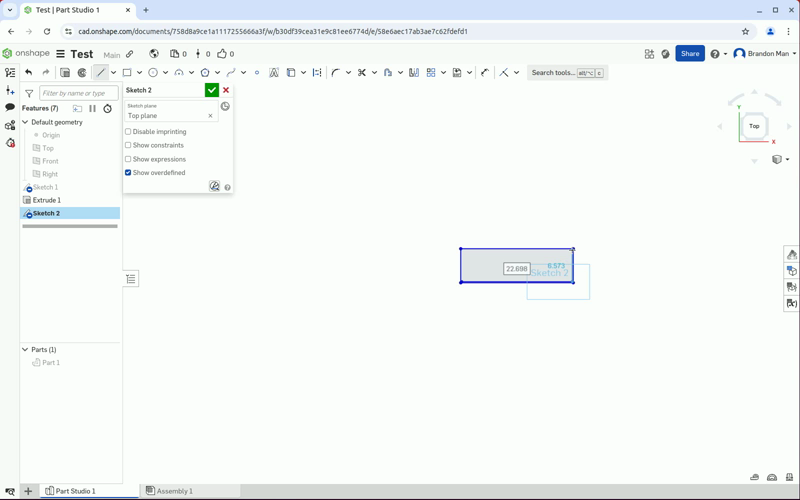
scroll(6)
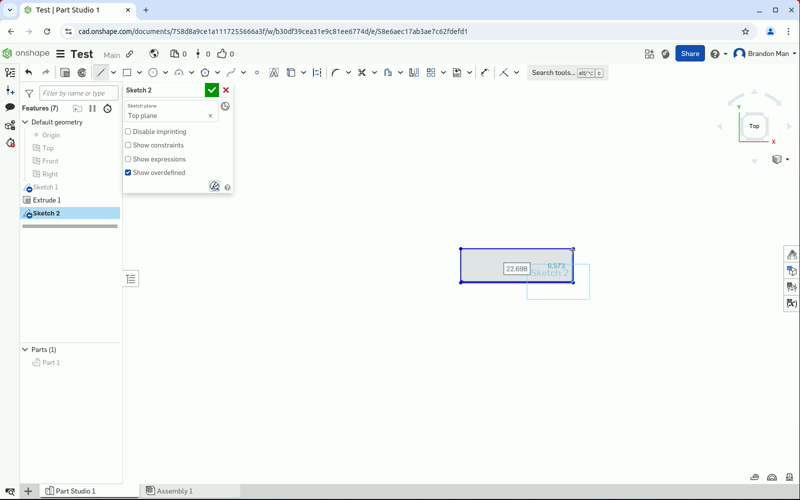
scroll(6)
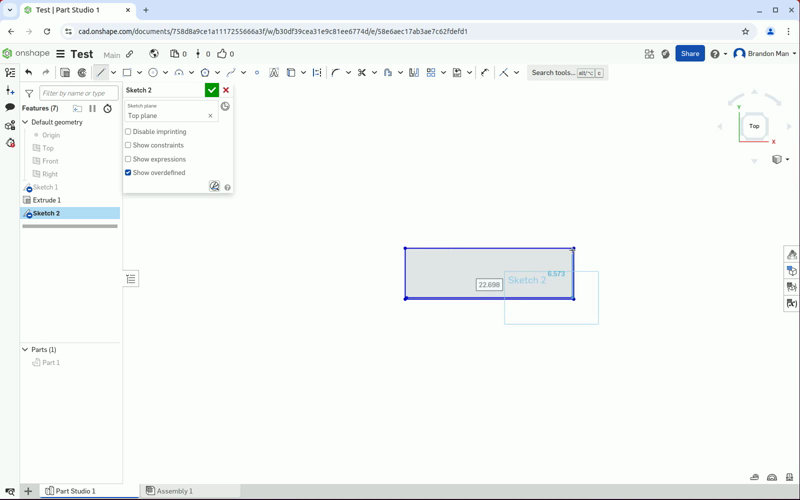
scroll(6)
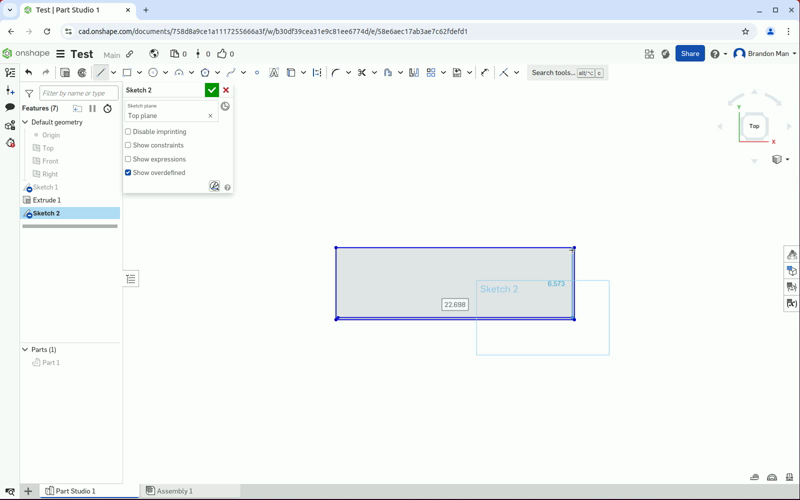
scroll(6)
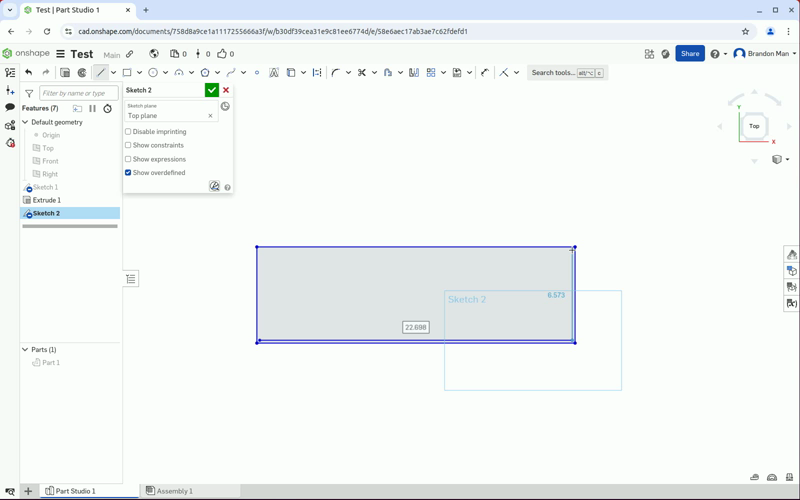
scroll(6)
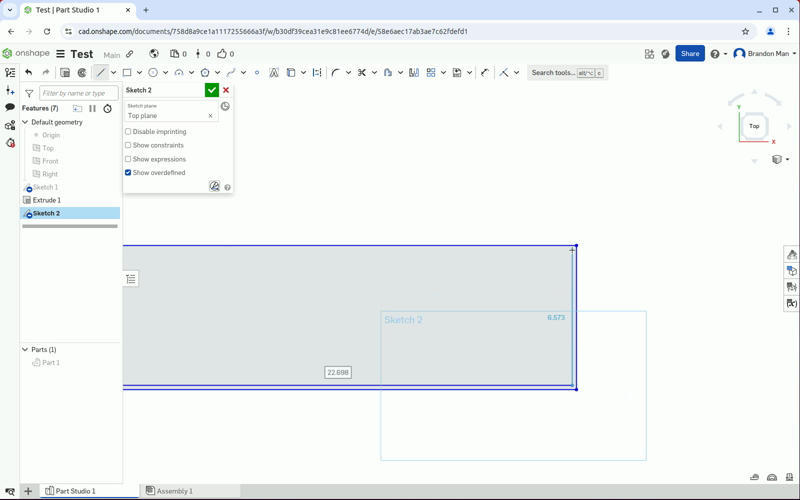
scroll(6)
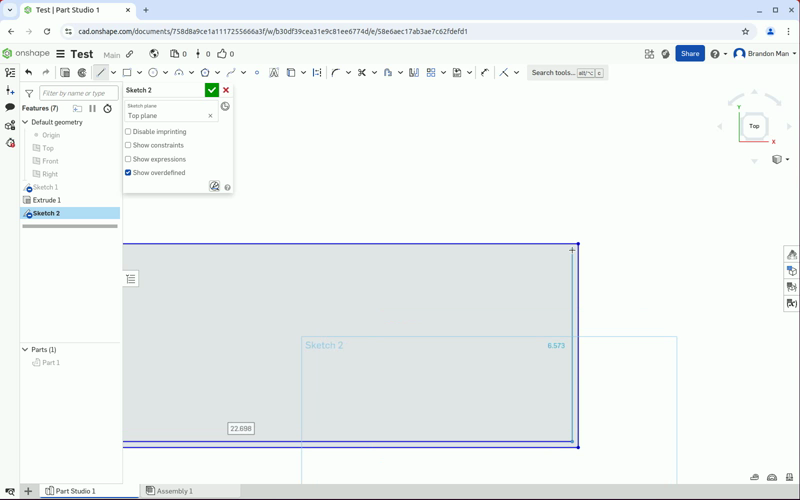
scroll(6)
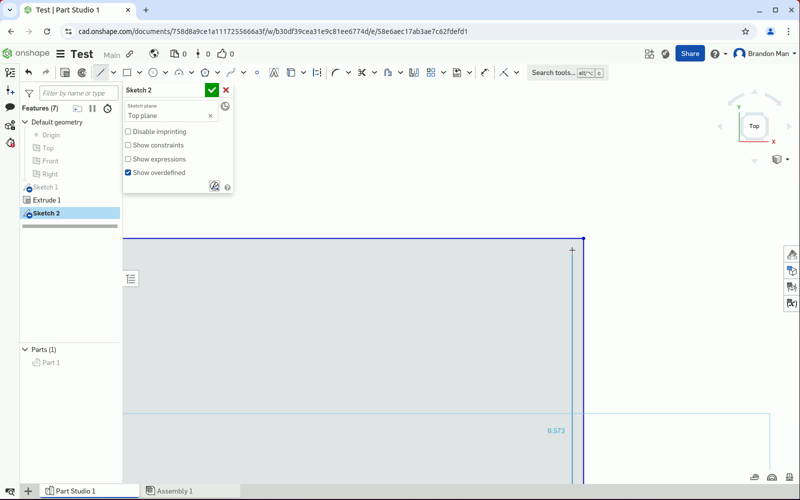
click(572, 249)
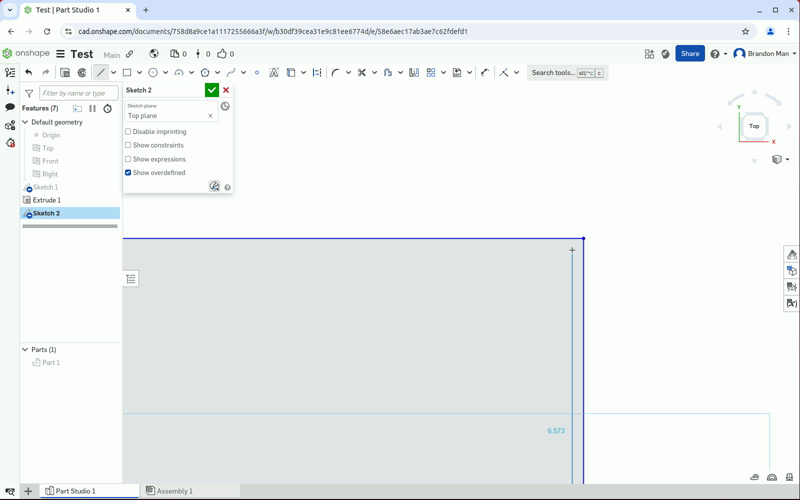
scroll(-6)
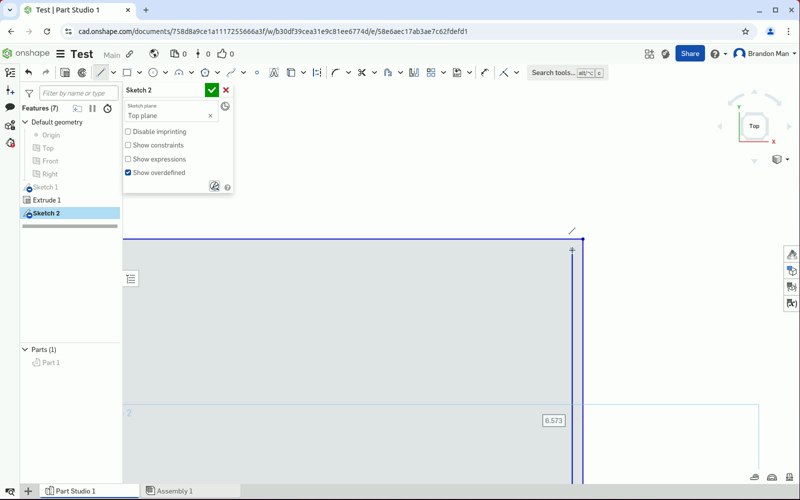
scroll(-6)
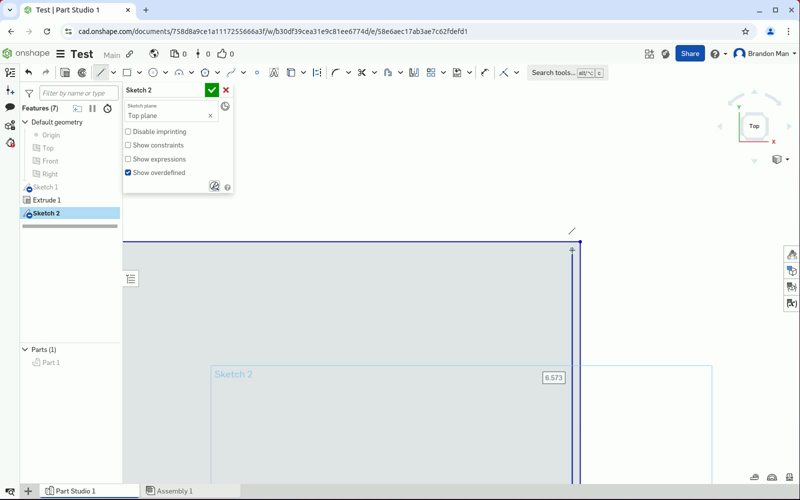
scroll(-6)
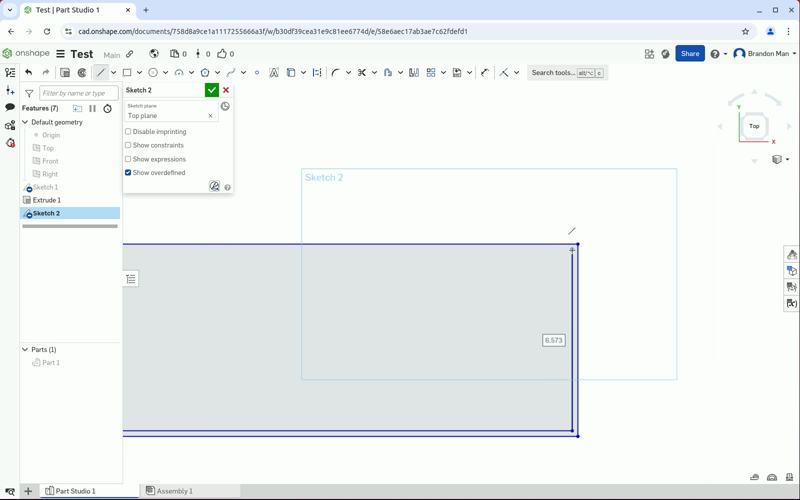
scroll(-6)
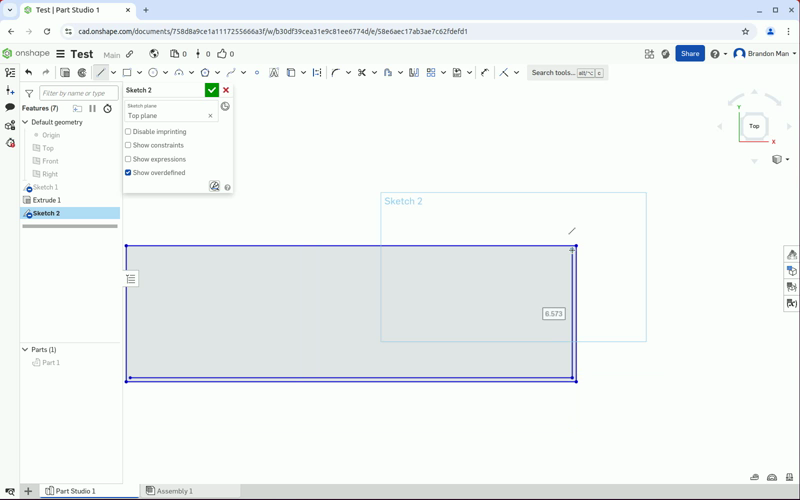
scroll(-6)
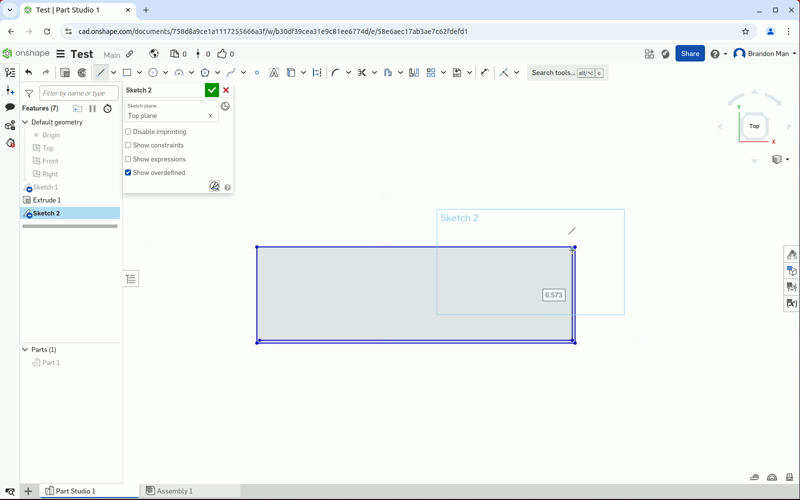
scroll(-6)
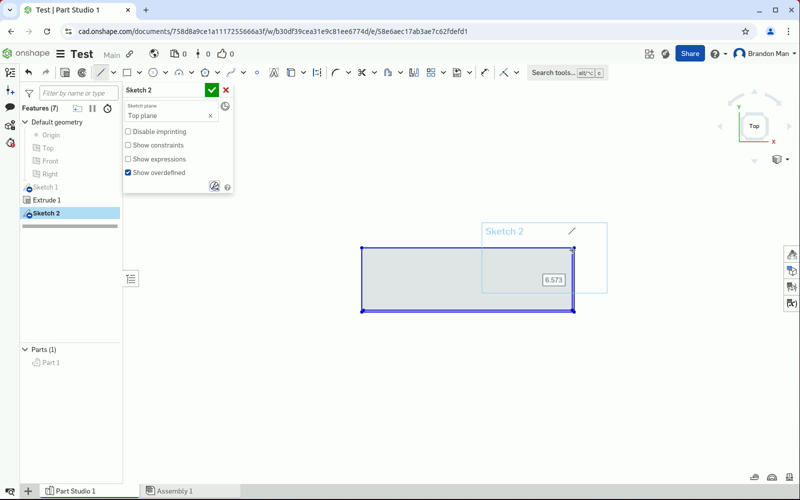
scroll(-6)
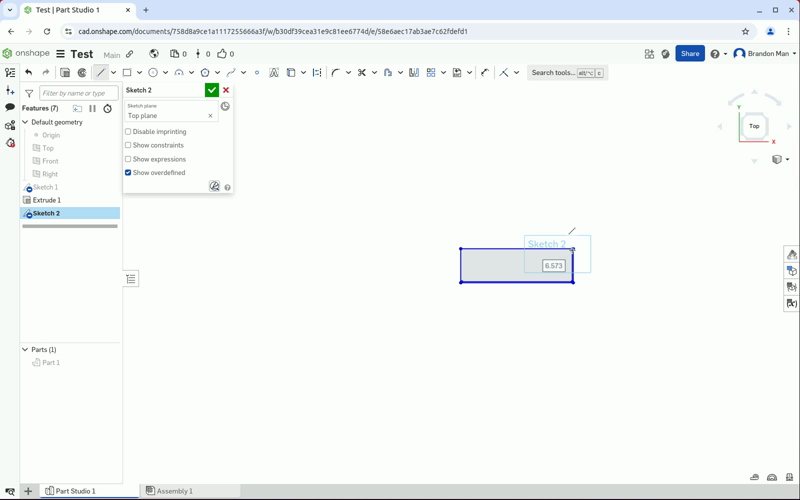
key_up(shift)
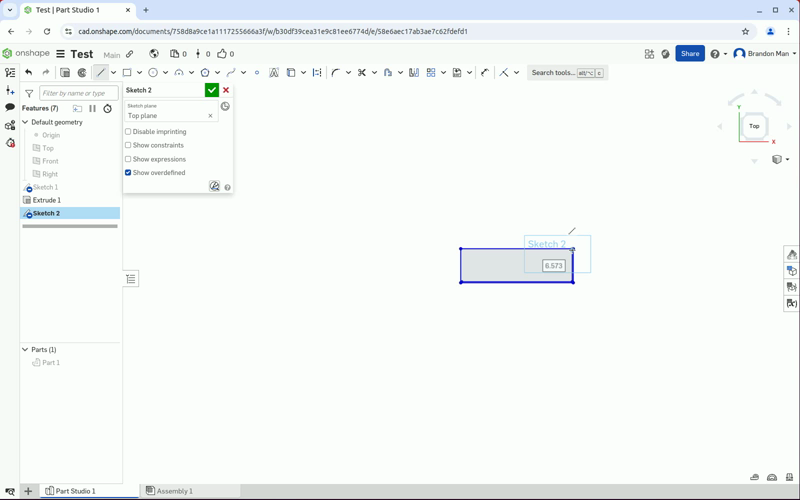
key_down(shift)
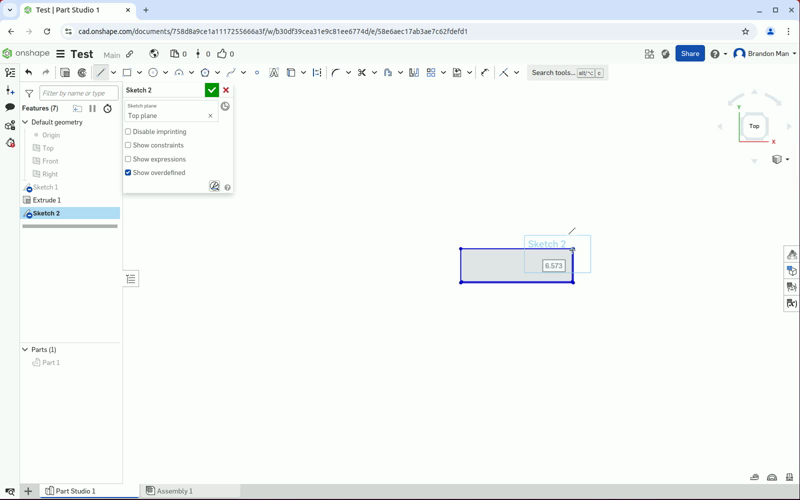
mouse_move(461, 249)
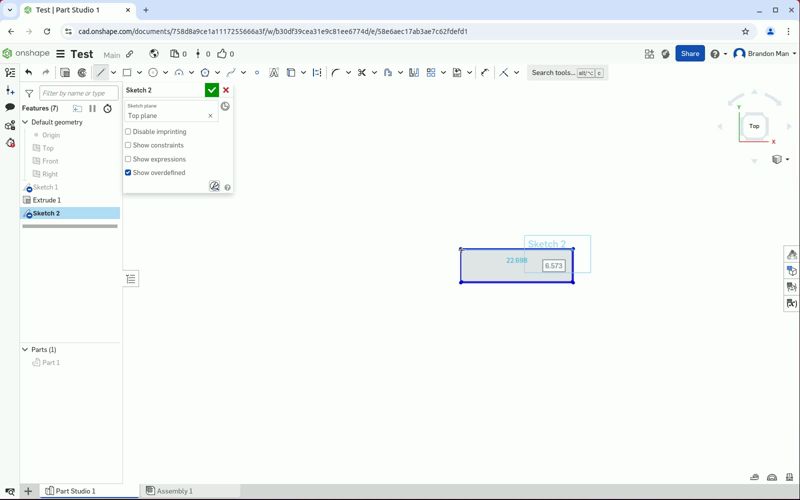
scroll(6)
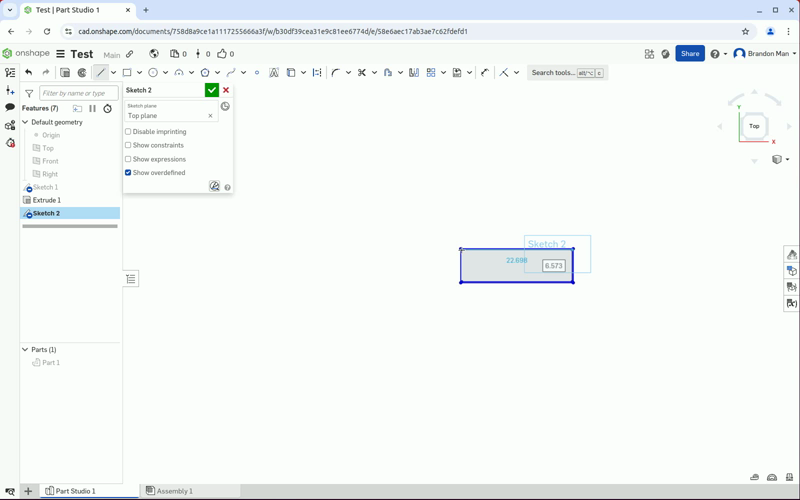
scroll(6)
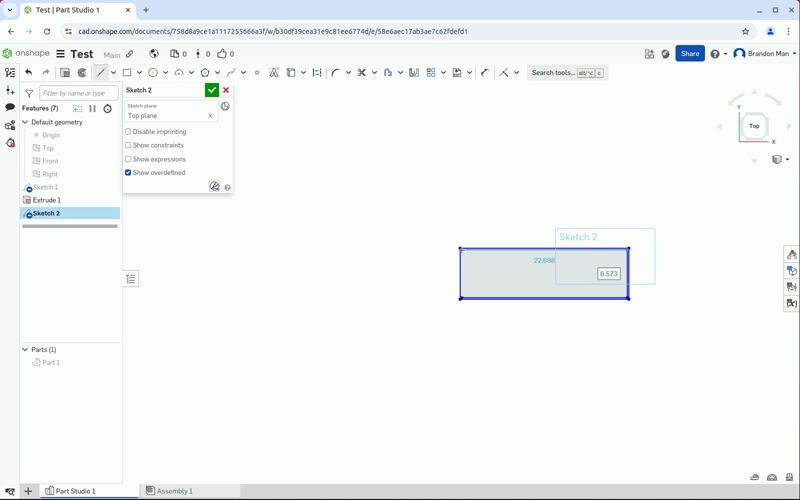
scroll(6)
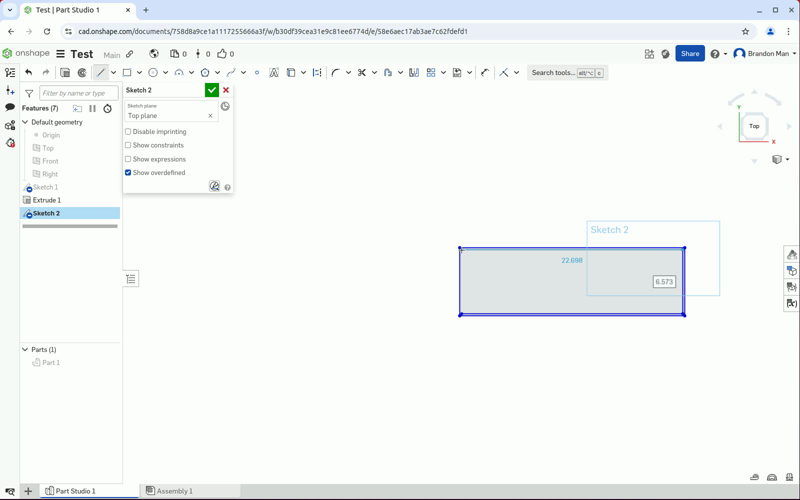
scroll(6)
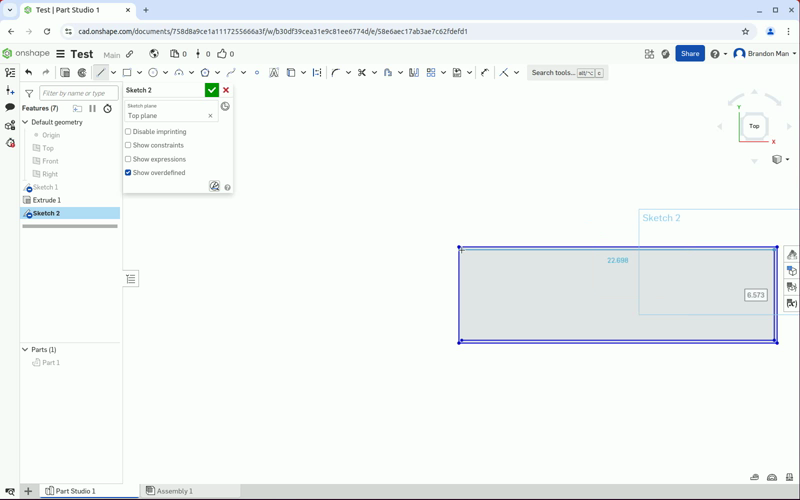
scroll(6)
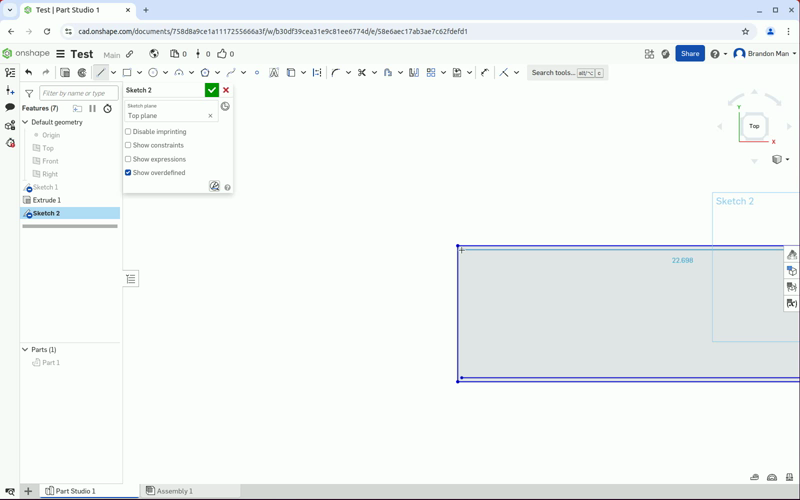
scroll(6)
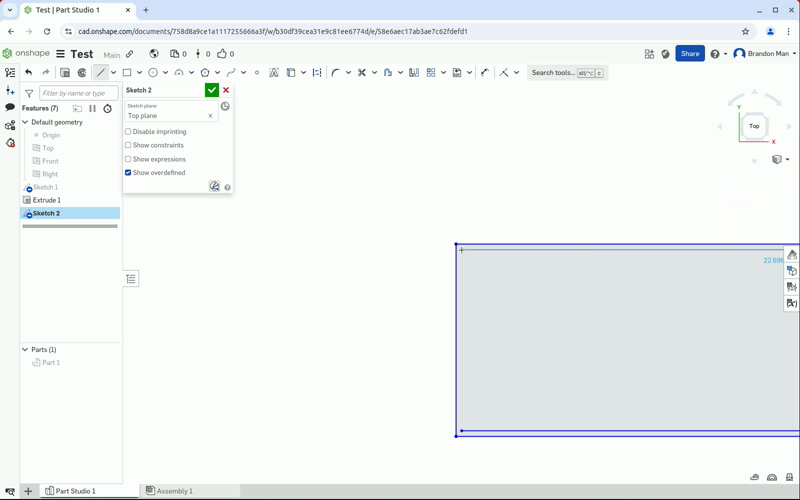
scroll(6)
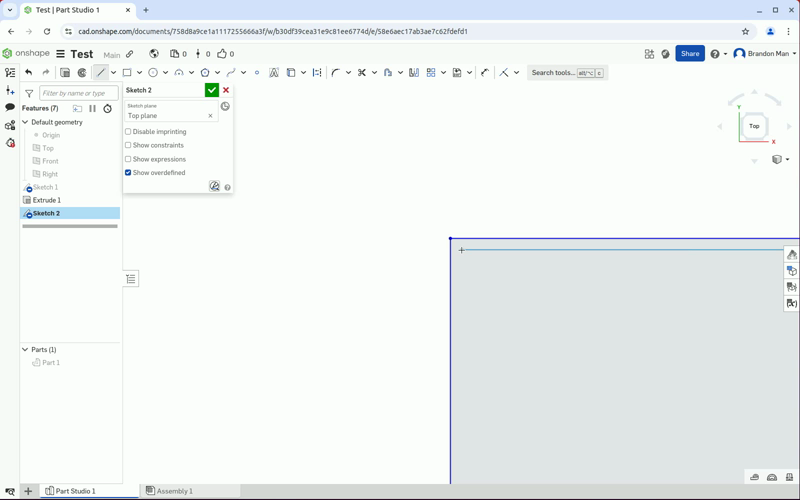
click(461, 249)
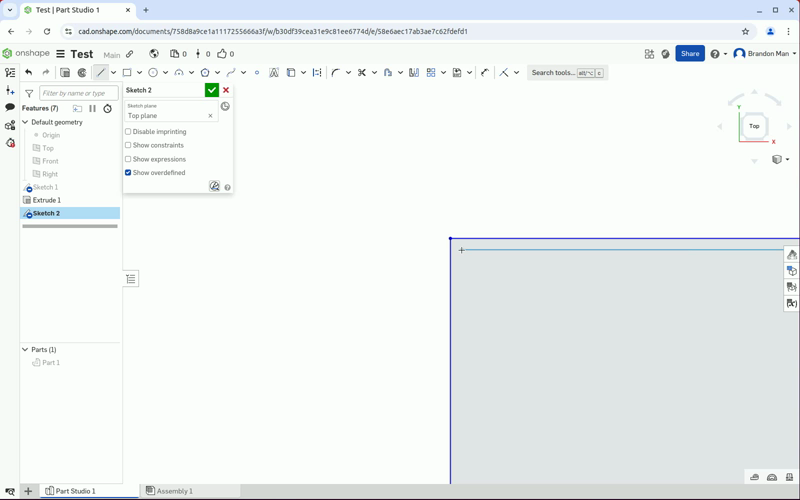
scroll(-6)
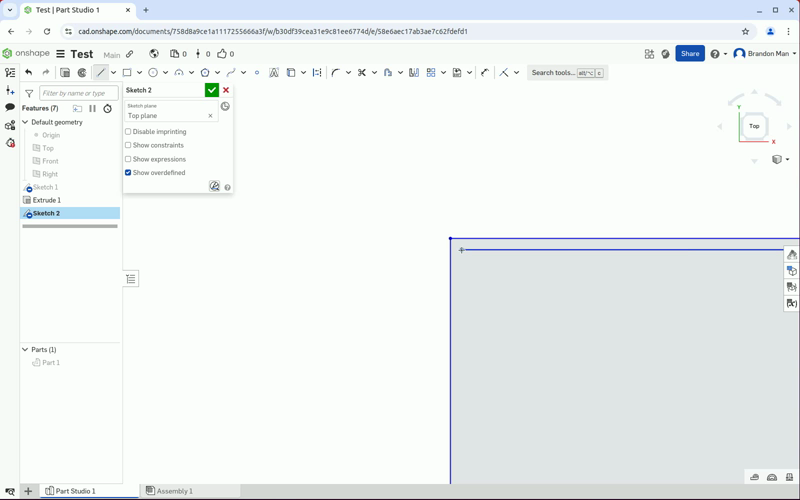
scroll(-6)
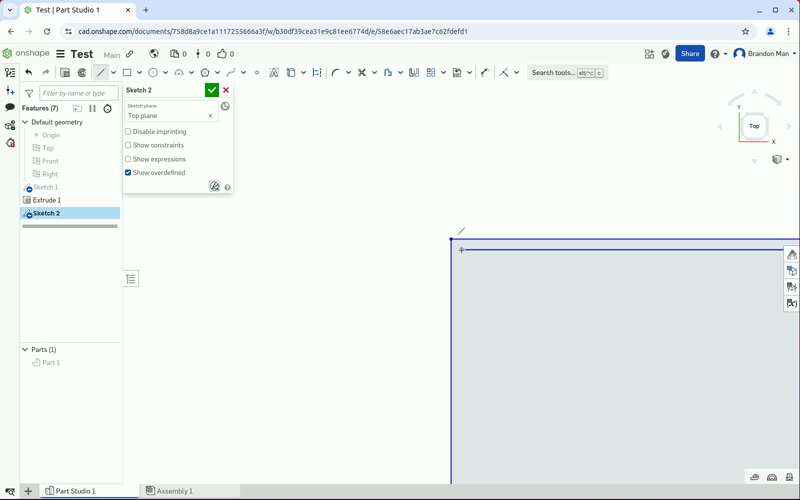
scroll(-6)
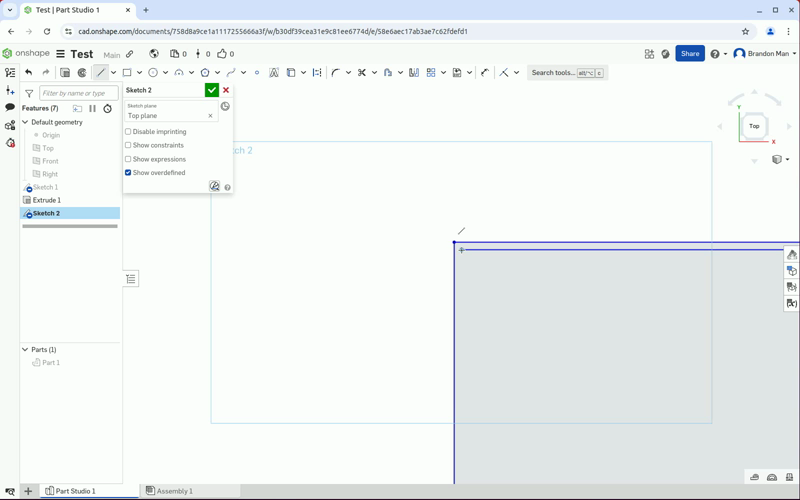
scroll(-6)
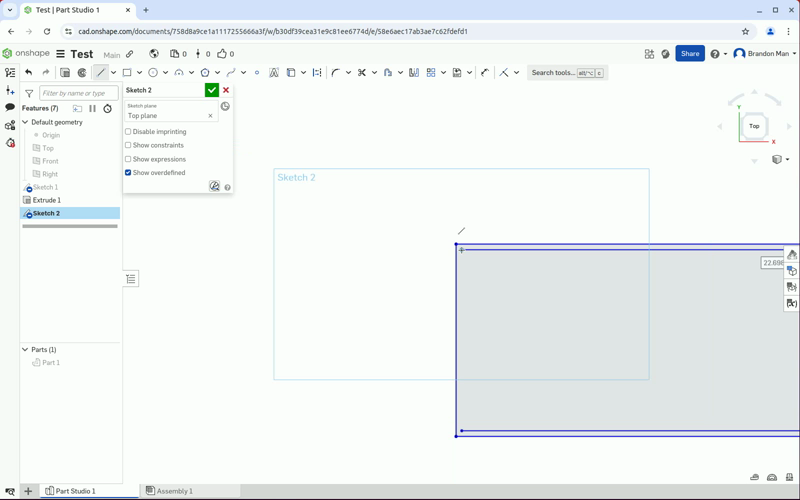
scroll(-6)
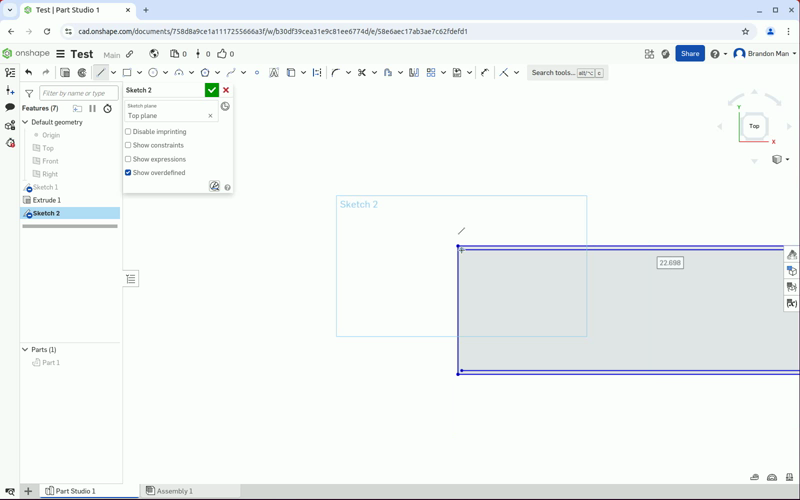
scroll(-6)
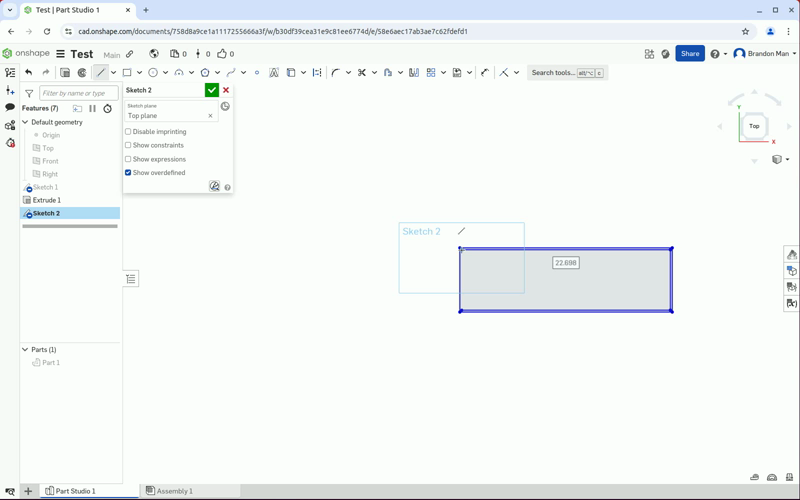
scroll(-6)
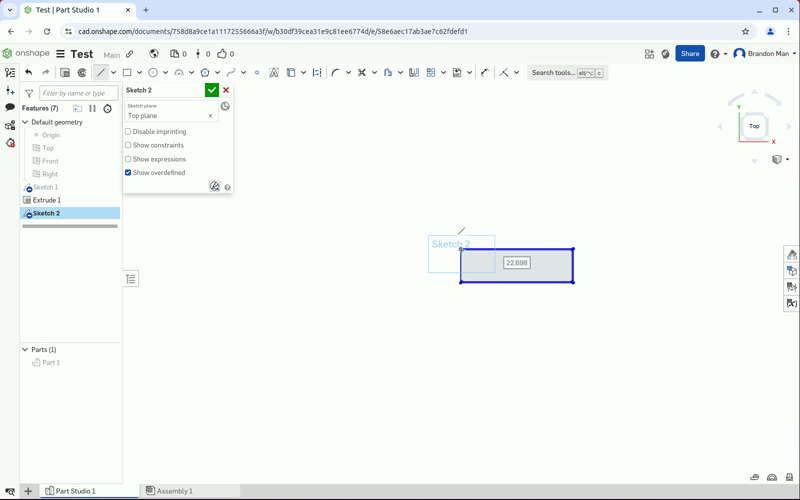
key_up(shift)
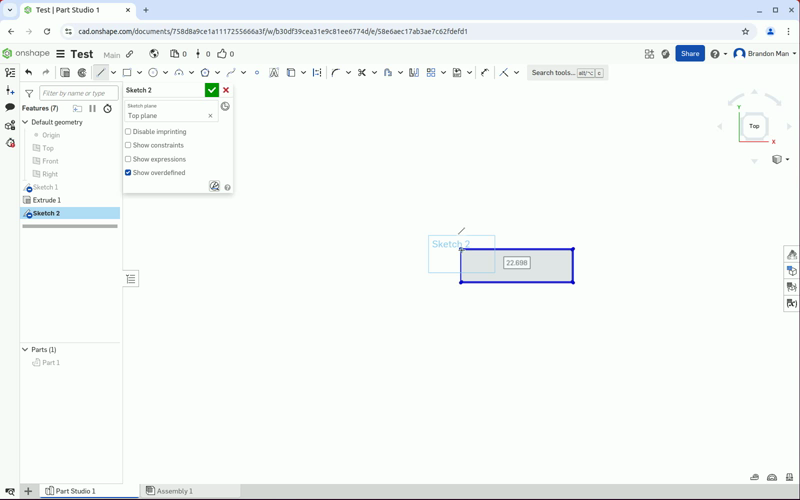
mouse_move(492, 249)
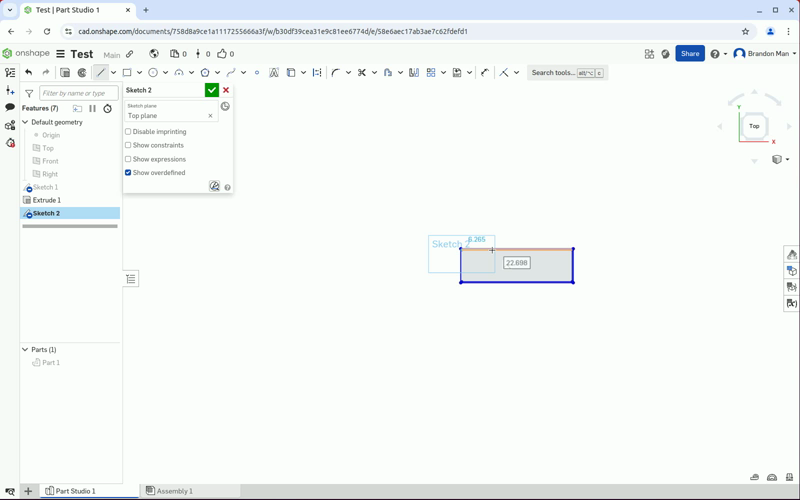
key_down(shift)
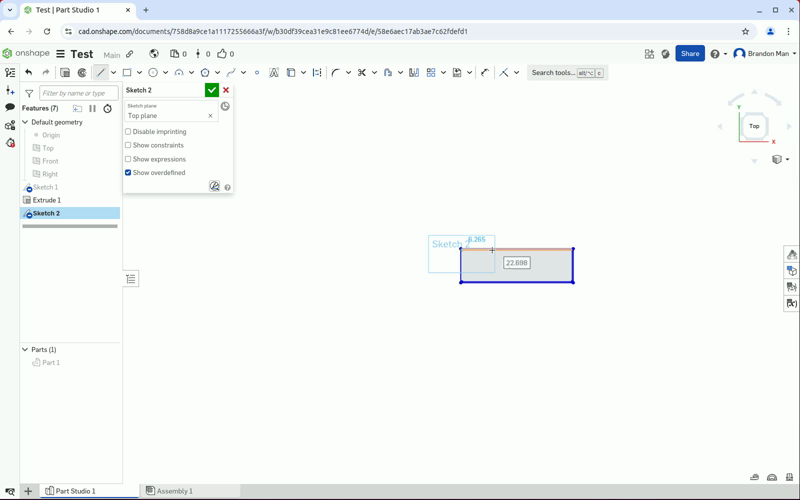
mouse_move(461, 281)
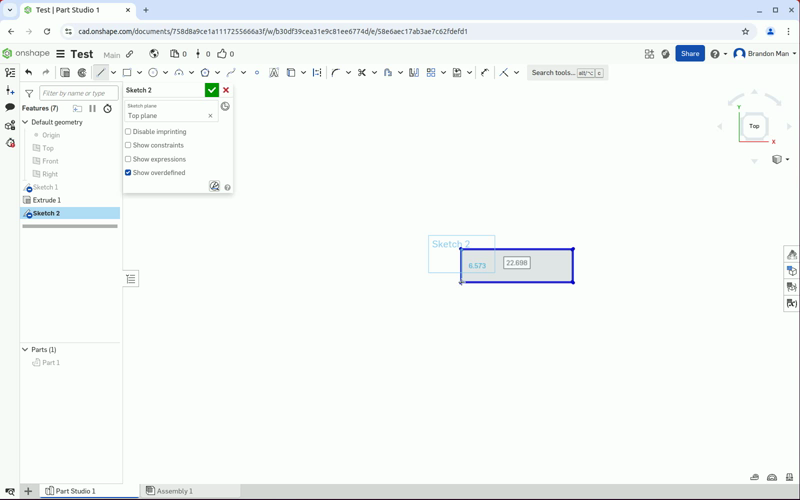
scroll(6)
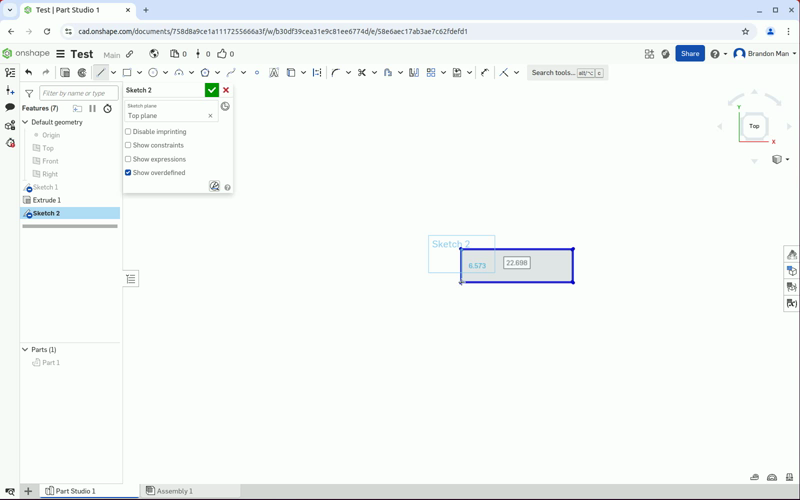
scroll(6)
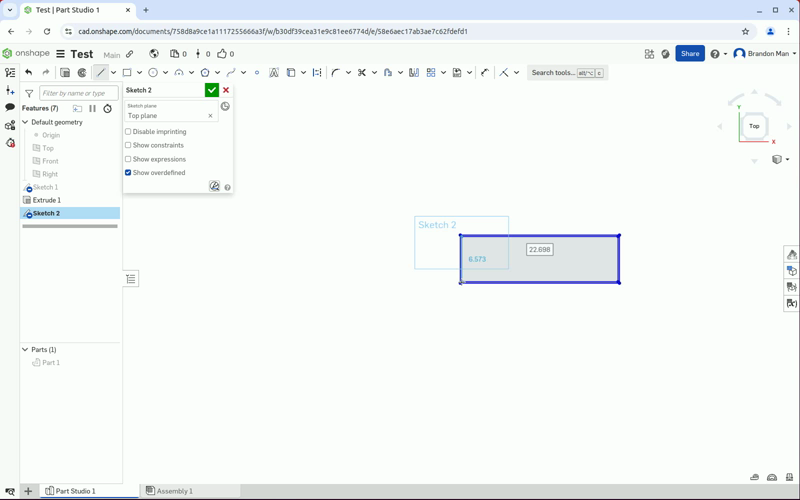
scroll(6)
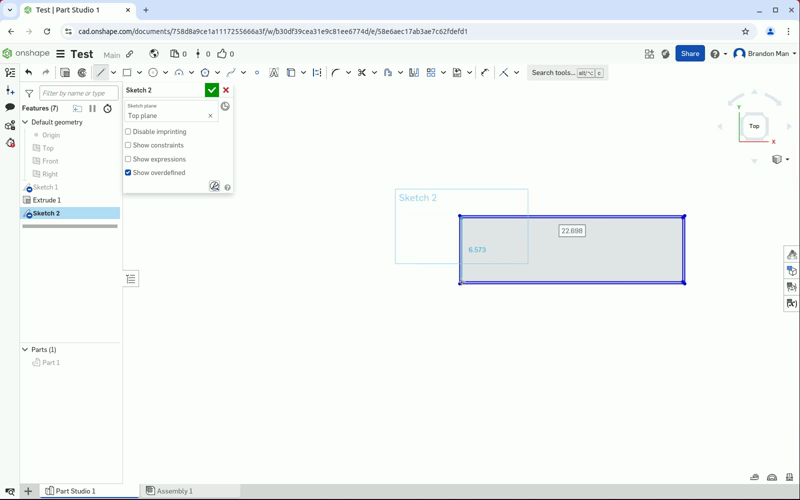
scroll(6)
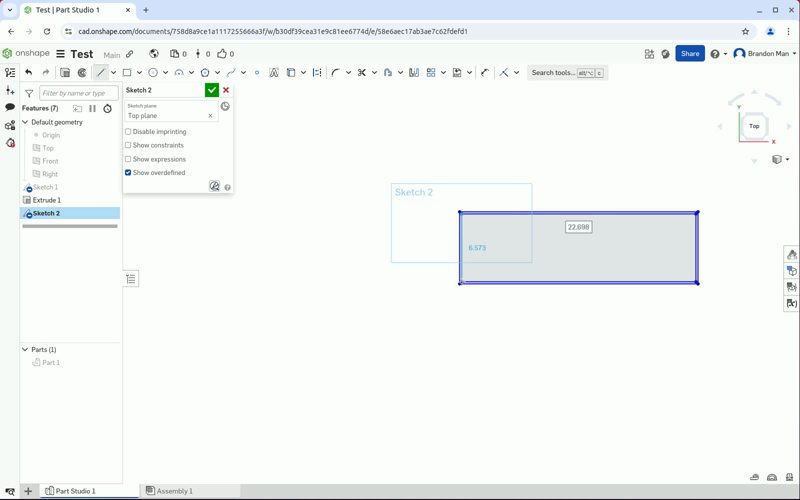
scroll(6)
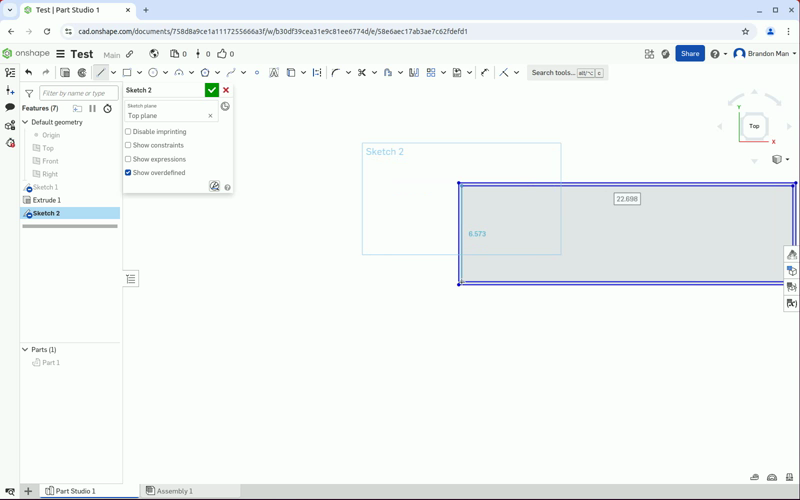
scroll(6)
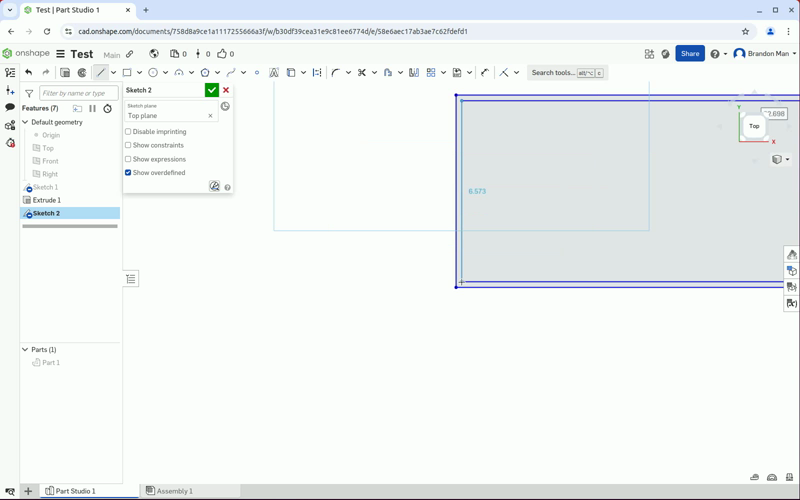
scroll(6)
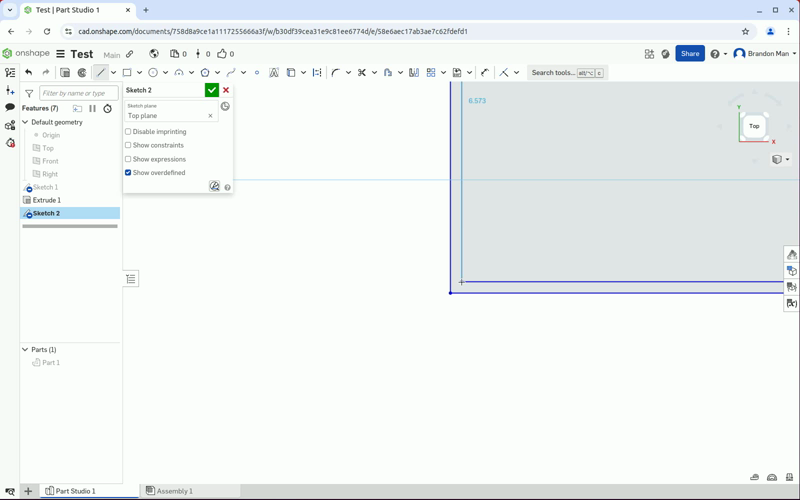
key_up(shift)
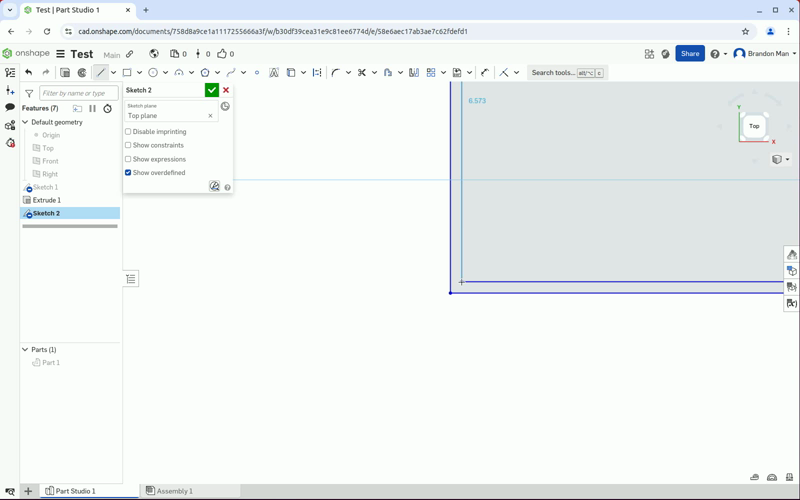
click(461, 281)
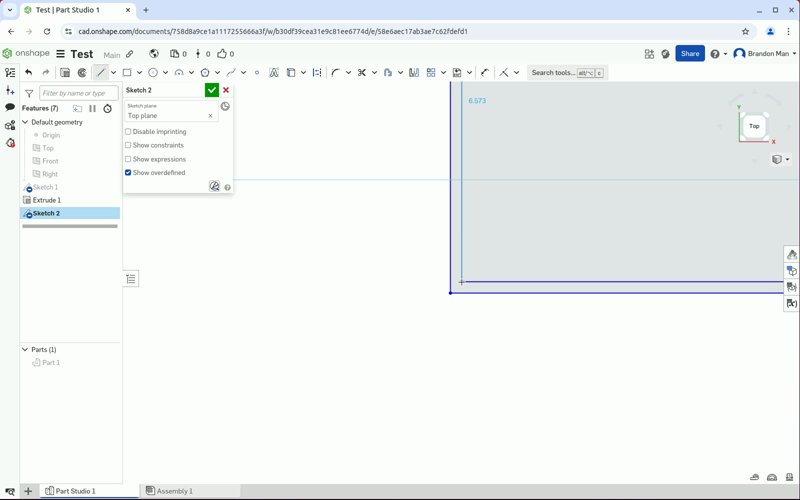
scroll(-6)
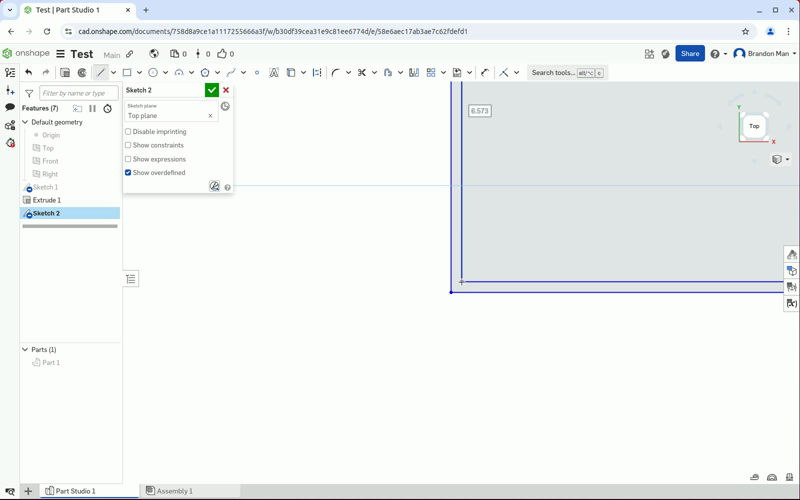
scroll(-6)
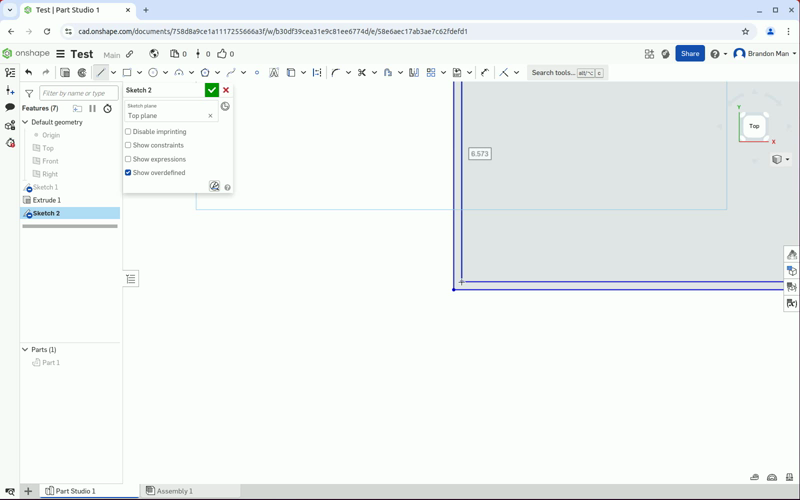
scroll(-6)
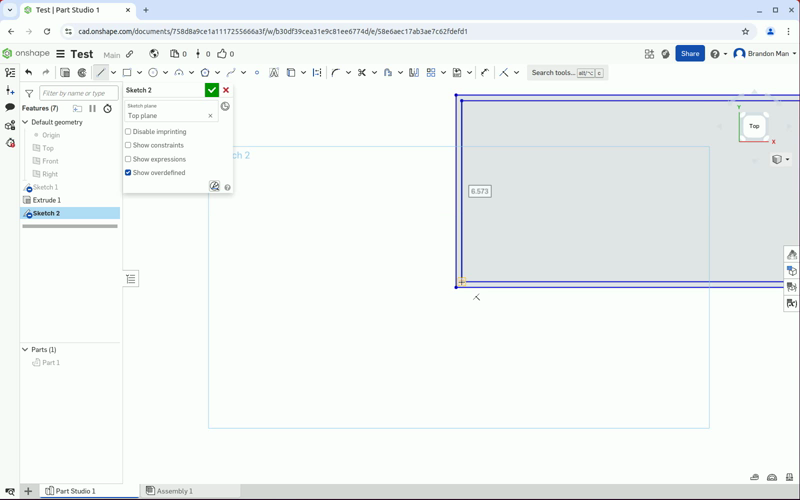
scroll(-6)
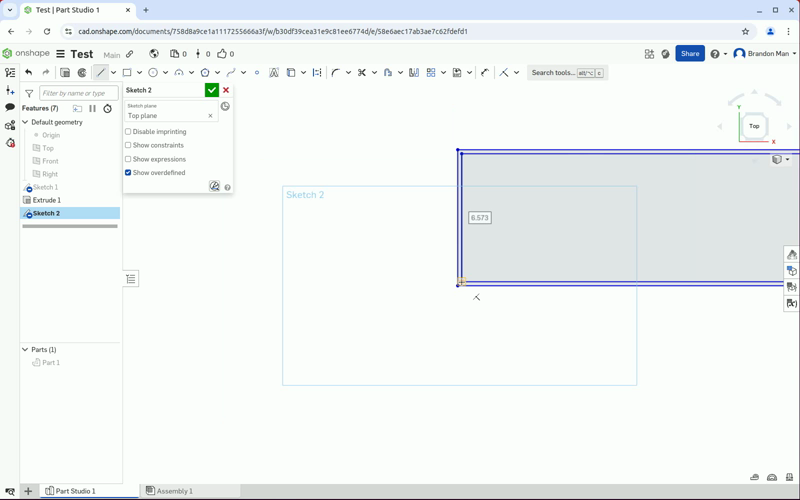
scroll(-6)
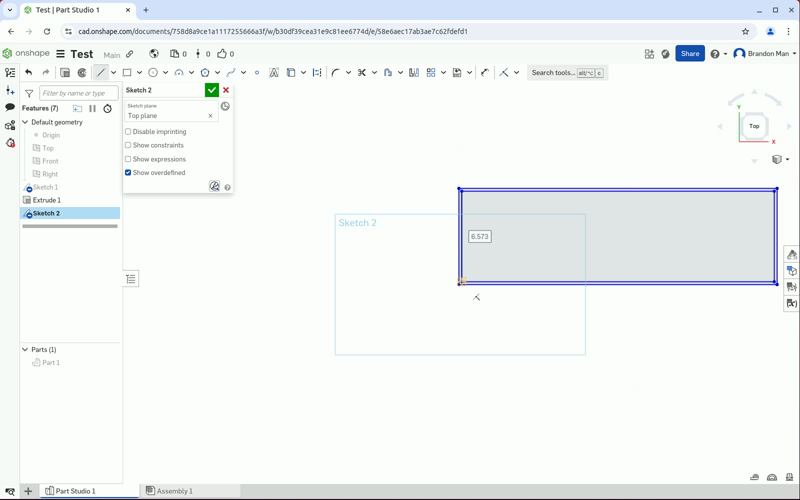
scroll(-6)
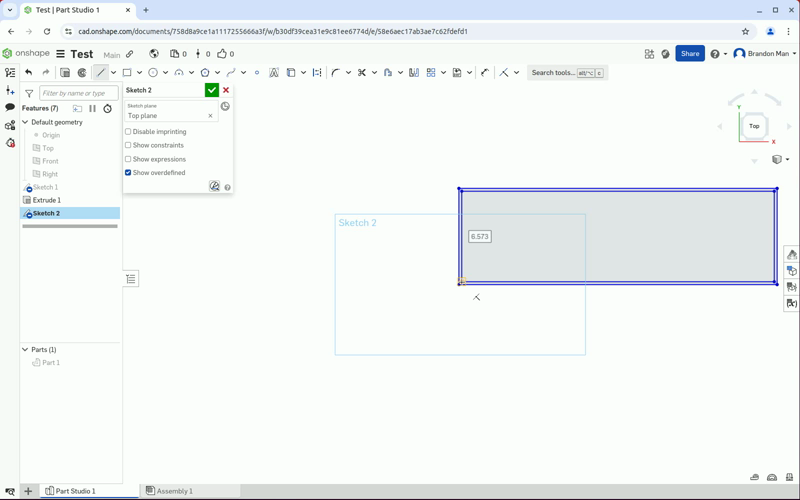
scroll(-6)
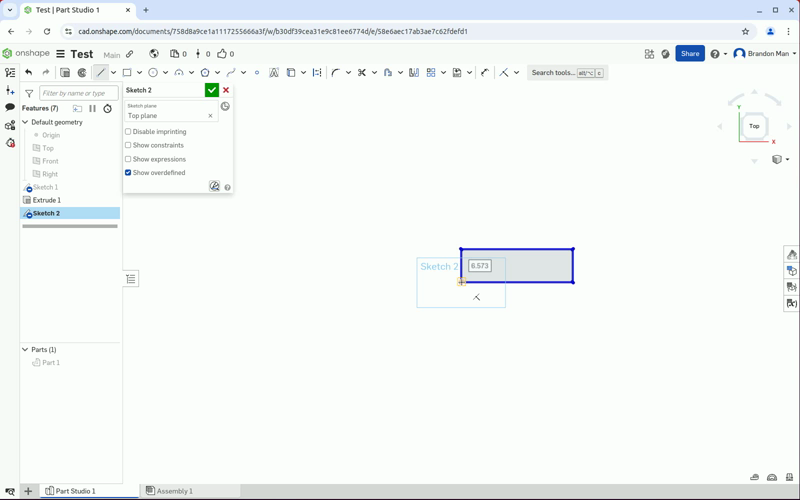
key(esc)
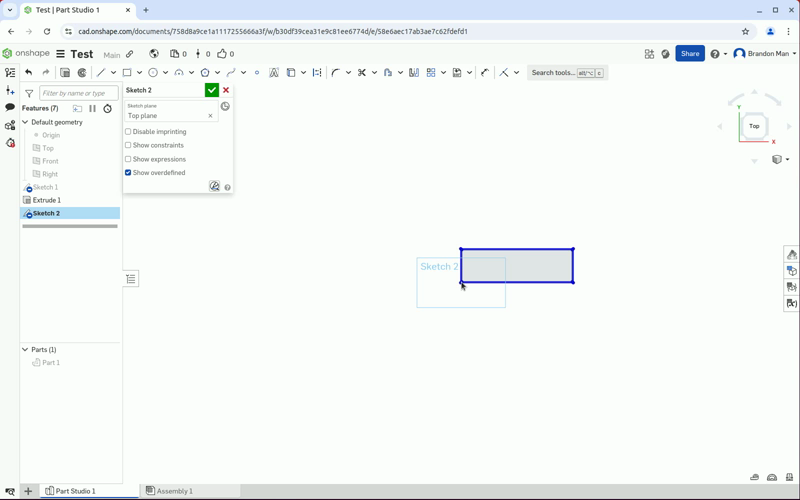
mouse_move(492, 282)
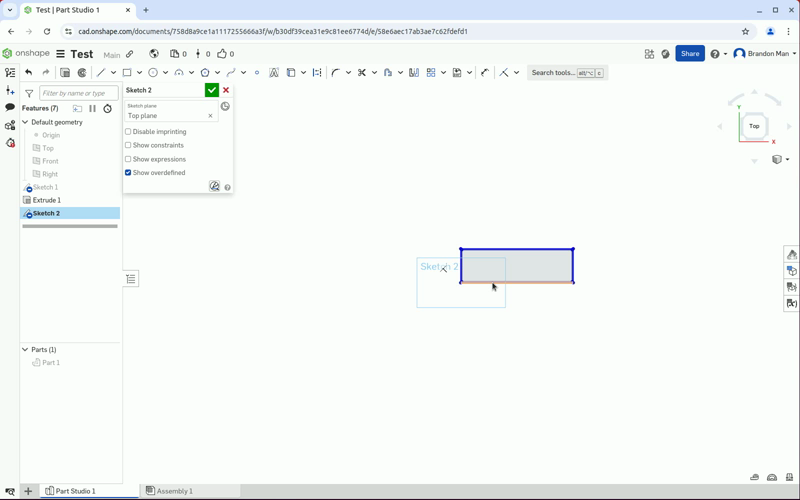
scroll(6)
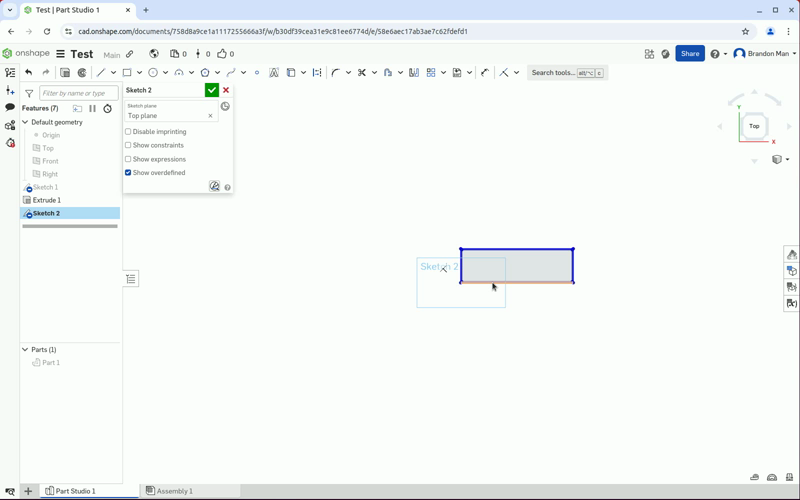
scroll(6)
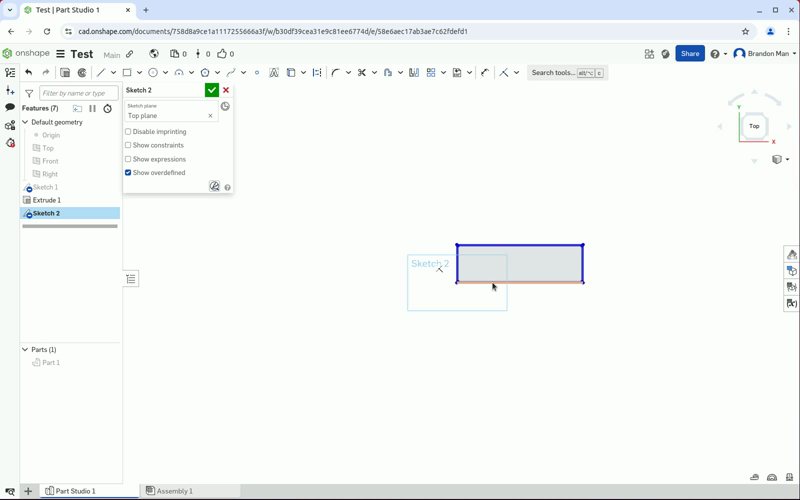
scroll(6)
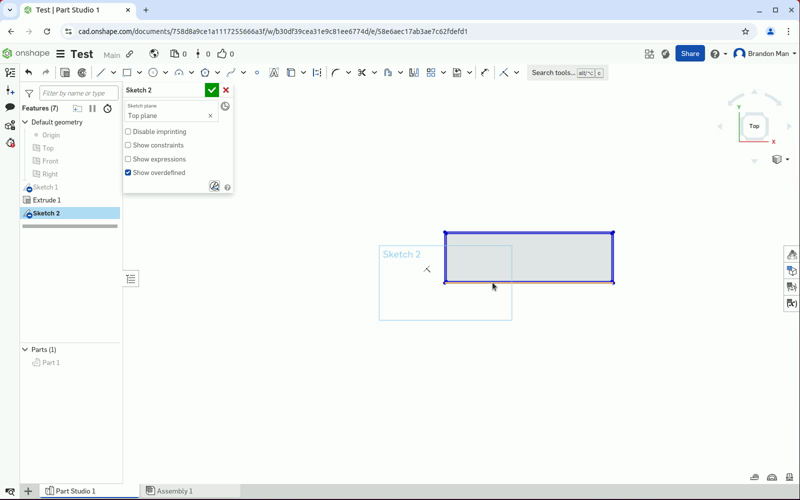
scroll(6)
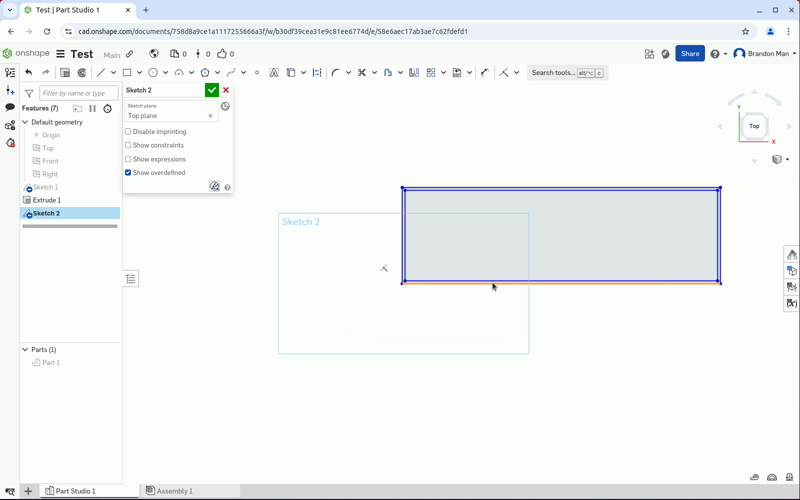
scroll(6)
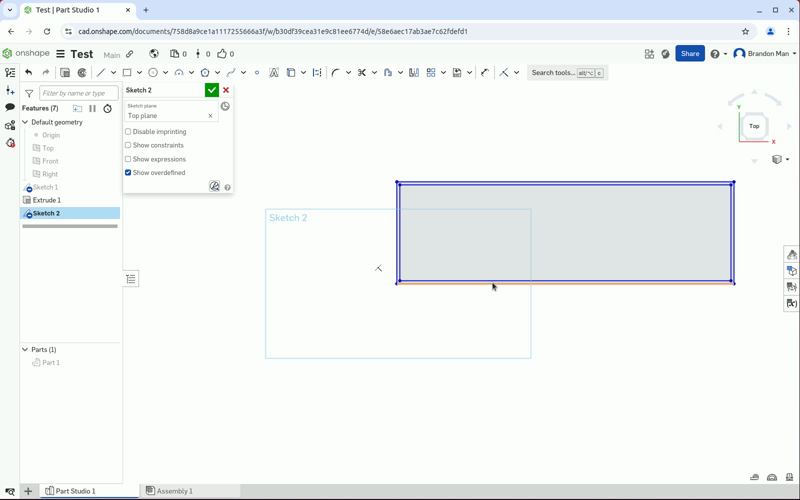
scroll(6)
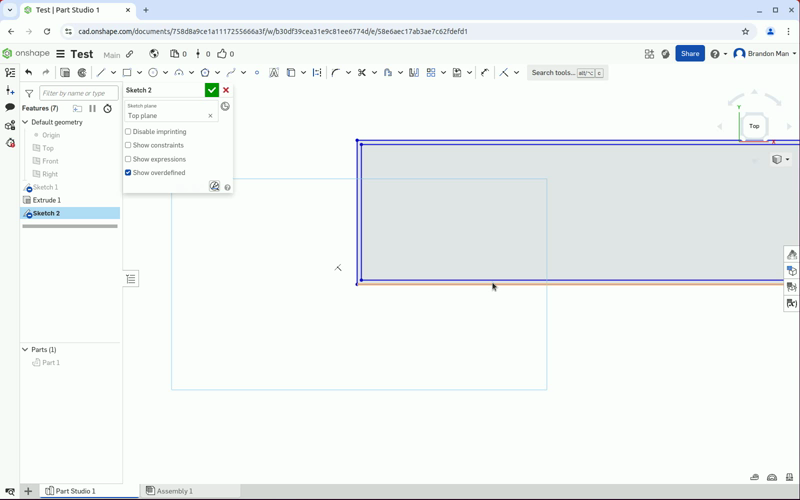
scroll(6)
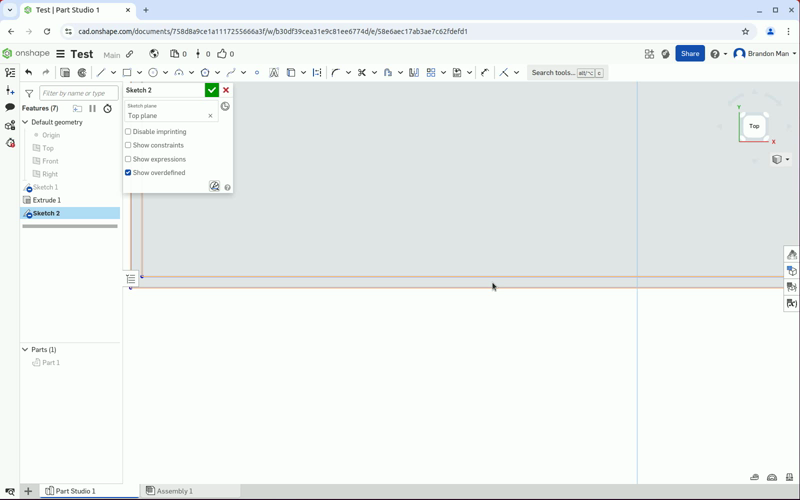
click(492, 282)
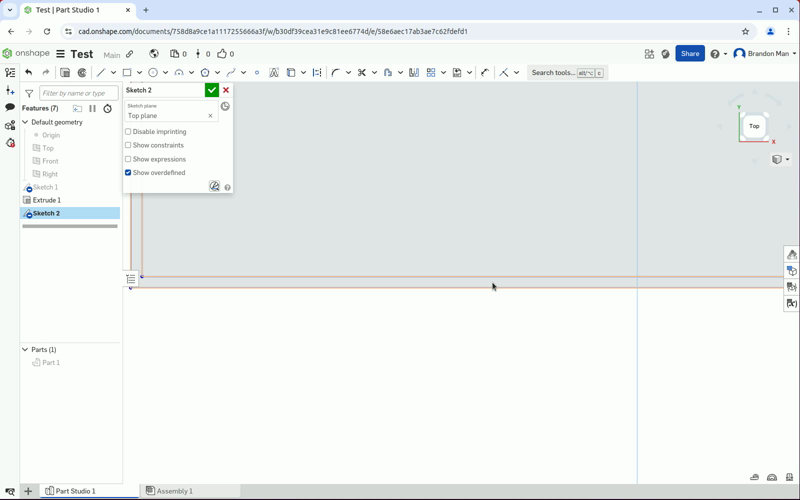
scroll(-6)
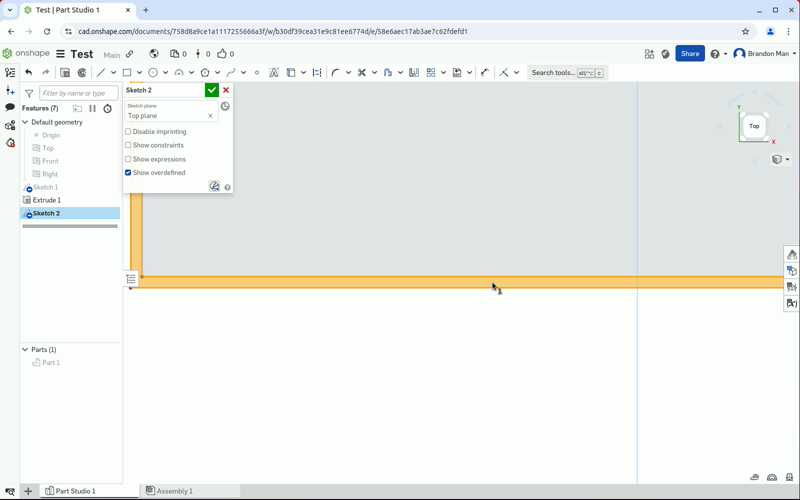
scroll(-6)
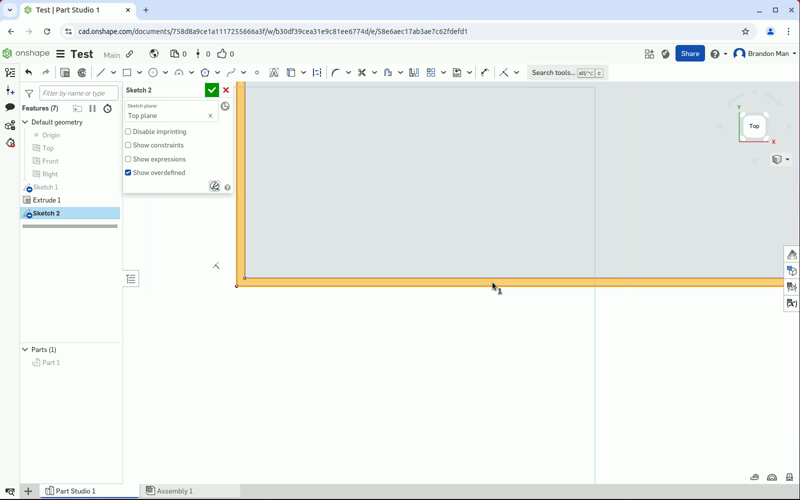
scroll(-6)
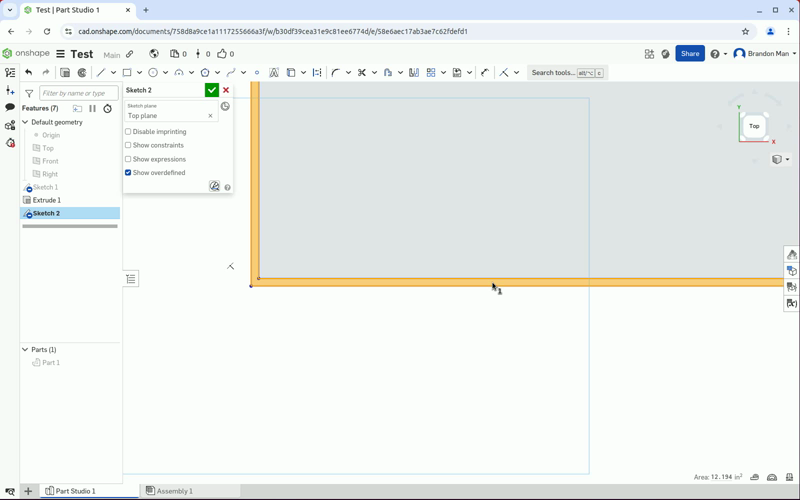
scroll(-6)
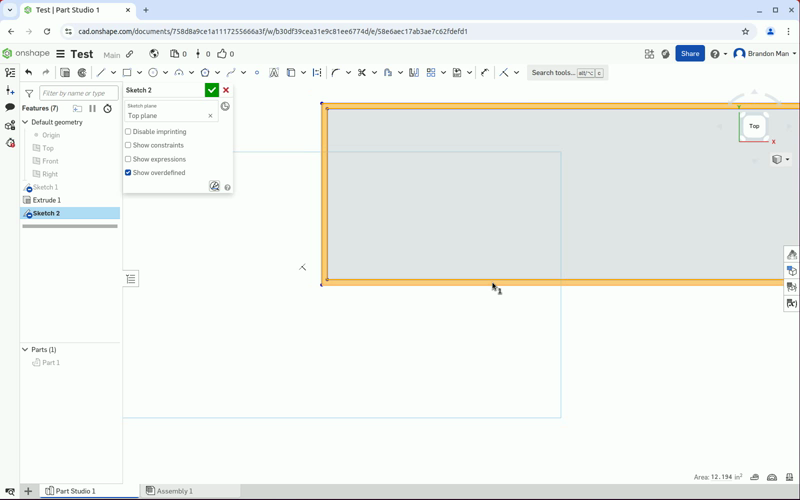
scroll(-6)
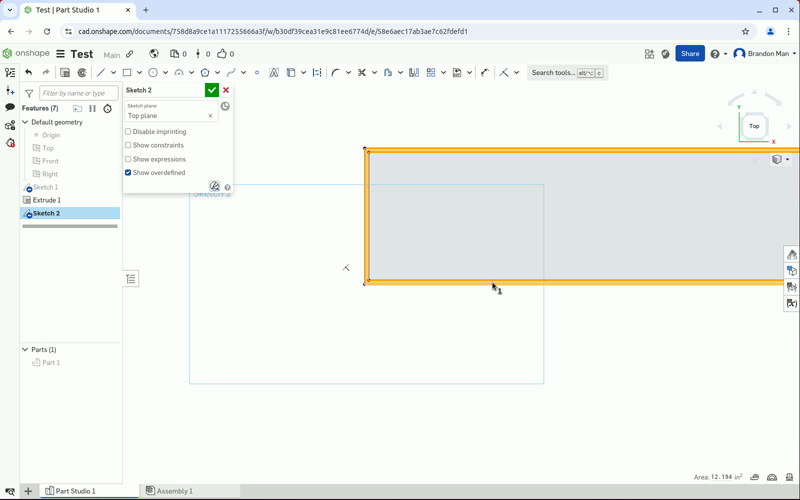
scroll(-6)
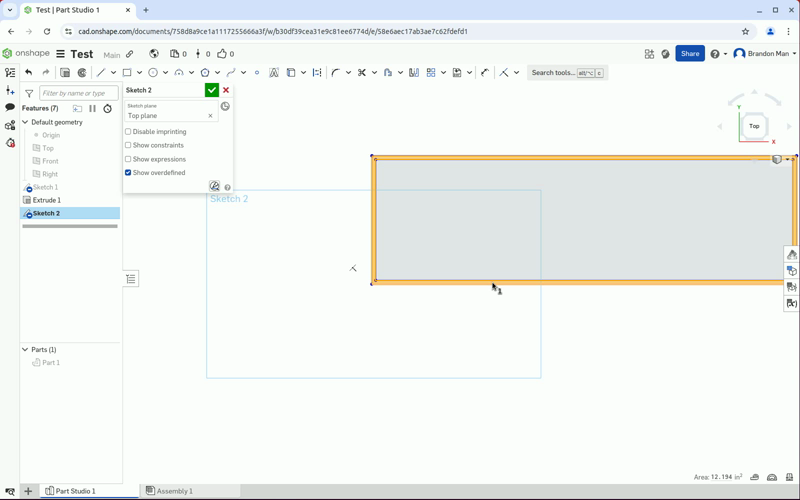
scroll(-6)
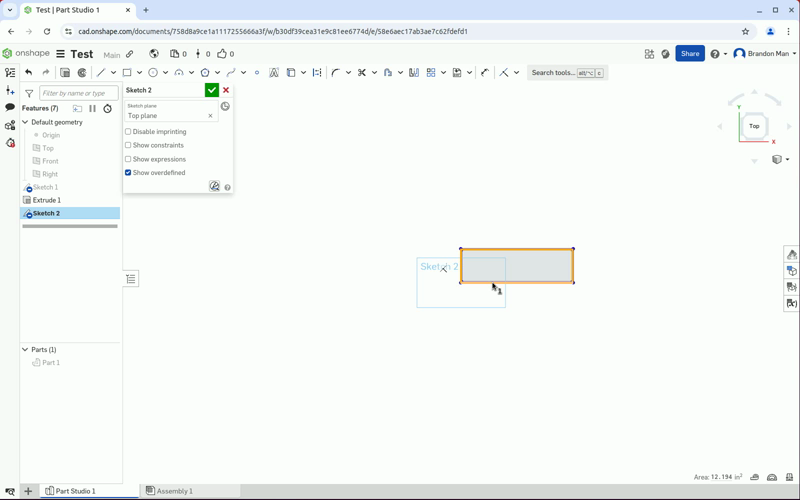
mouse_move(73, 352)
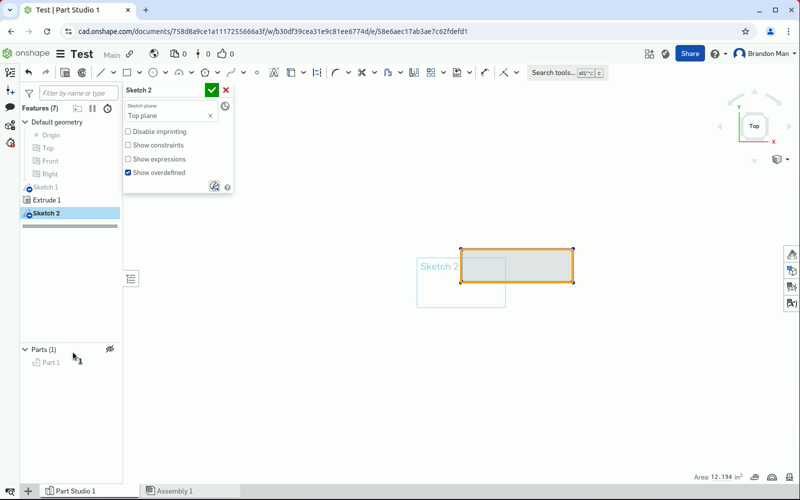
key(shift+y)
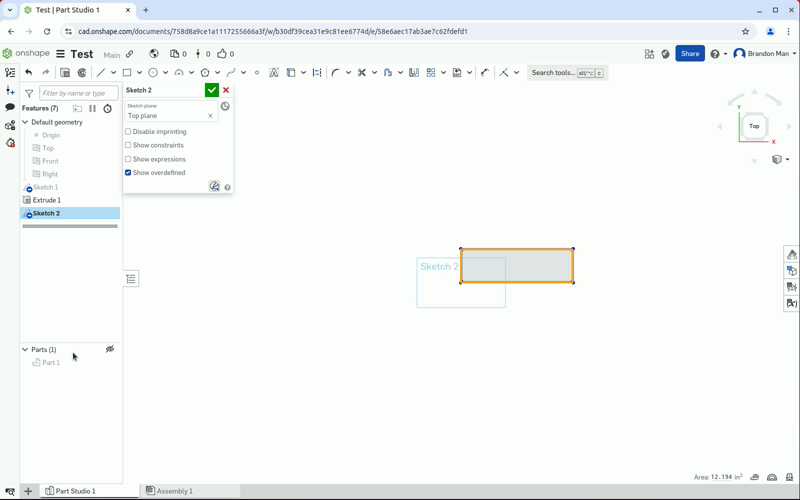
key(shift+e)
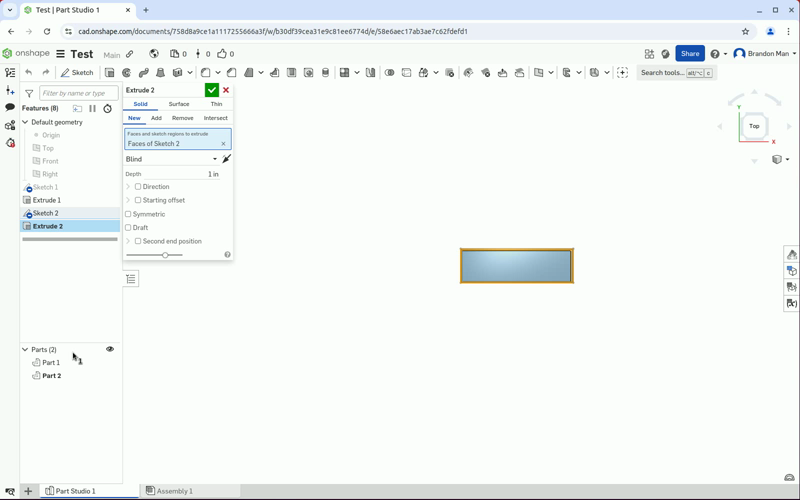
mouse_move(143, 106)
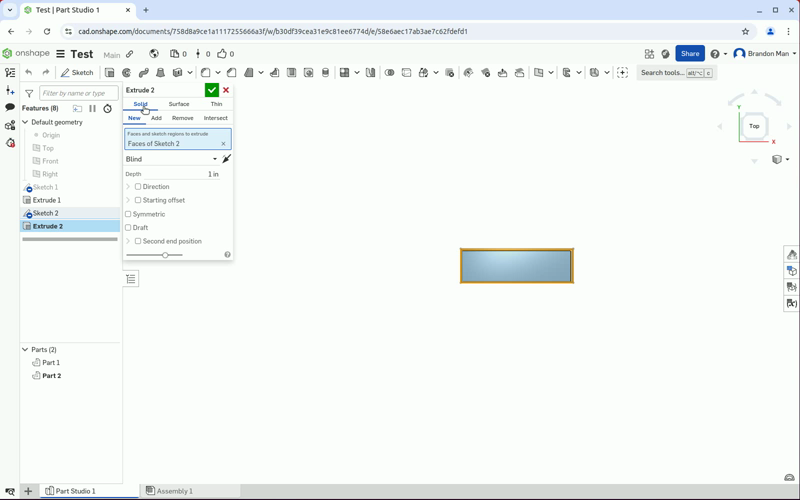
click(143, 106)
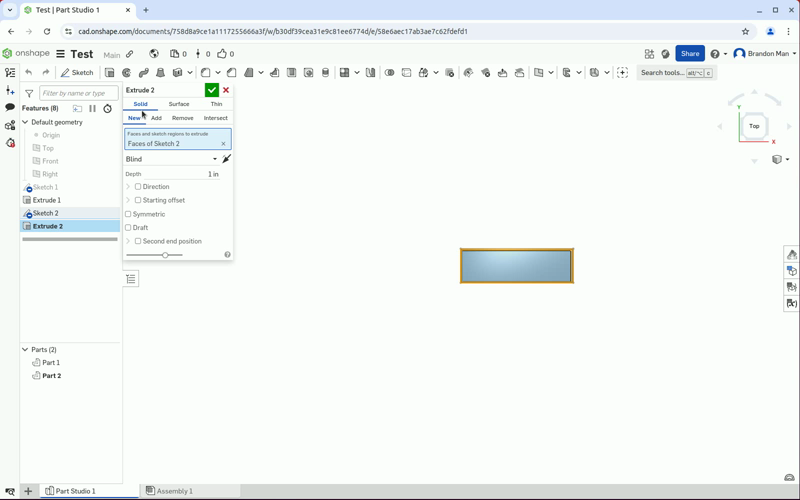
mouse_move(137, 120)
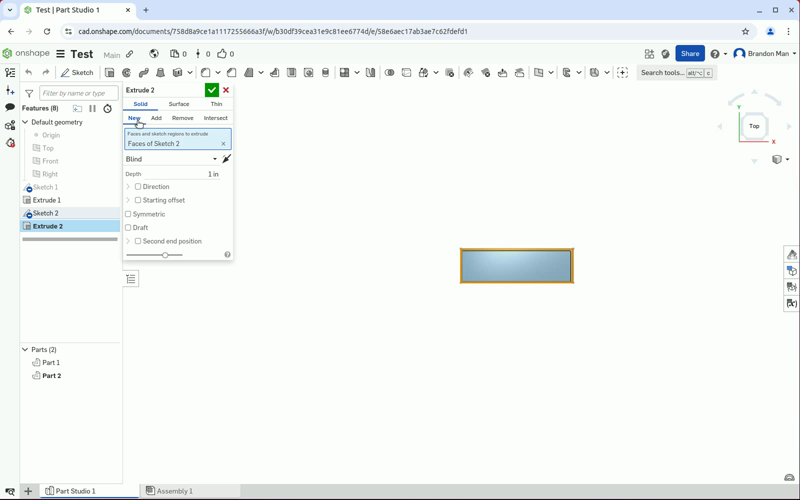
click(137, 120)
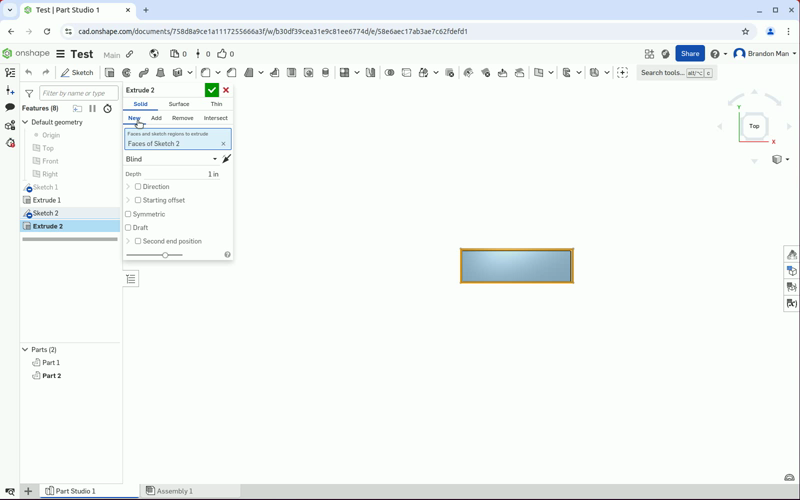
key(tab, 4)
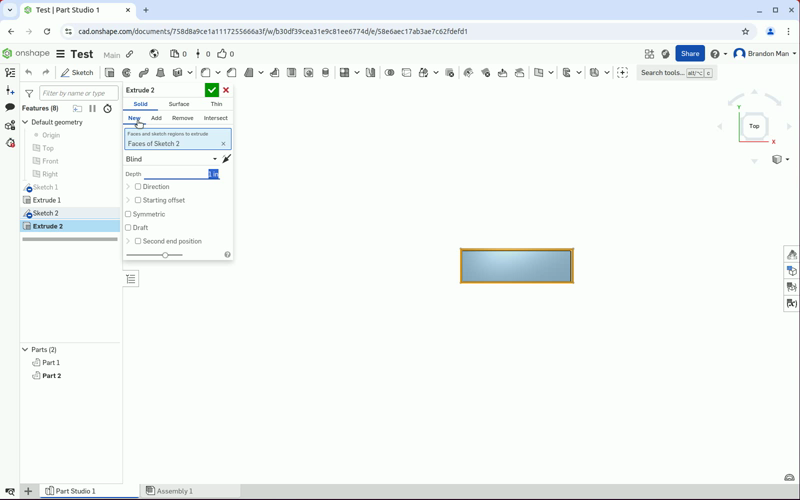
text(-0.481)
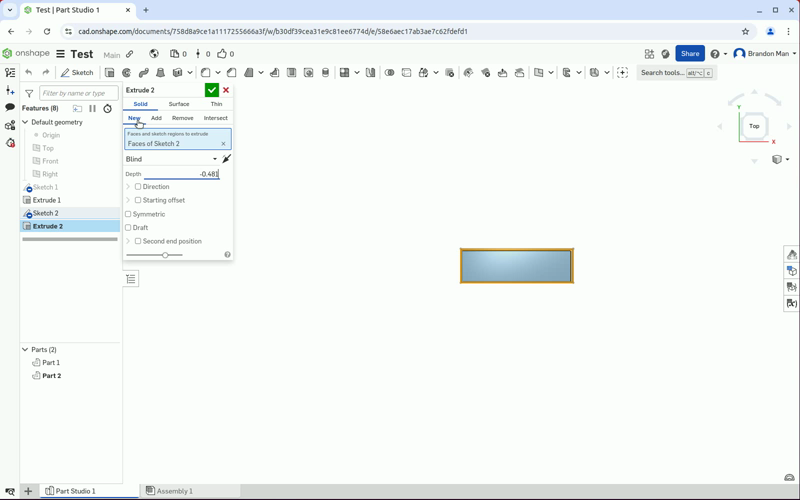
key(enter)
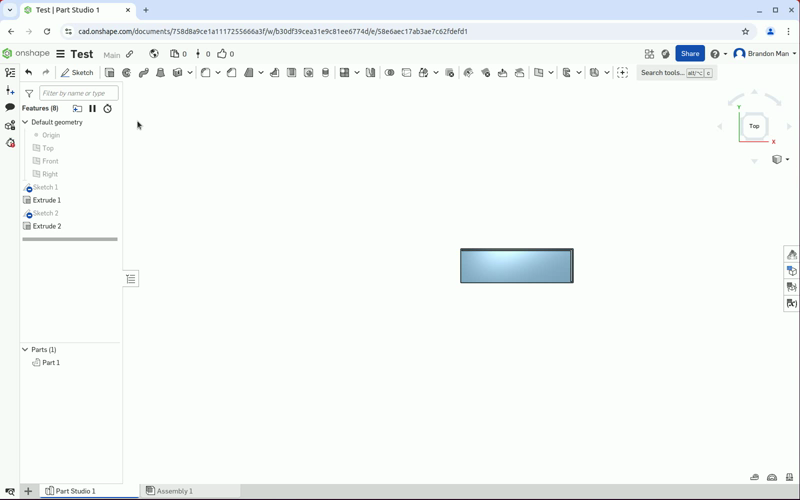
key(shift+h)
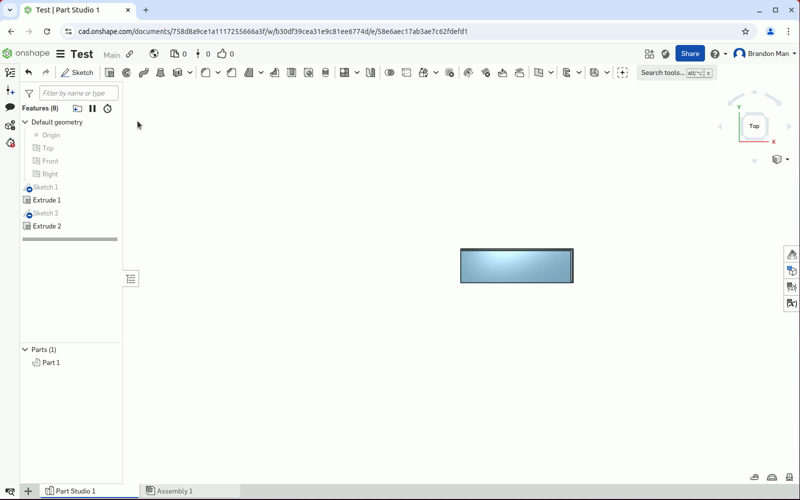
key(shift+h)
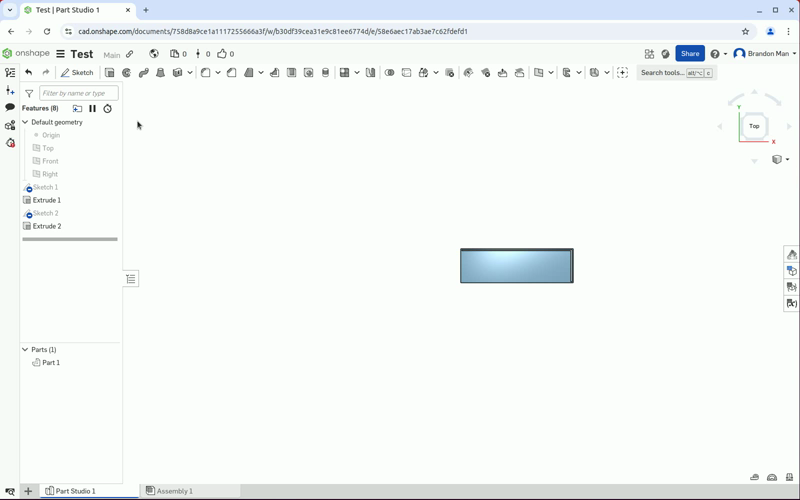
mouse_move(73, 189)
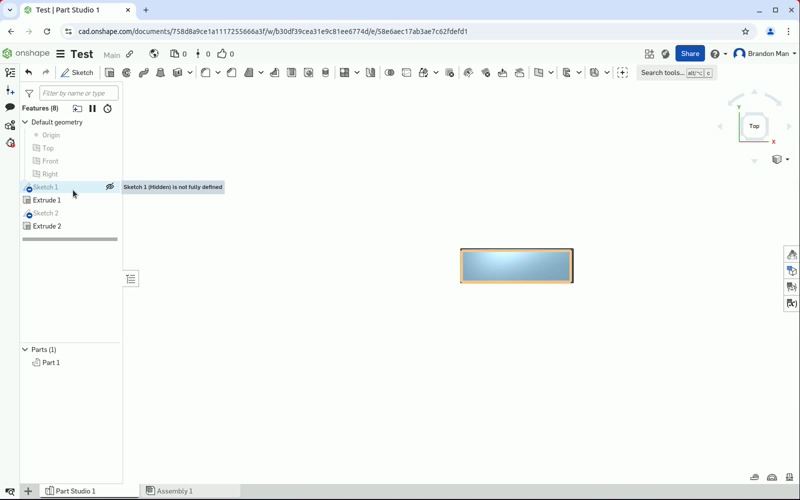
click(73, 189)
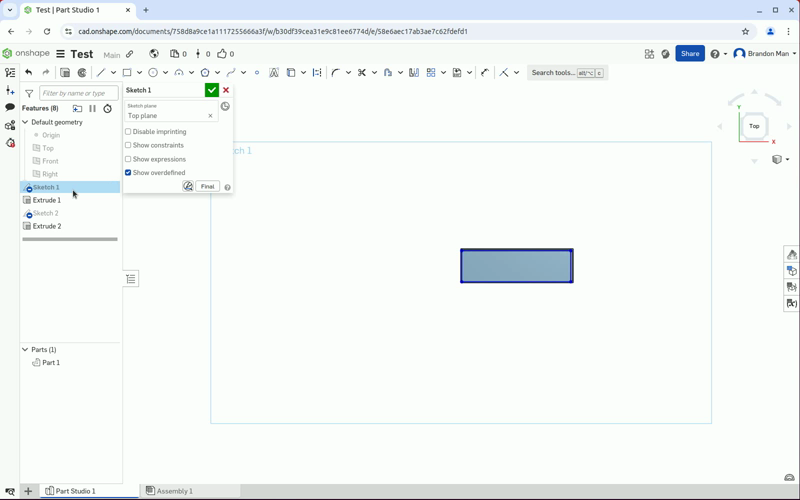
mouse_move(229, 92)
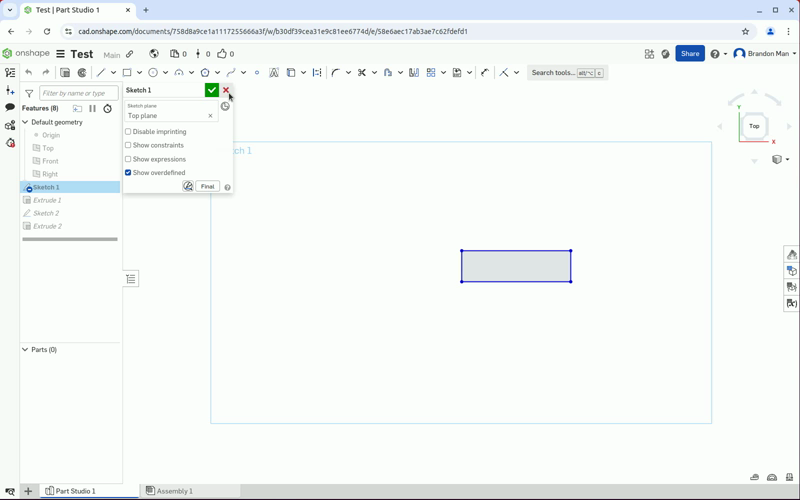
click(229, 92)
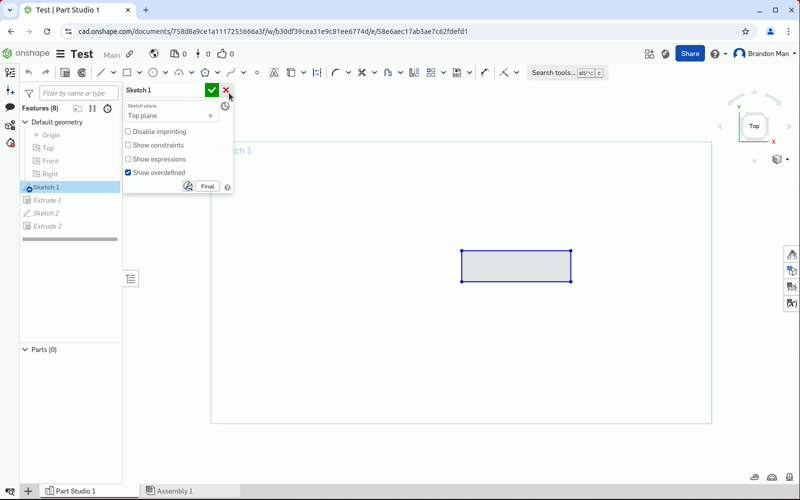
key(shift+s)
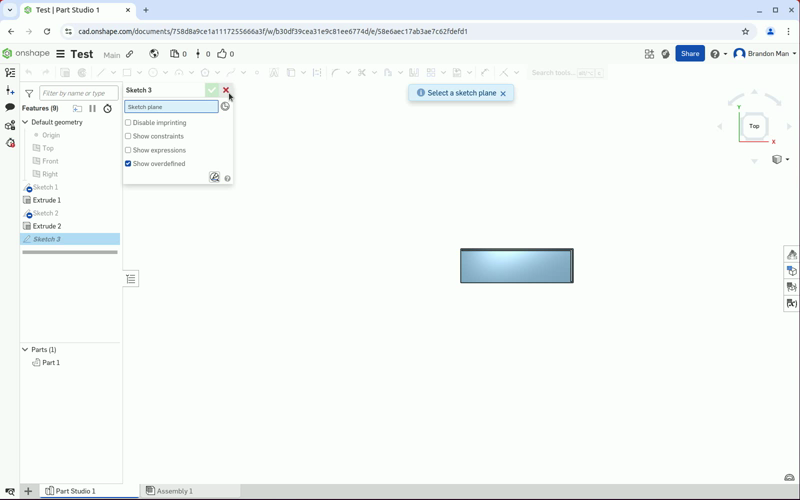
mouse_move(73, 150)
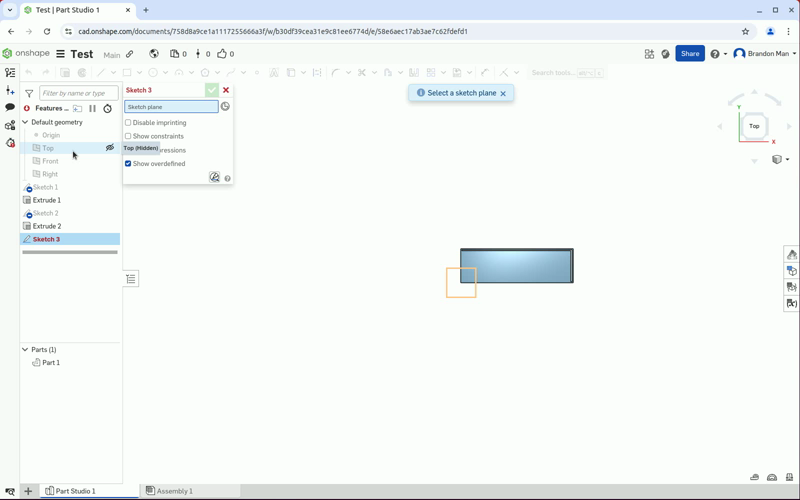
click(73, 150)
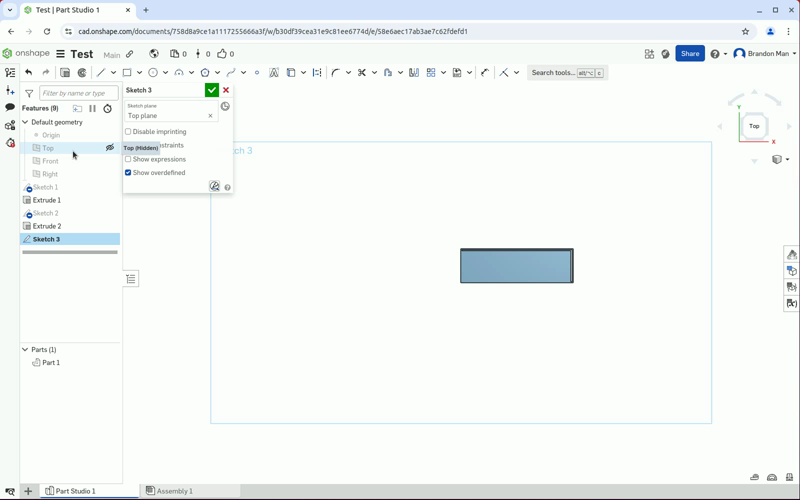
mouse_move(73, 352)
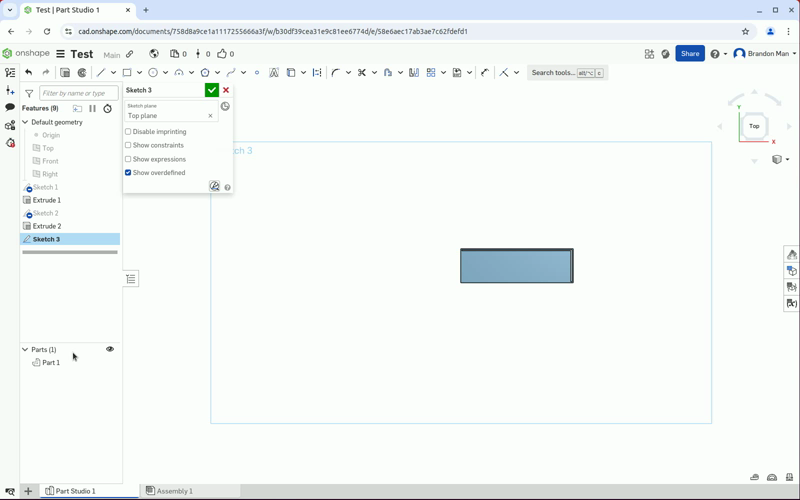
key(y)
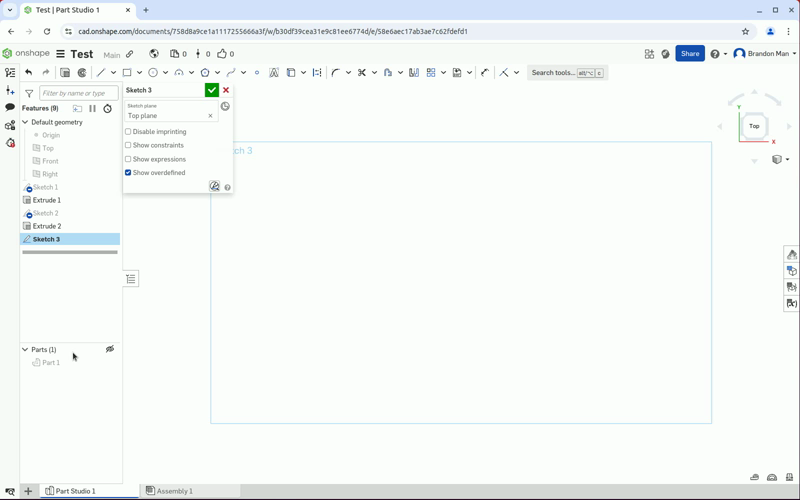
key(l)
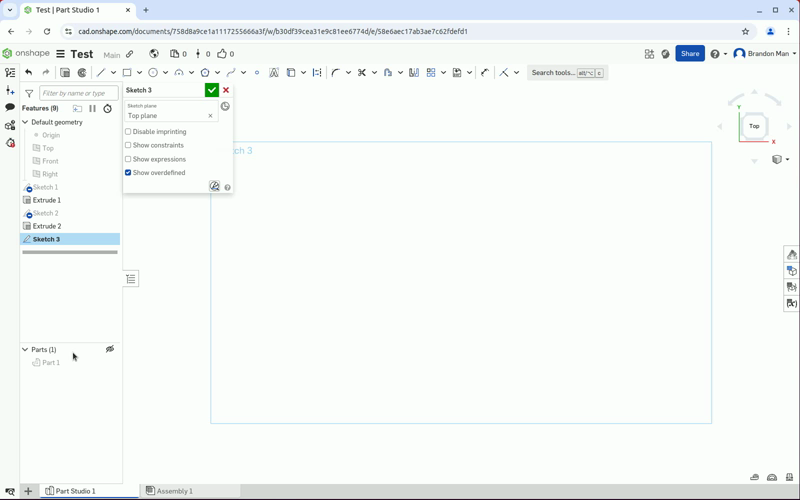
key_down(shift)
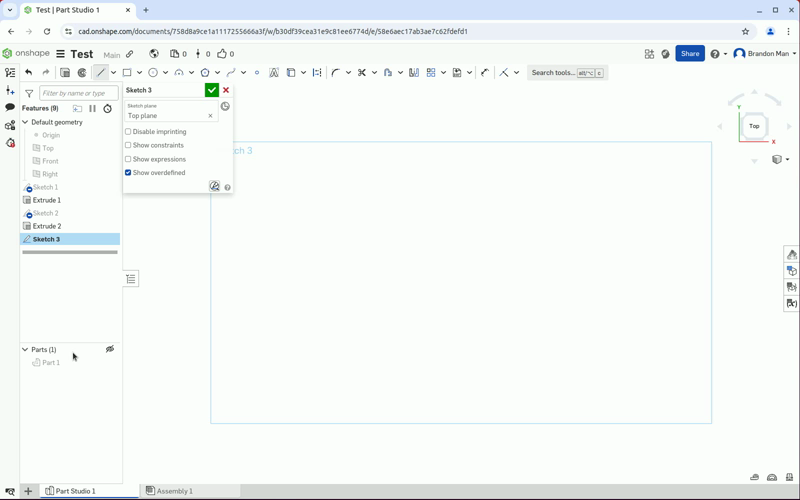
mouse_move(460, 282)
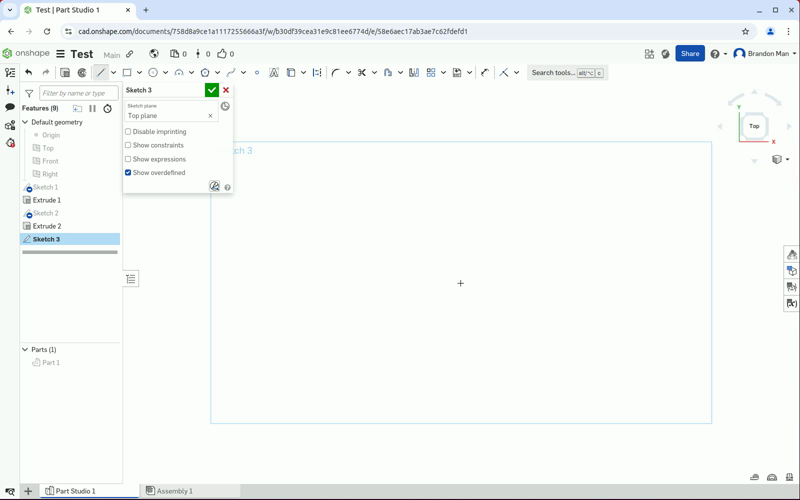
click(460, 282)
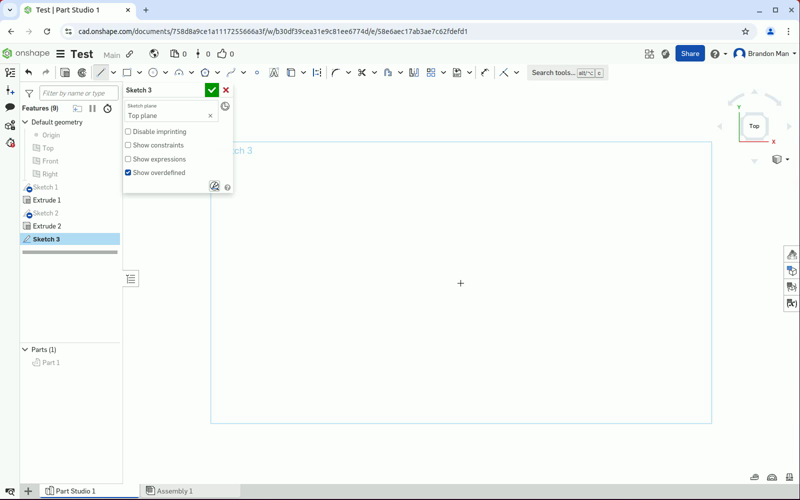
key_up(shift)
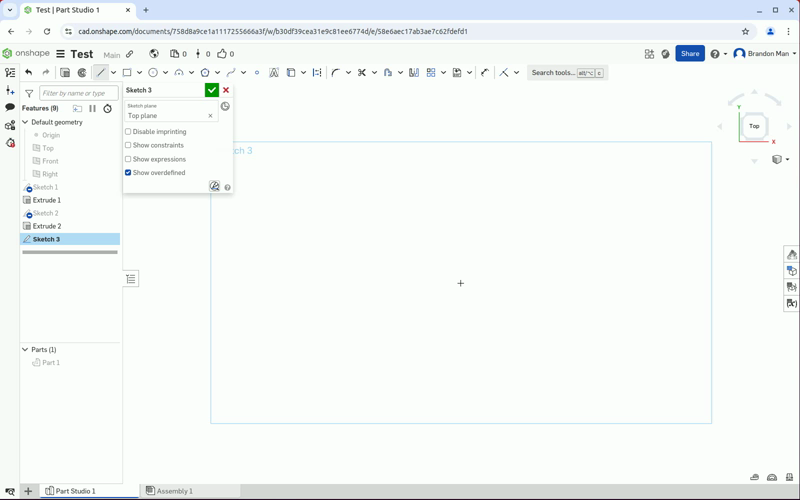
key_down(shift)
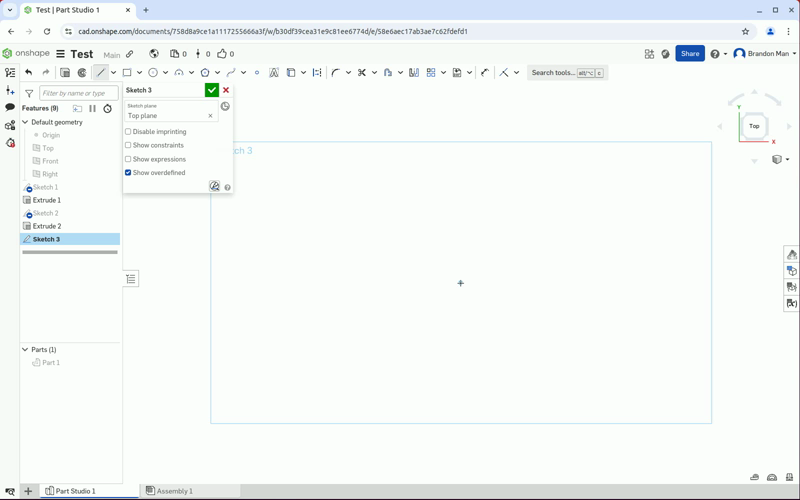
mouse_move(573, 282)
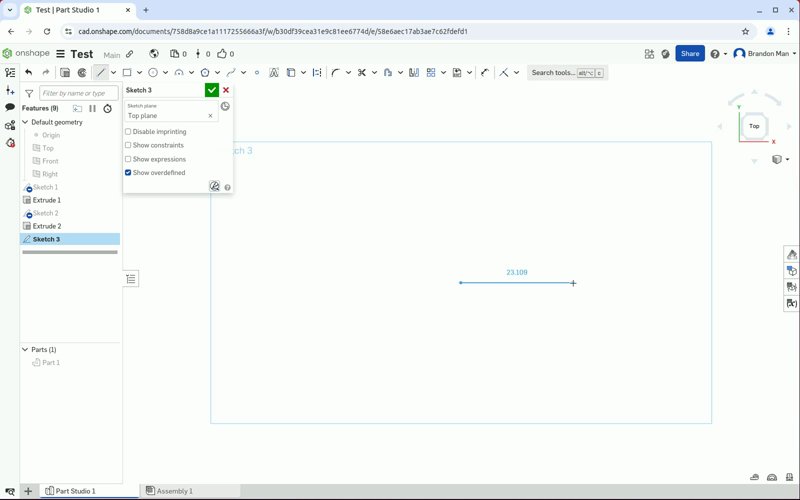
click(573, 282)
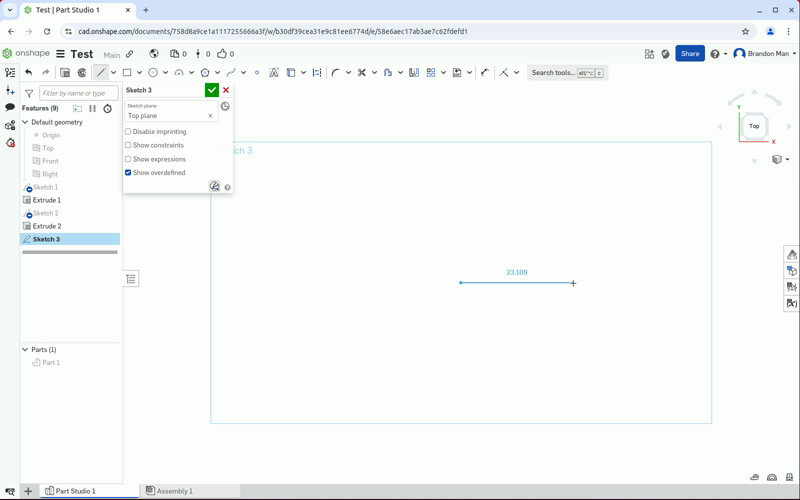
key_up(shift)
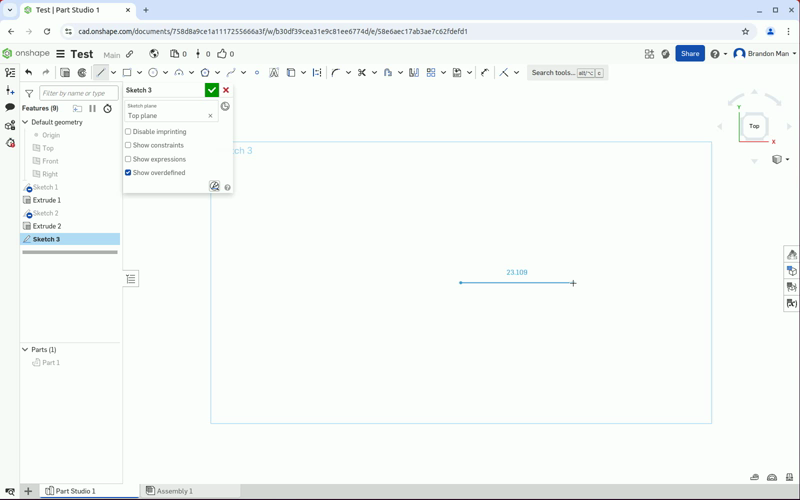
key_down(shift)
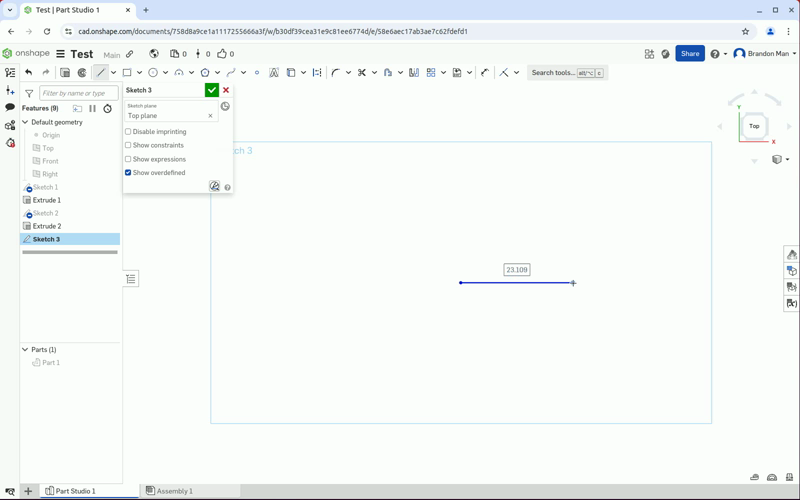
mouse_move(589, 282)
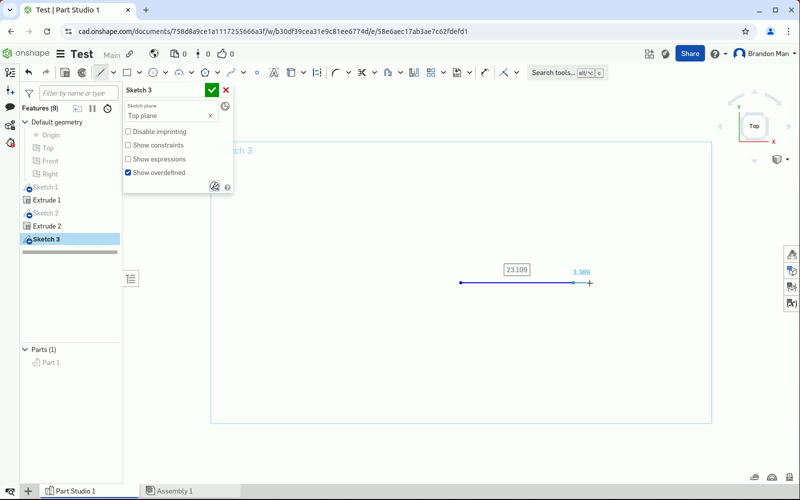
mouse_move(573, 248)
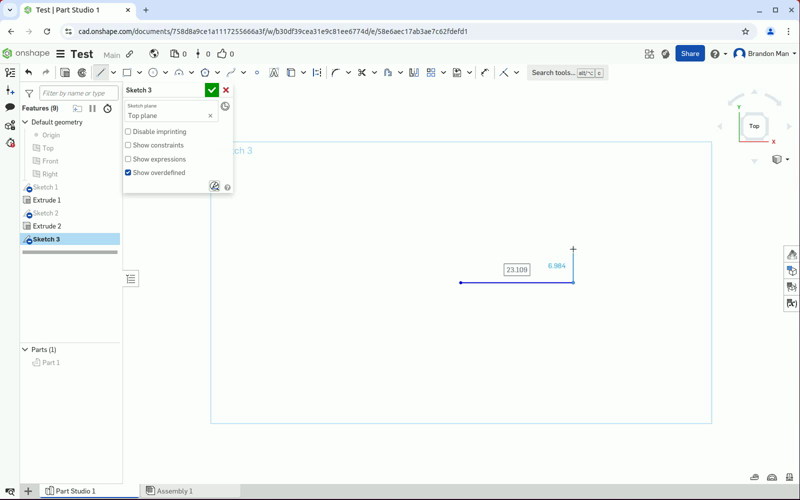
click(573, 248)
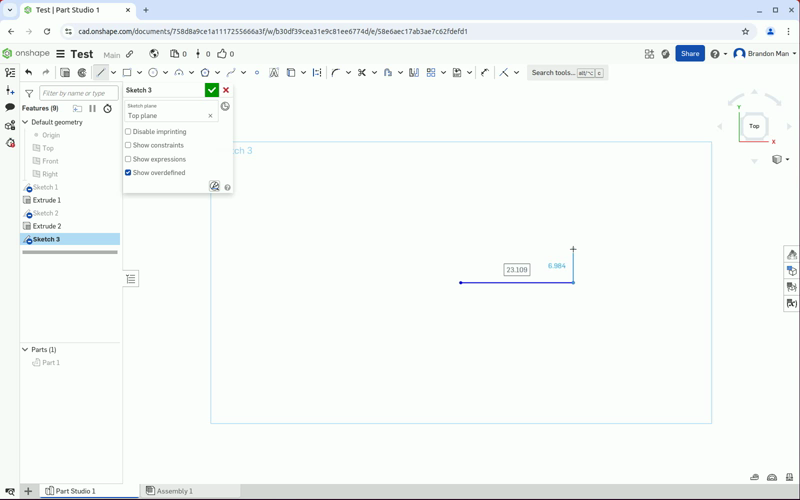
key_up(shift)
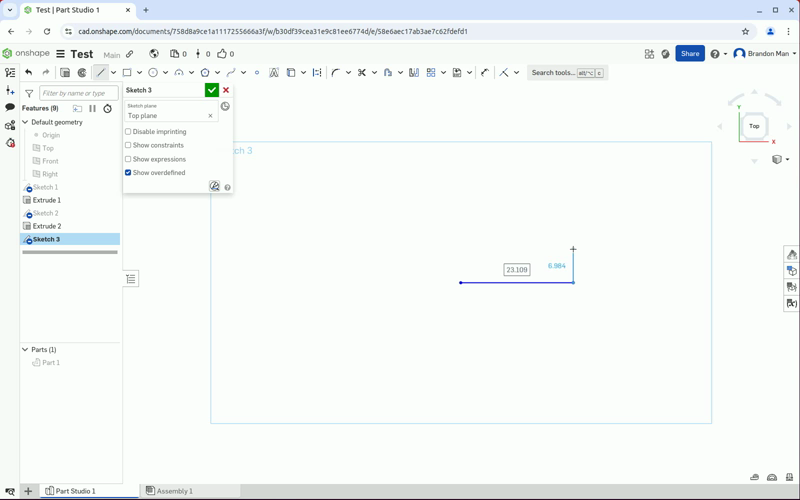
key_down(shift)
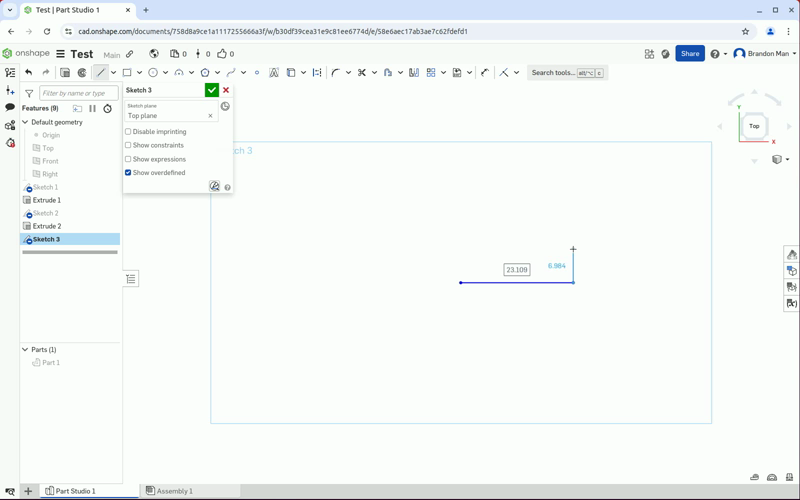
mouse_move(460, 248)
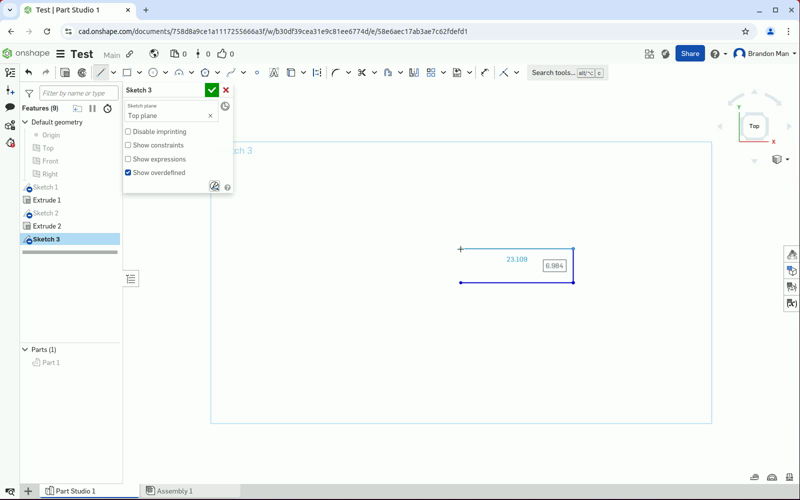
click(460, 248)
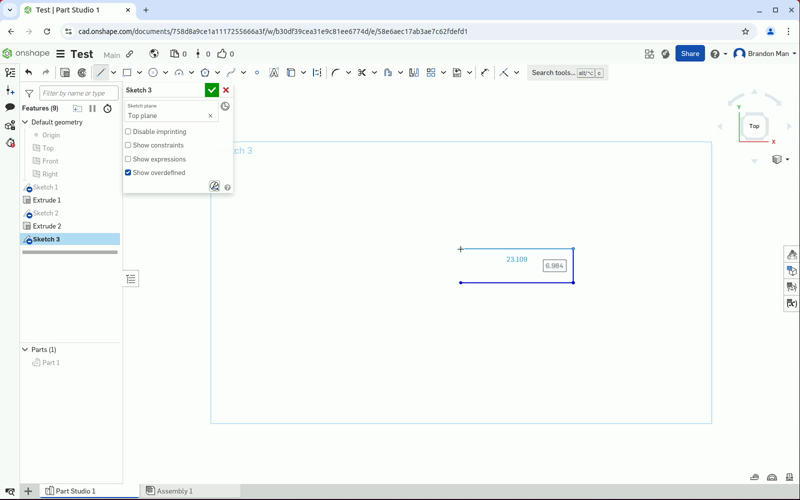
key_up(shift)
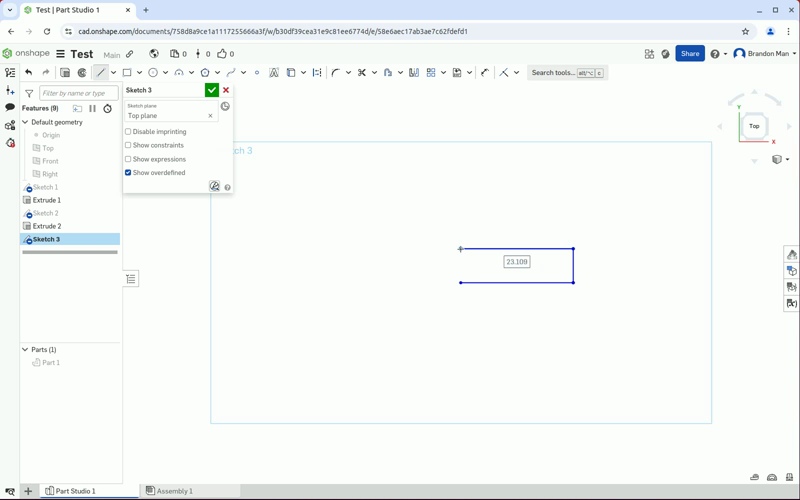
mouse_move(490, 248)
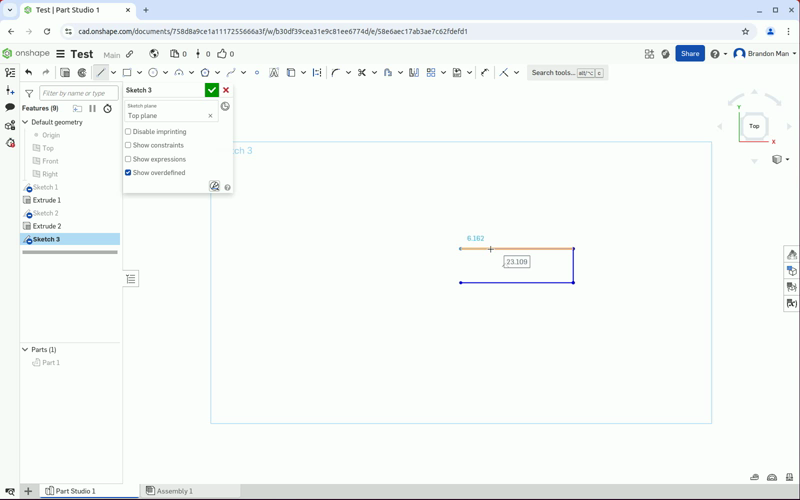
key_down(shift)
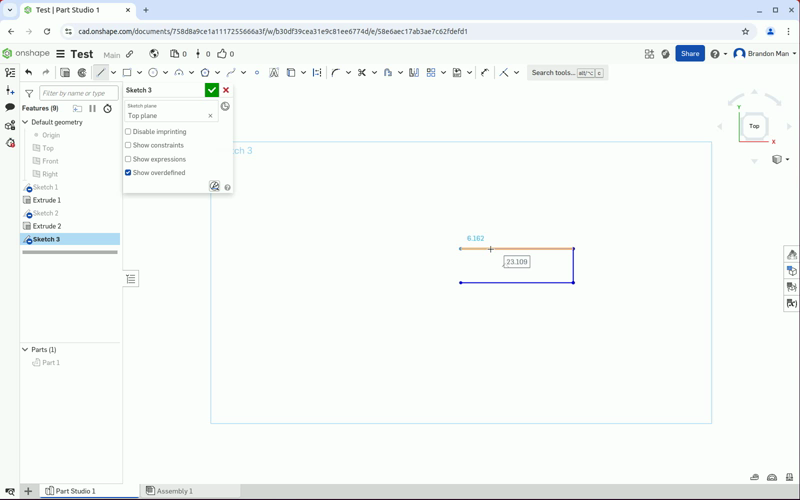
mouse_move(460, 282)
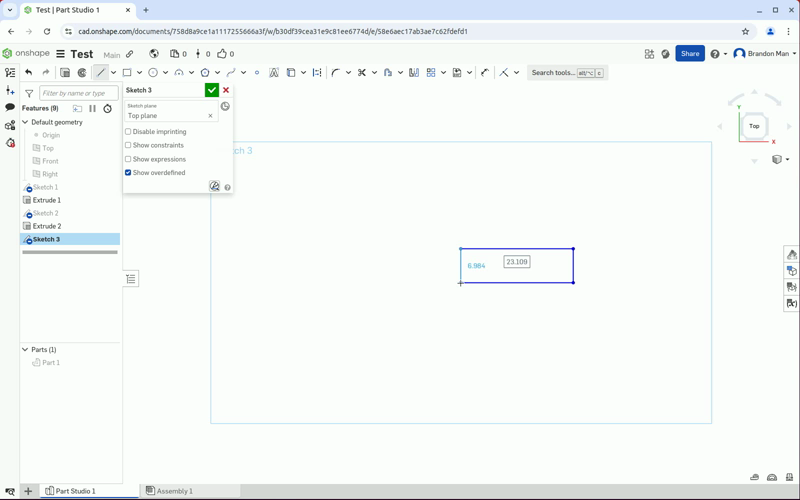
key_up(shift)
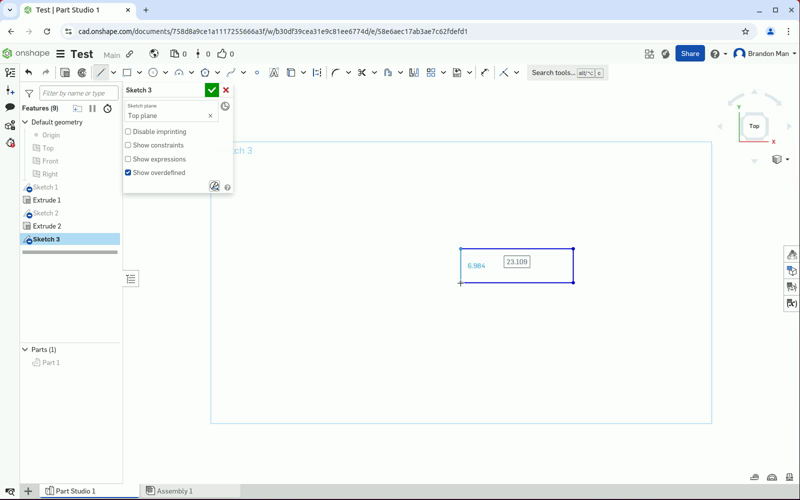
click(460, 282)
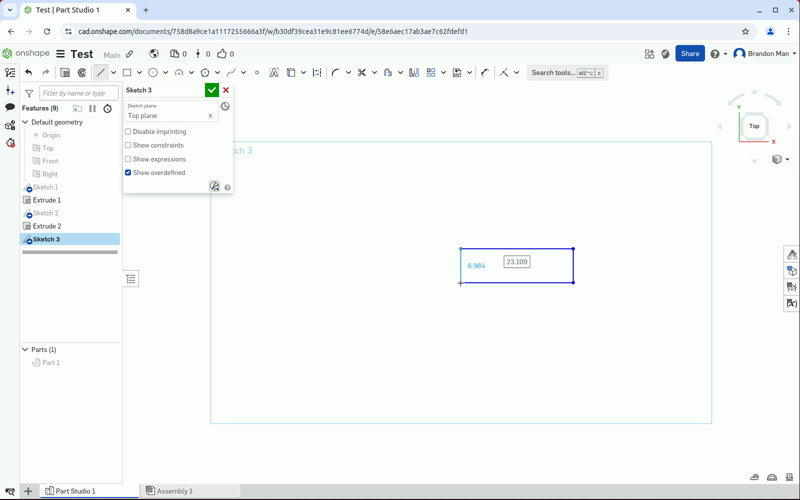
key(esc)
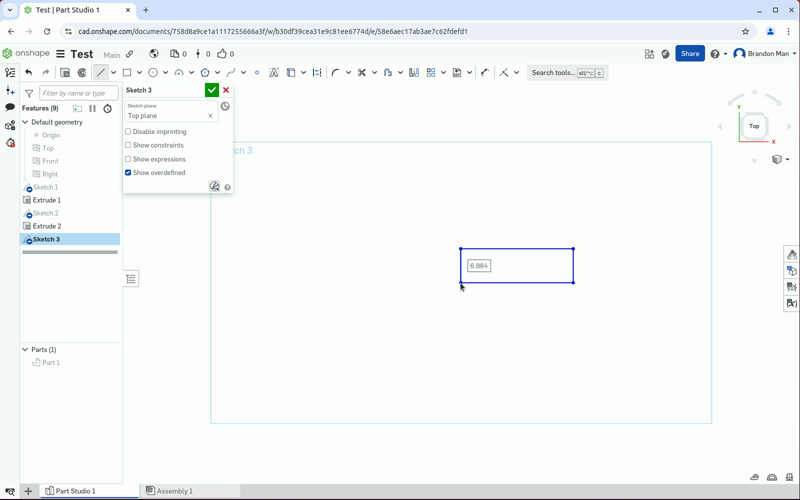
key(l)
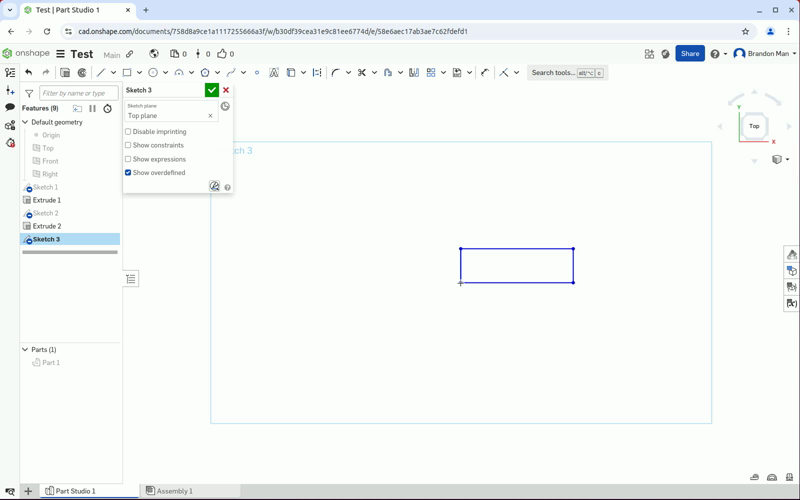
key_down(shift)
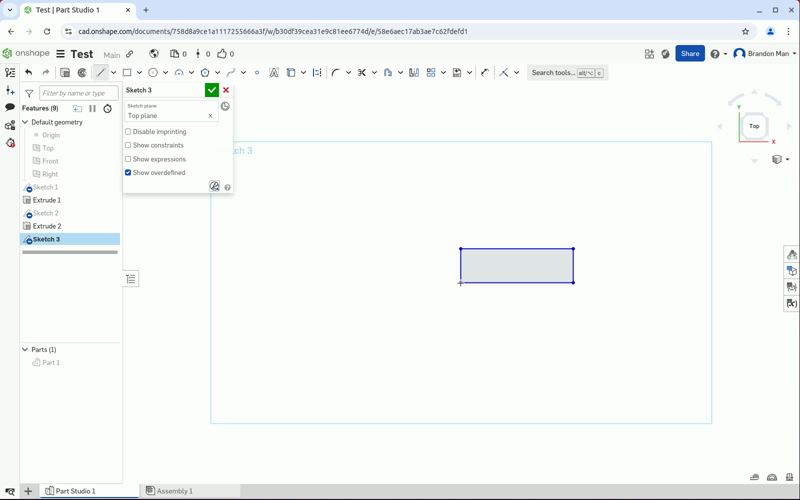
mouse_move(461, 281)
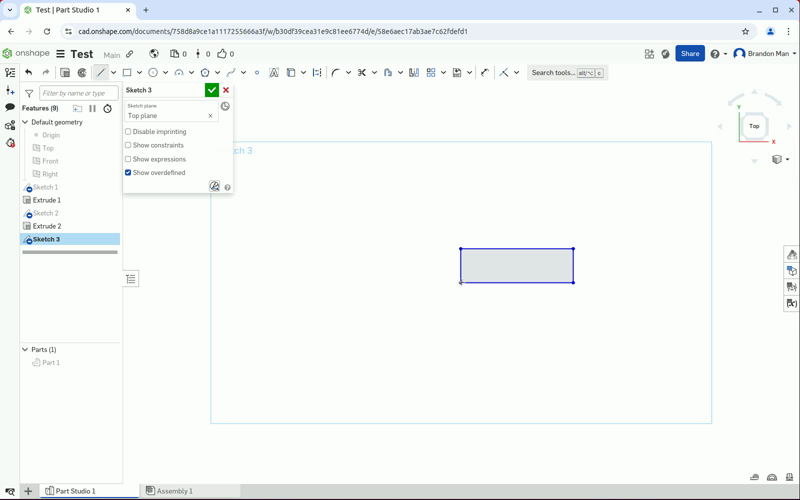
scroll(6)
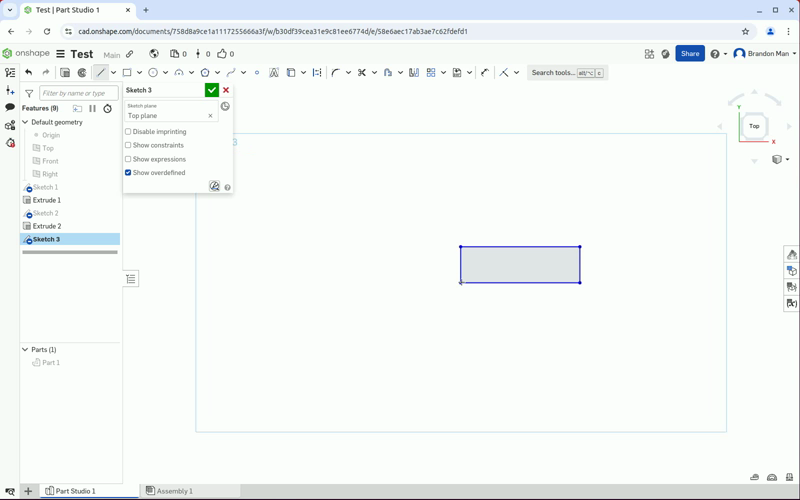
scroll(6)
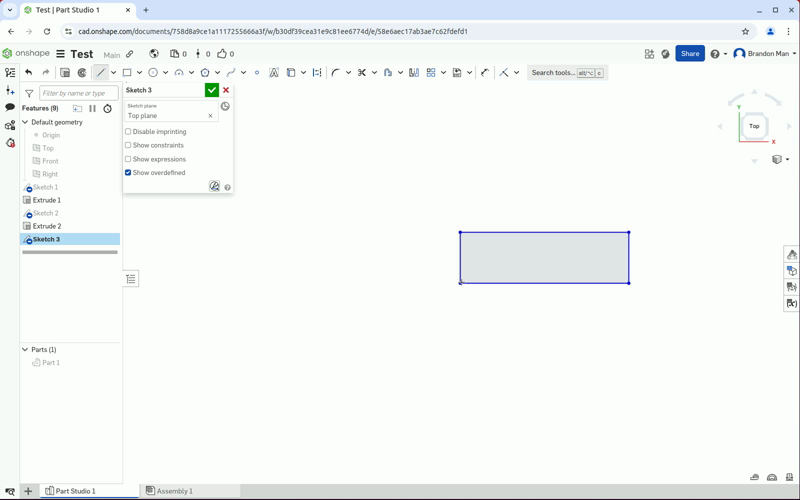
scroll(6)
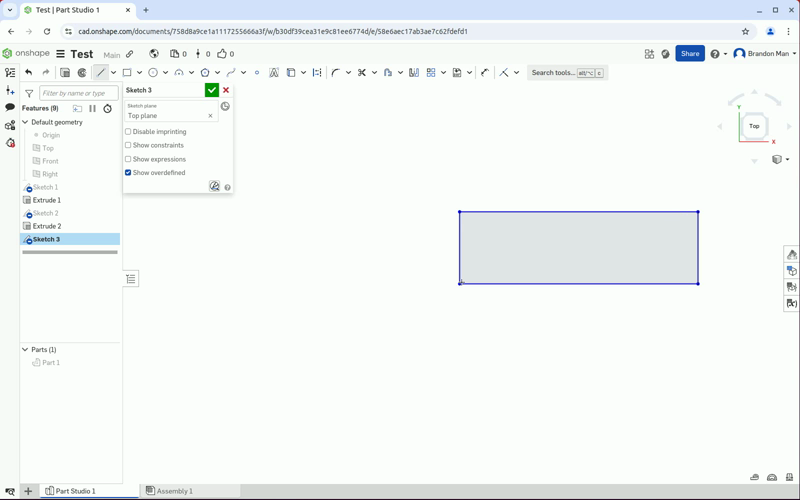
scroll(6)
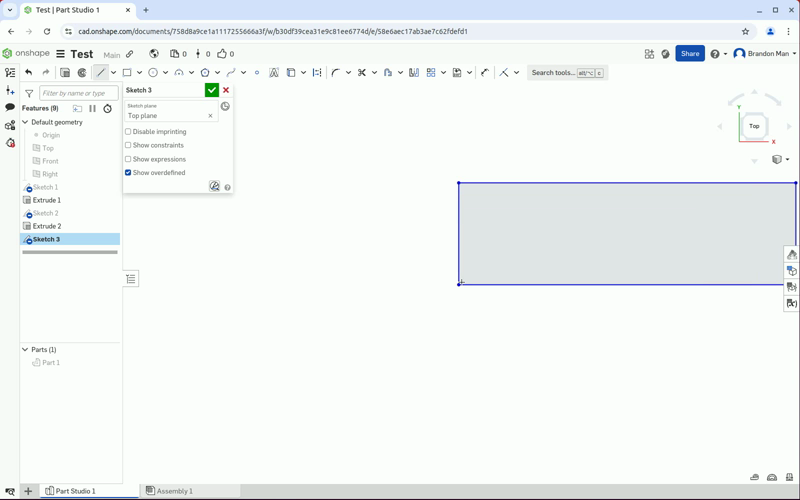
scroll(6)
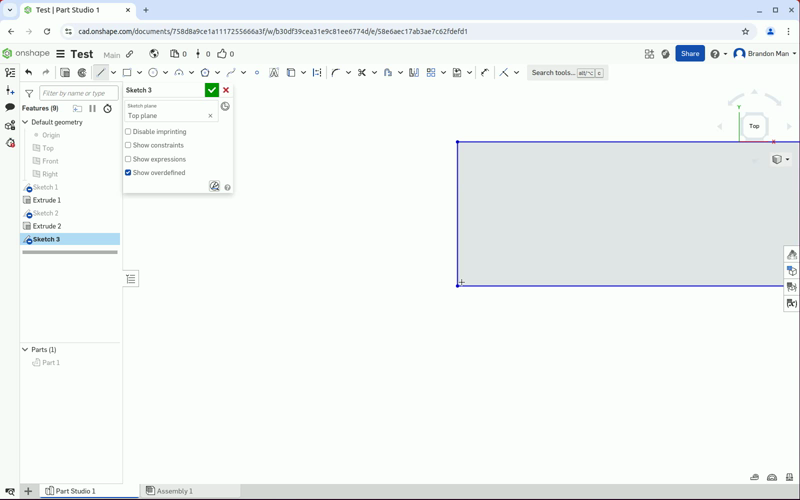
scroll(6)
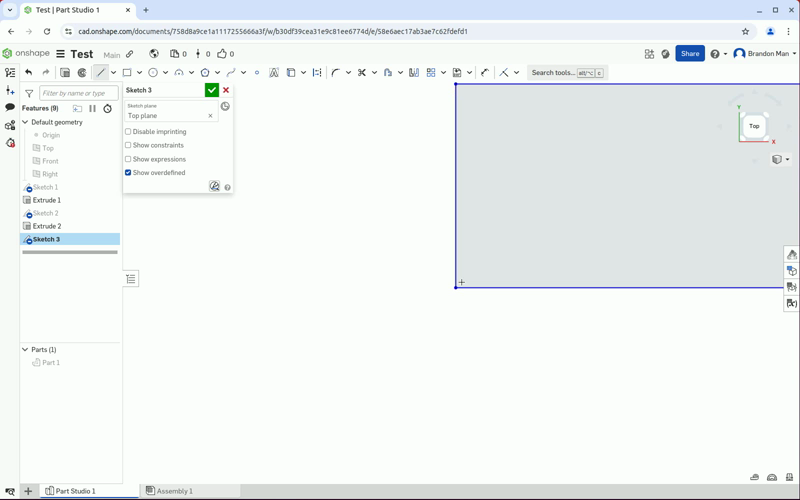
scroll(6)
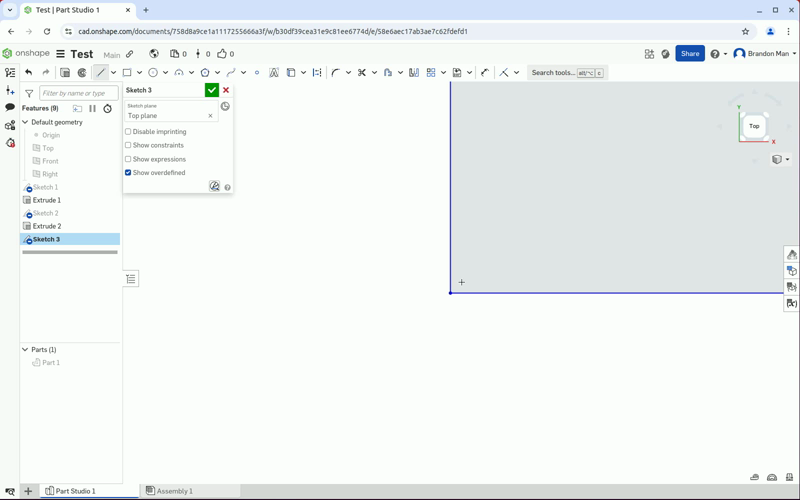
click(461, 281)
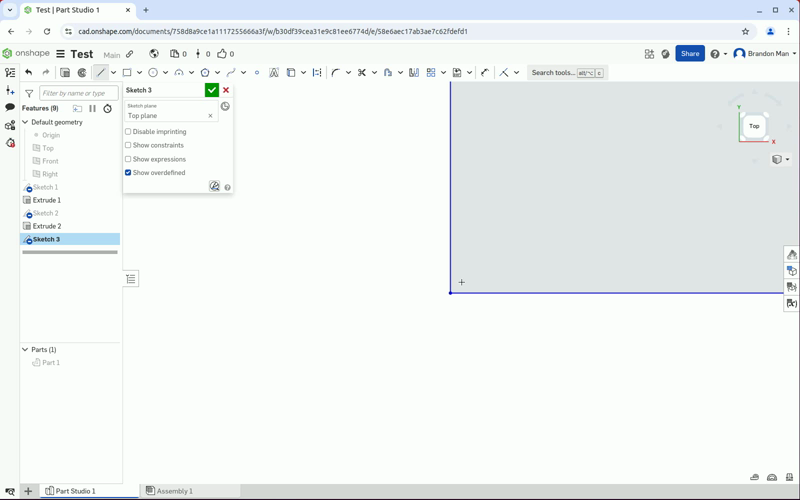
scroll(-6)
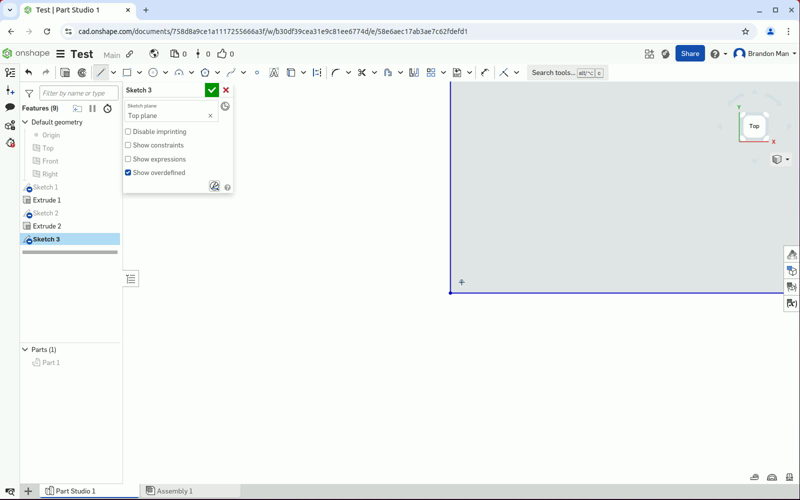
scroll(-6)
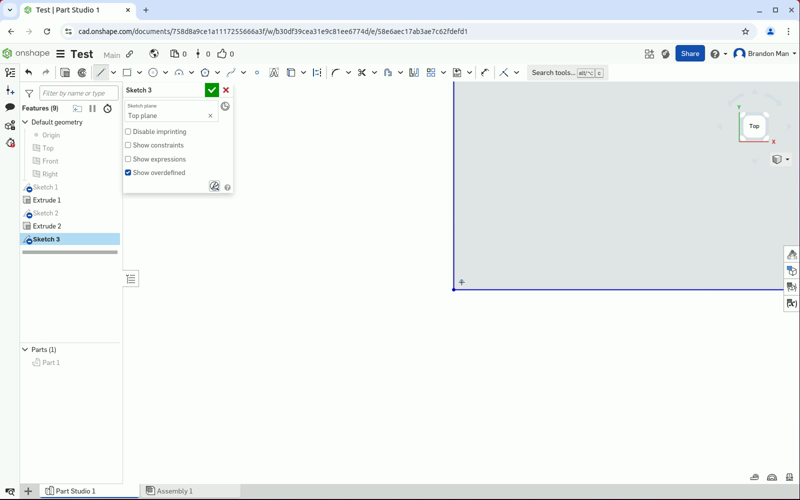
scroll(-6)
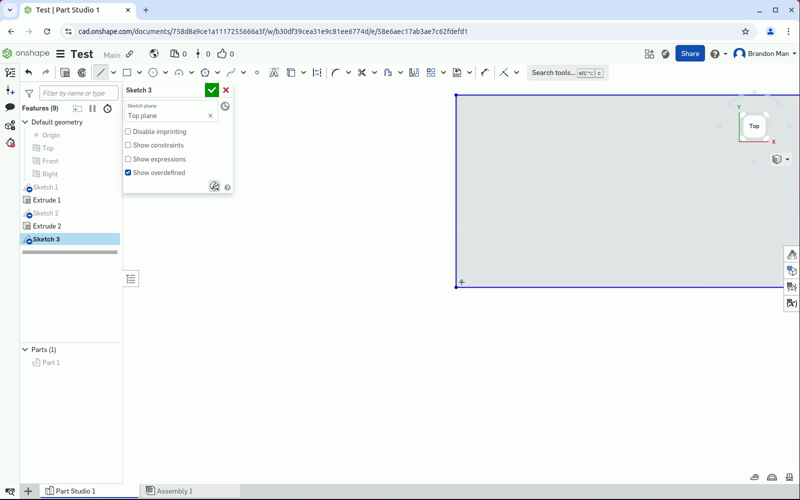
scroll(-6)
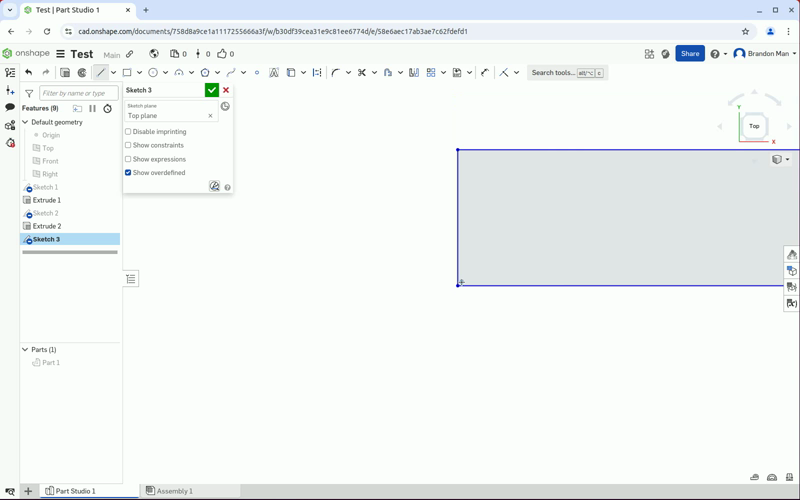
scroll(-6)
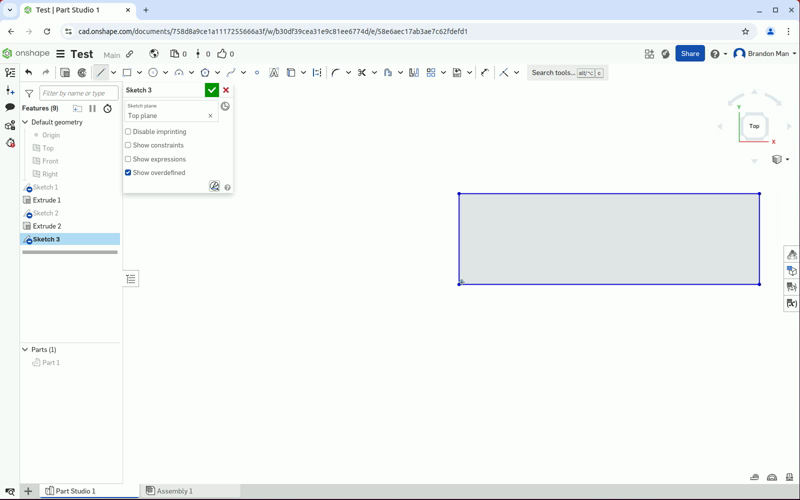
scroll(-6)
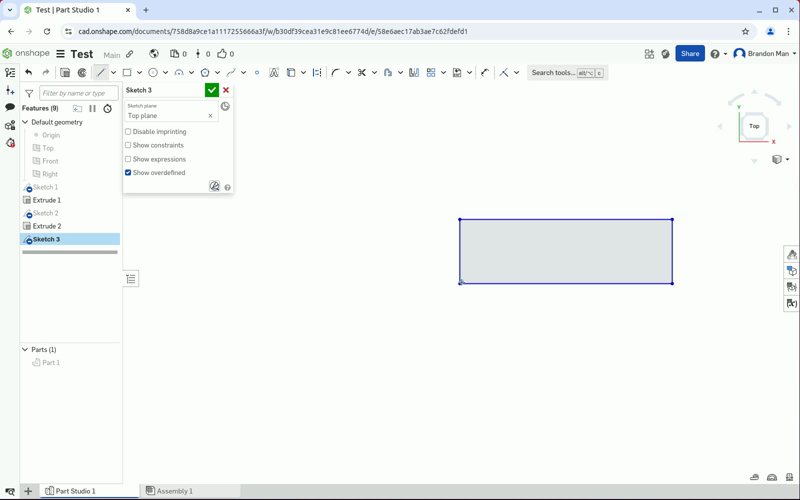
scroll(-6)
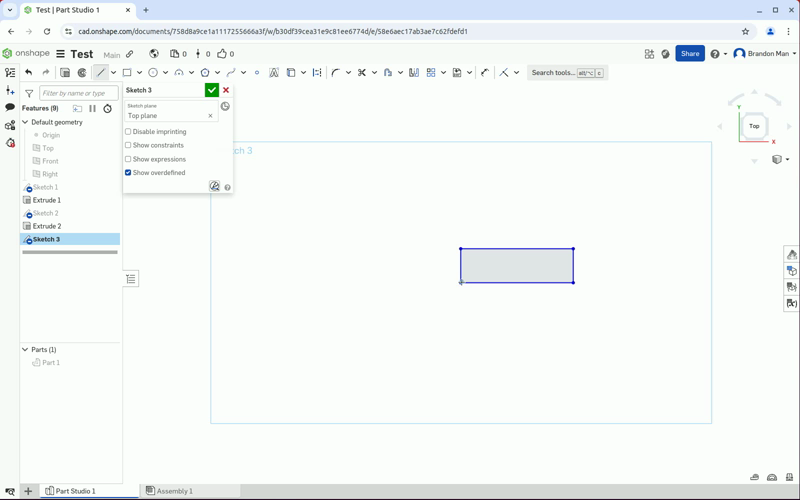
key_up(shift)
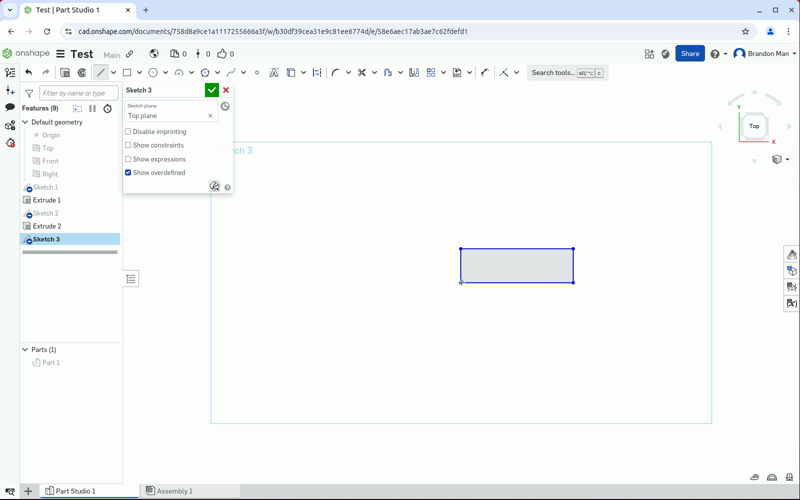
key_down(shift)
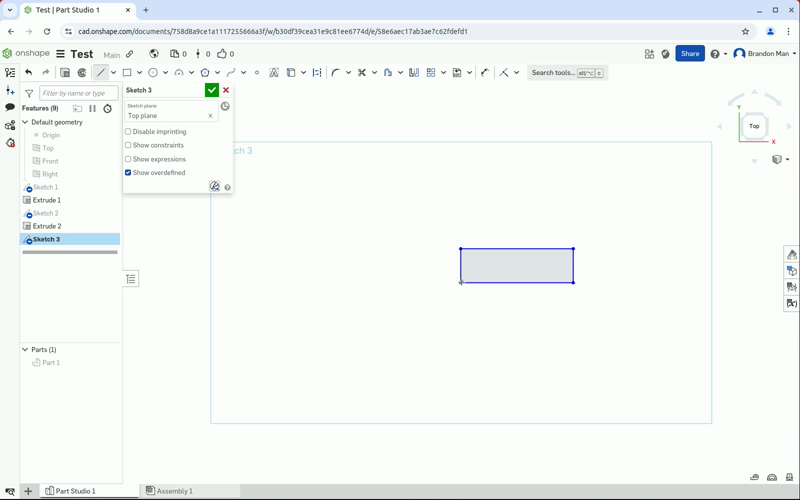
mouse_move(572, 281)
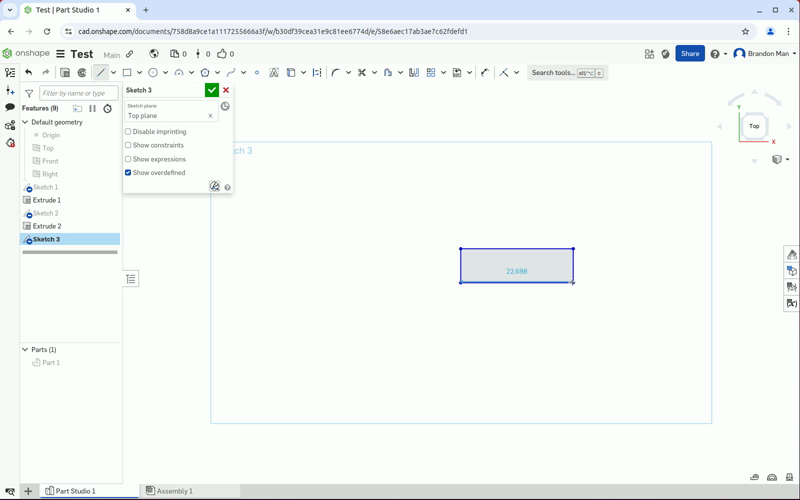
scroll(6)
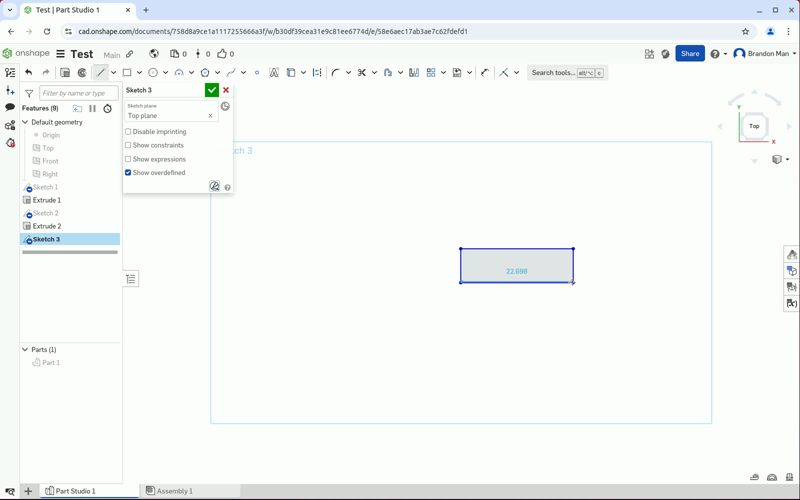
scroll(6)
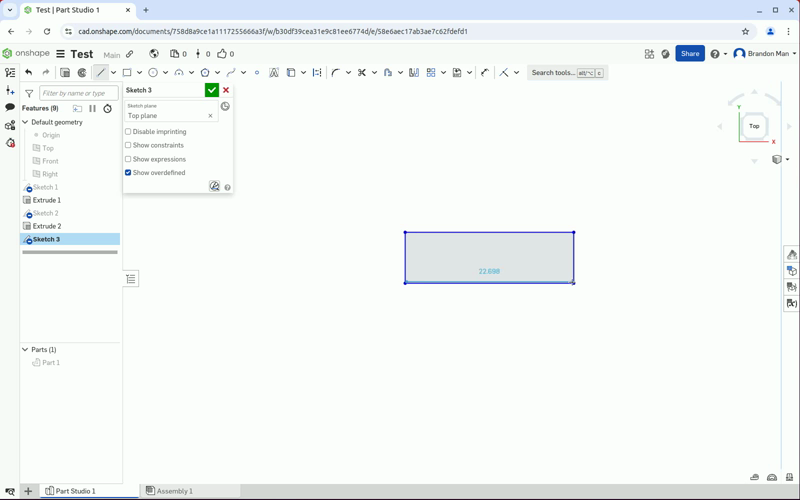
scroll(6)
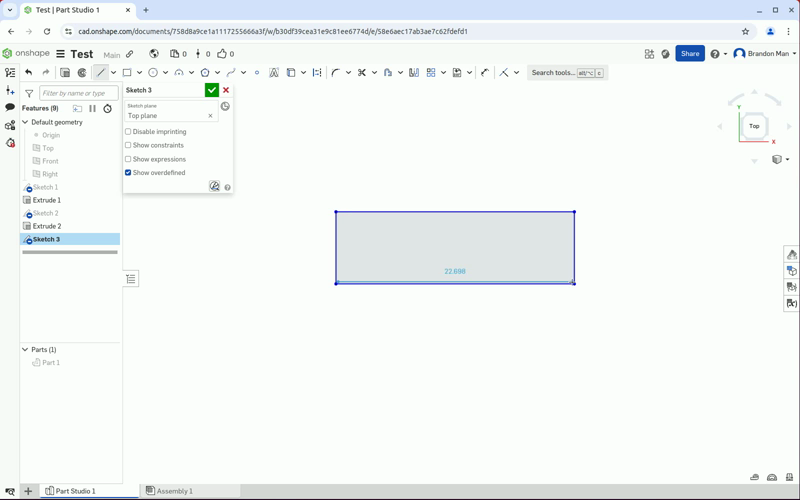
scroll(6)
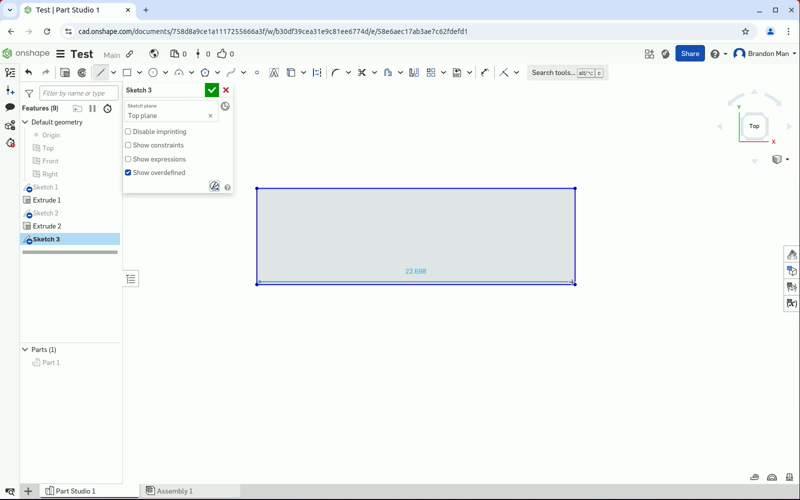
scroll(6)
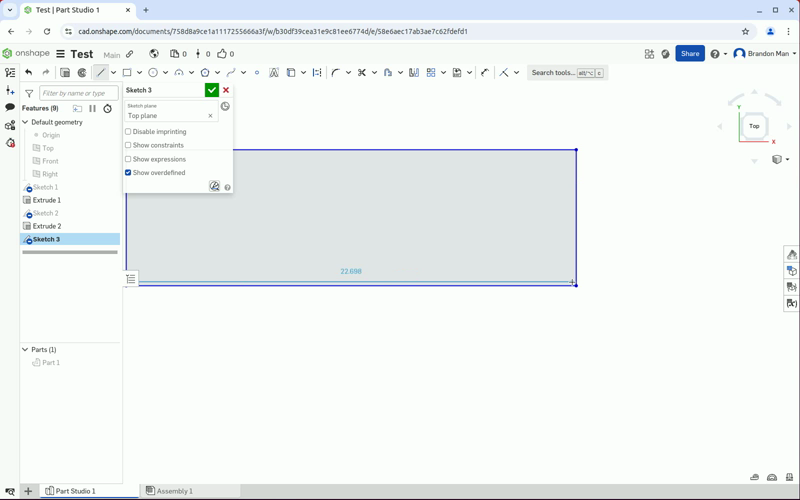
scroll(6)
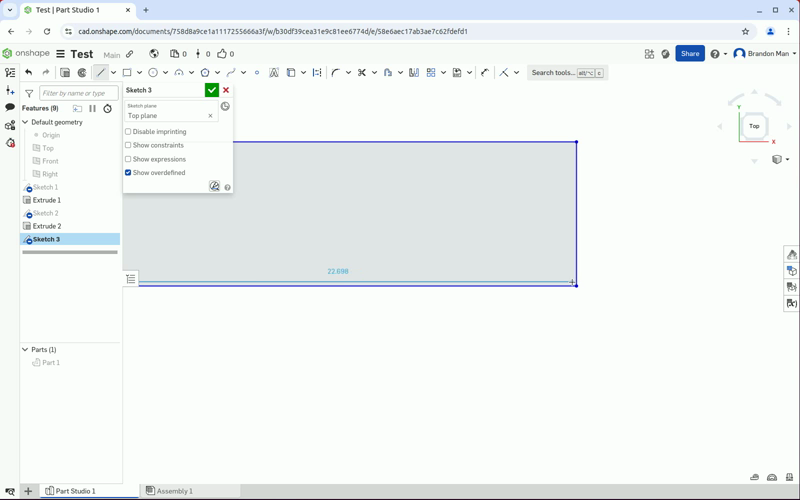
scroll(6)
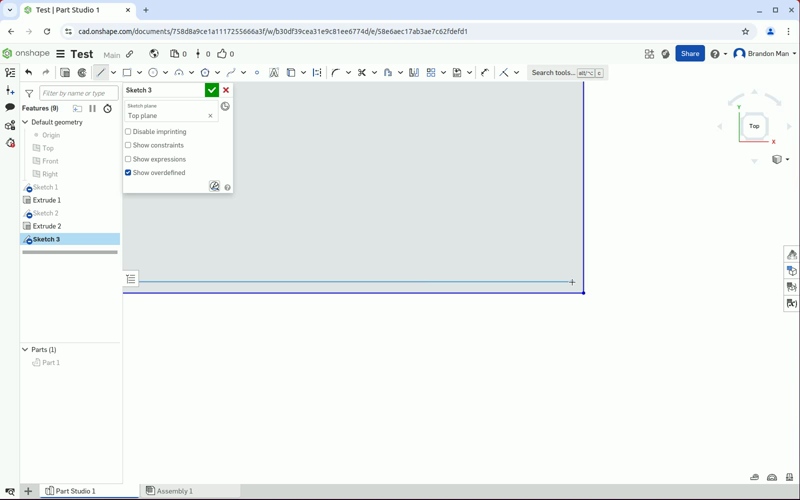
click(572, 281)
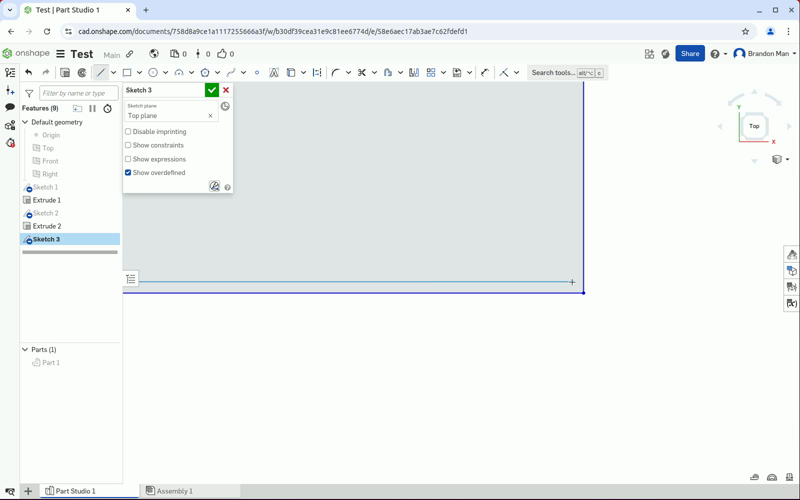
scroll(-6)
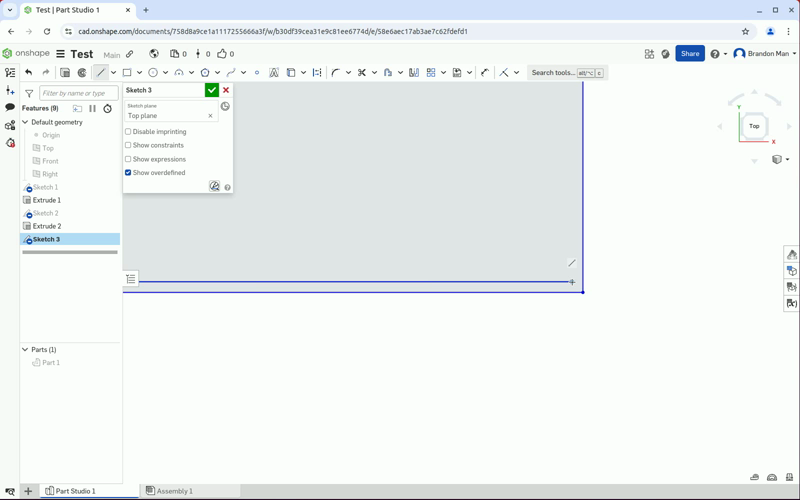
scroll(-6)
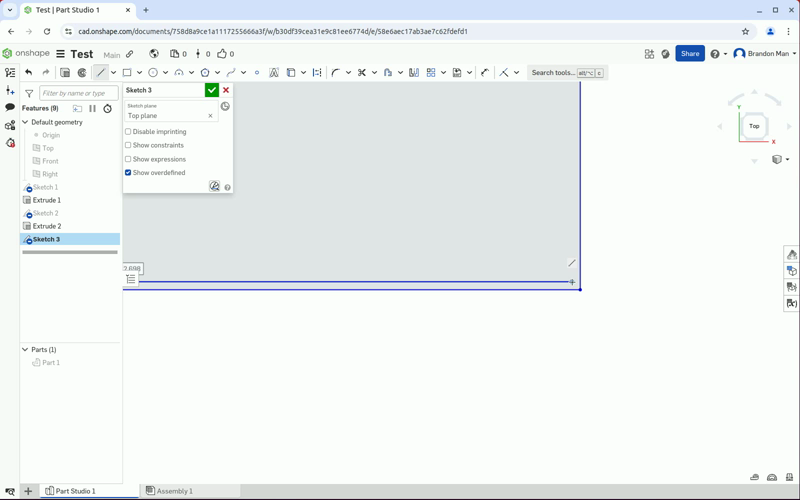
scroll(-6)
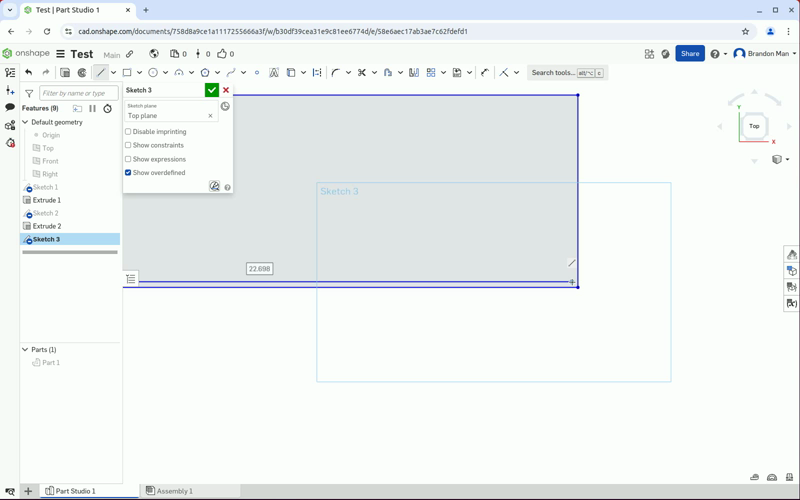
scroll(-6)
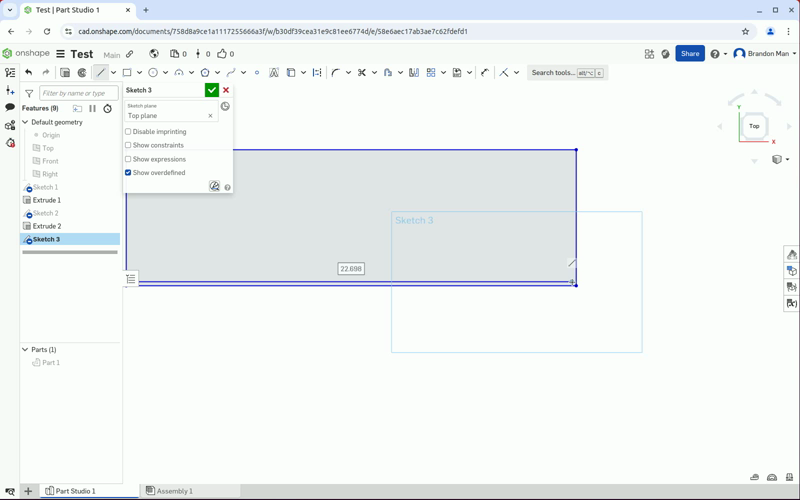
scroll(-6)
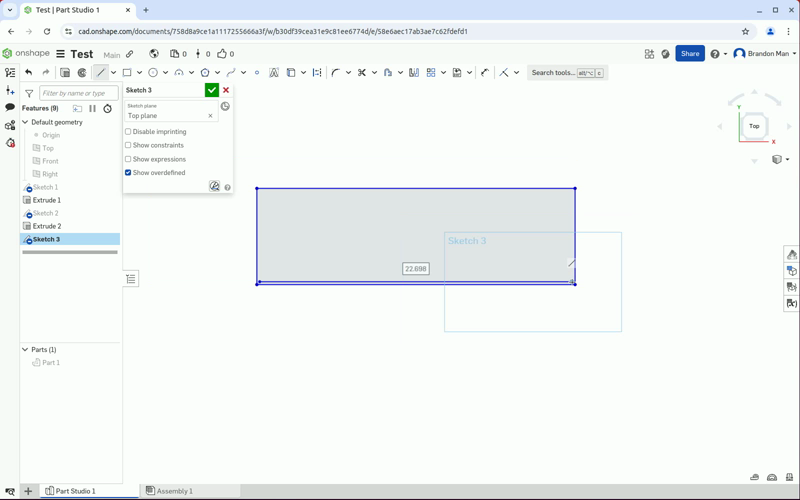
scroll(-6)
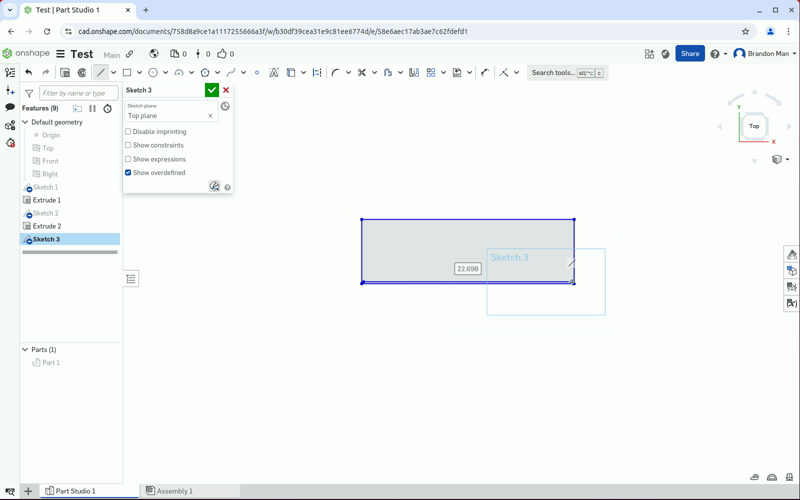
scroll(-6)
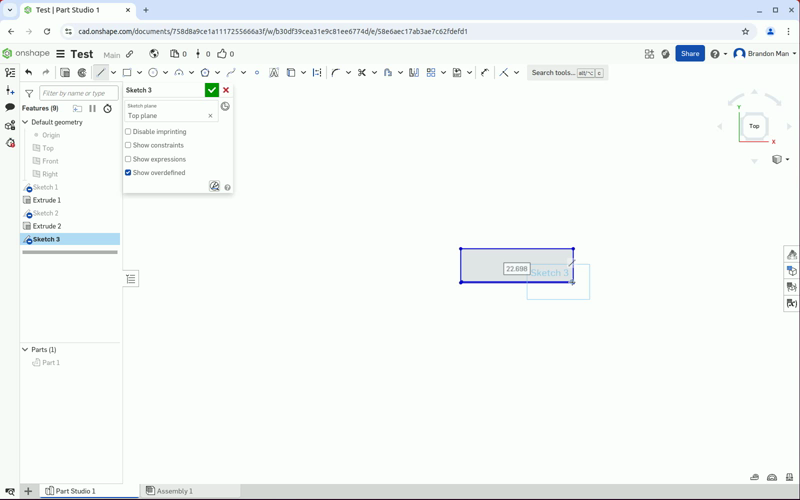
key_up(shift)
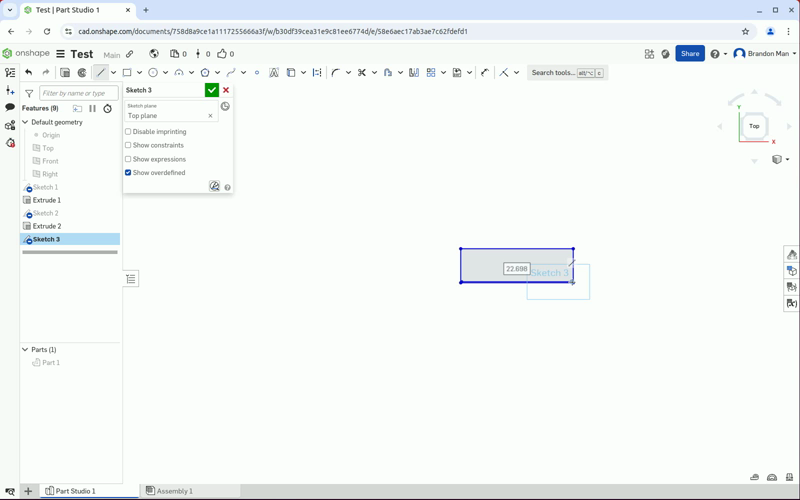
key_down(shift)
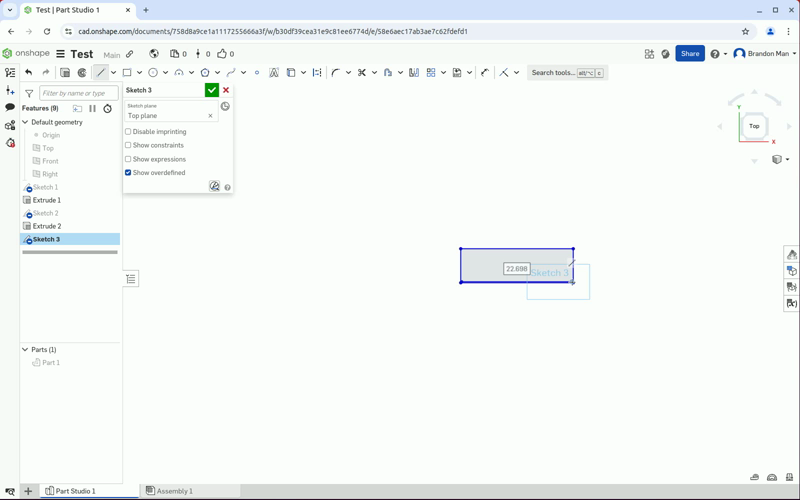
mouse_move(589, 281)
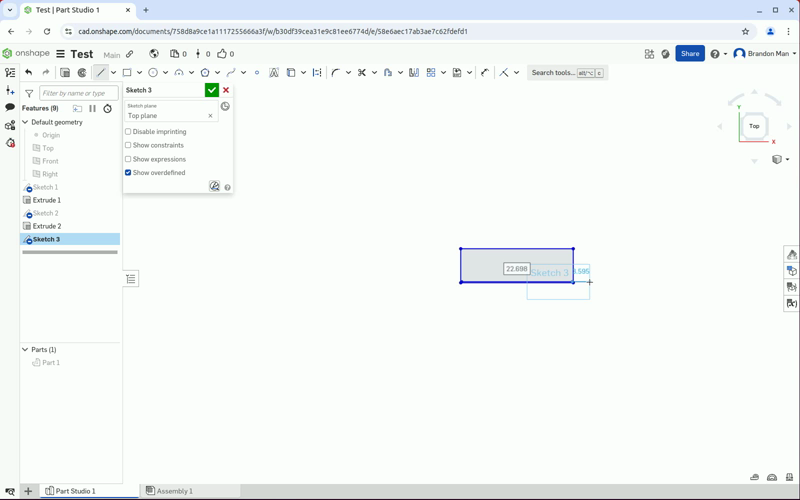
mouse_move(572, 249)
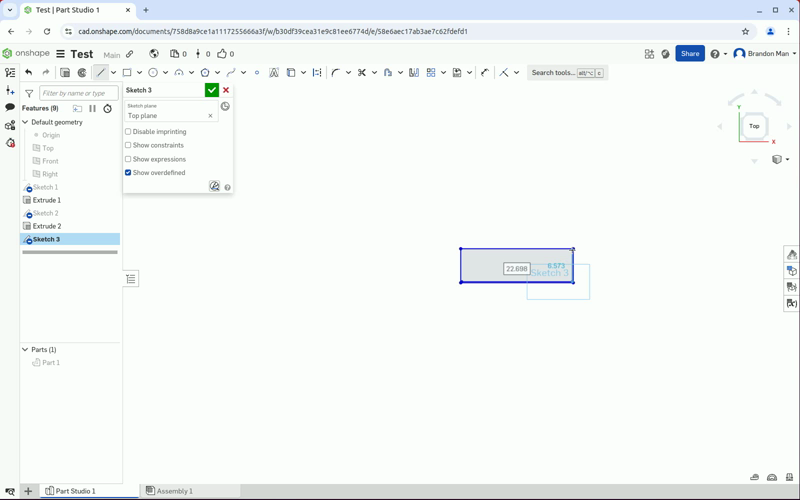
scroll(6)
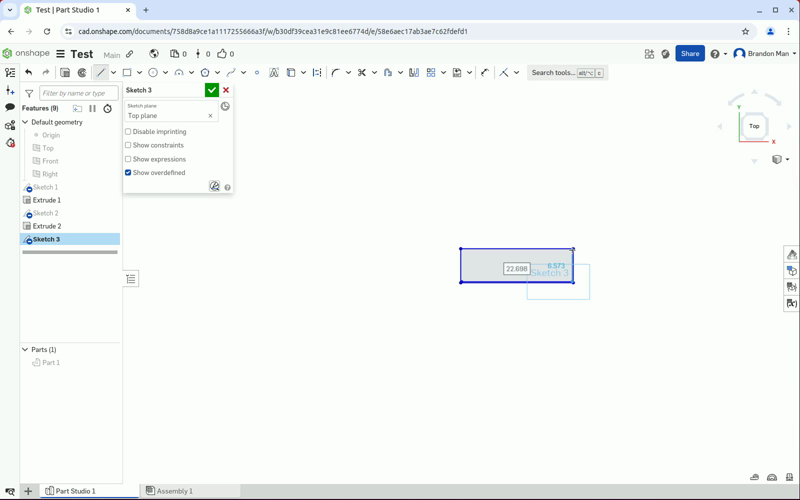
scroll(6)
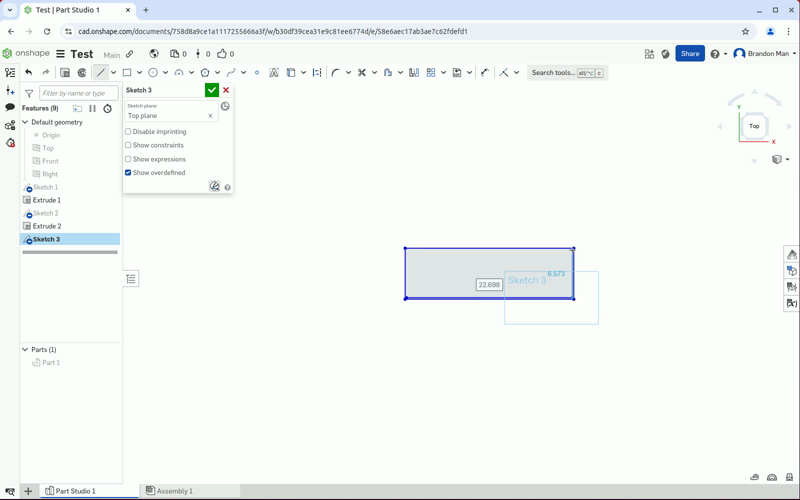
scroll(6)
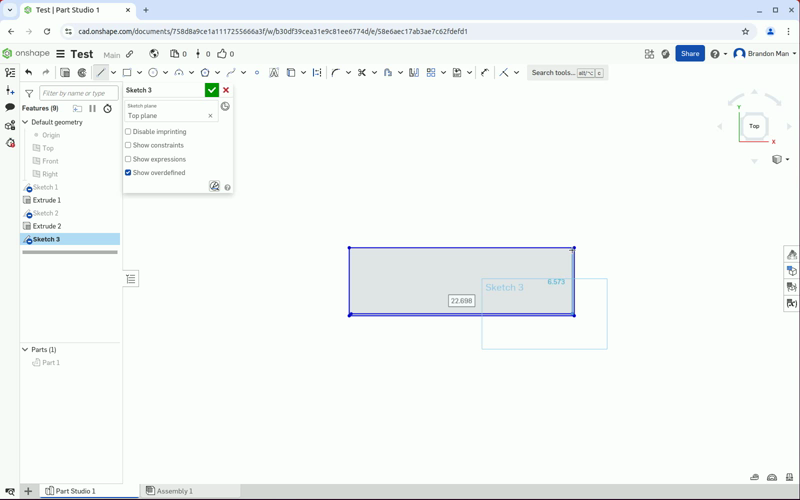
scroll(6)
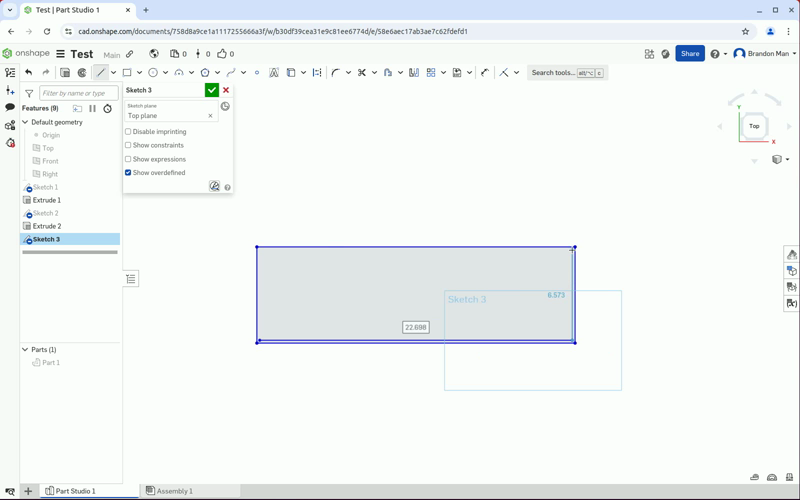
scroll(6)
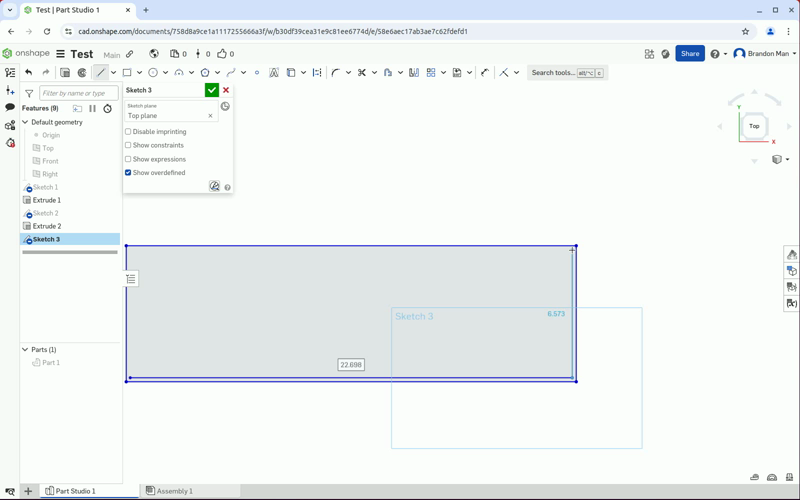
scroll(6)
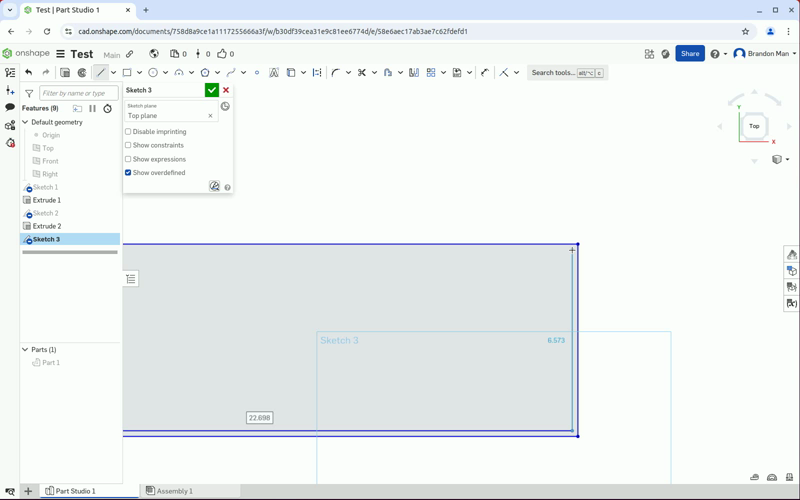
scroll(6)
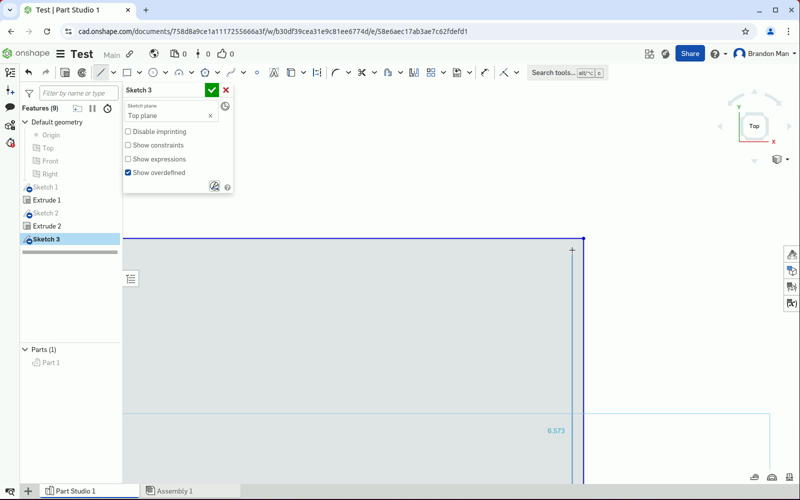
click(572, 249)
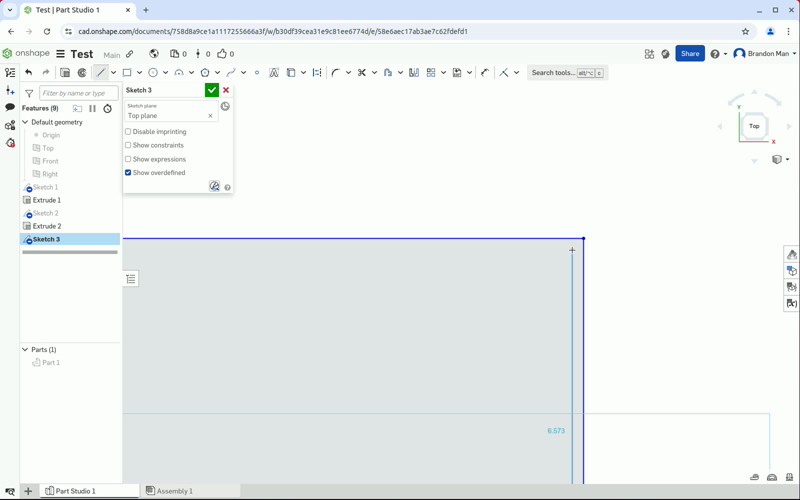
scroll(-6)
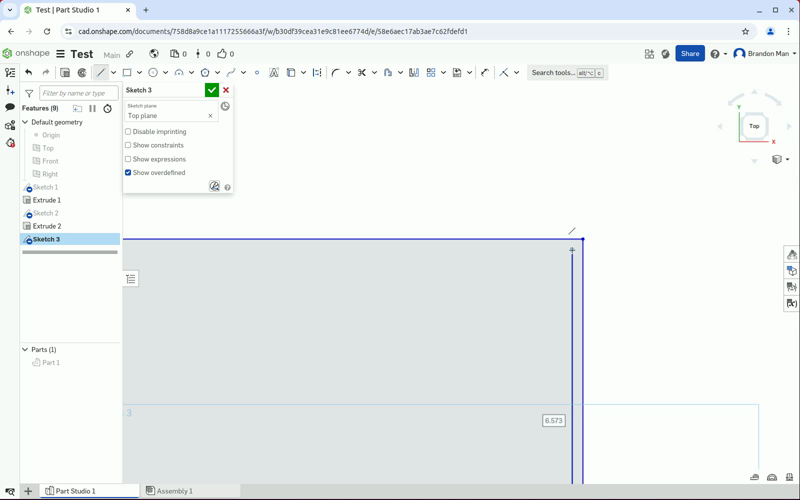
scroll(-6)
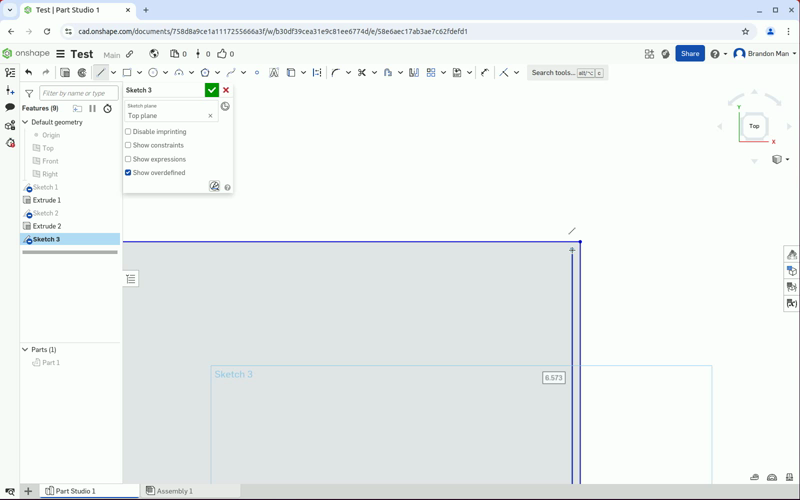
scroll(-6)
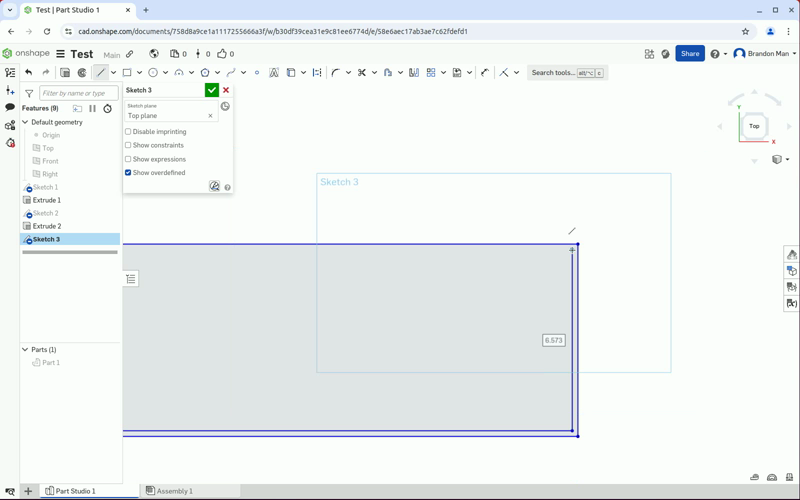
scroll(-6)
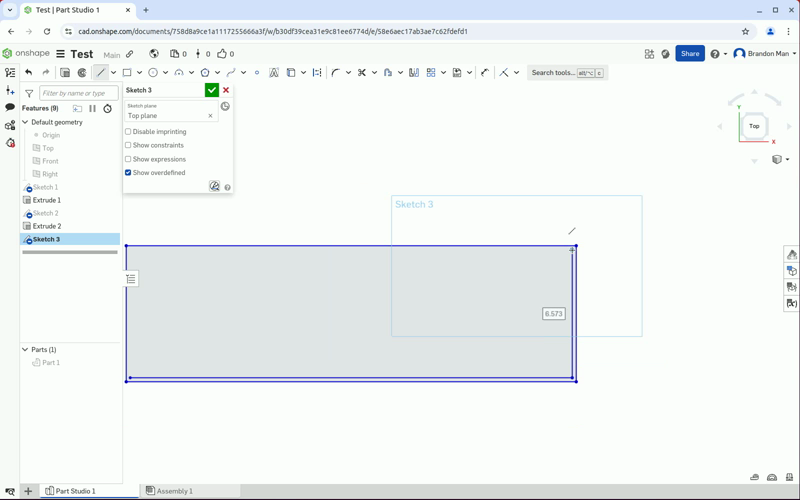
scroll(-6)
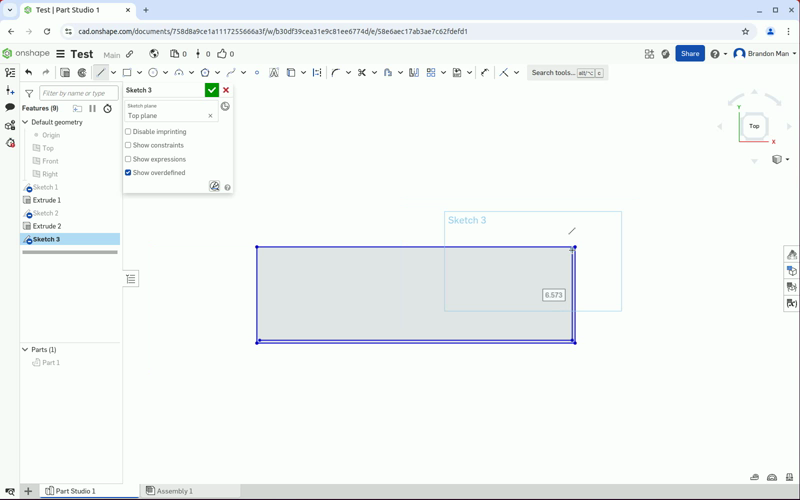
scroll(-6)
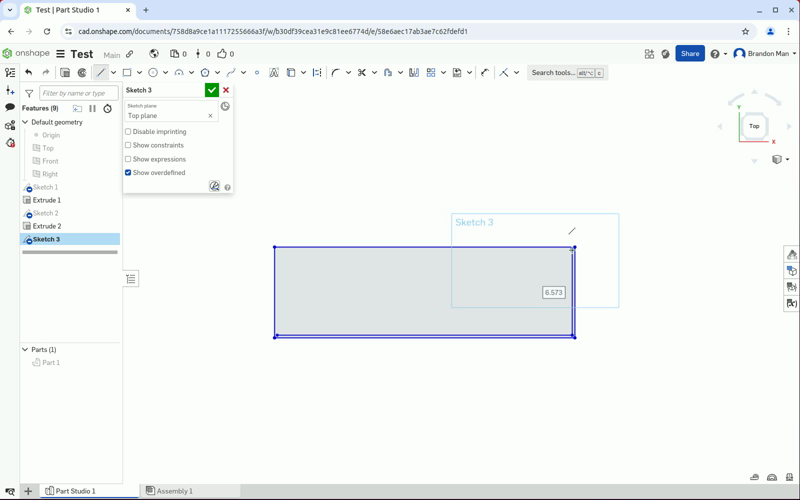
scroll(-6)
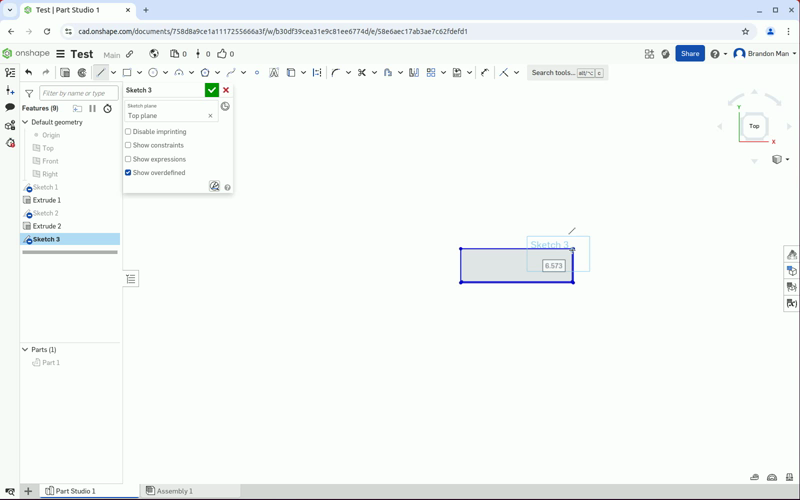
key_up(shift)
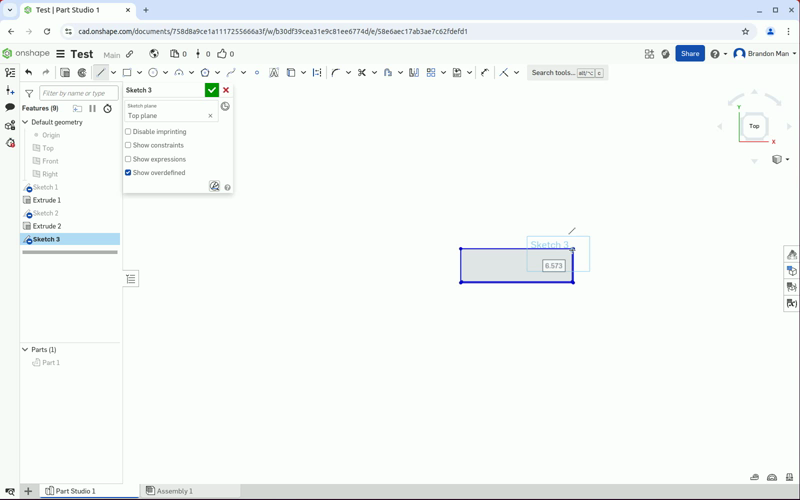
key_down(shift)
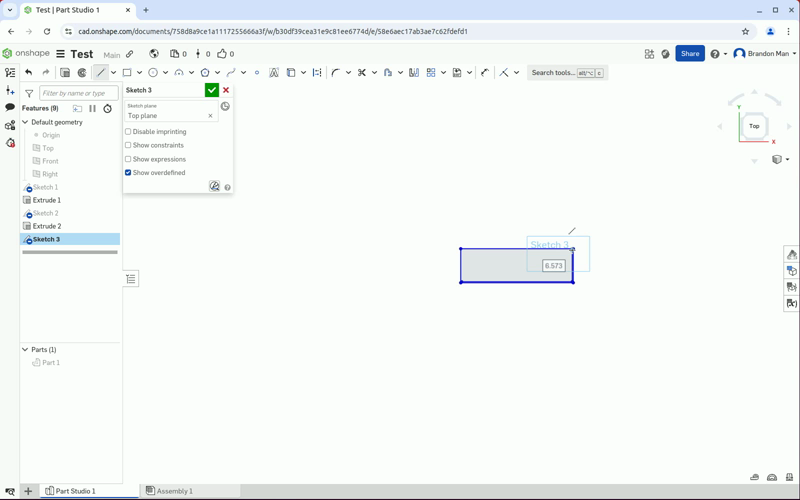
mouse_move(461, 249)
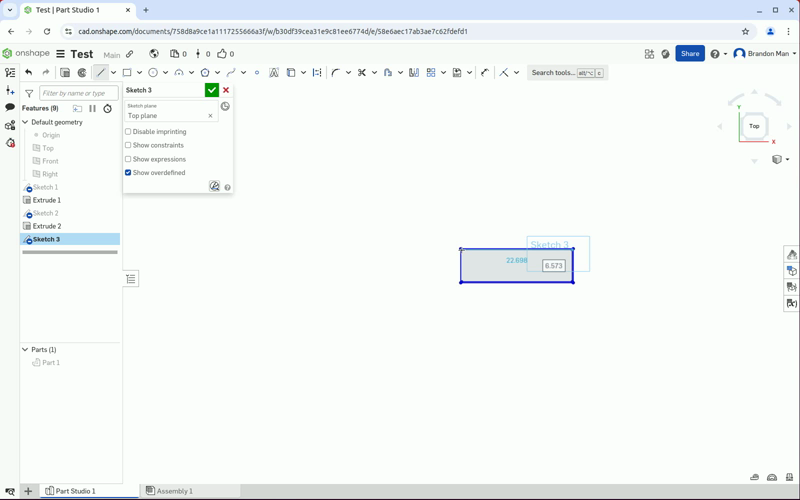
scroll(6)
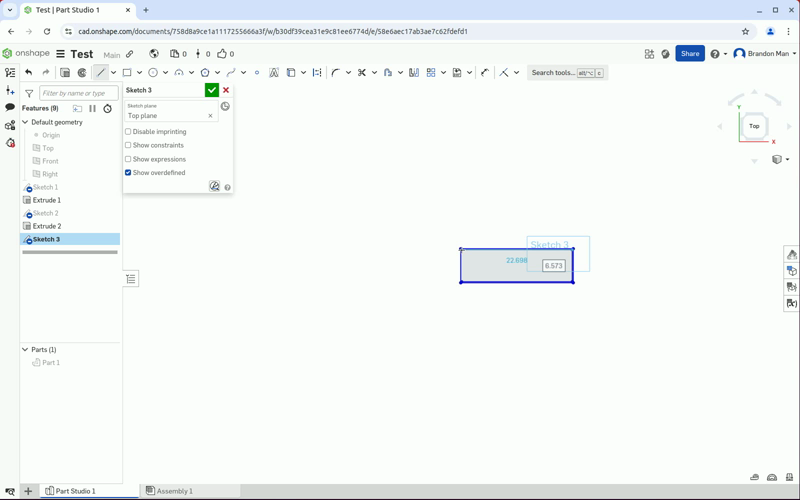
scroll(6)
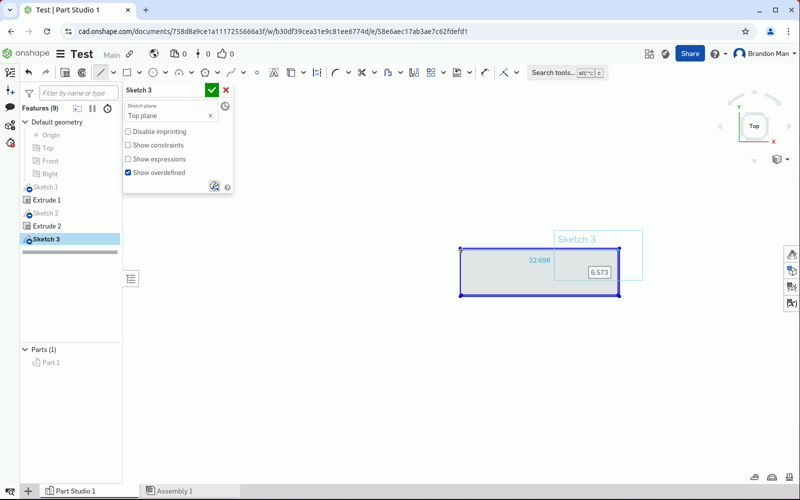
scroll(6)
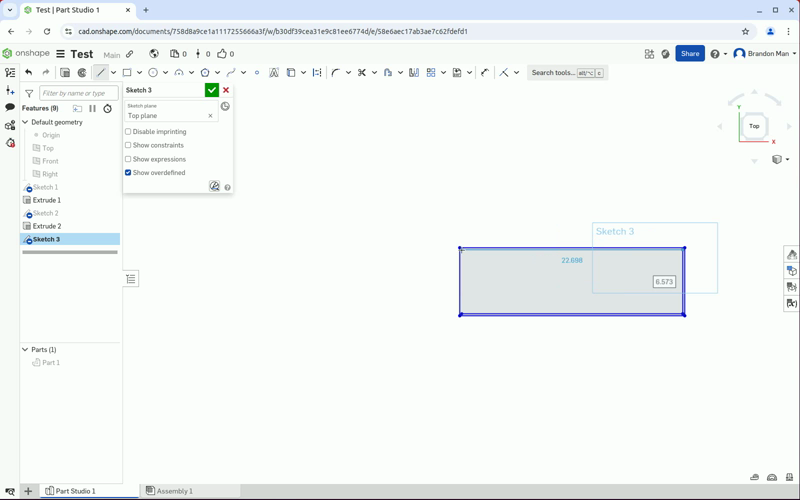
scroll(6)
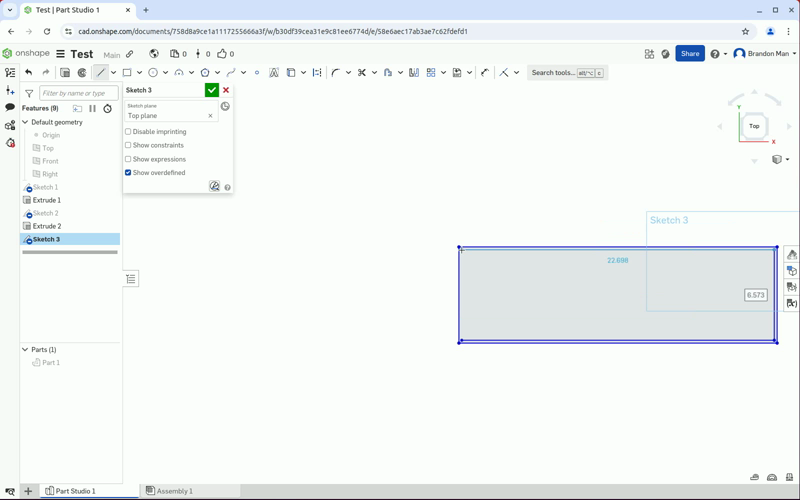
scroll(6)
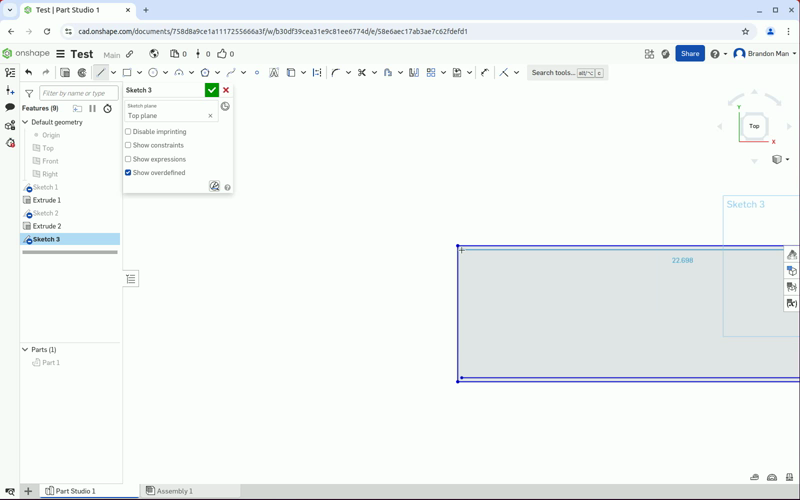
scroll(6)
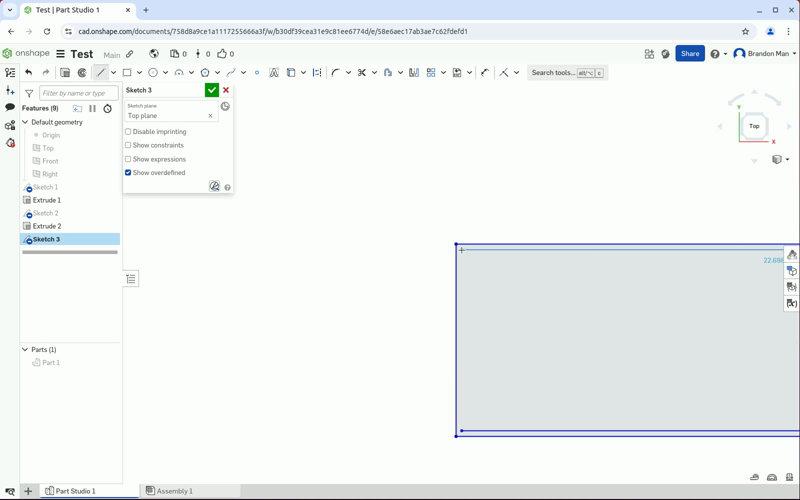
scroll(6)
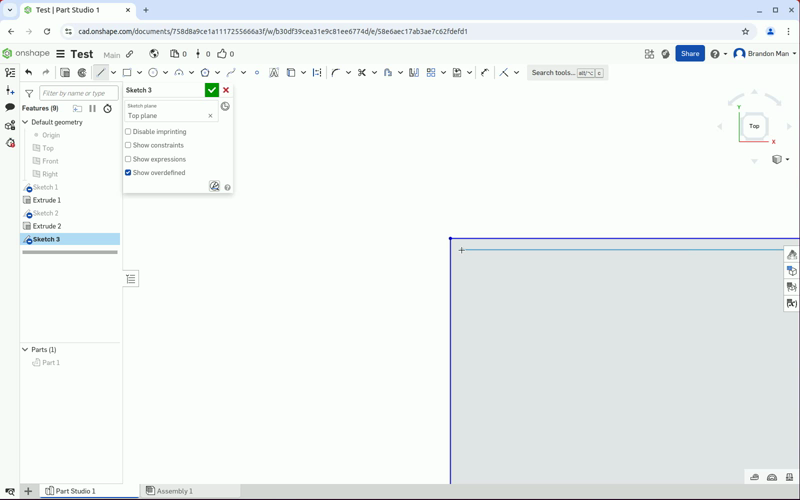
click(461, 249)
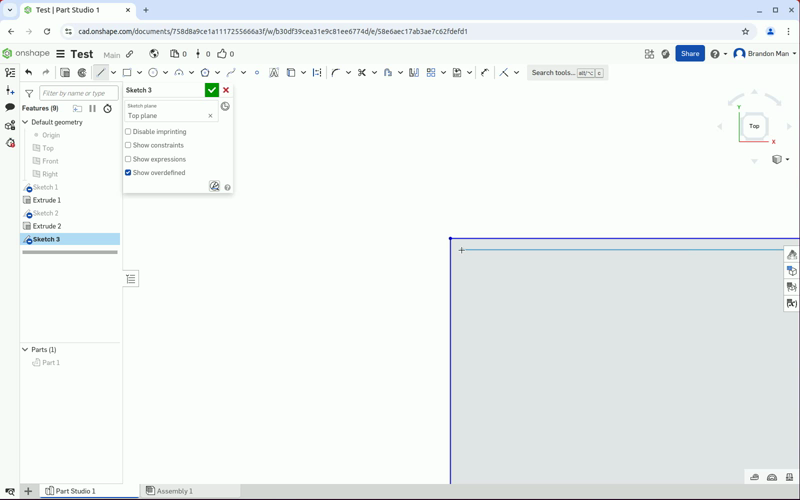
scroll(-6)
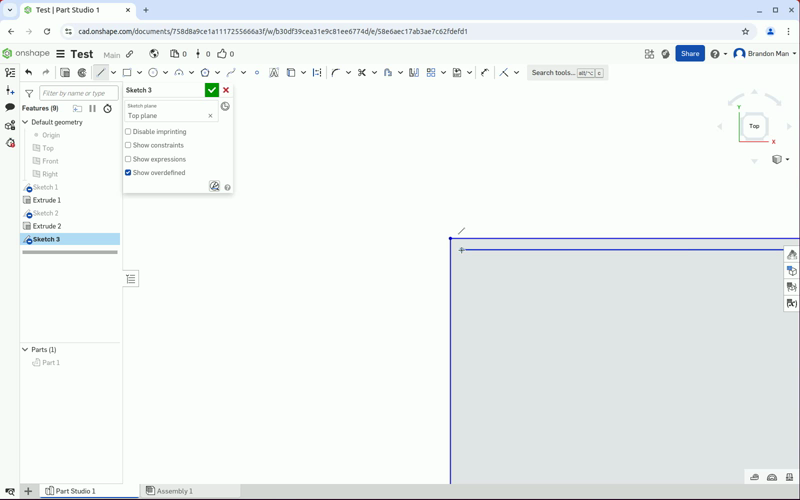
scroll(-6)
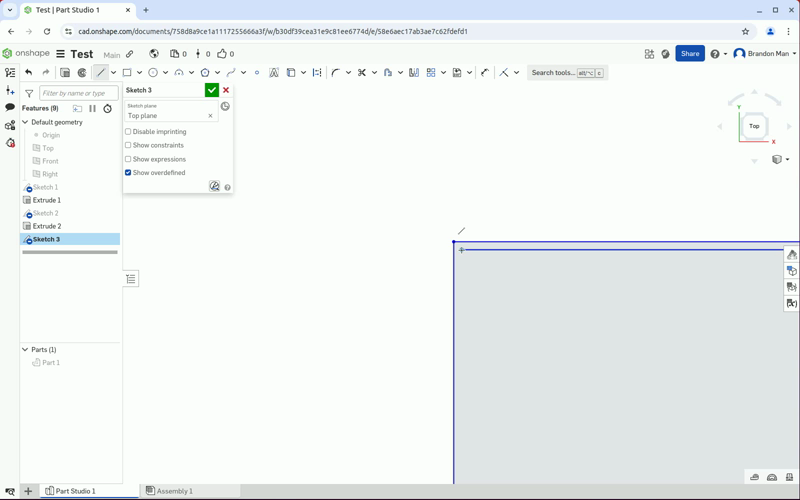
scroll(-6)
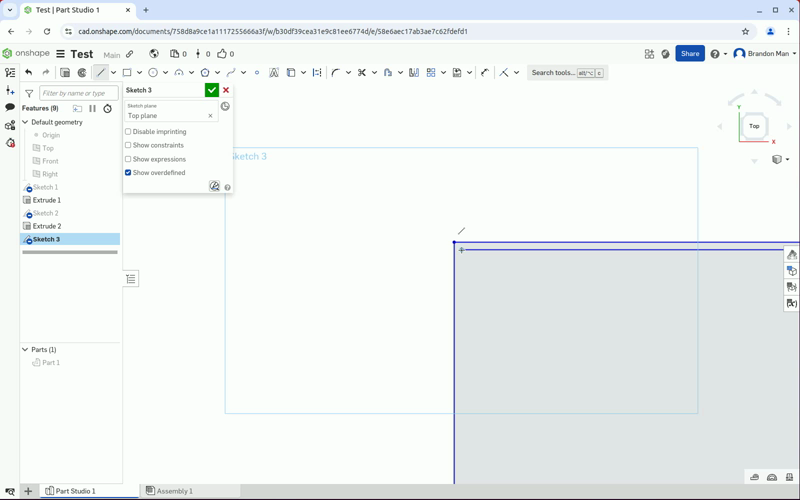
scroll(-6)
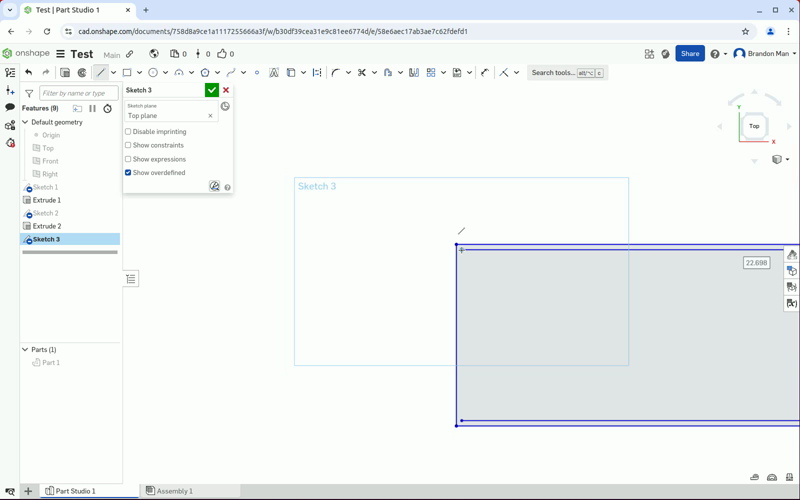
scroll(-6)
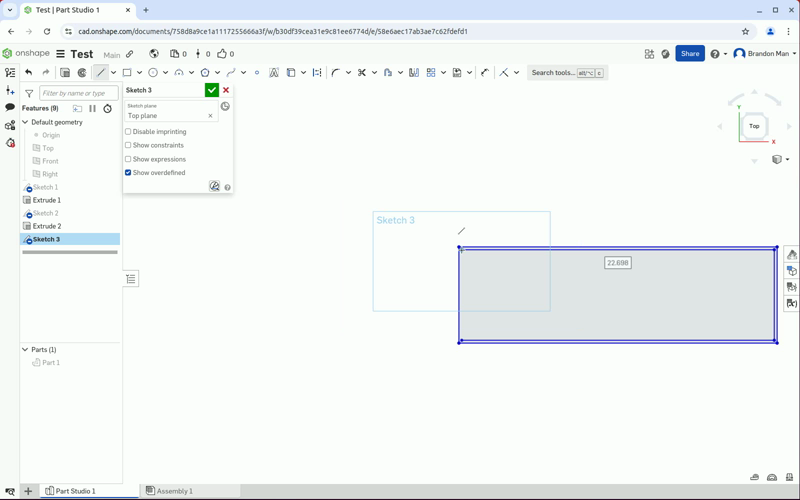
scroll(-6)
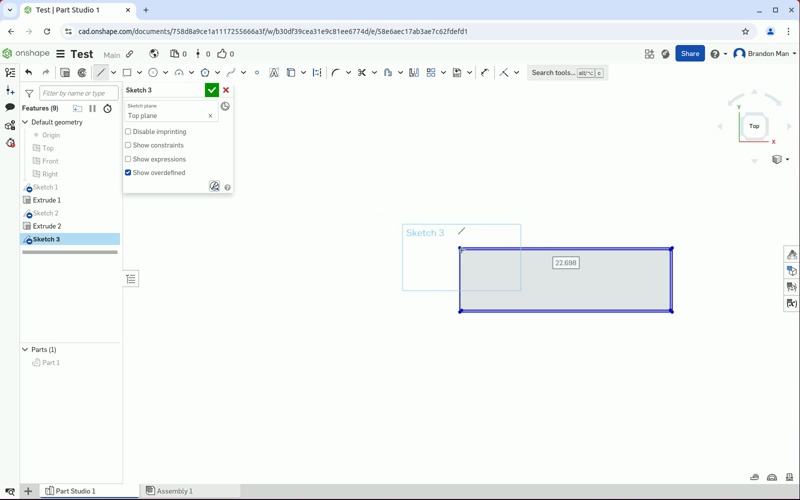
scroll(-6)
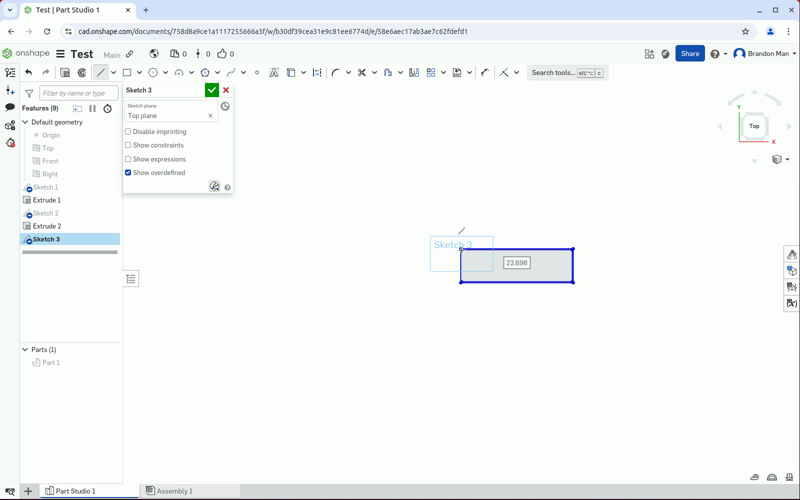
key_up(shift)
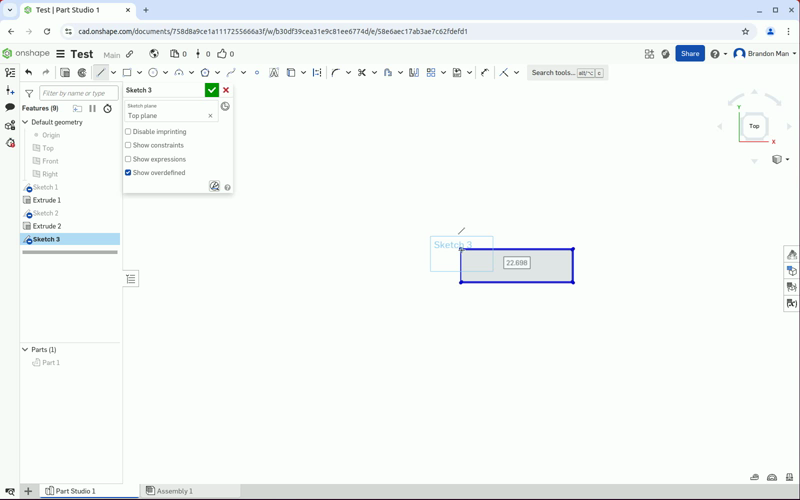
mouse_move(492, 249)
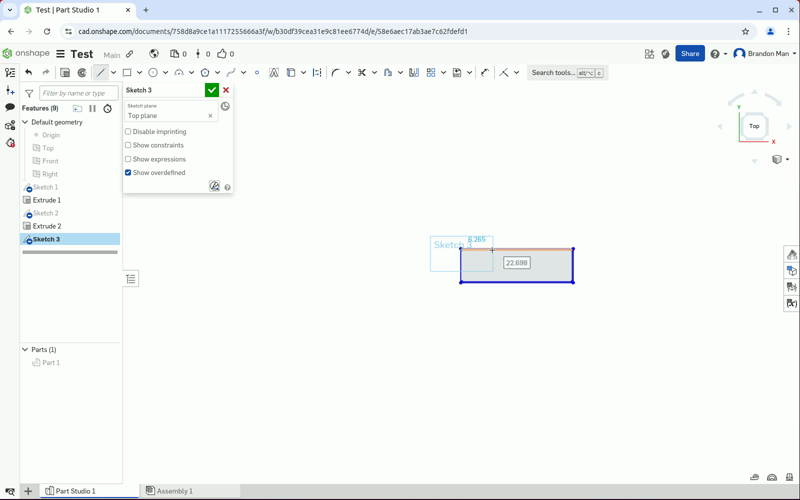
key_down(shift)
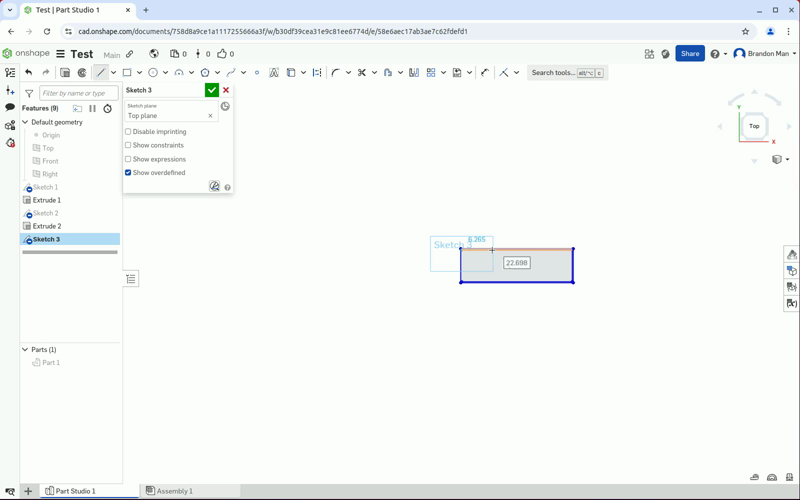
mouse_move(461, 281)
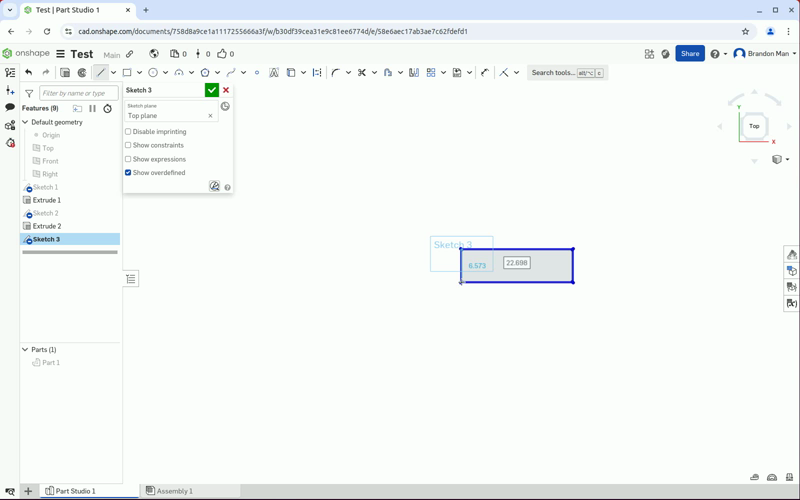
scroll(6)
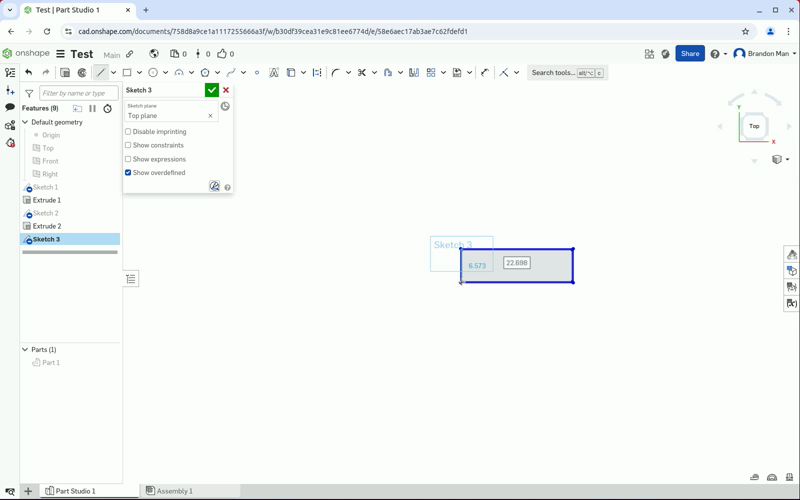
scroll(6)
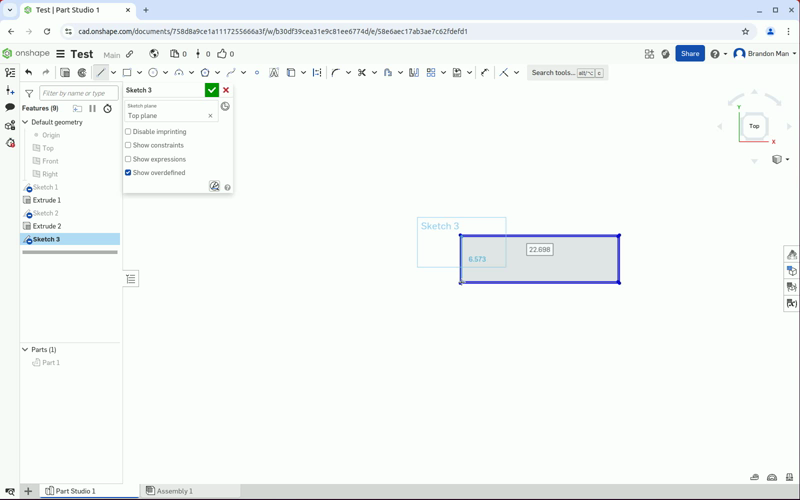
scroll(6)
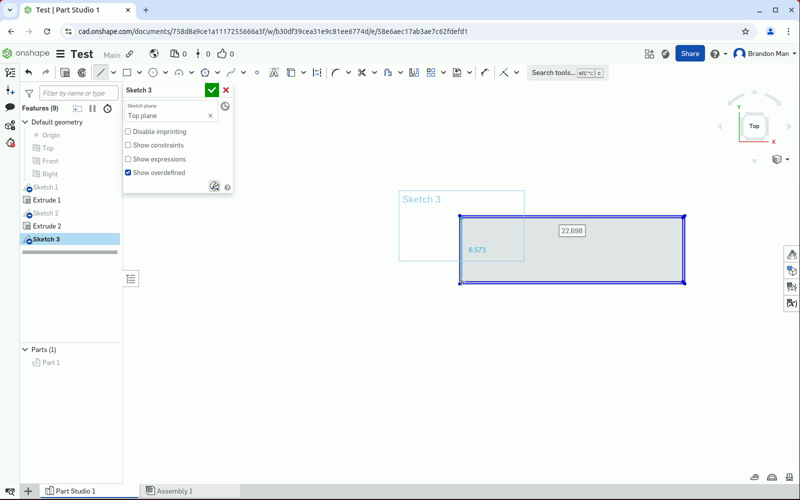
scroll(6)
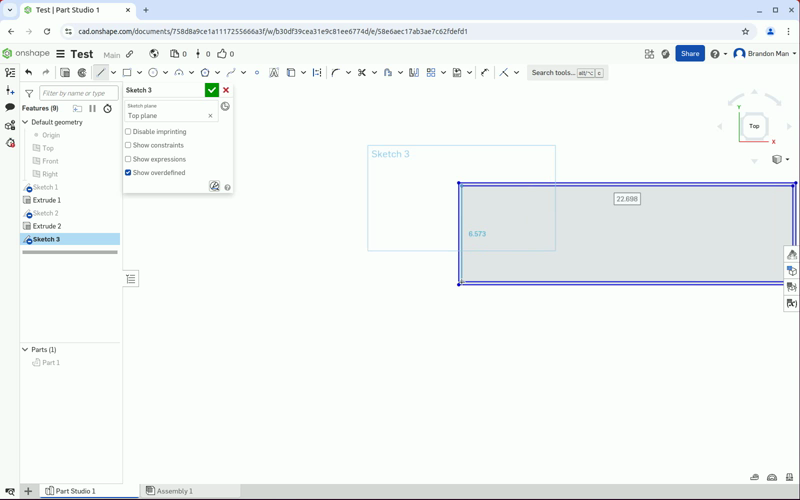
scroll(6)
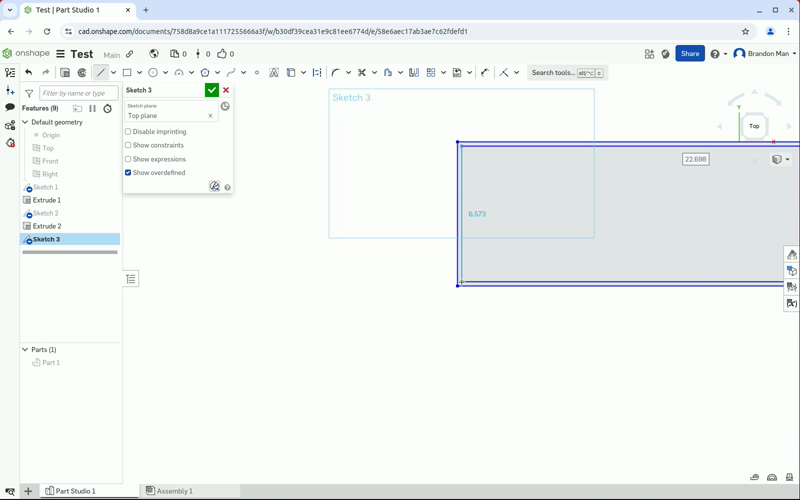
scroll(6)
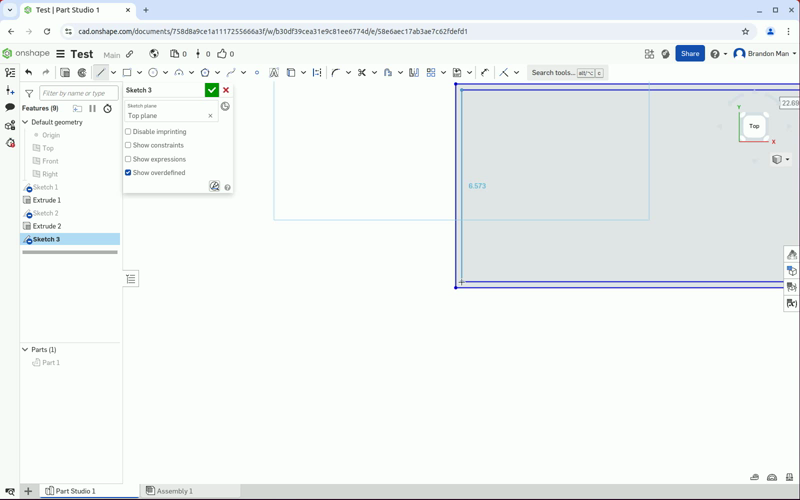
scroll(6)
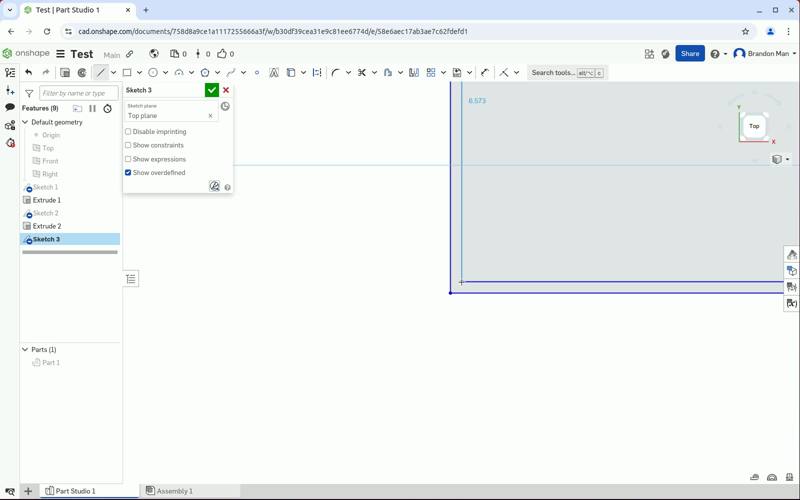
key_up(shift)
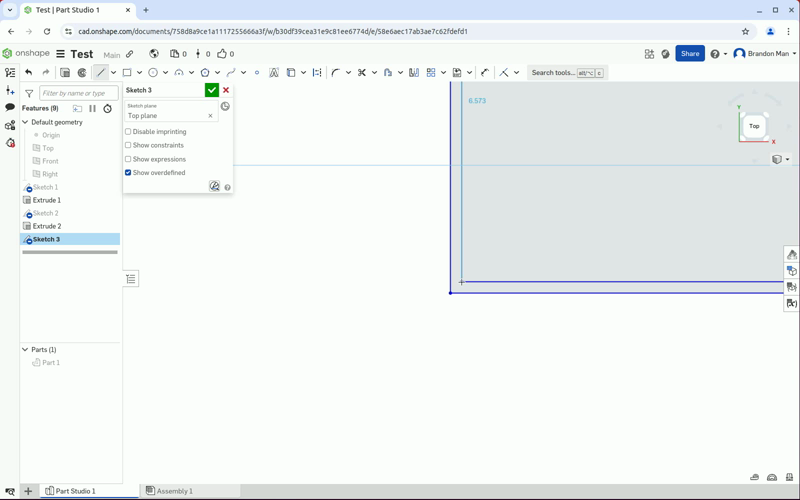
click(461, 281)
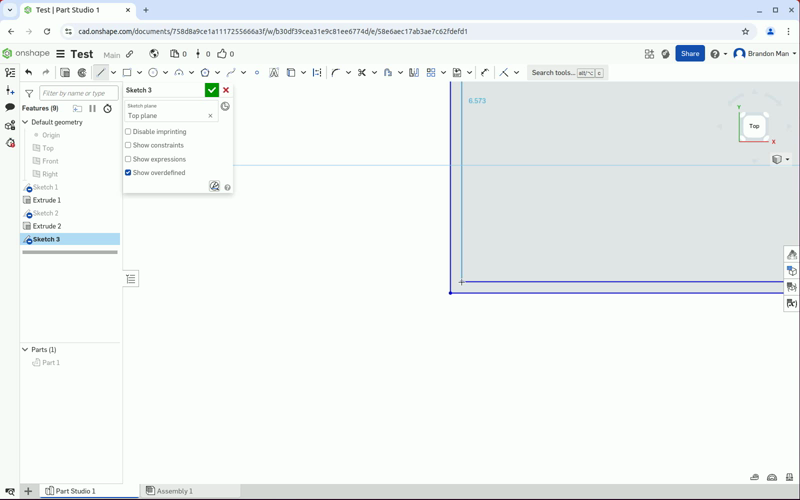
scroll(-6)
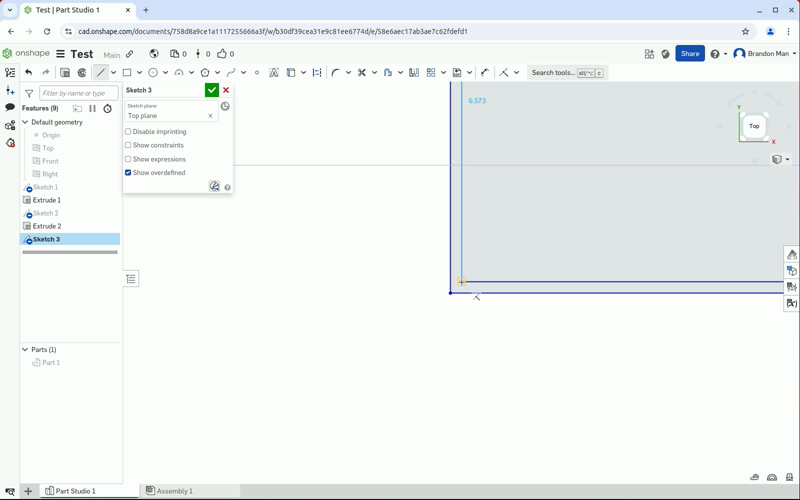
scroll(-6)
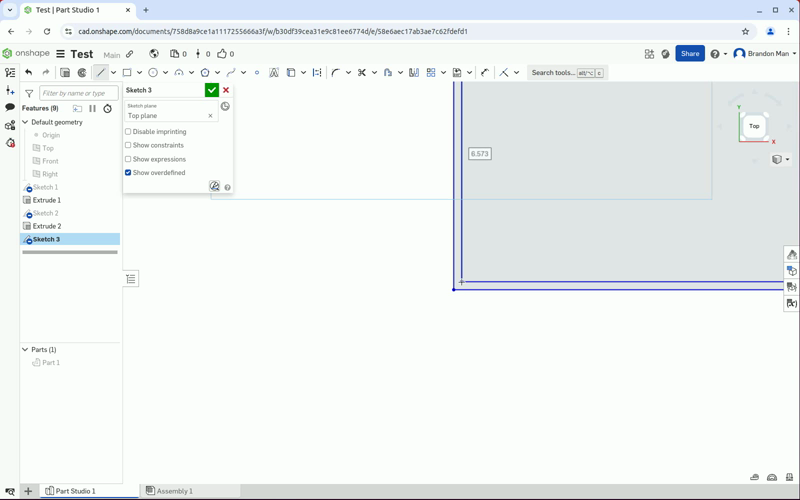
scroll(-6)
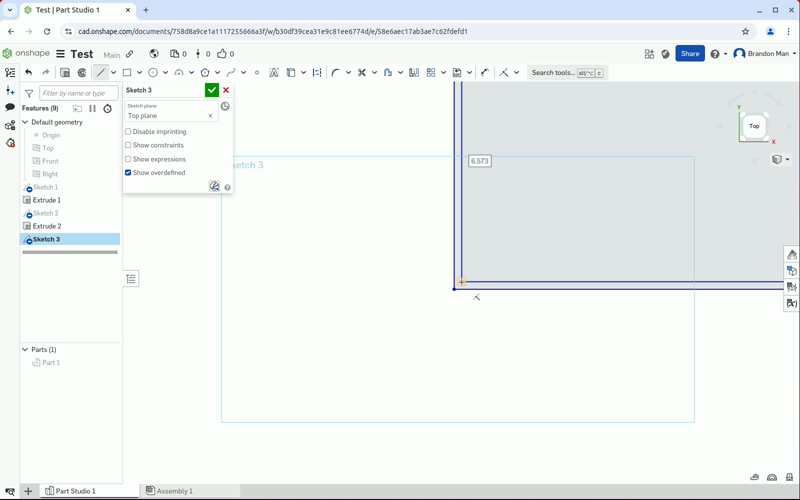
scroll(-6)
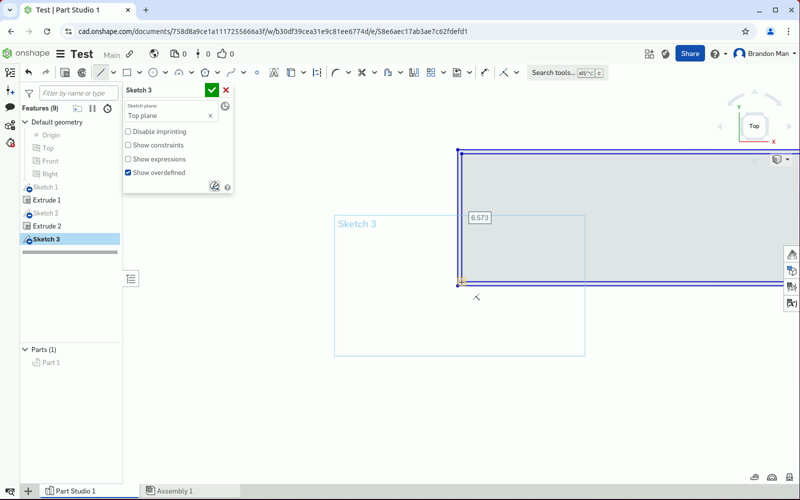
scroll(-6)
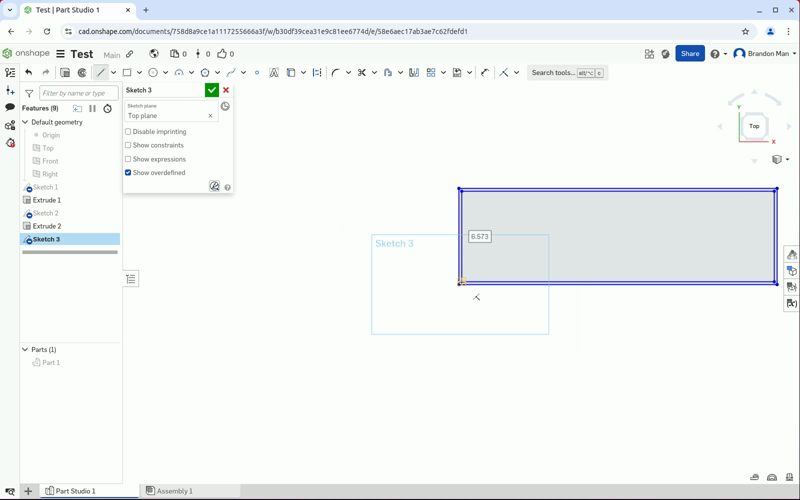
scroll(-6)
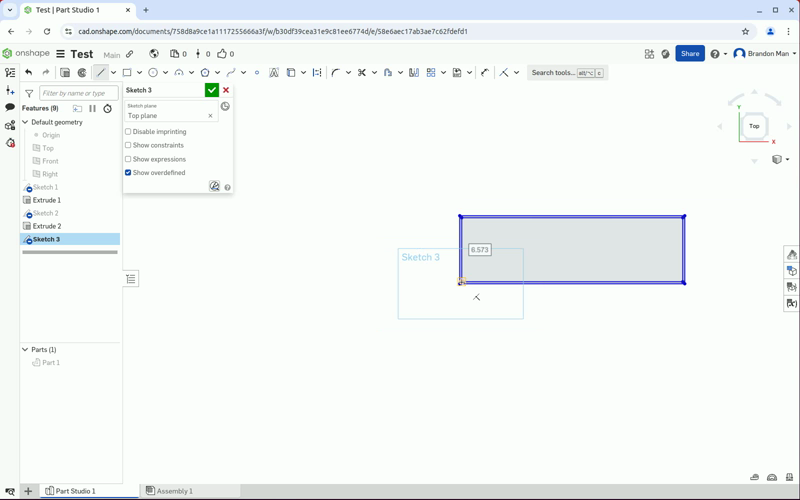
scroll(-6)
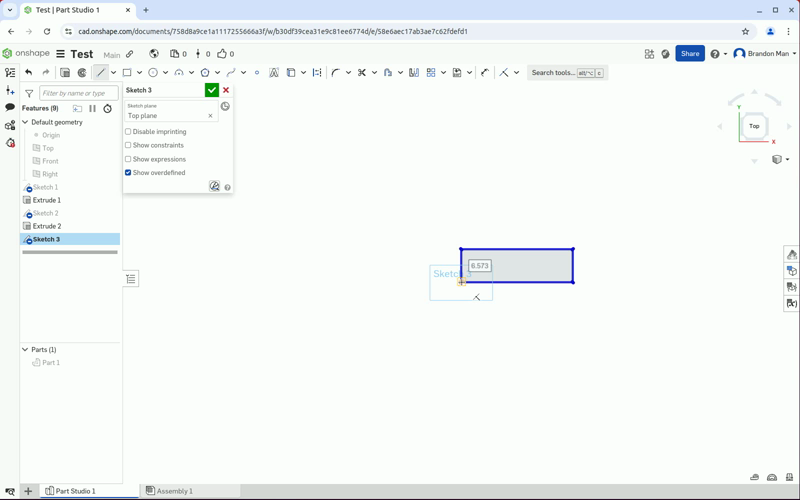
key(esc)
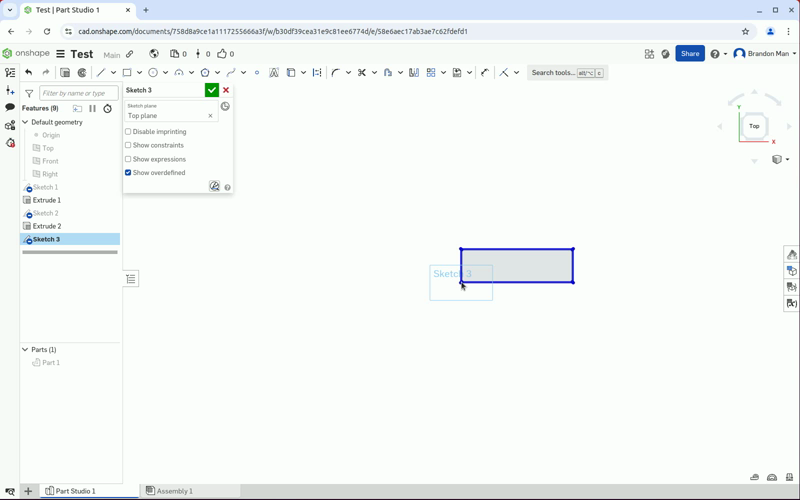
mouse_move(528, 282)
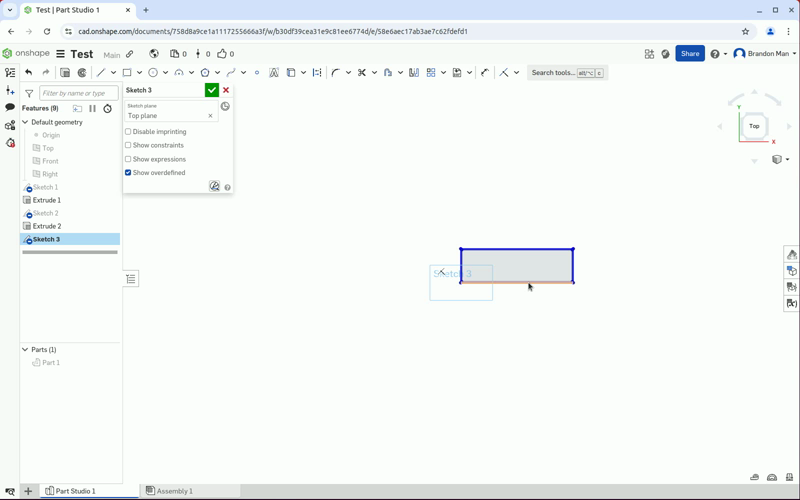
scroll(6)
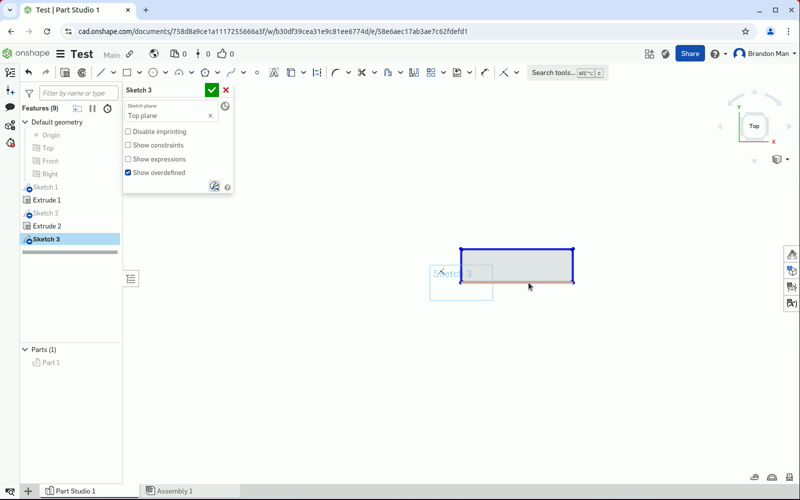
scroll(6)
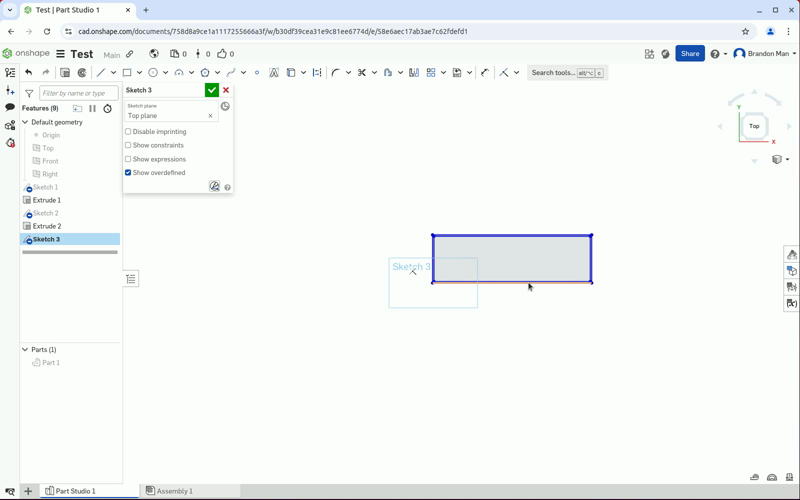
scroll(6)
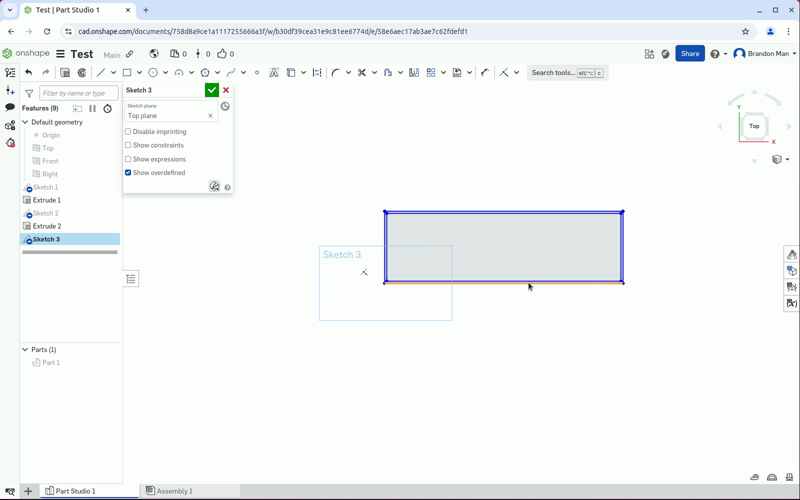
scroll(6)
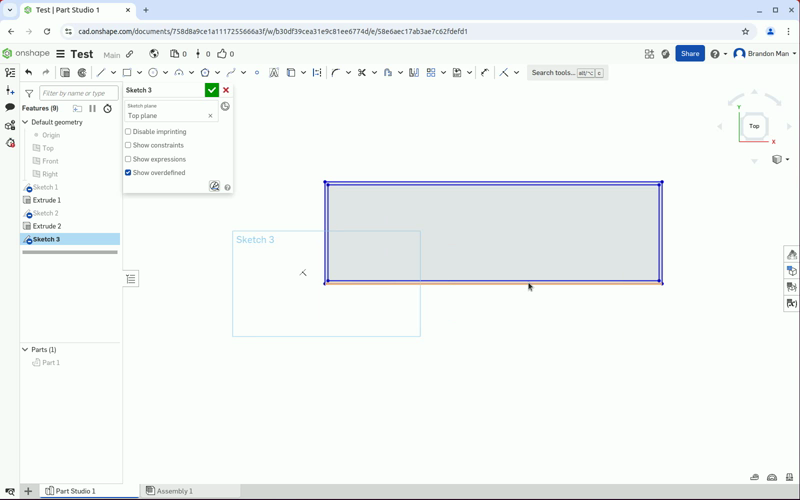
scroll(6)
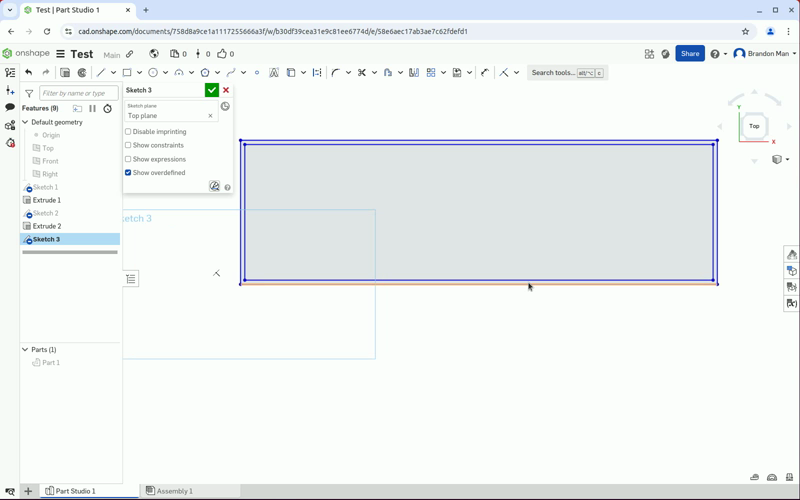
scroll(6)
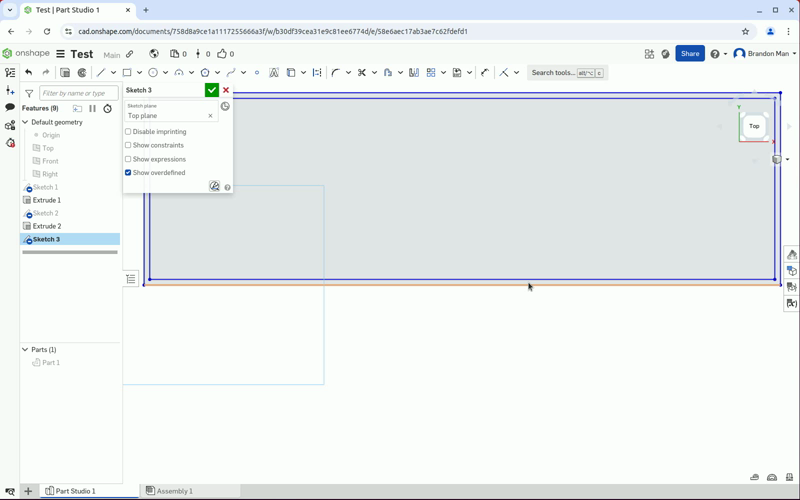
scroll(6)
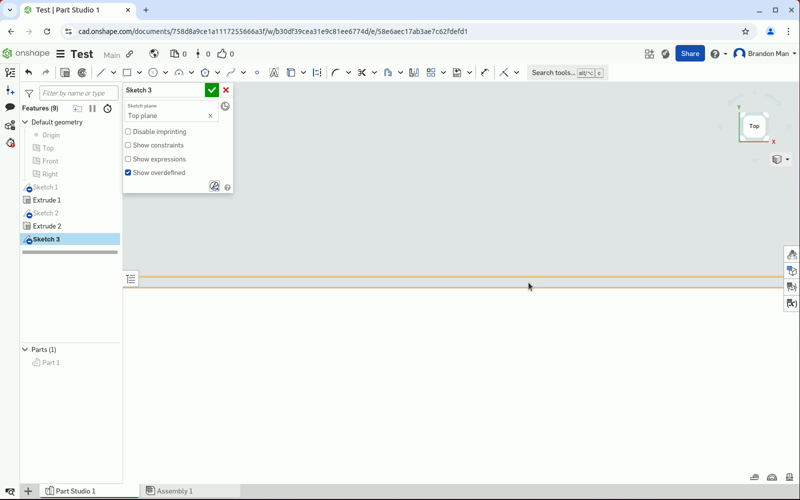
click(528, 282)
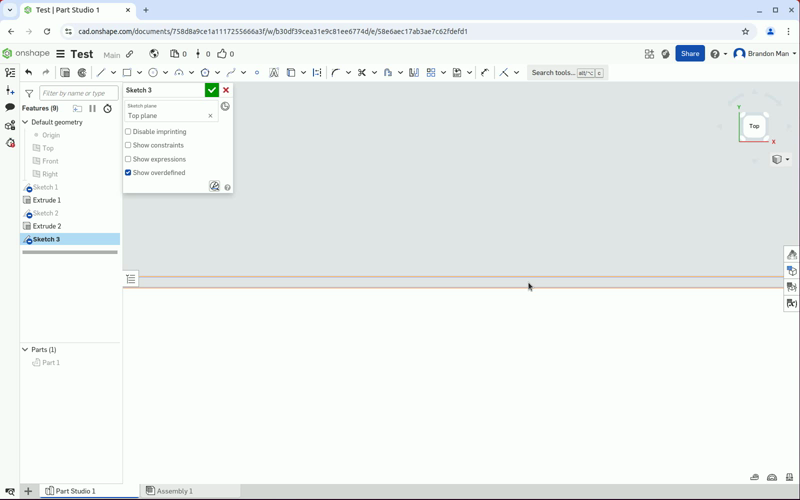
scroll(-6)
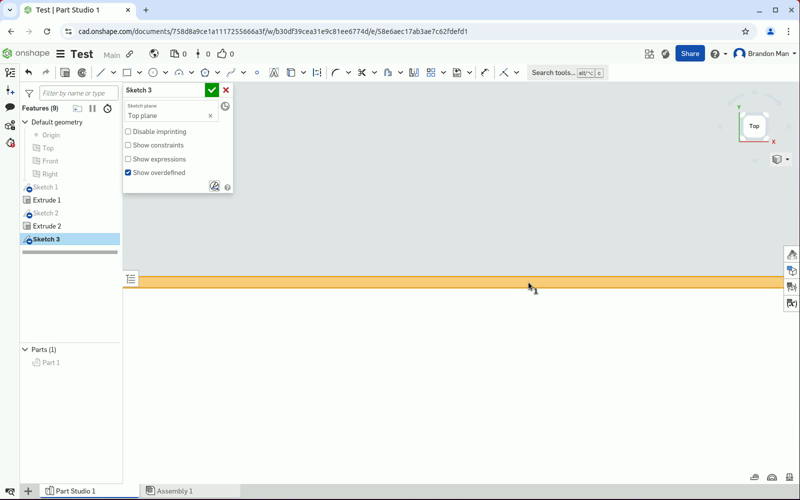
scroll(-6)
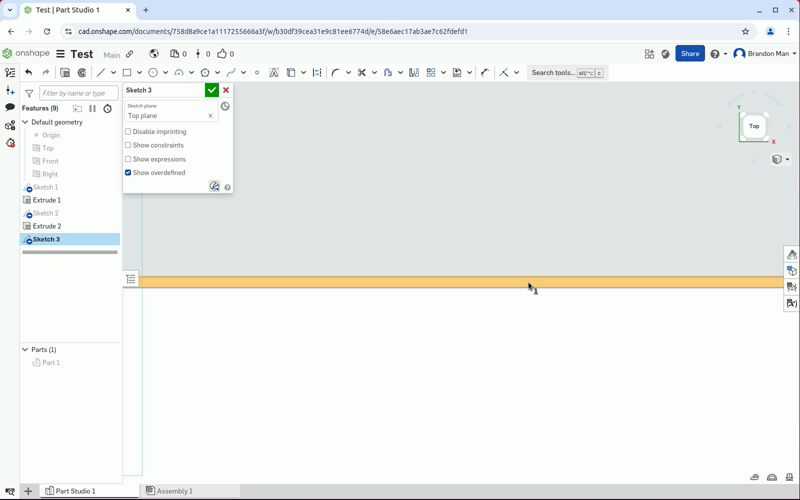
scroll(-6)
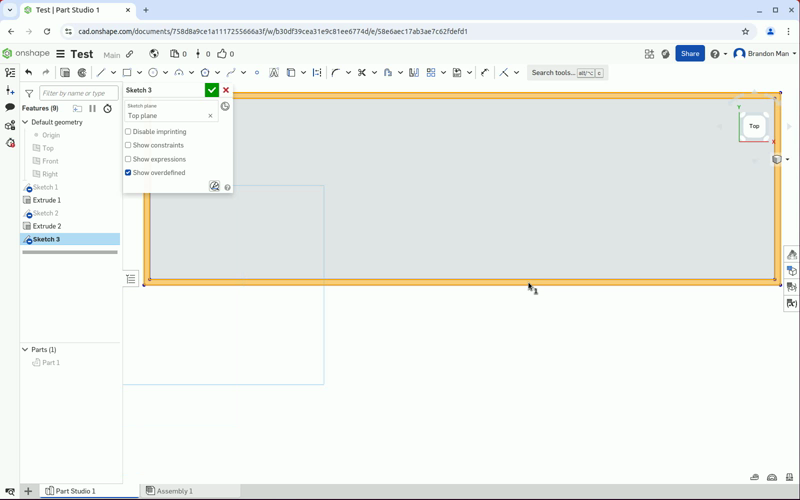
scroll(-6)
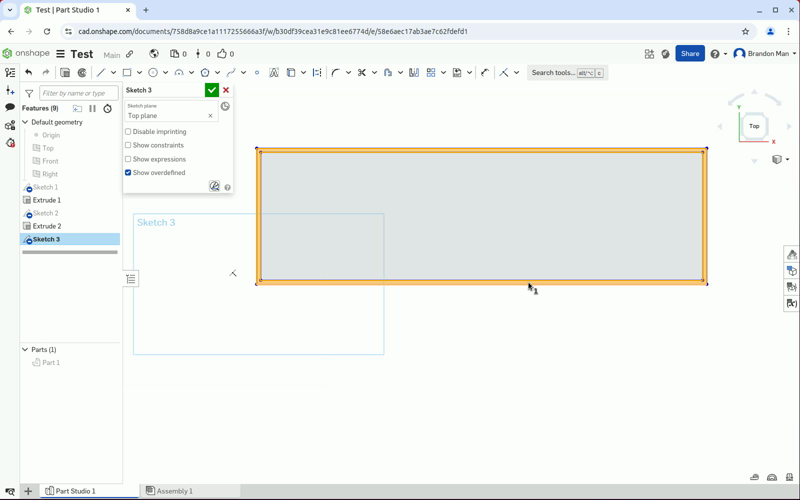
scroll(-6)
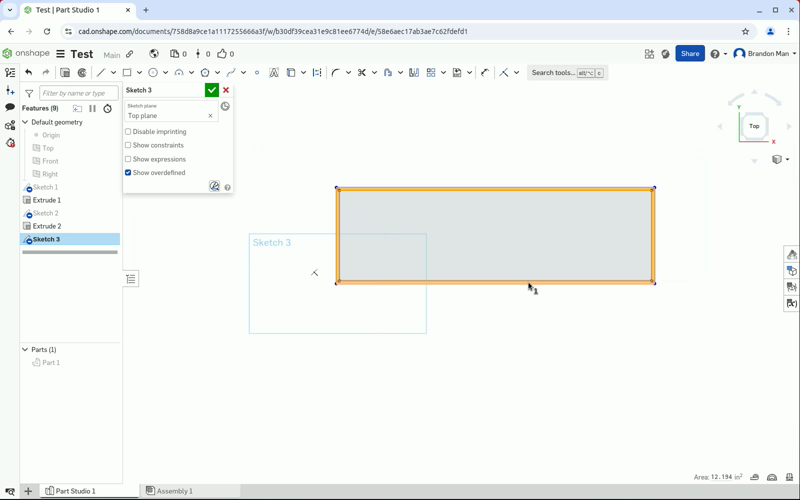
scroll(-6)
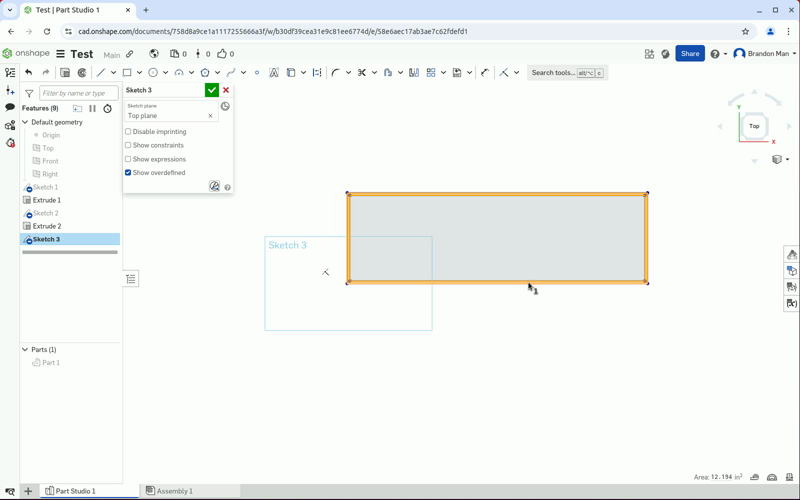
scroll(-6)
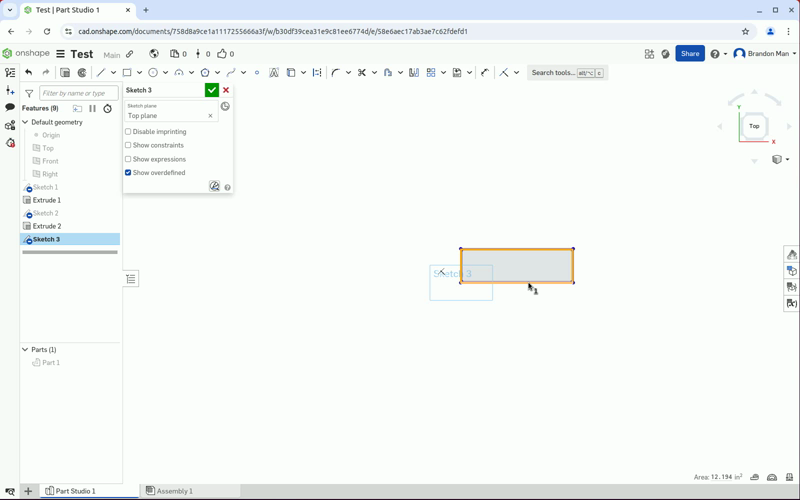
mouse_move(73, 352)
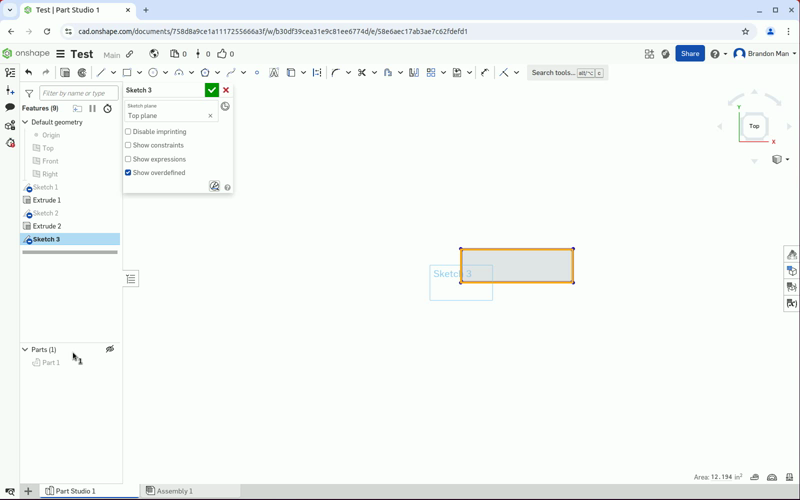
key(shift+y)
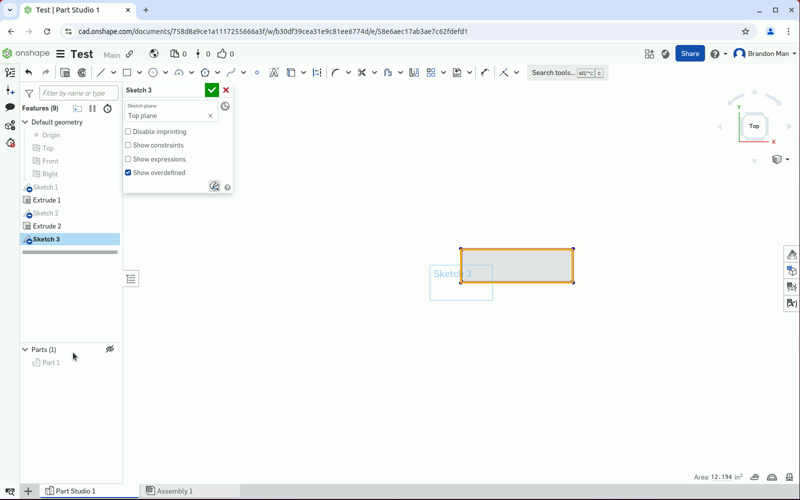
key(shift+e)
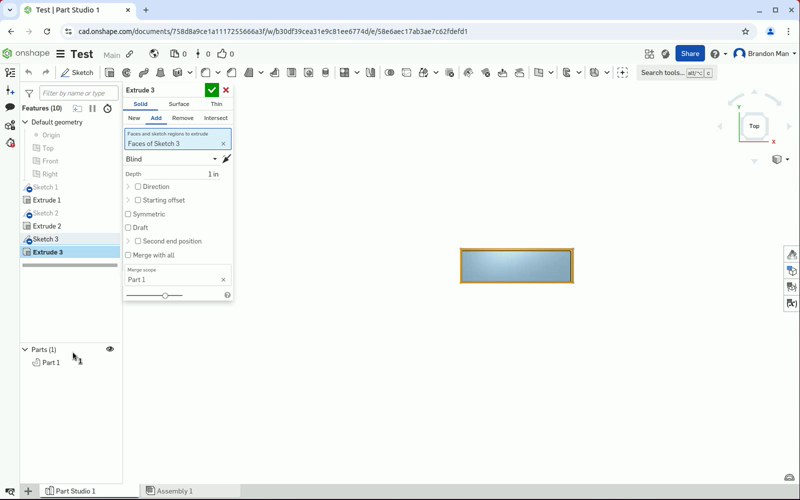
mouse_move(143, 106)
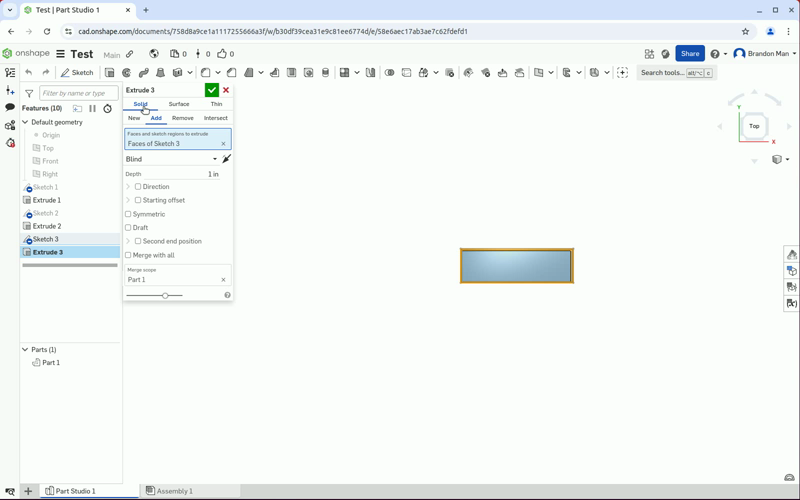
click(143, 106)
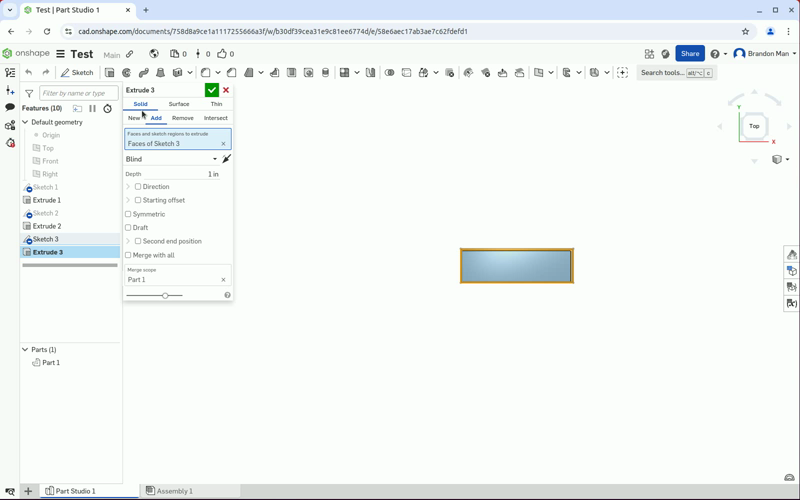
mouse_move(137, 120)
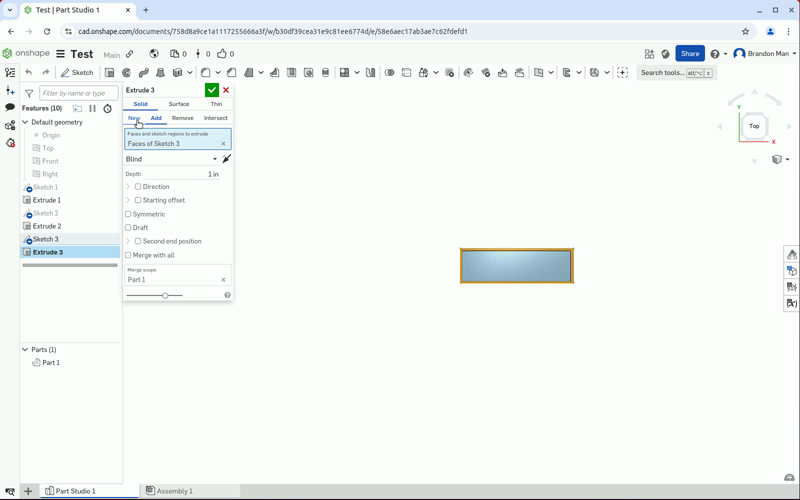
click(137, 120)
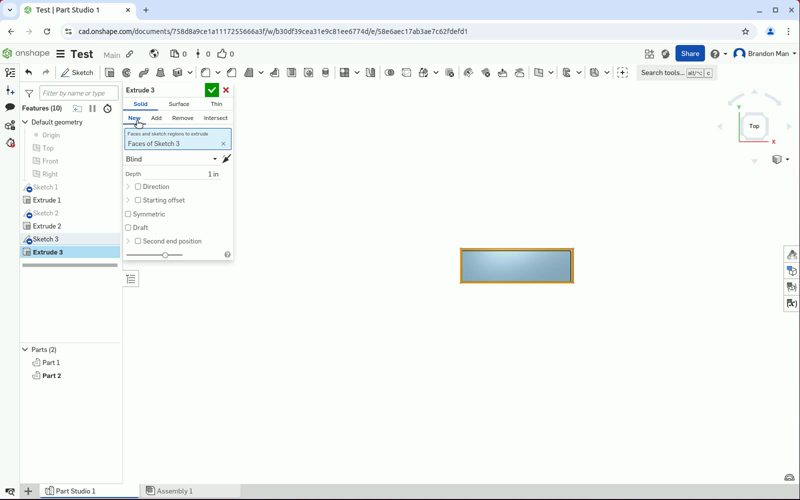
key(tab, 4)
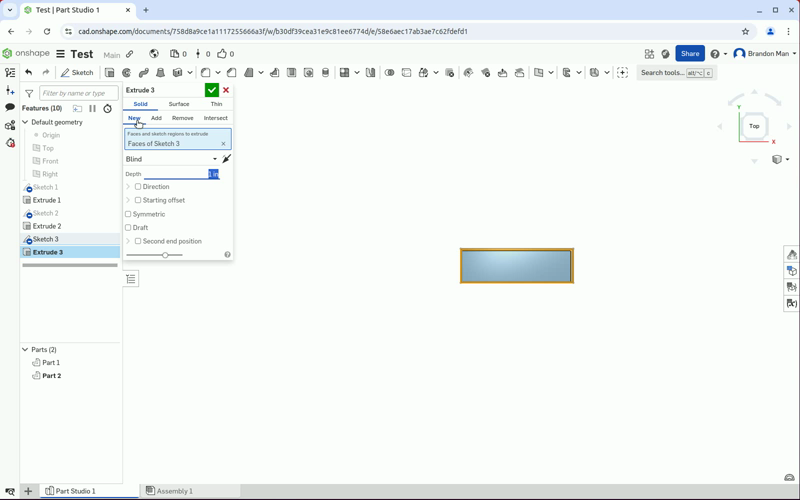
text(9.147)
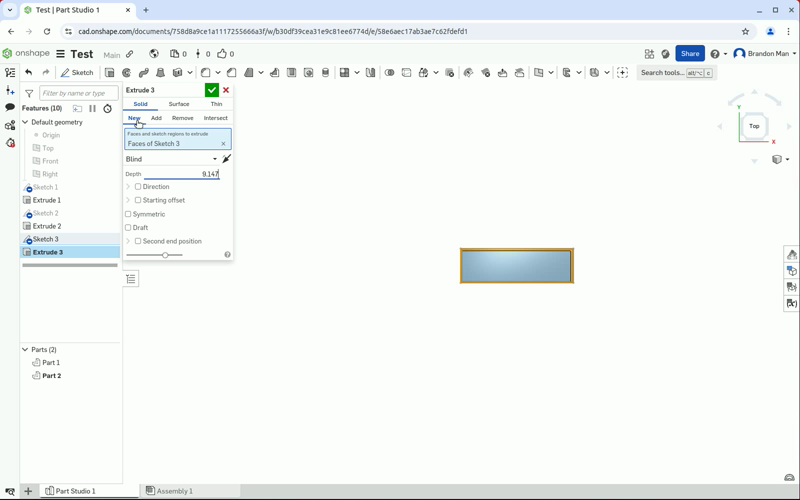
key(enter)
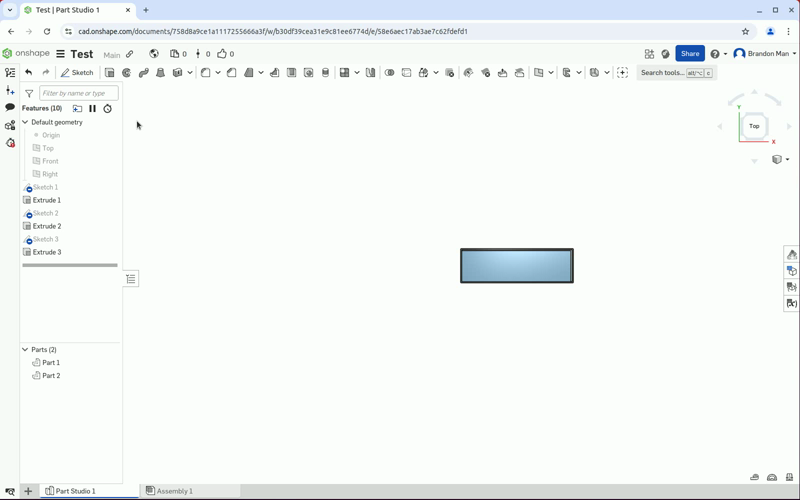
key(shift+h)
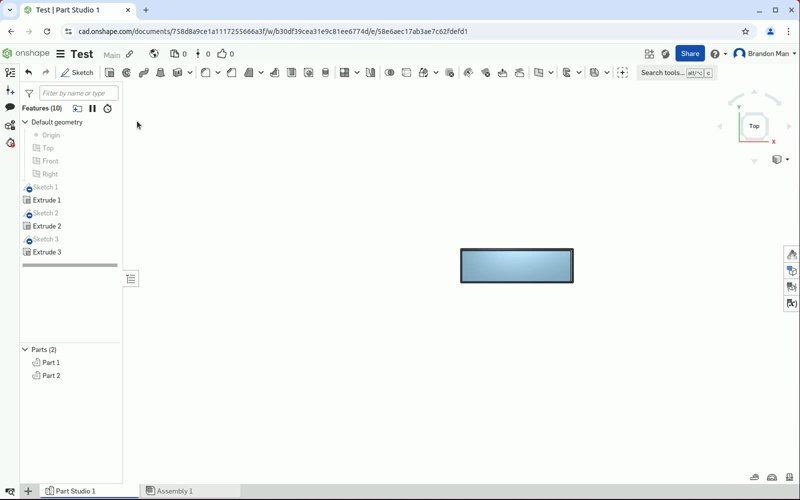
key(shift+h)
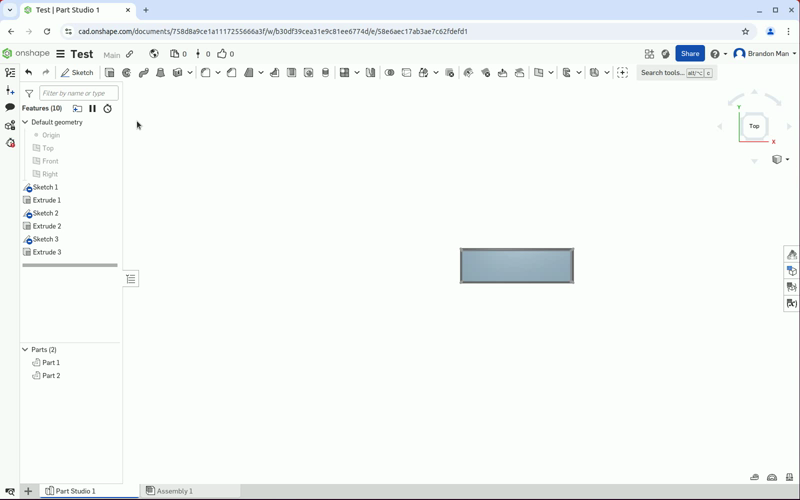
key(shift+7)
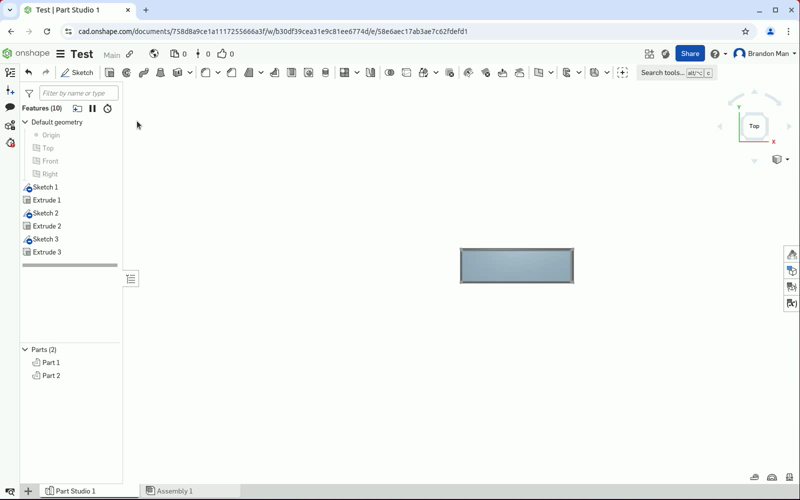
key(up, 3)
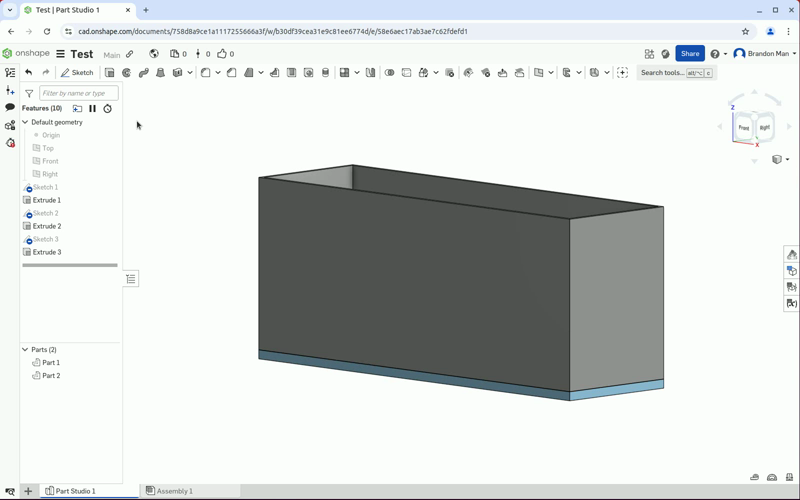
key(left, 3)
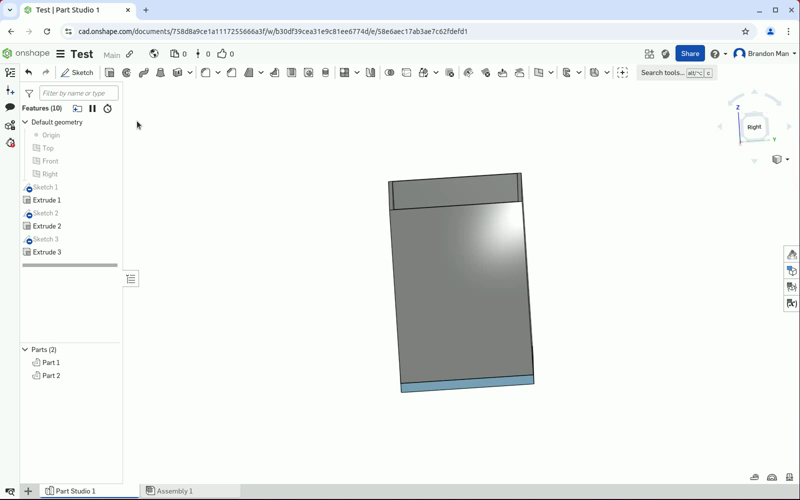
key(right, 3)
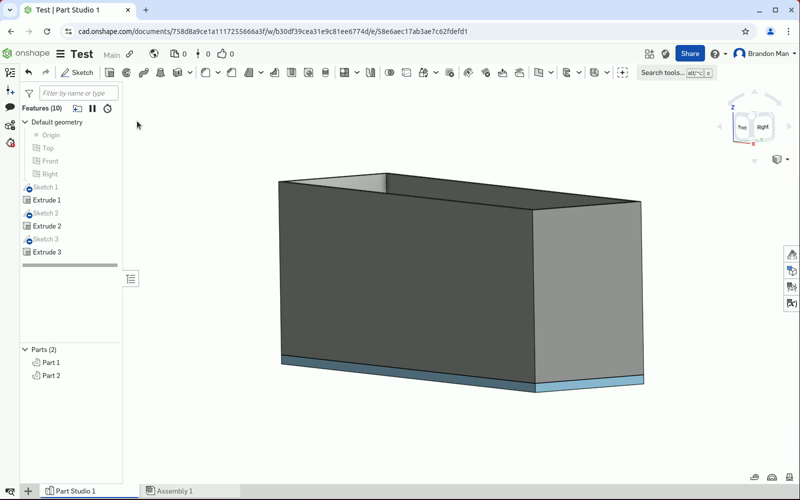
key(down, 3)
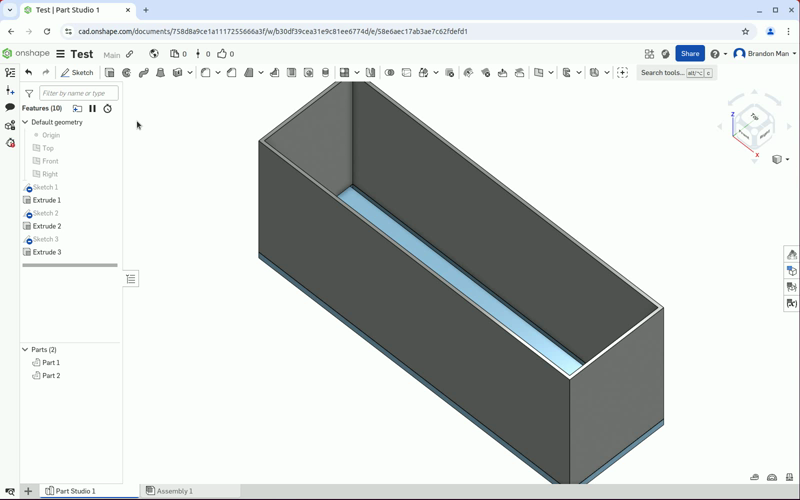
mouse_move(73, 189)
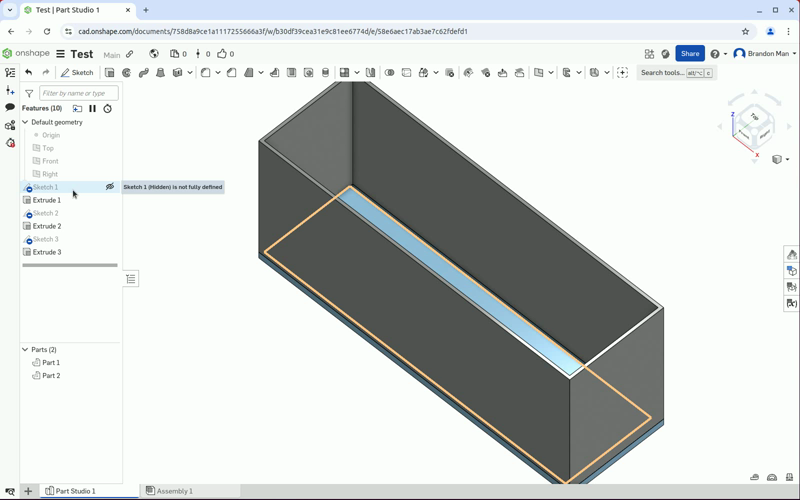
click(73, 189)